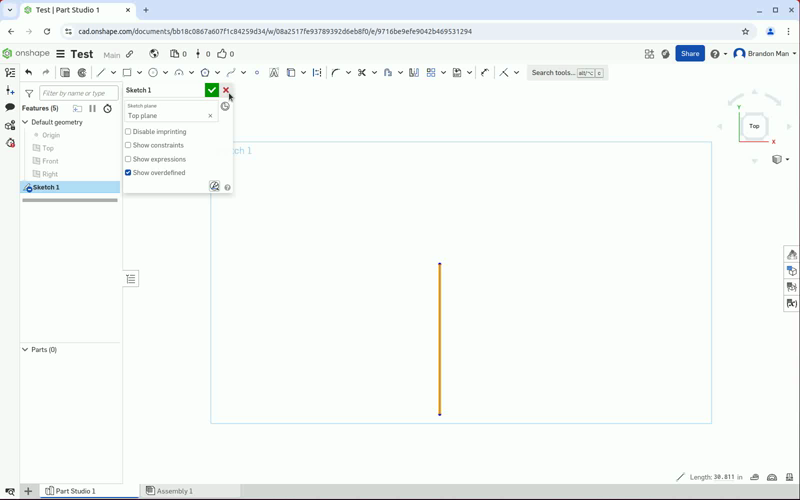
key(shift+h)
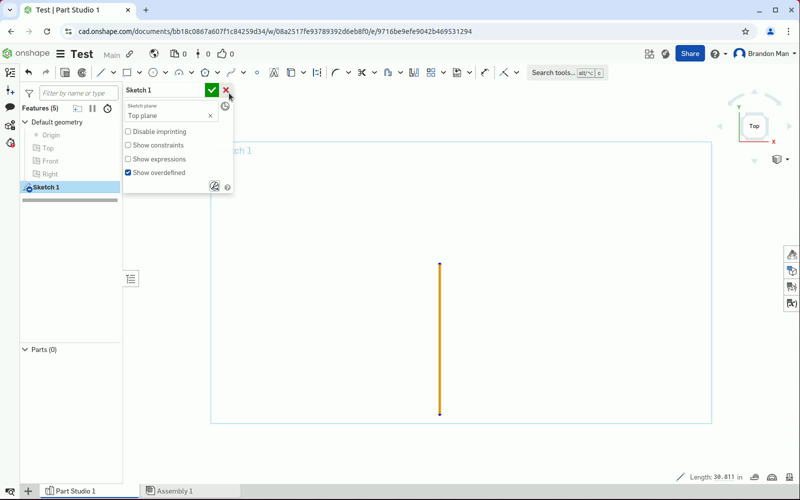
key(shift+s)
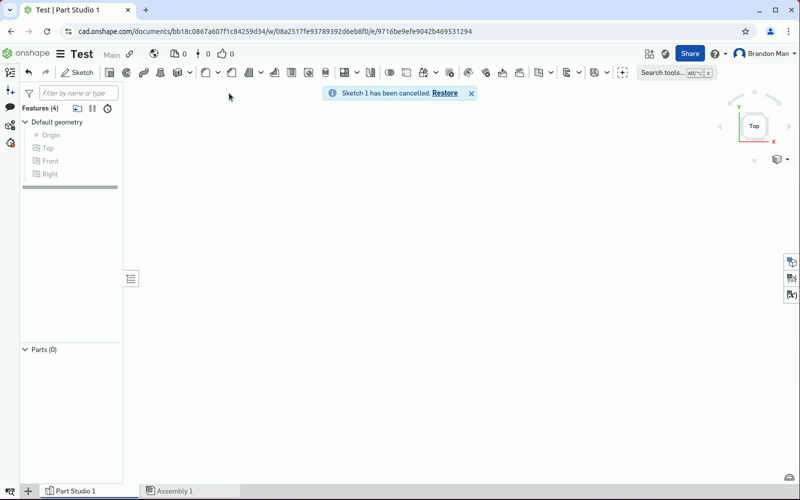
mouse_move(73, 150)
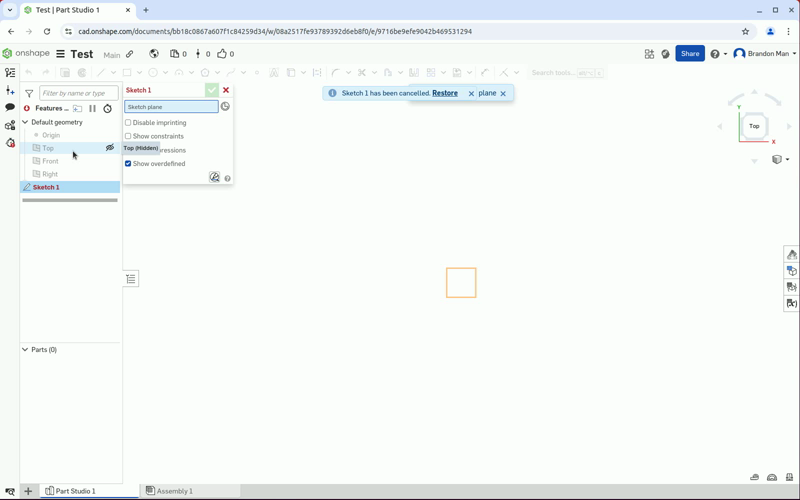
click(73, 150)
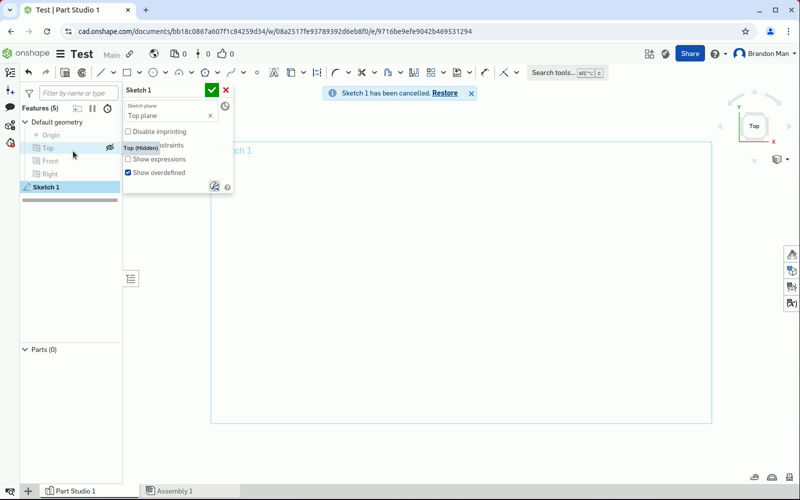
mouse_move(73, 352)
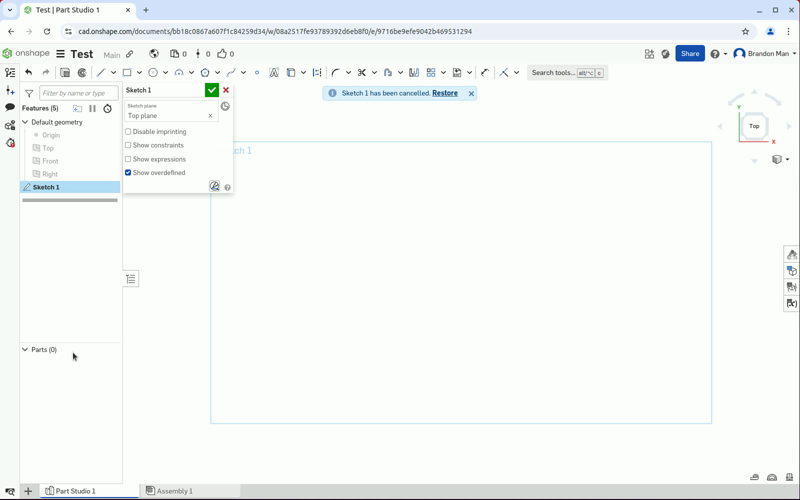
key(y)
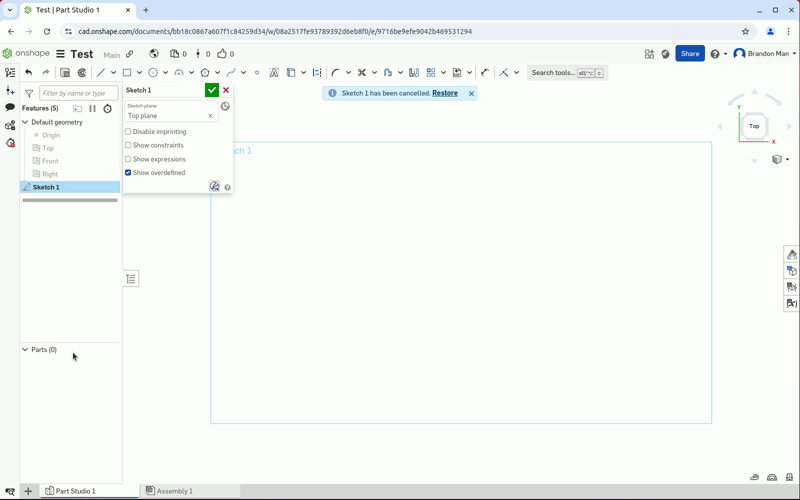
key(a)
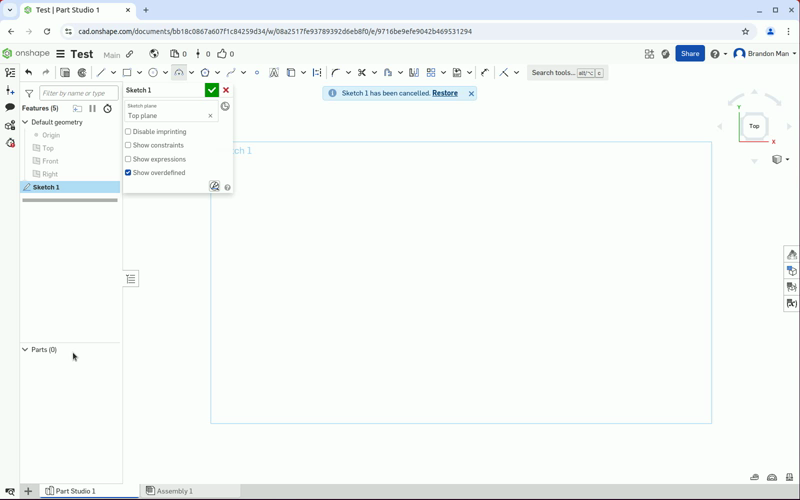
key_down(shift)
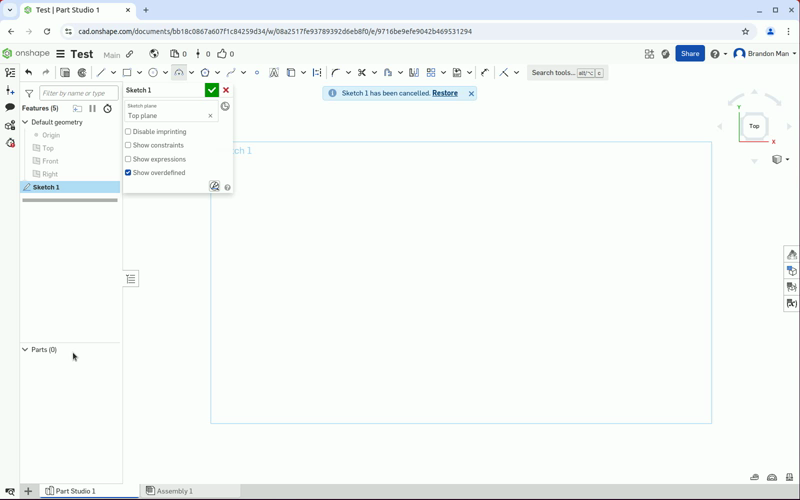
mouse_move(348, 292)
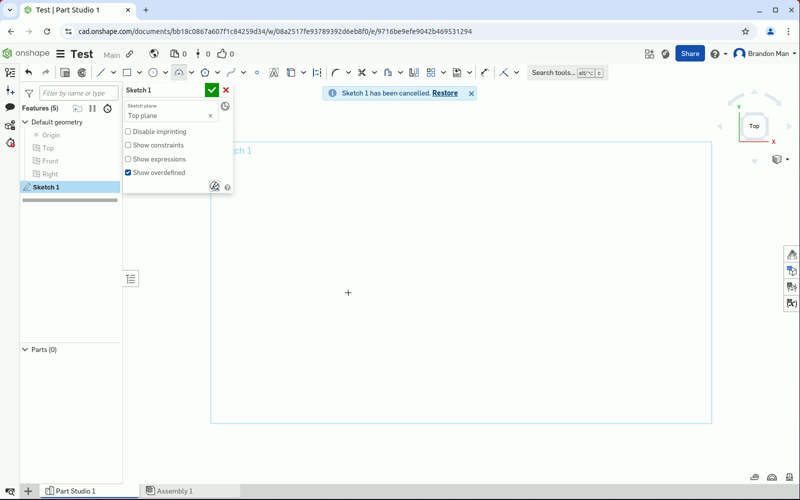
click(348, 292)
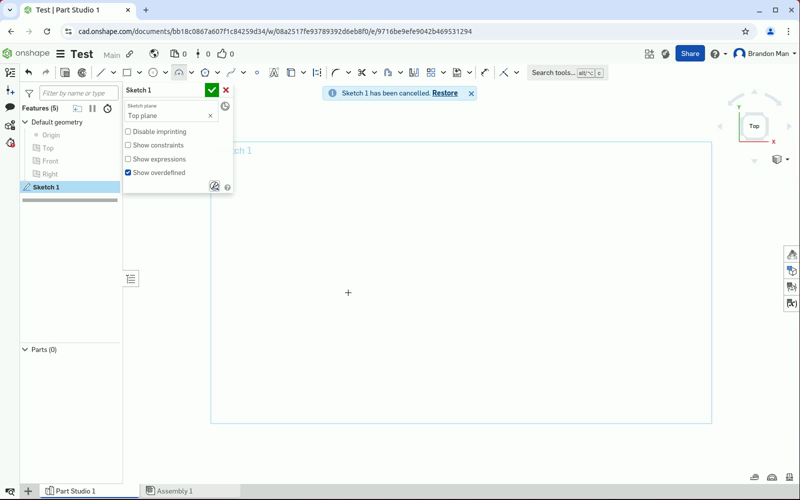
key_up(shift)
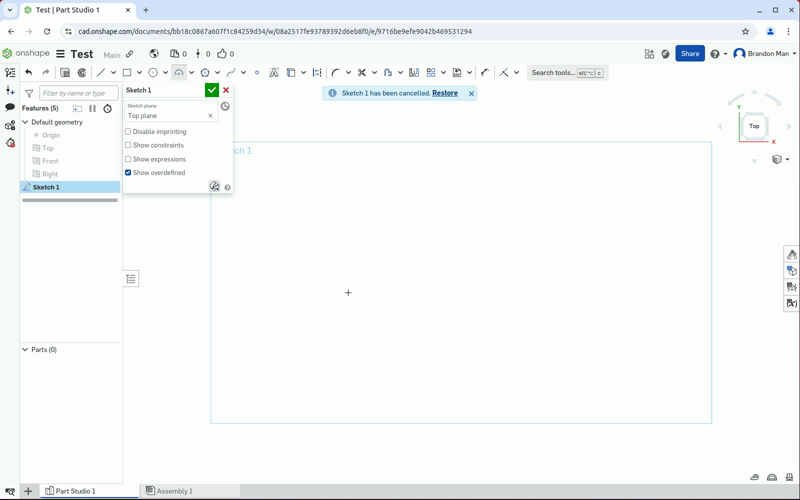
key_down(shift)
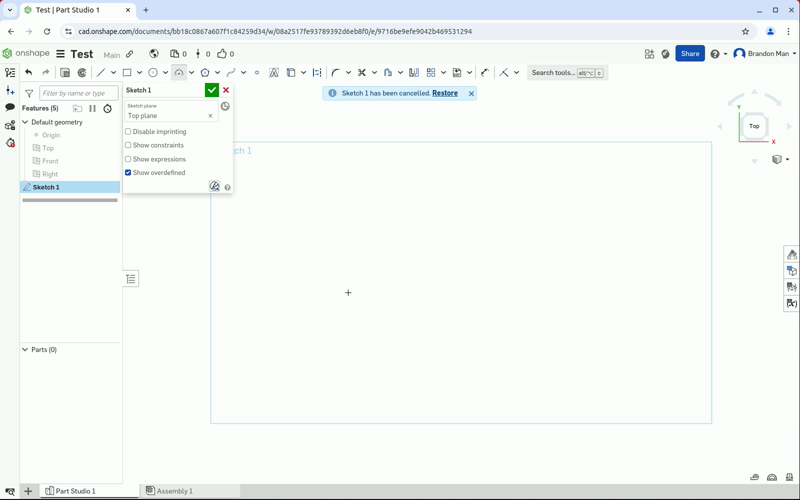
mouse_move(353, 297)
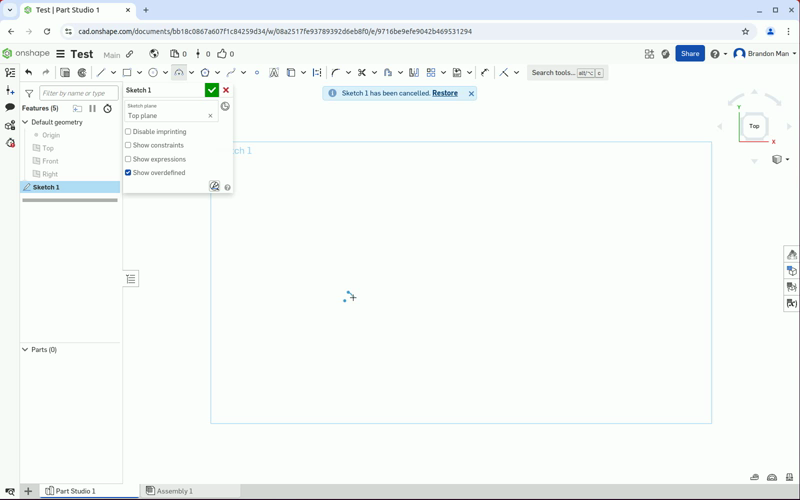
scroll(6)
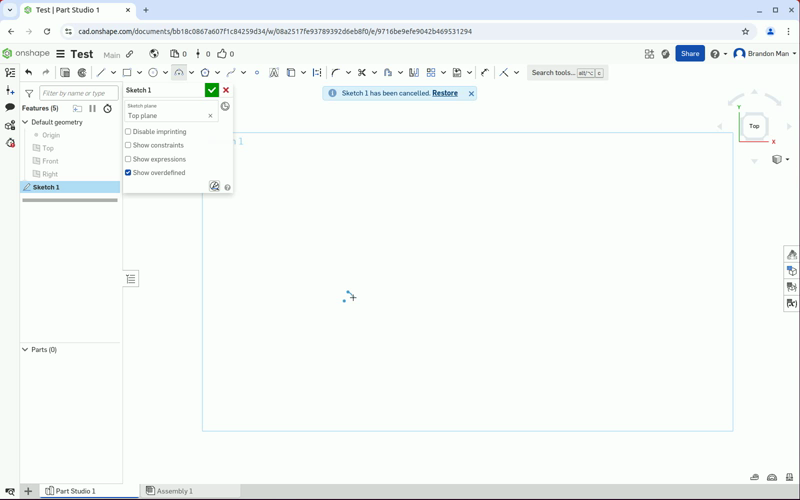
scroll(6)
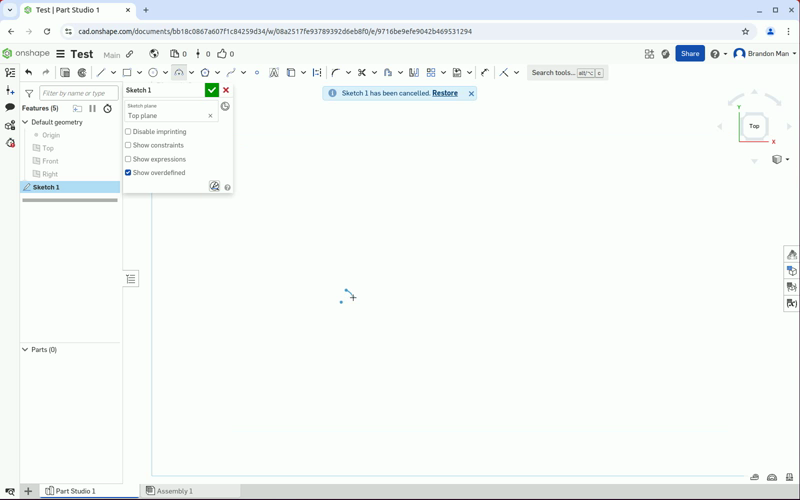
scroll(6)
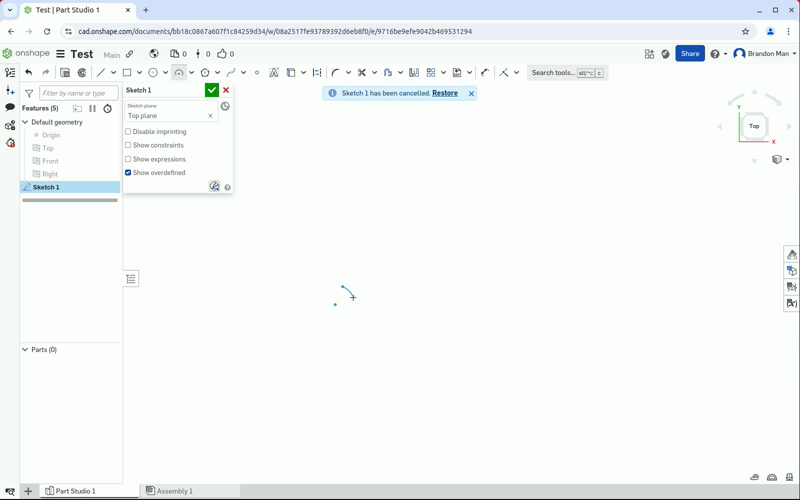
scroll(6)
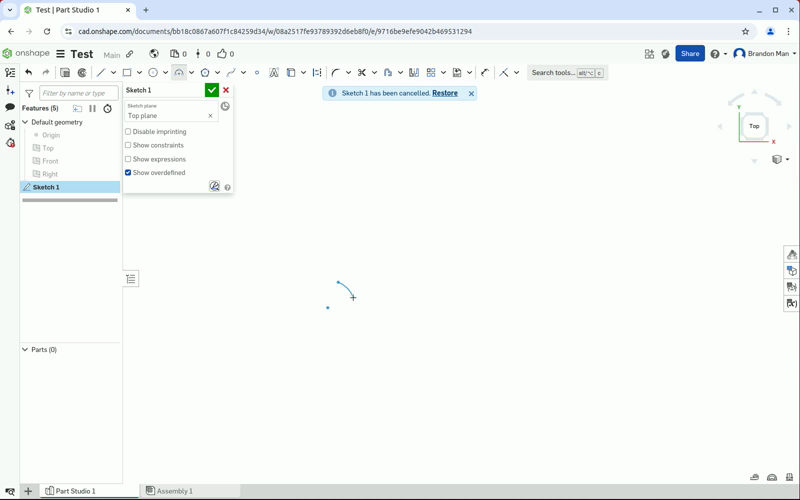
scroll(6)
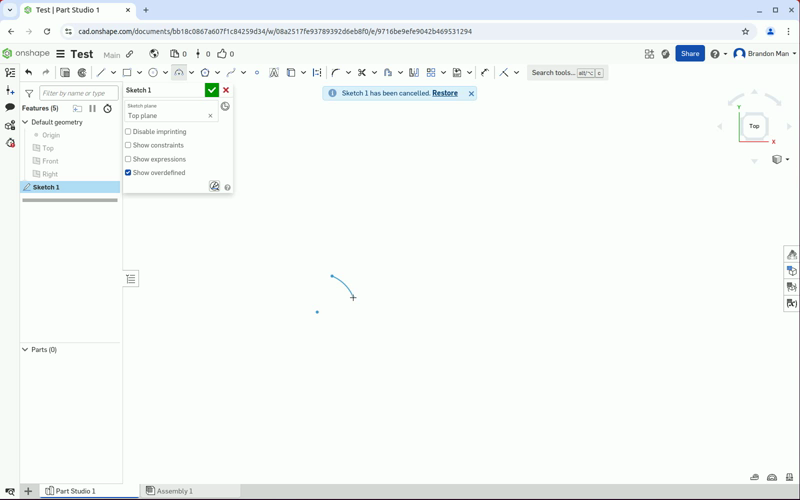
scroll(6)
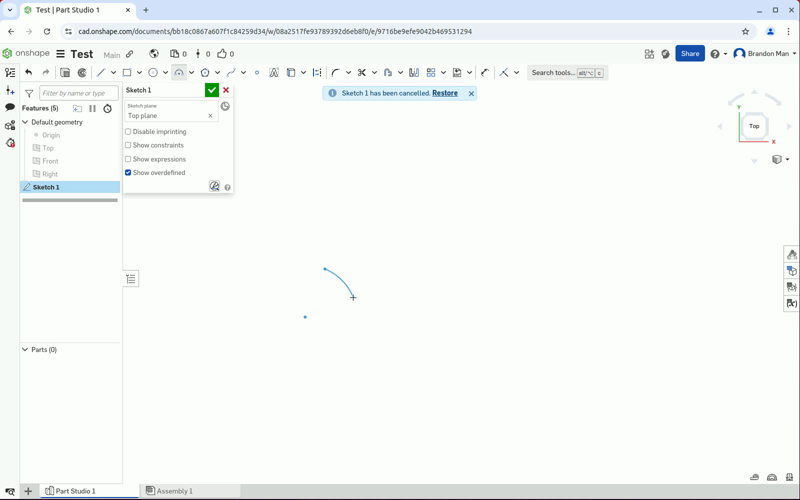
scroll(6)
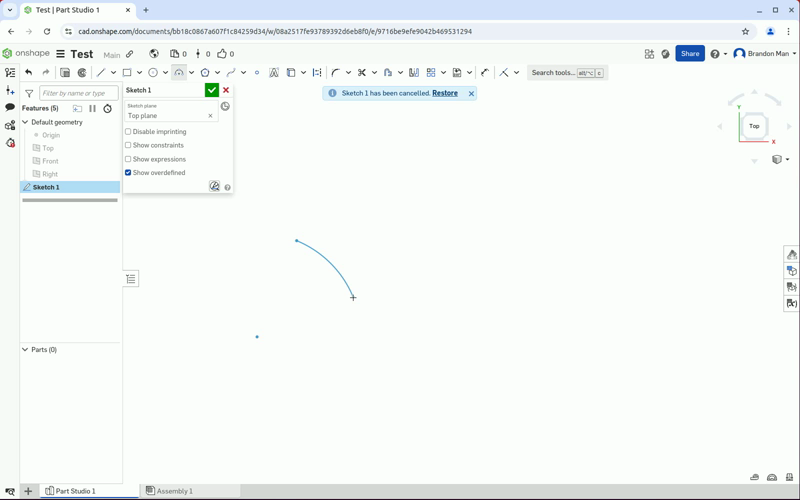
click(353, 297)
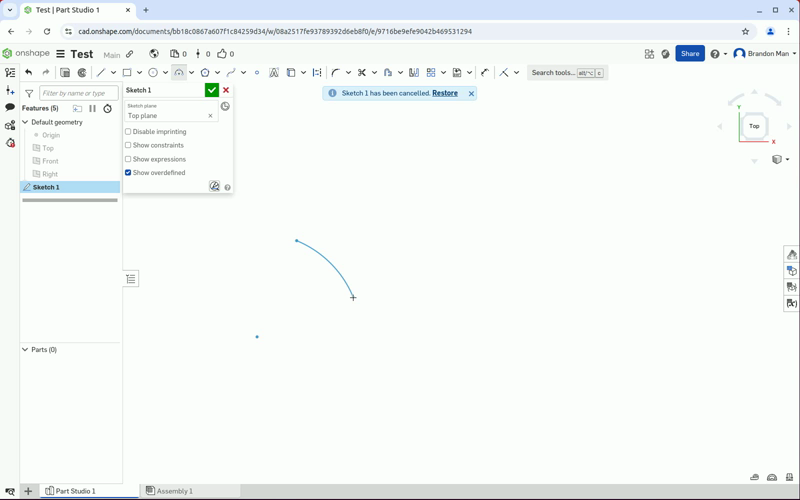
scroll(-6)
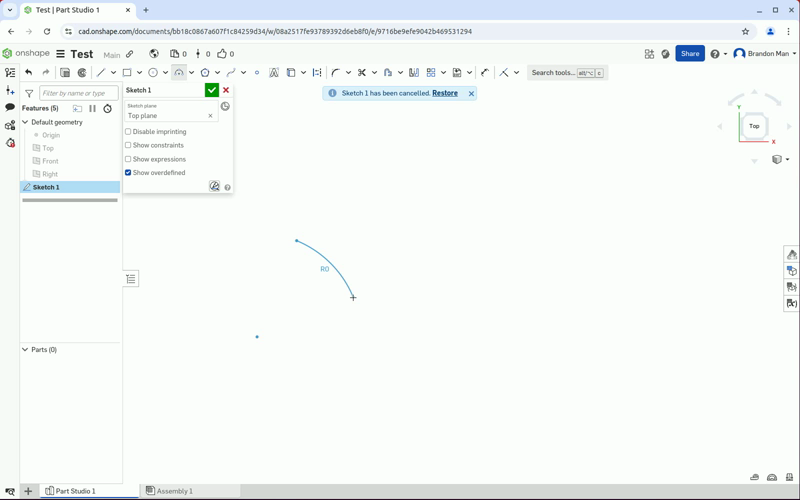
scroll(-6)
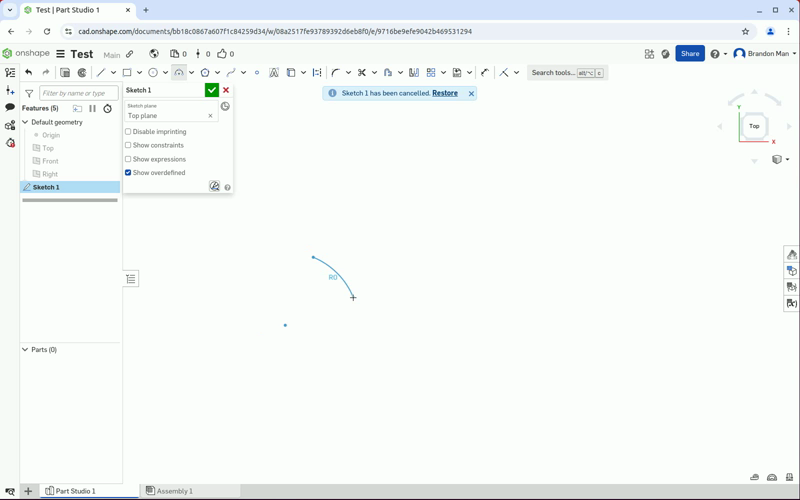
scroll(-6)
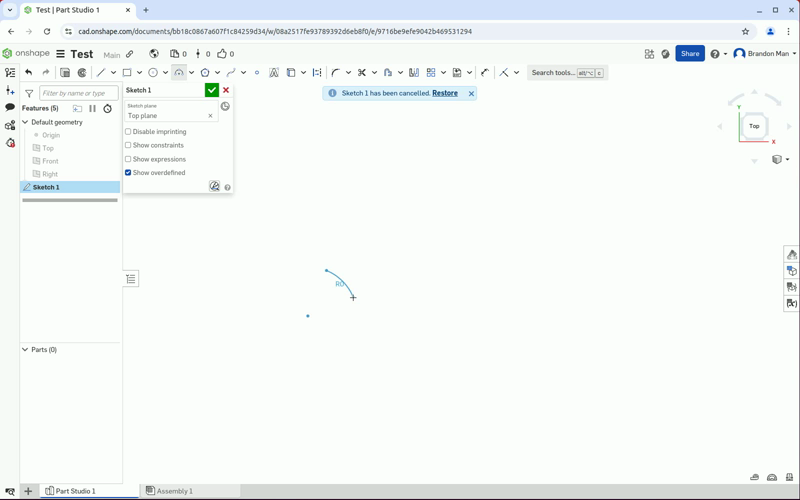
scroll(-6)
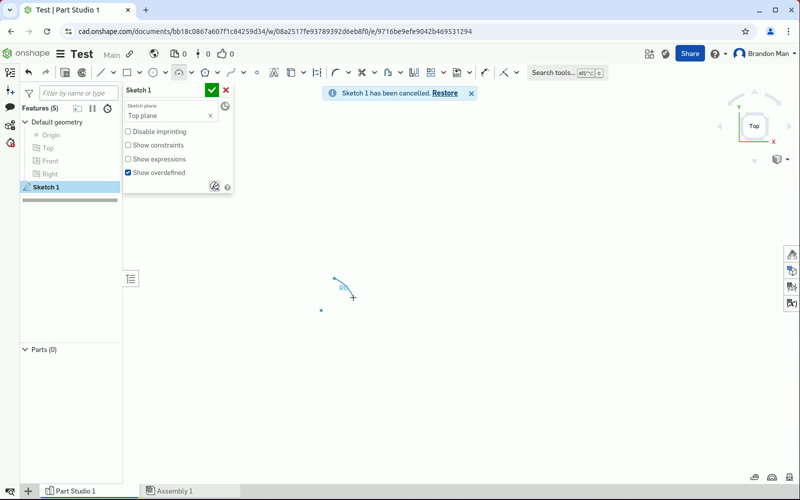
scroll(-6)
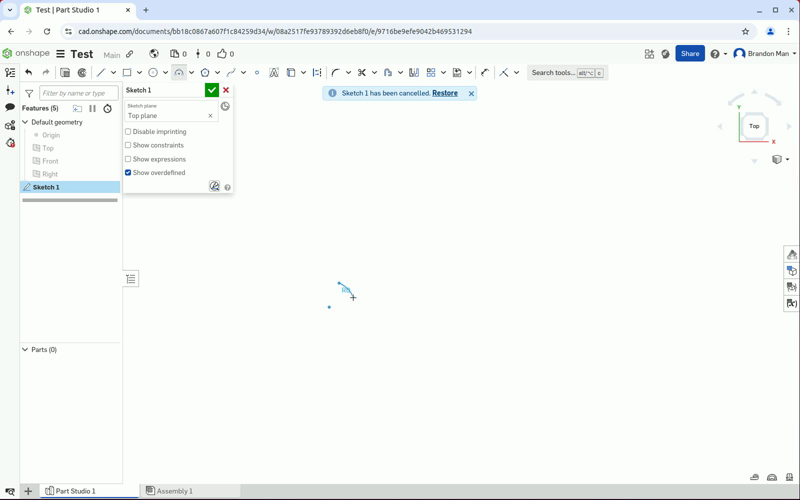
scroll(-6)
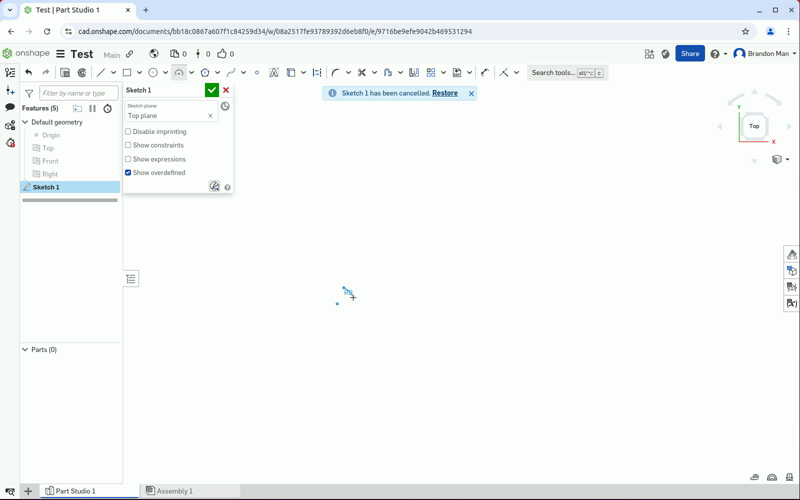
scroll(-6)
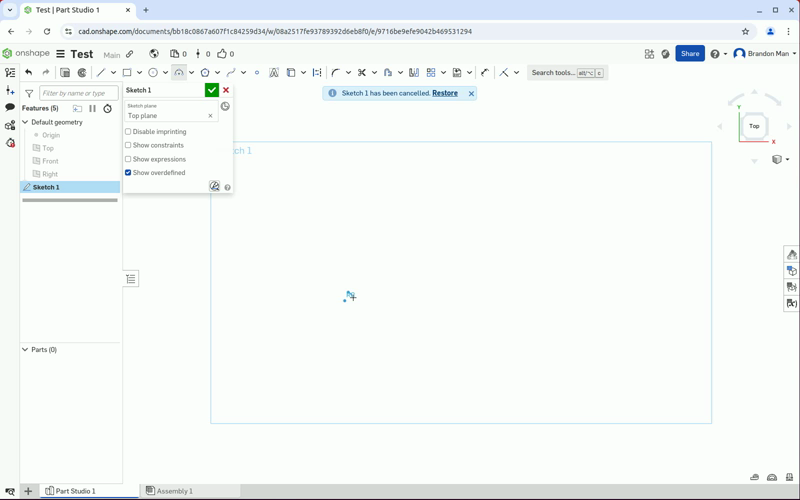
mouse_move(349, 295)
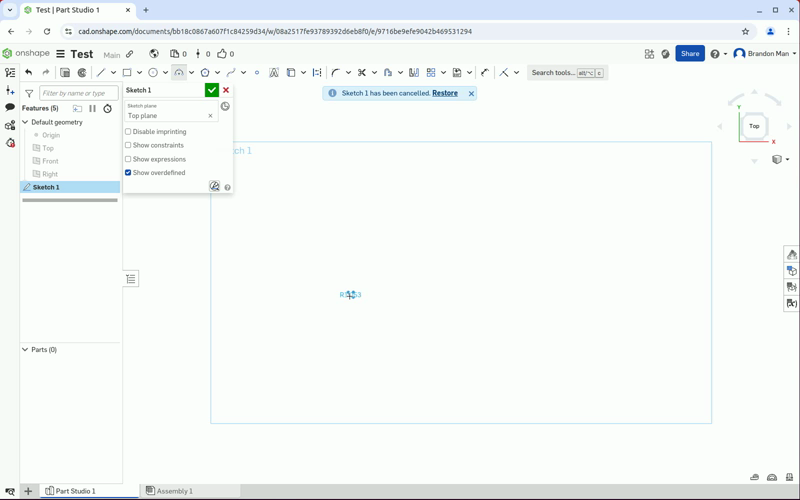
scroll(6)
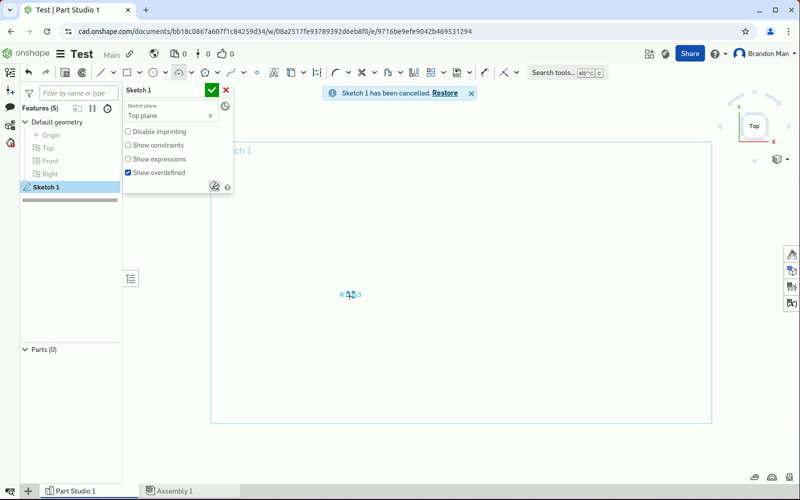
scroll(6)
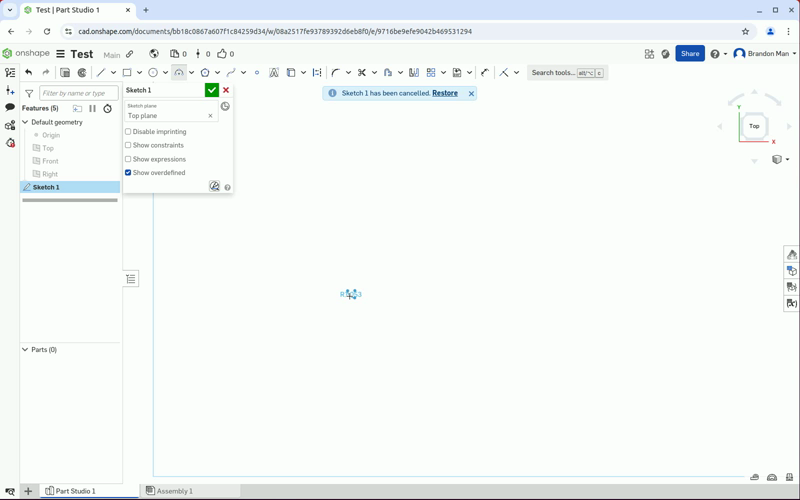
scroll(6)
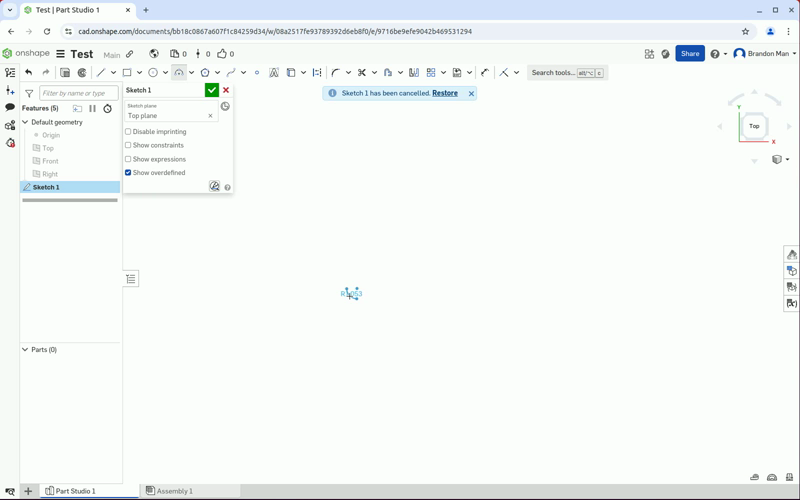
scroll(6)
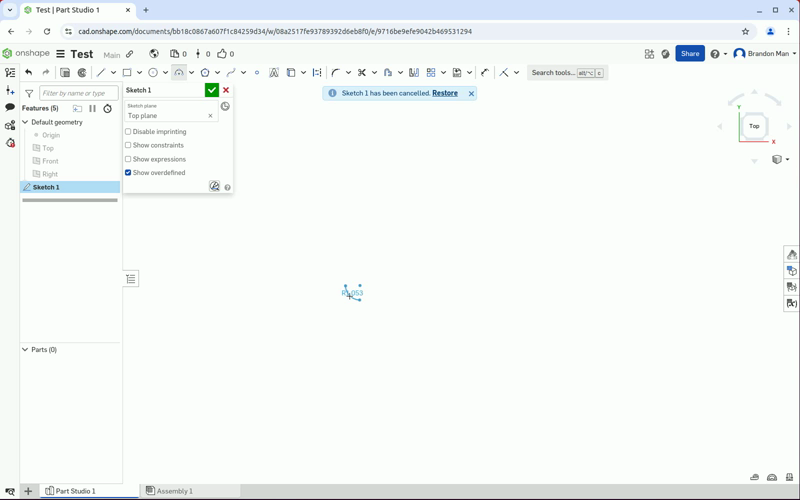
scroll(6)
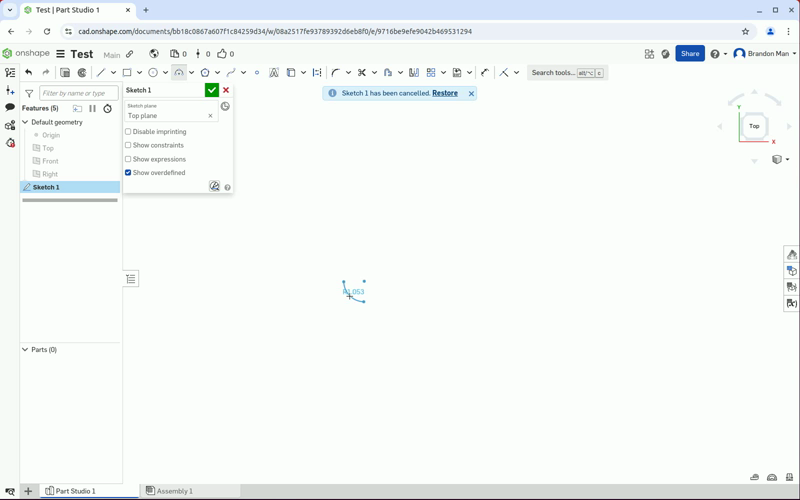
scroll(6)
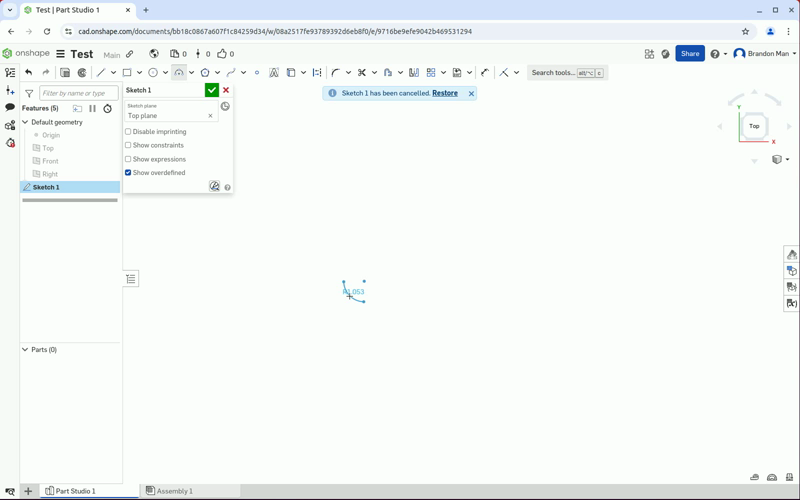
scroll(6)
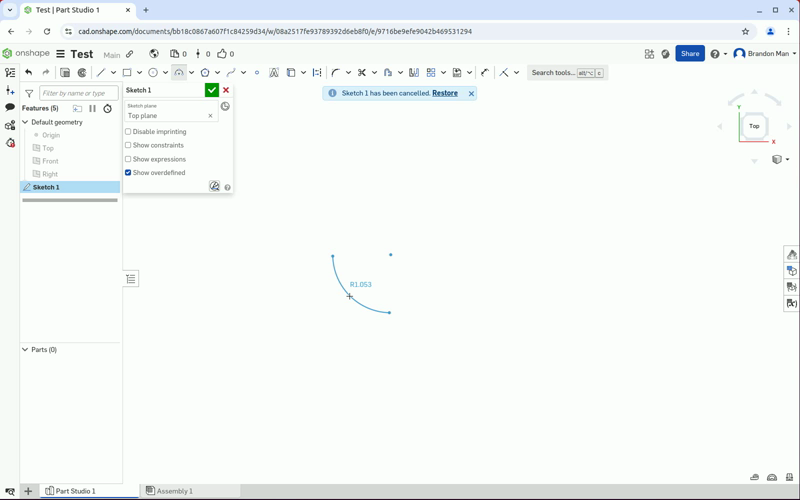
click(349, 295)
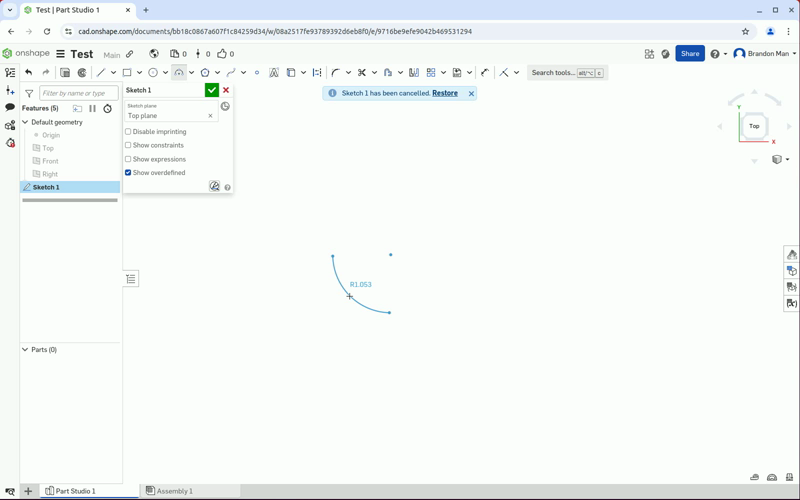
scroll(-6)
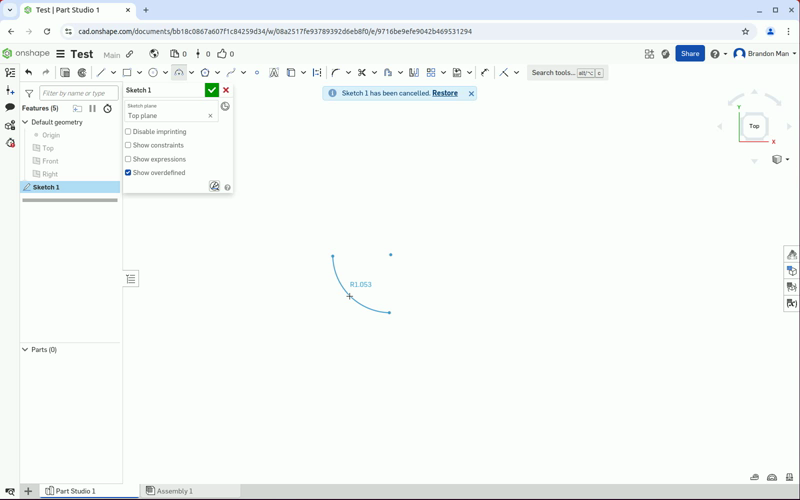
scroll(-6)
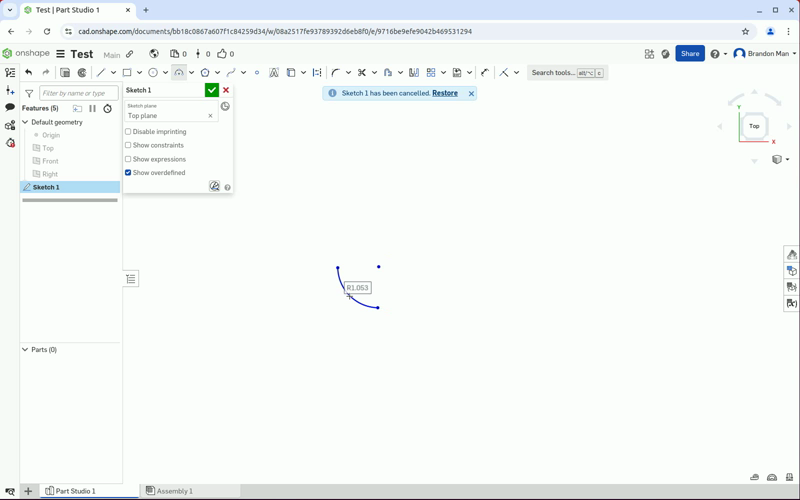
scroll(-6)
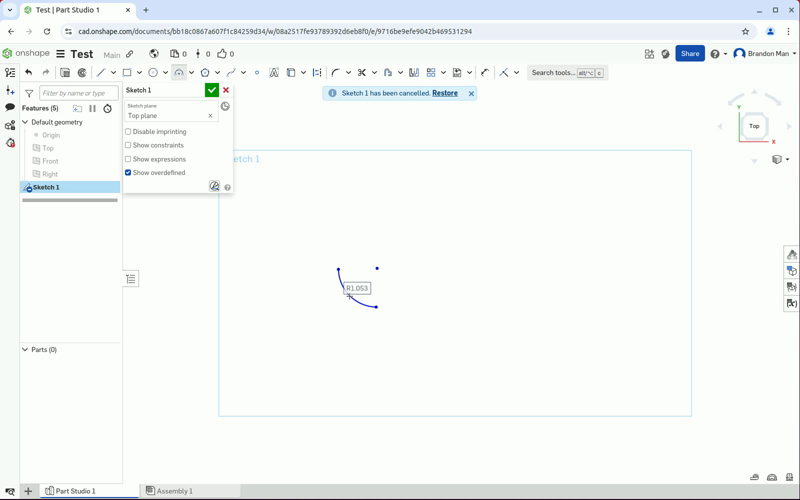
scroll(-6)
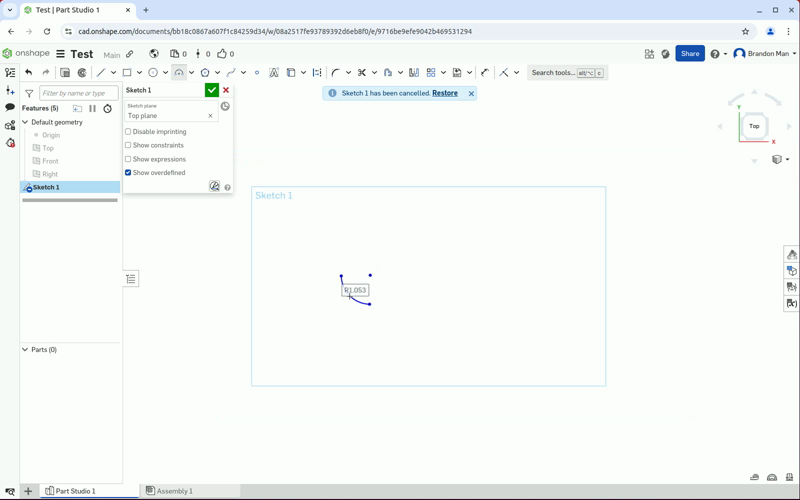
scroll(-6)
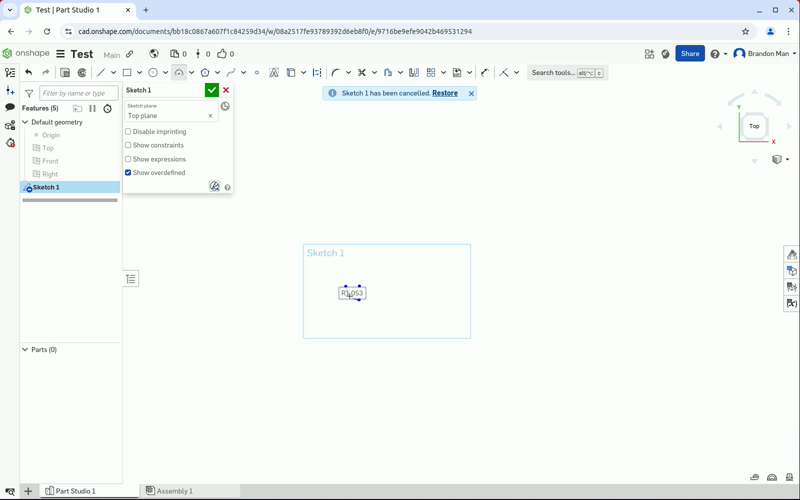
scroll(-6)
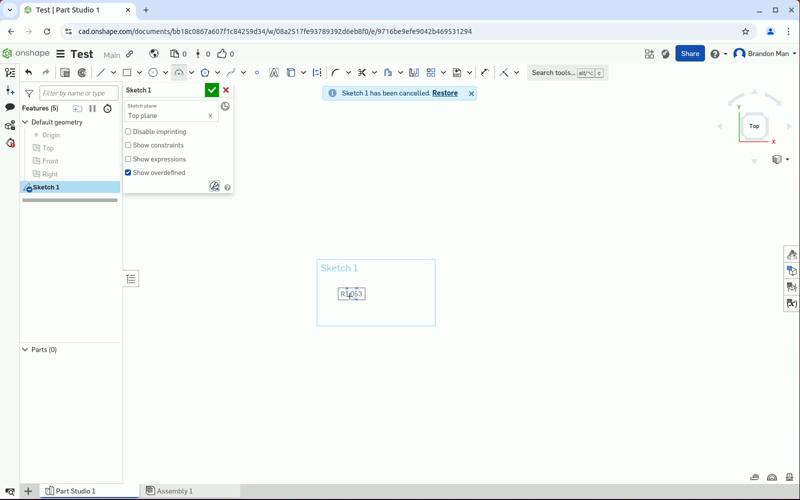
scroll(-6)
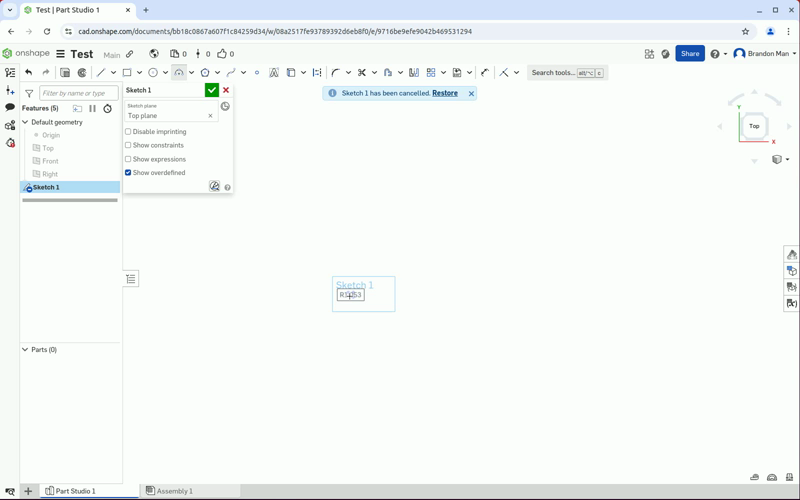
key_up(shift)
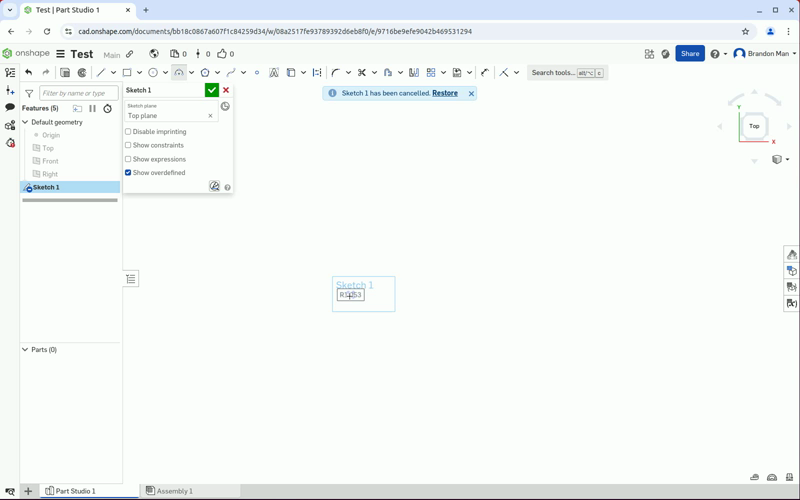
key(esc)
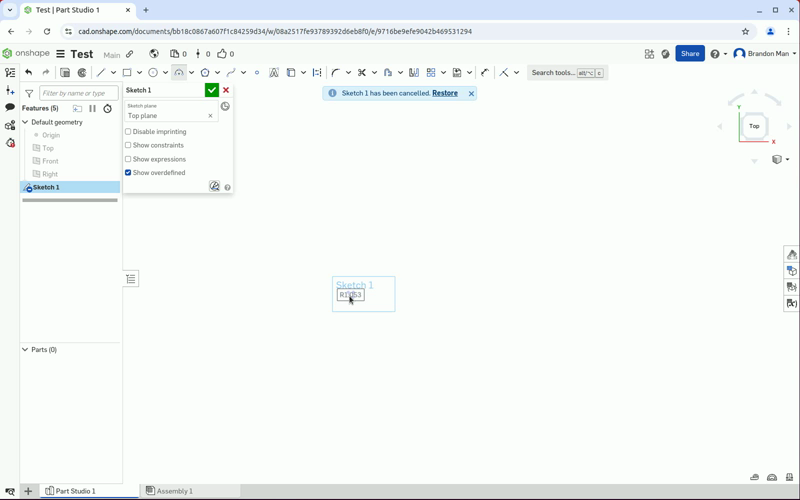
key(l)
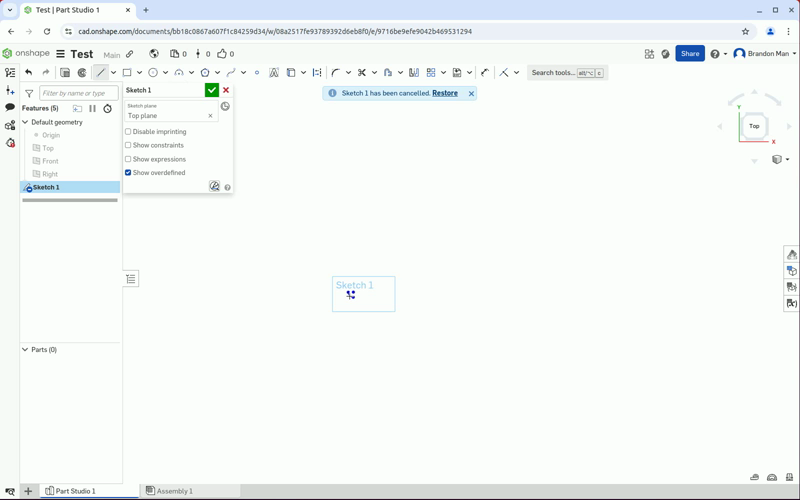
mouse_move(353, 297)
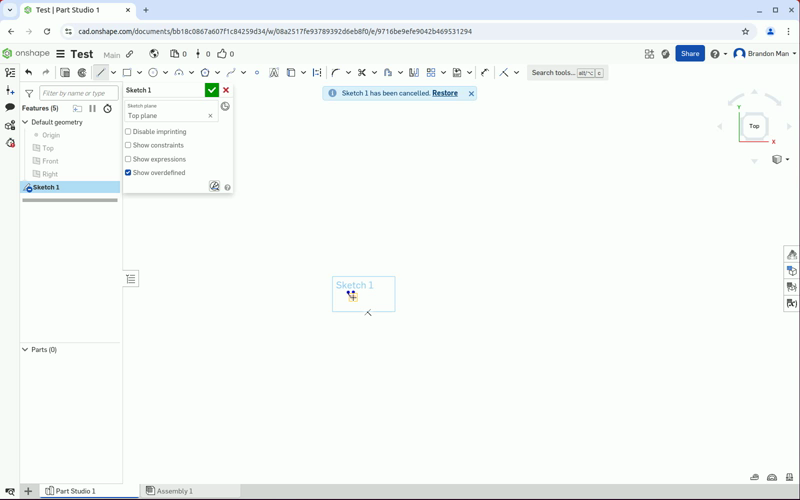
scroll(6)
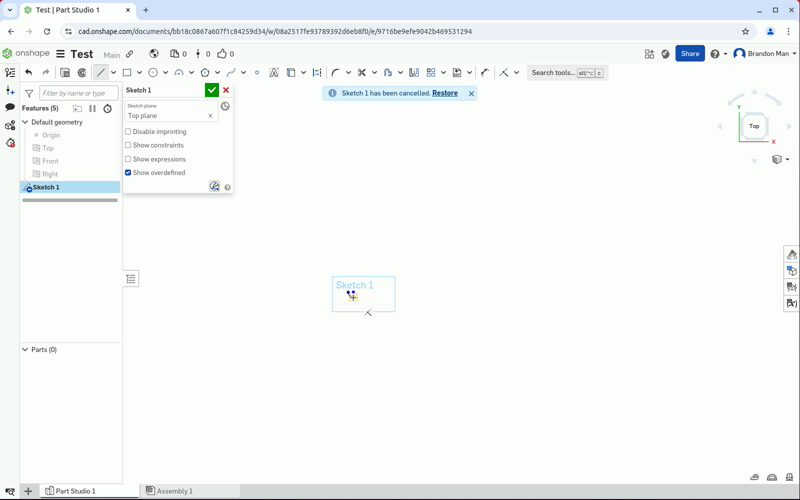
scroll(6)
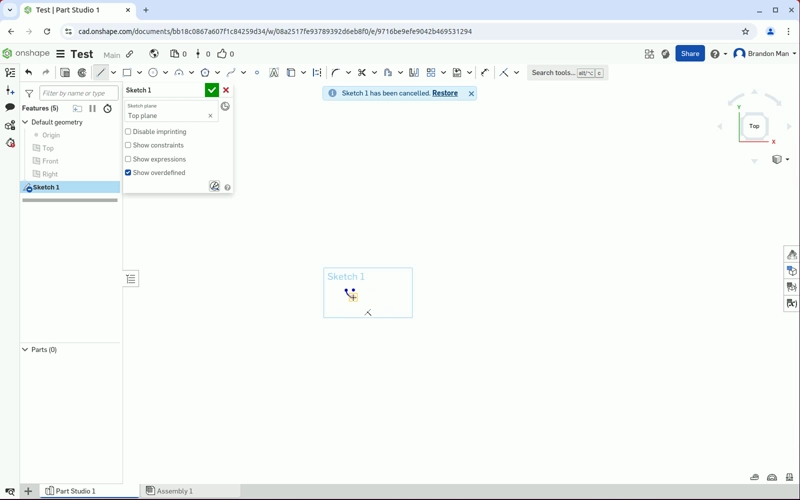
scroll(6)
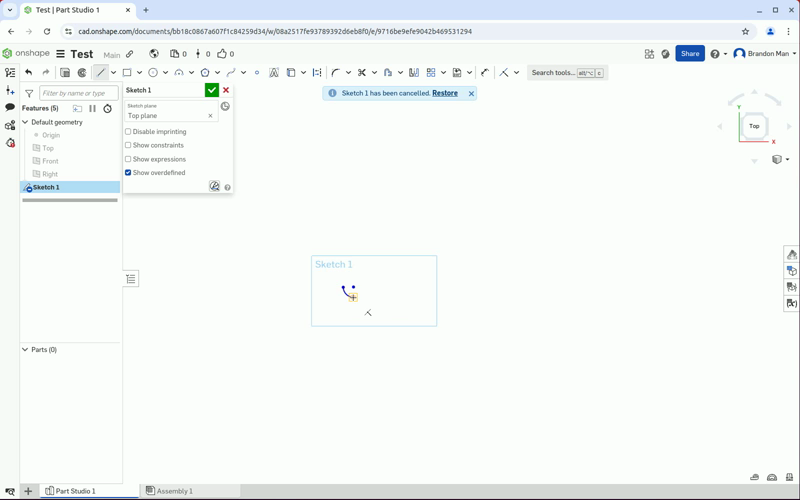
scroll(6)
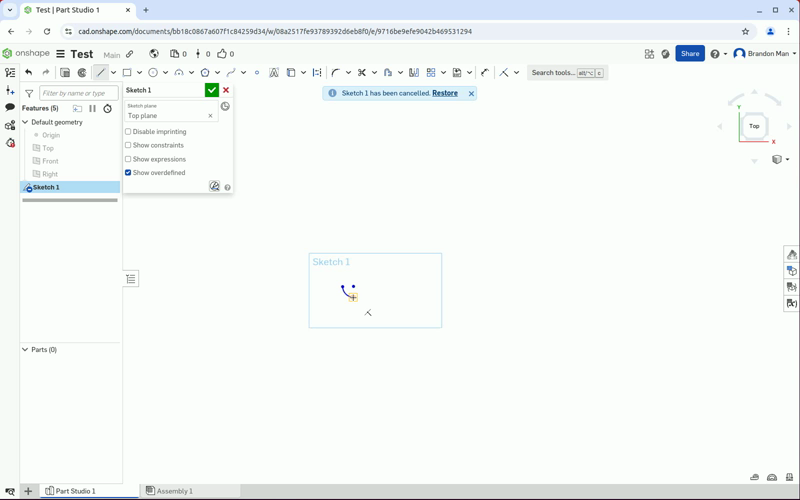
scroll(6)
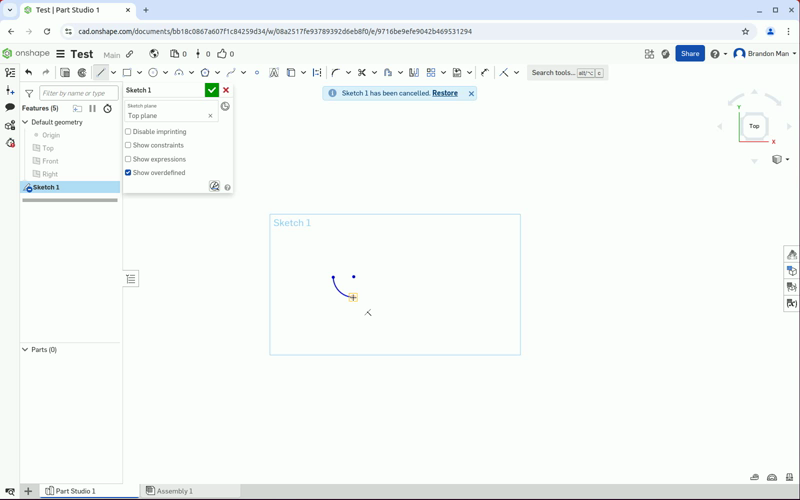
scroll(6)
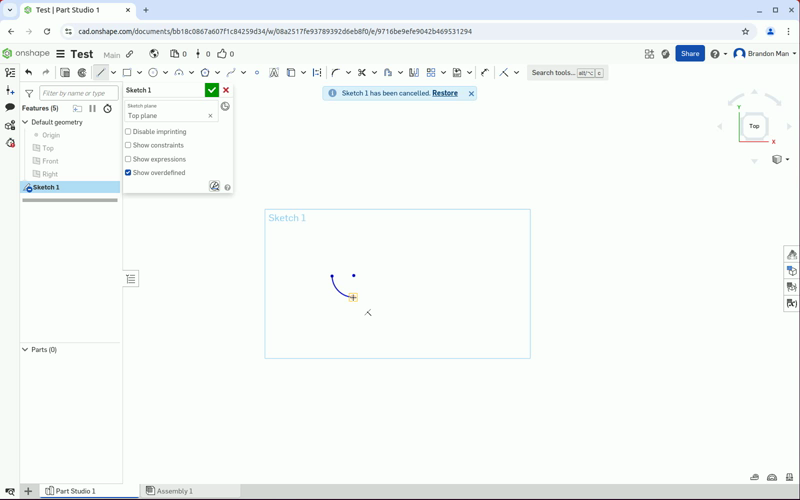
scroll(6)
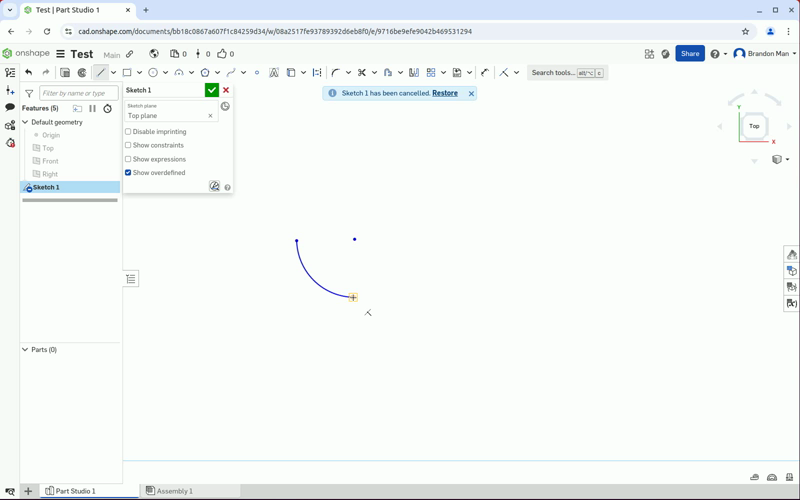
click(353, 297)
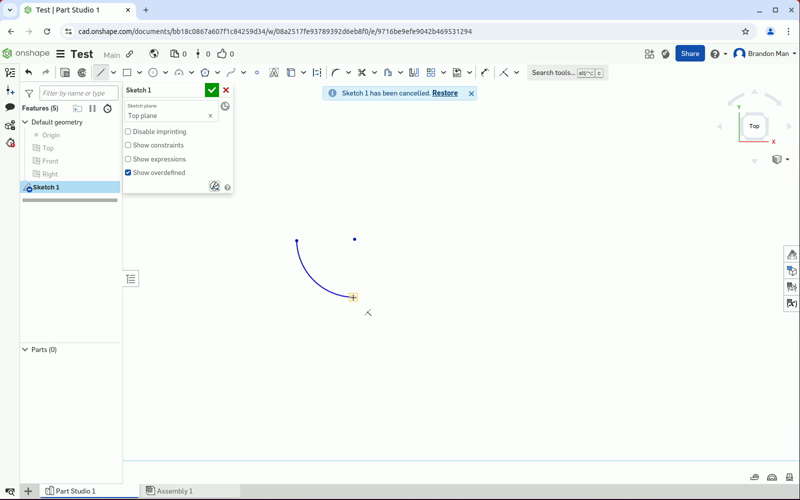
scroll(-6)
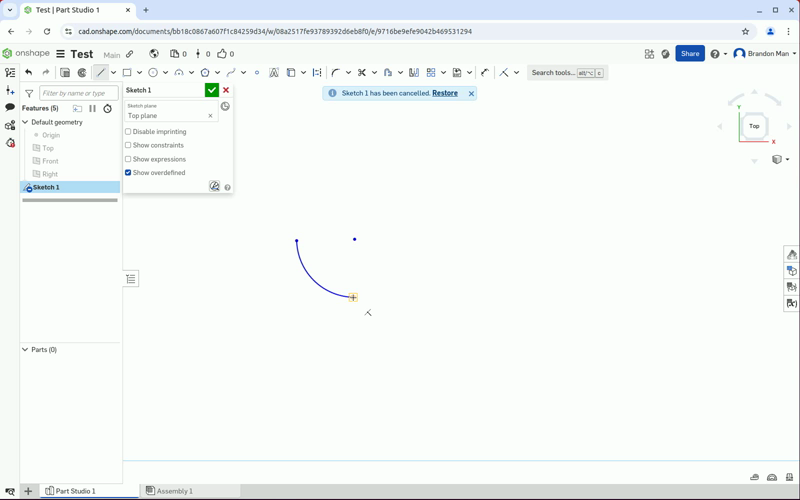
scroll(-6)
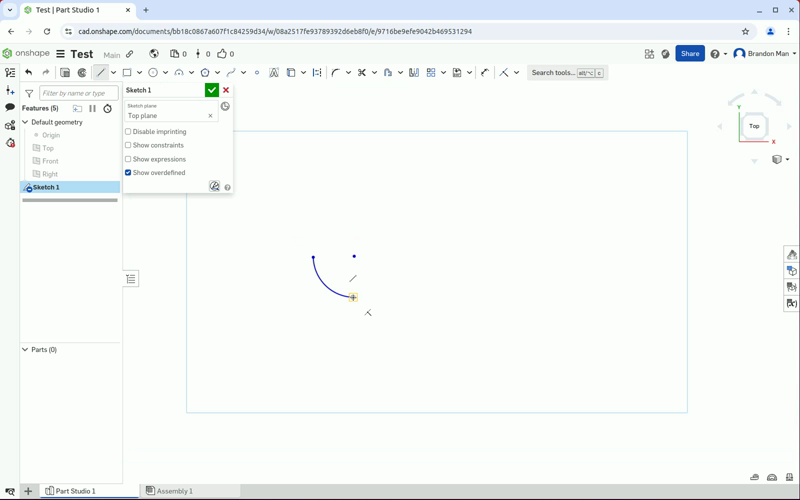
scroll(-6)
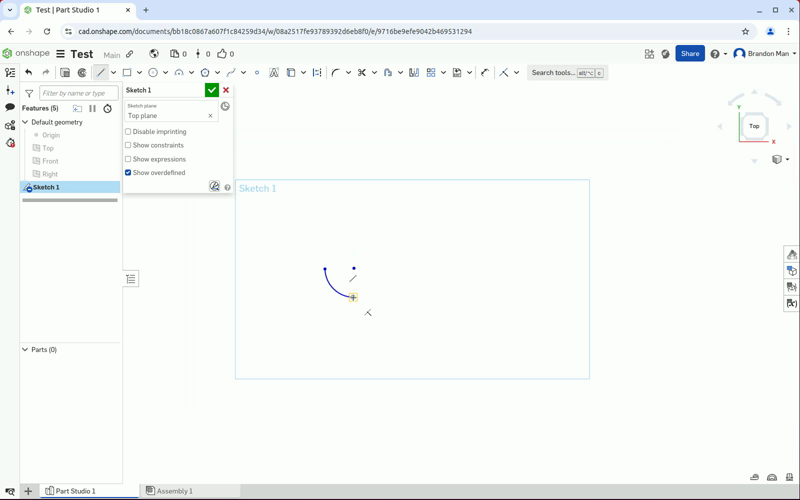
scroll(-6)
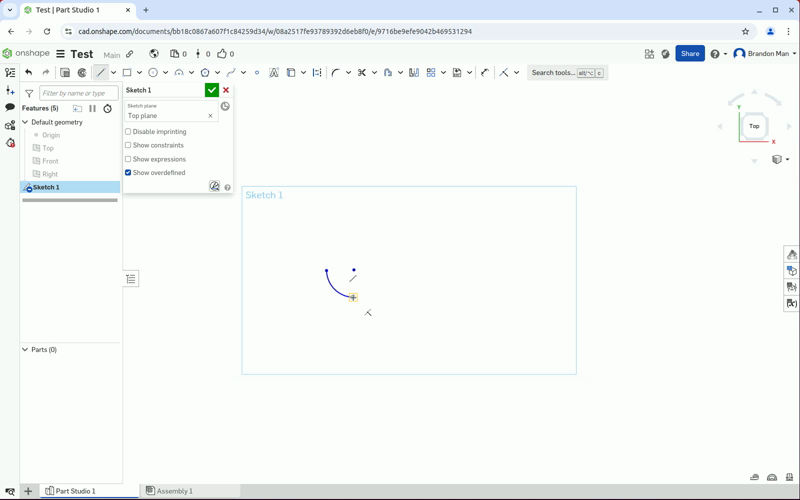
scroll(-6)
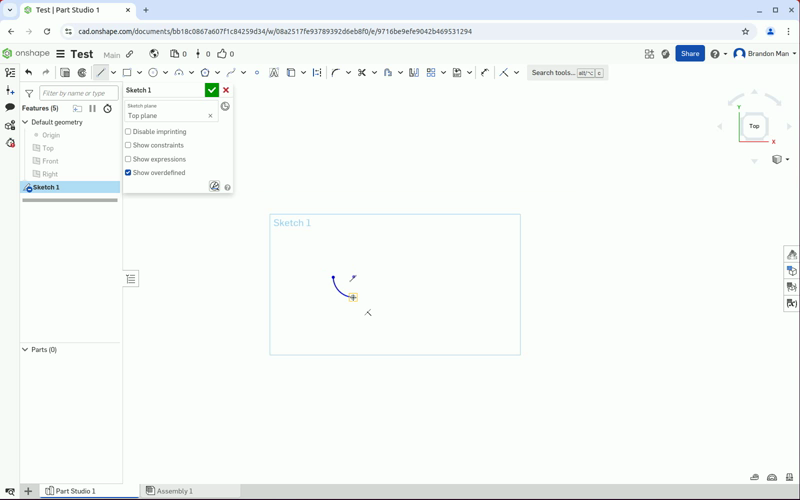
scroll(-6)
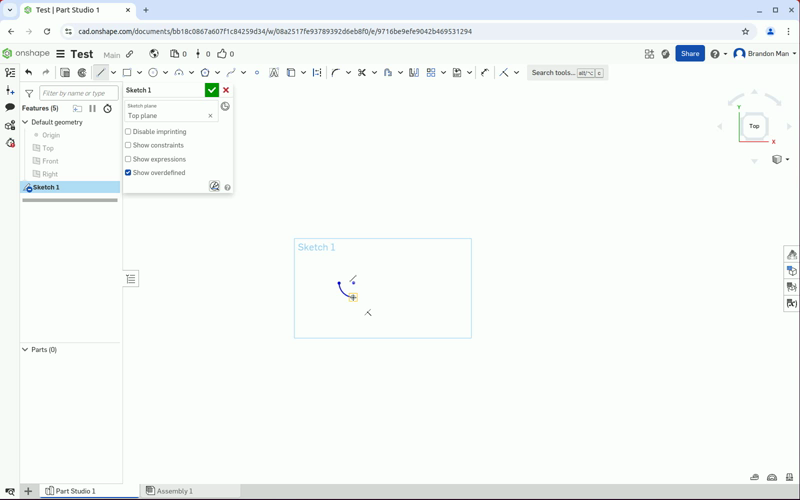
scroll(-6)
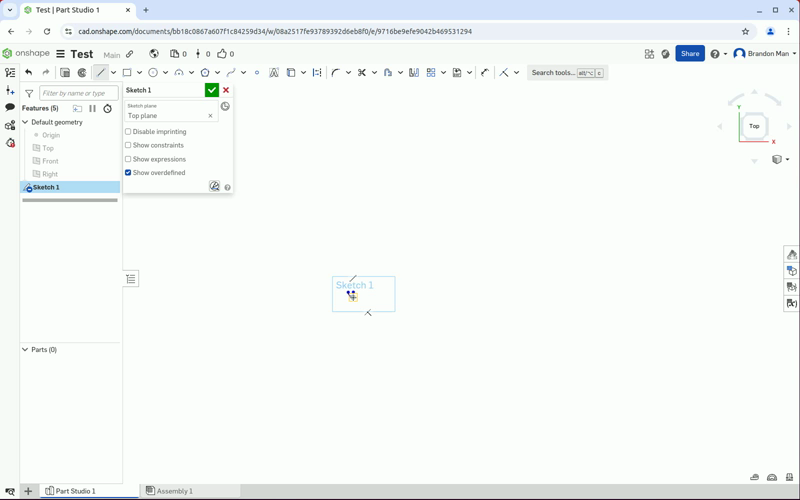
key_down(shift)
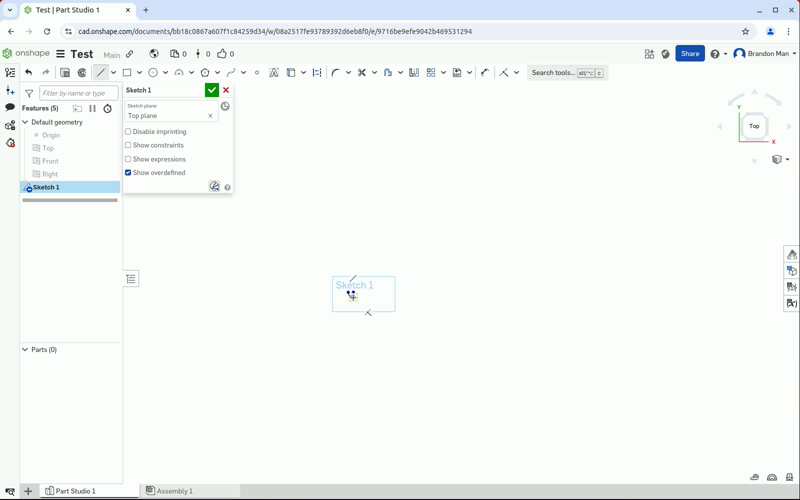
mouse_move(460, 309)
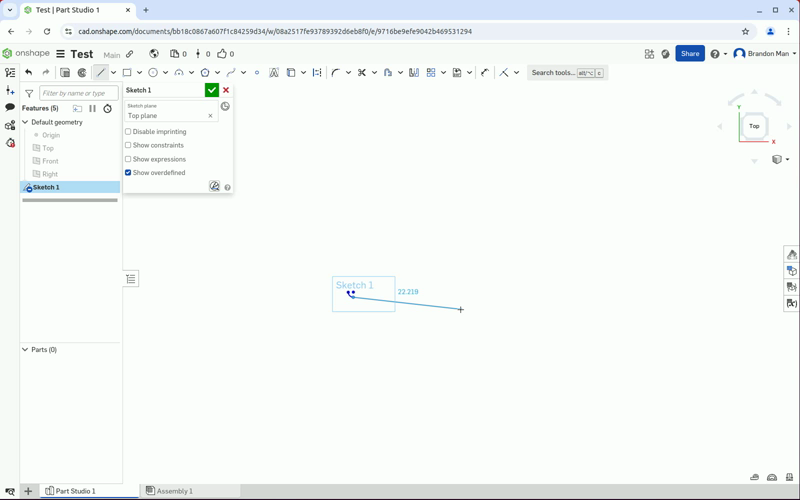
click(460, 309)
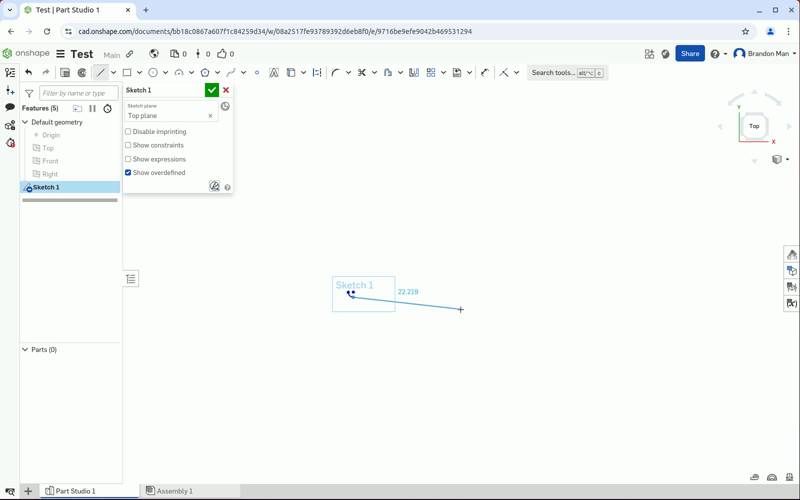
key_up(shift)
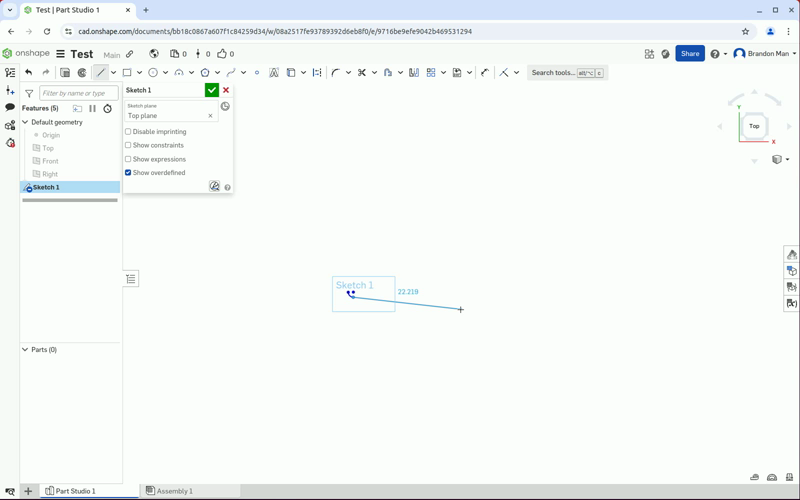
key_down(shift)
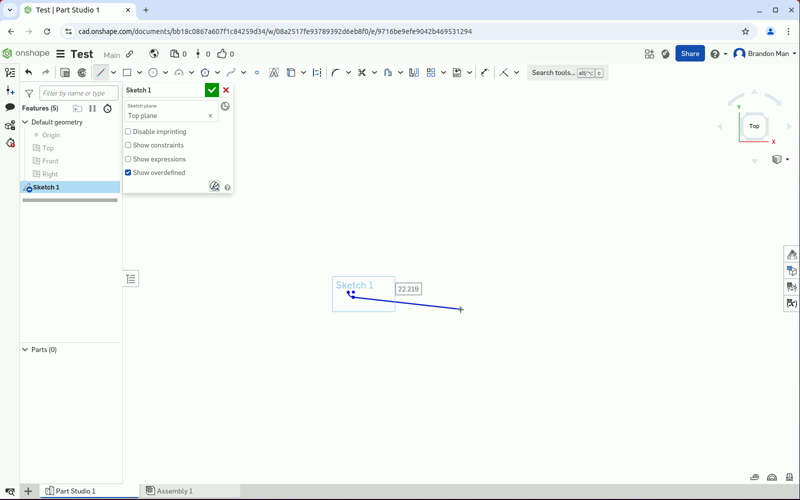
mouse_move(490, 309)
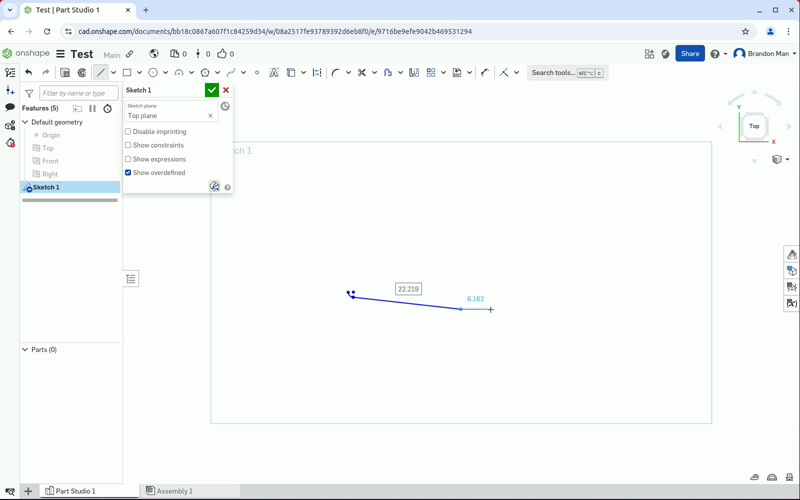
mouse_move(487, 309)
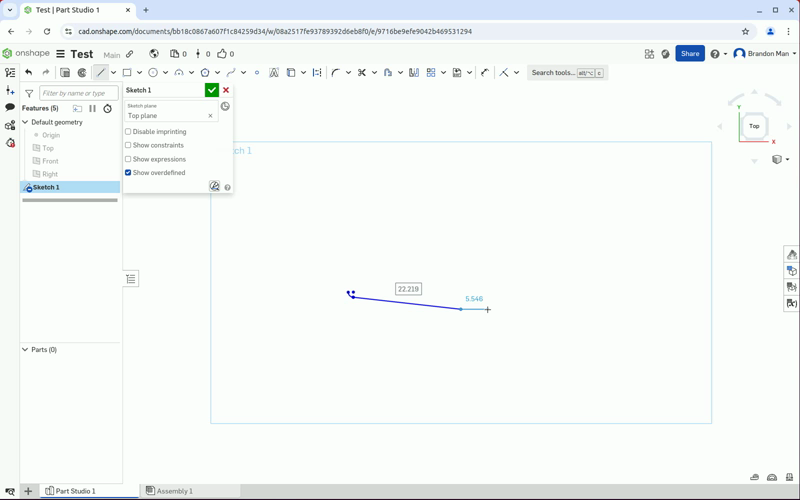
click(487, 309)
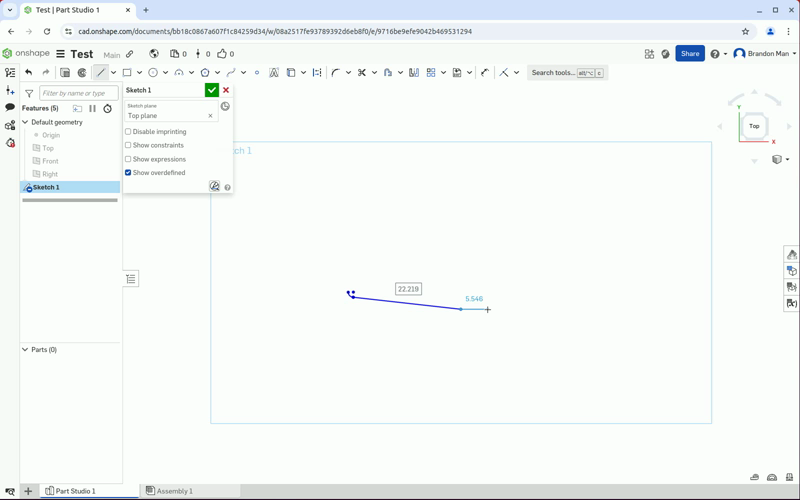
key_up(shift)
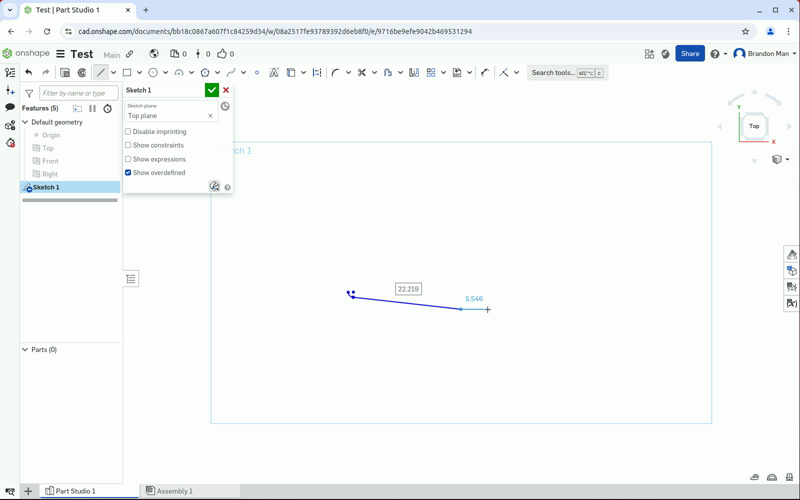
key(esc)
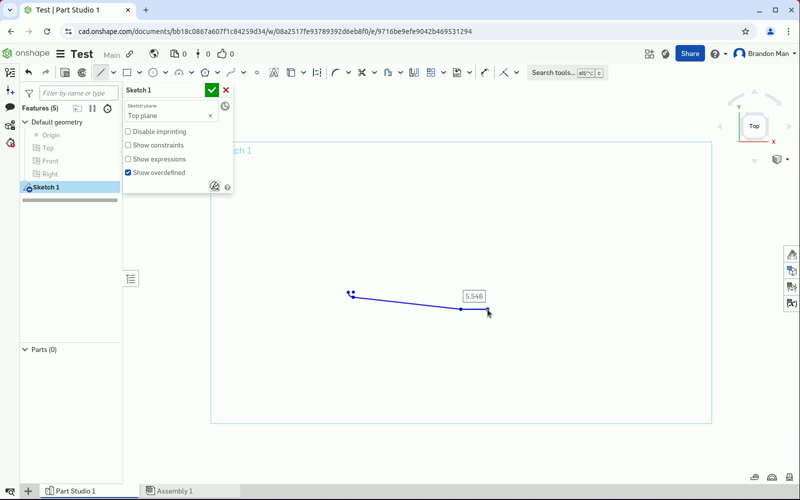
key(a)
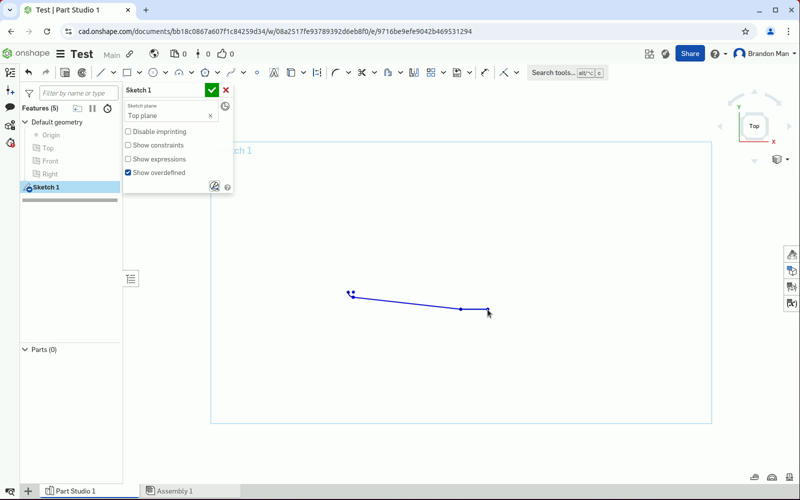
mouse_move(487, 309)
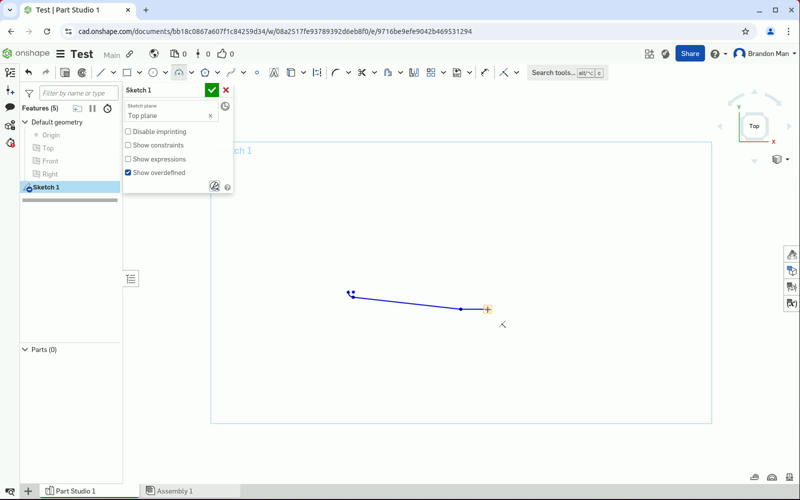
click(487, 309)
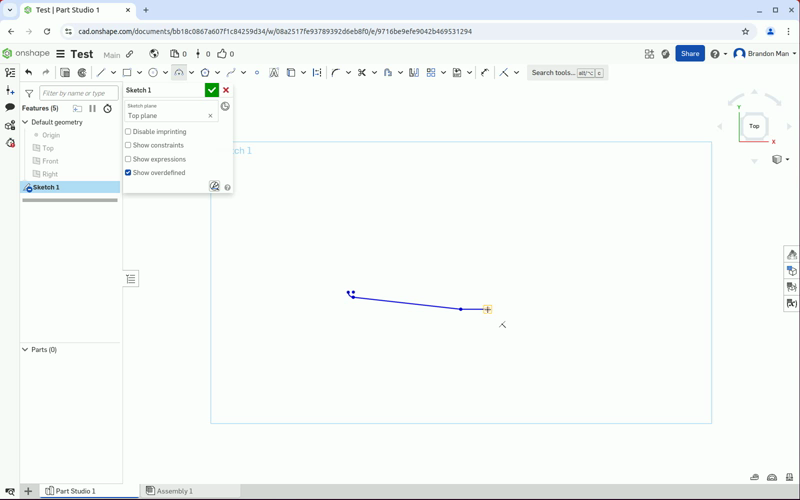
key_down(shift)
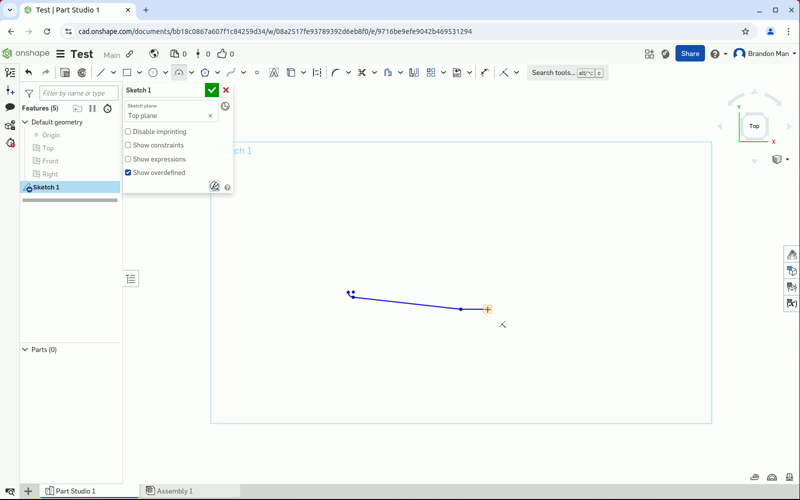
mouse_move(496, 300)
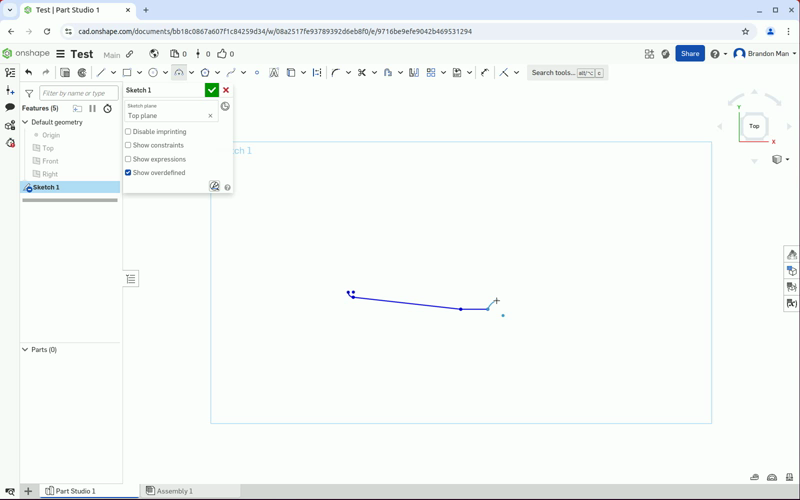
click(496, 300)
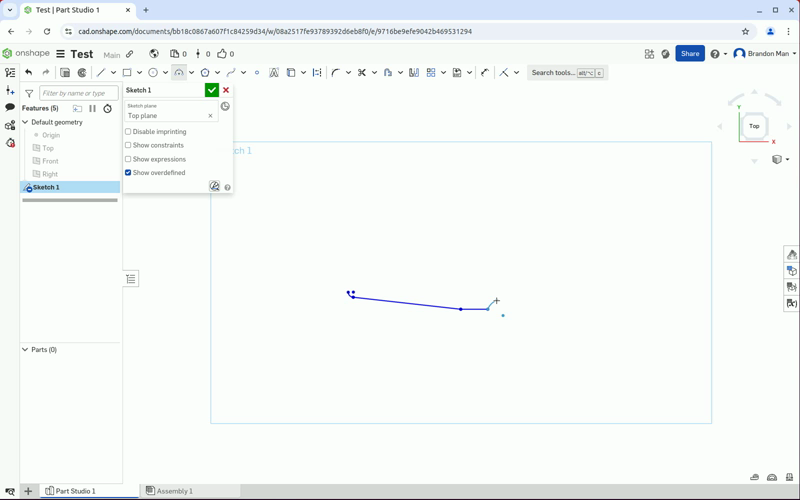
mouse_move(494, 306)
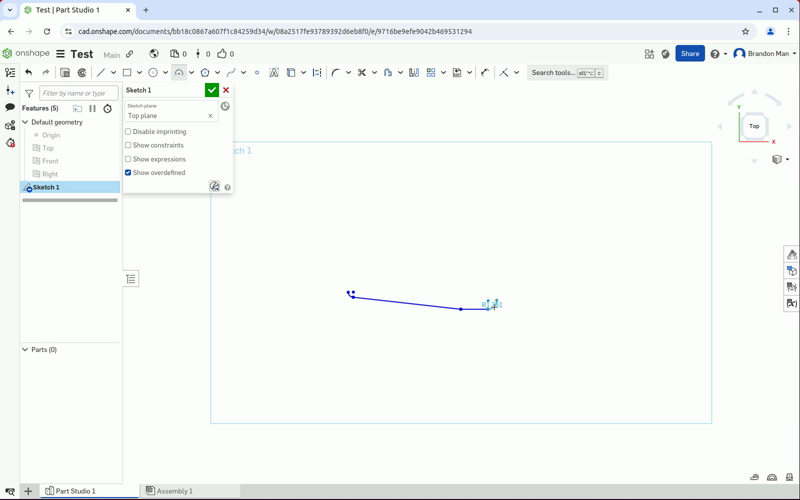
click(494, 306)
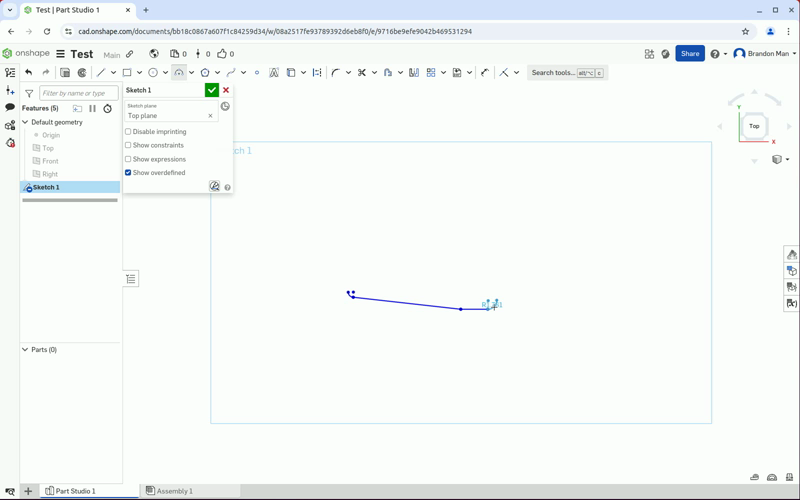
key_up(shift)
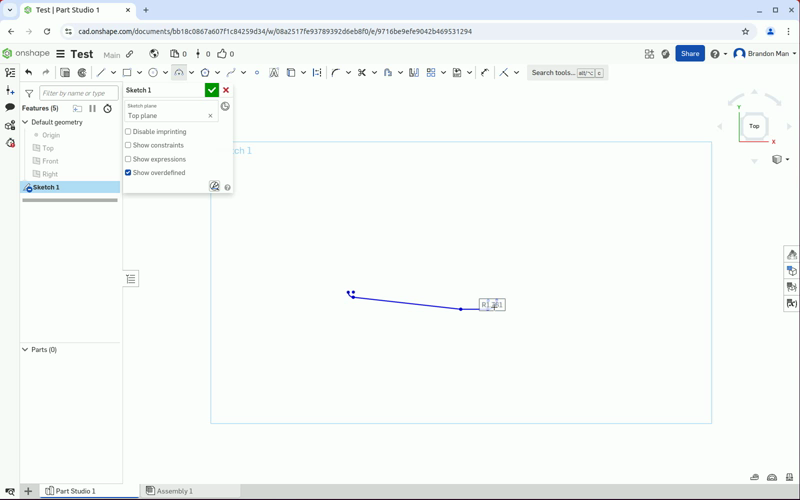
key(esc)
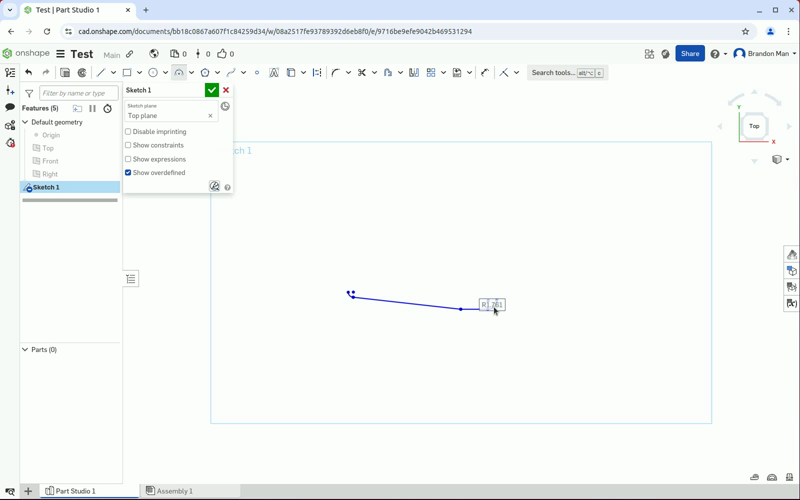
key(l)
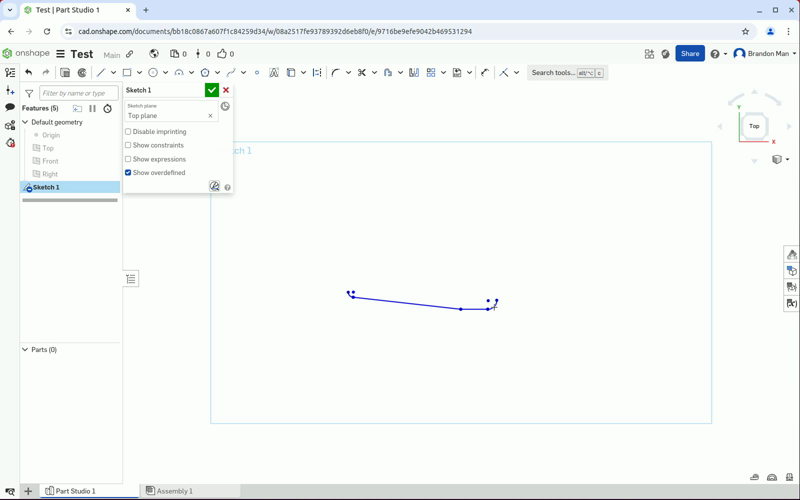
mouse_move(496, 300)
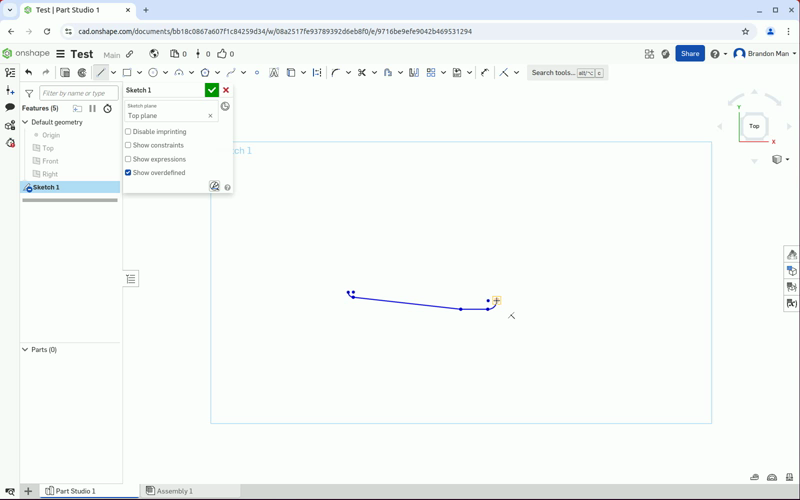
click(496, 300)
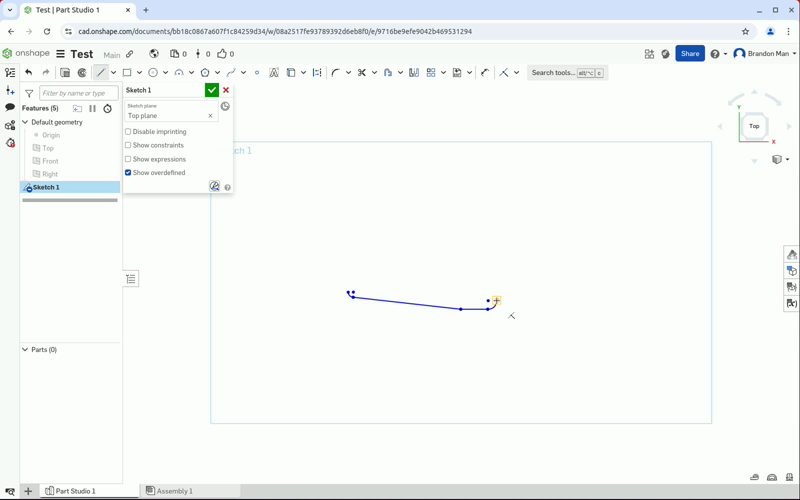
key_down(shift)
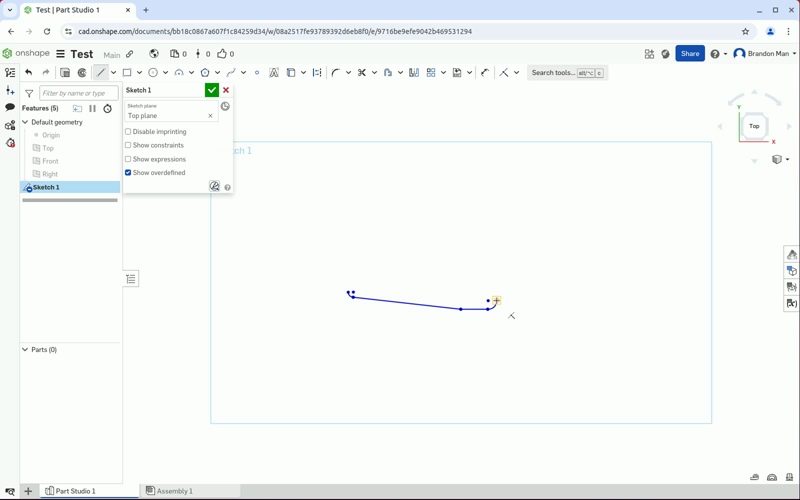
mouse_move(526, 300)
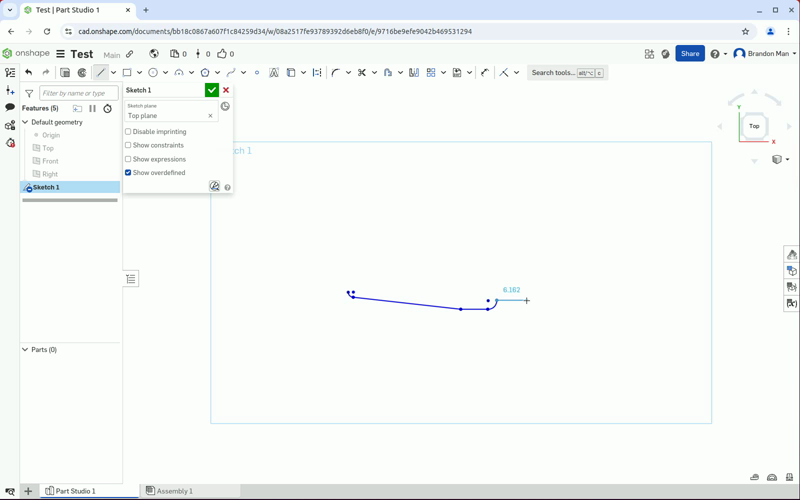
mouse_move(496, 264)
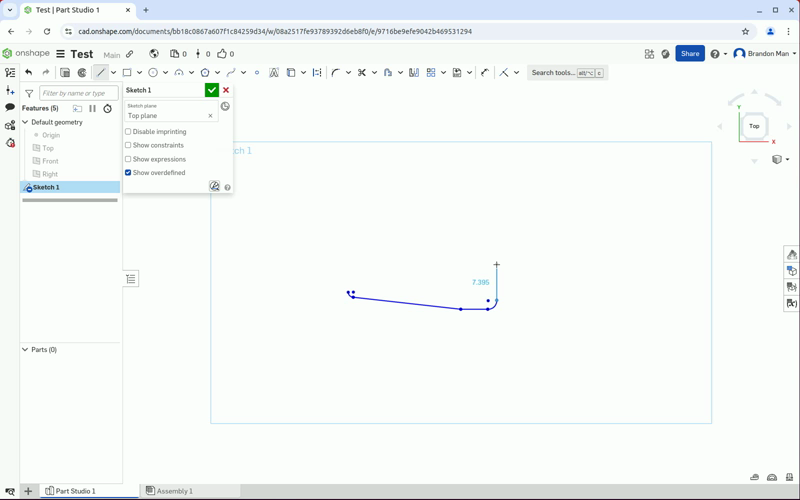
click(496, 264)
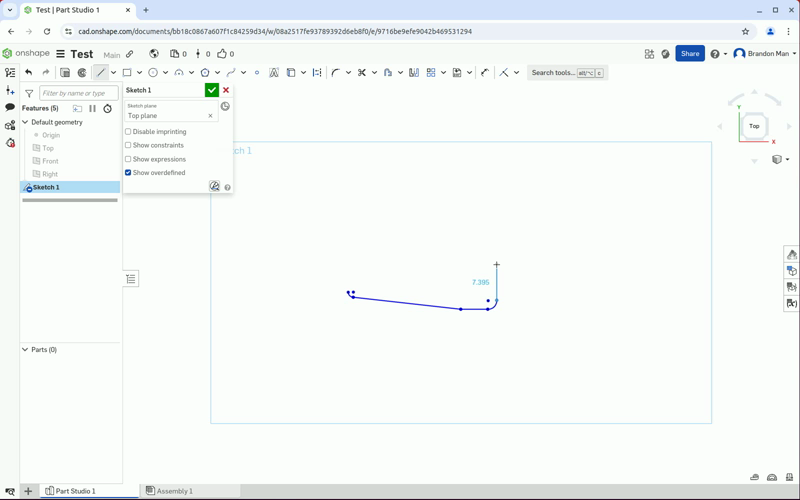
key_up(shift)
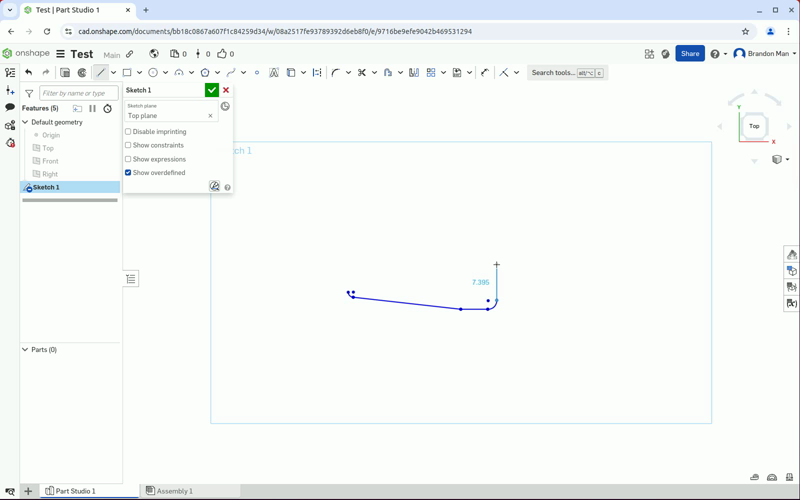
key(esc)
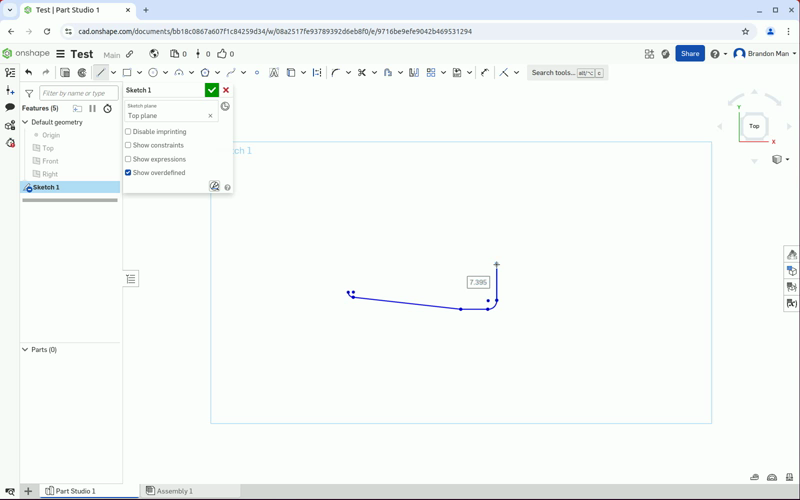
key(a)
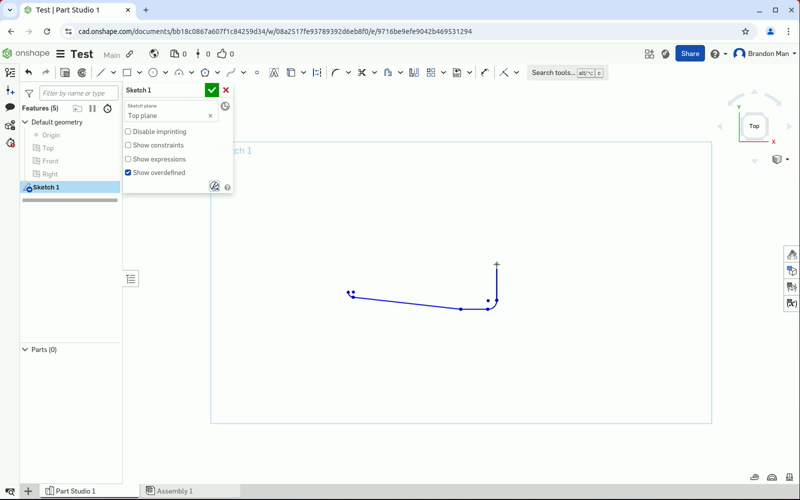
mouse_move(496, 264)
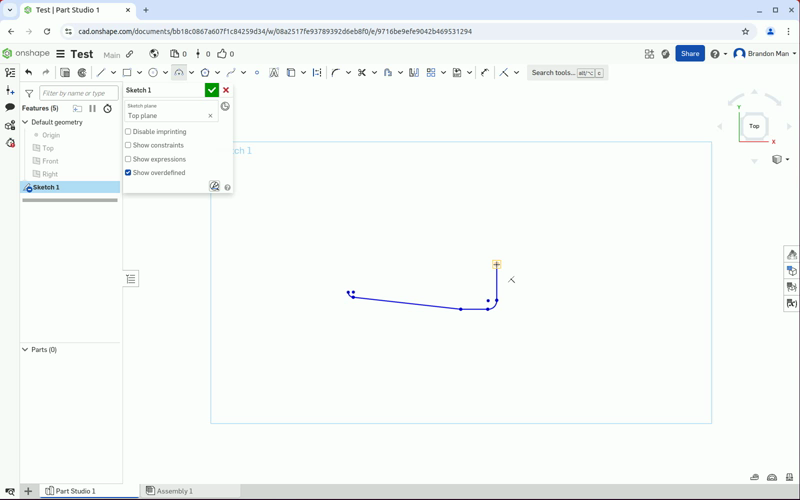
click(496, 264)
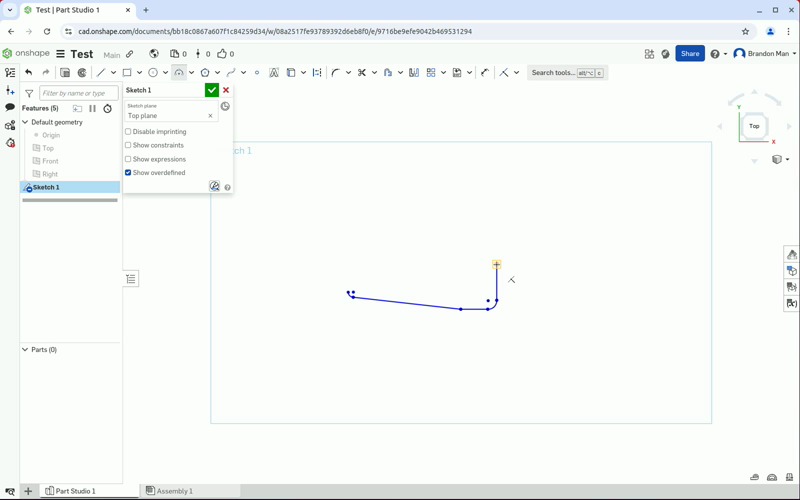
key_down(shift)
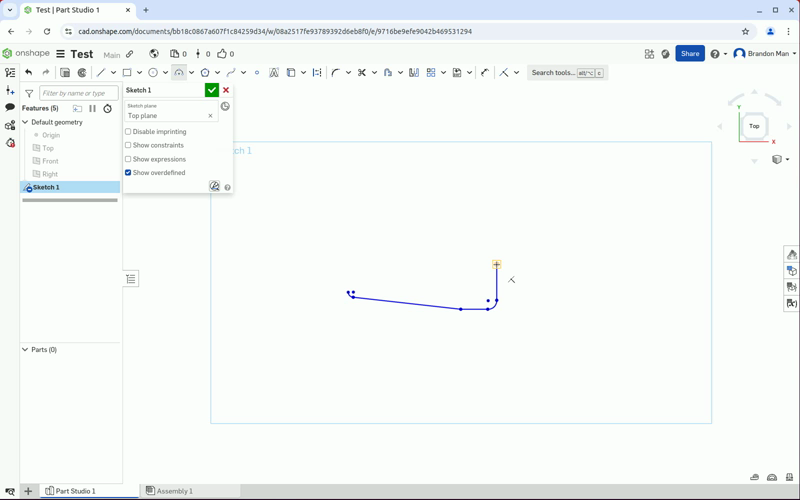
mouse_move(487, 256)
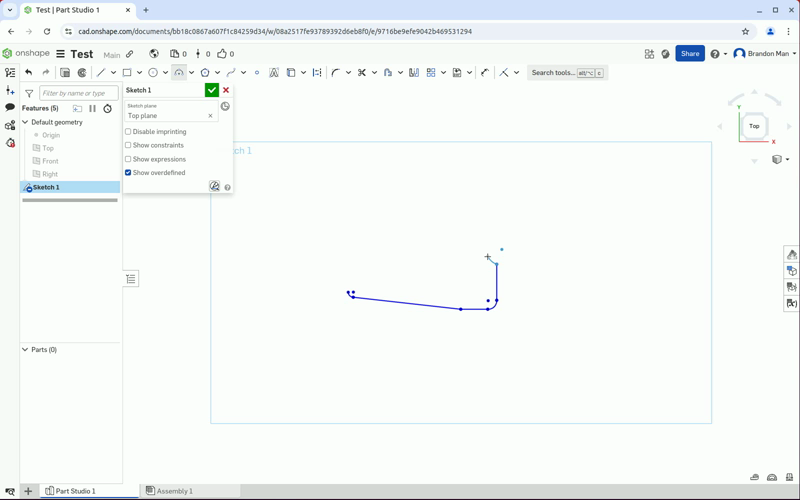
click(487, 256)
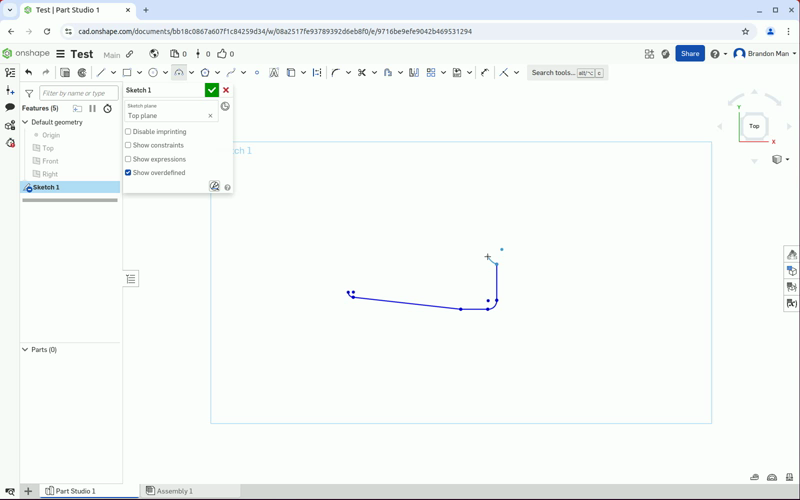
mouse_move(493, 258)
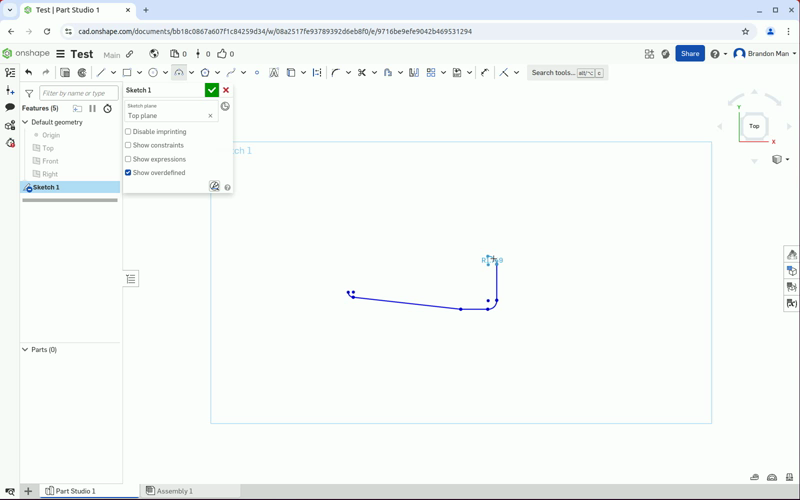
click(493, 258)
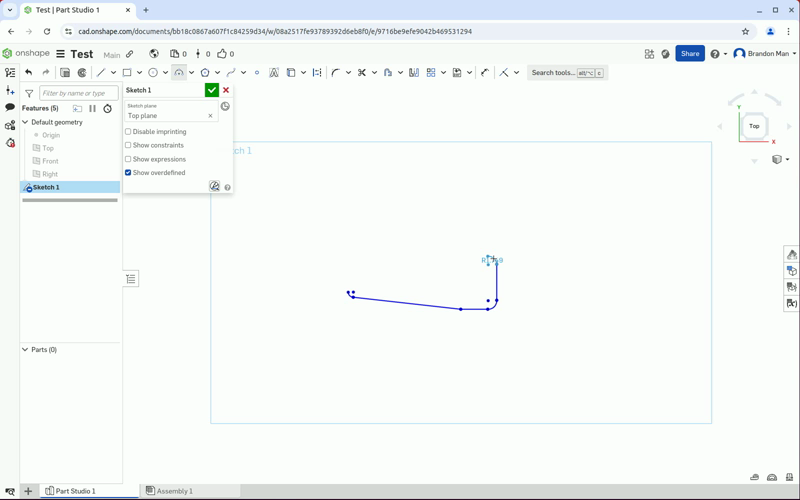
key_up(shift)
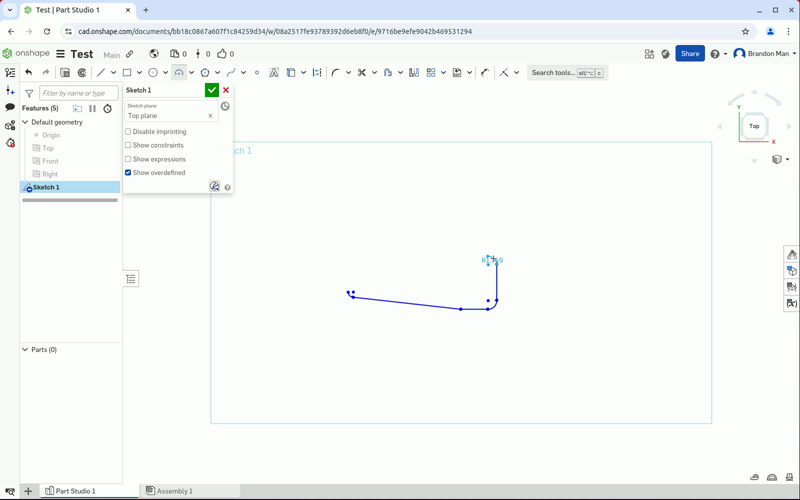
key(esc)
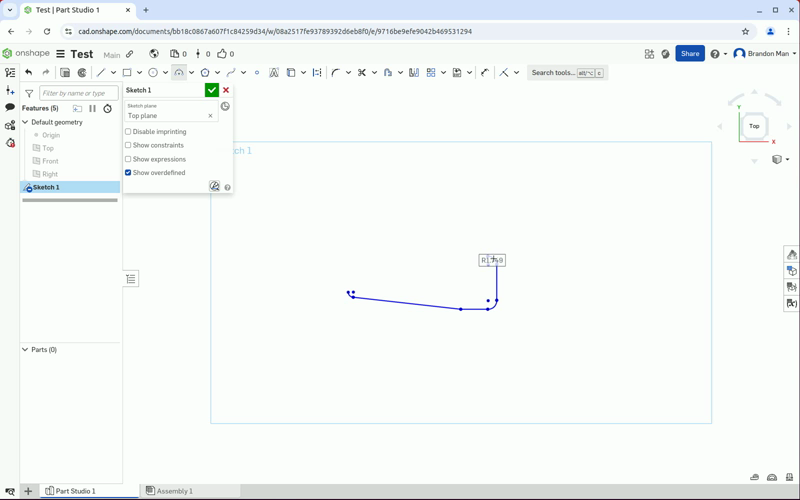
key(l)
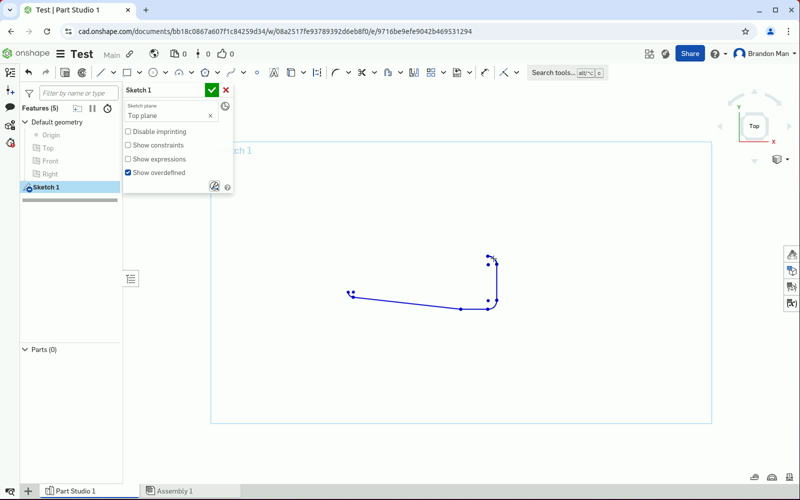
mouse_move(487, 256)
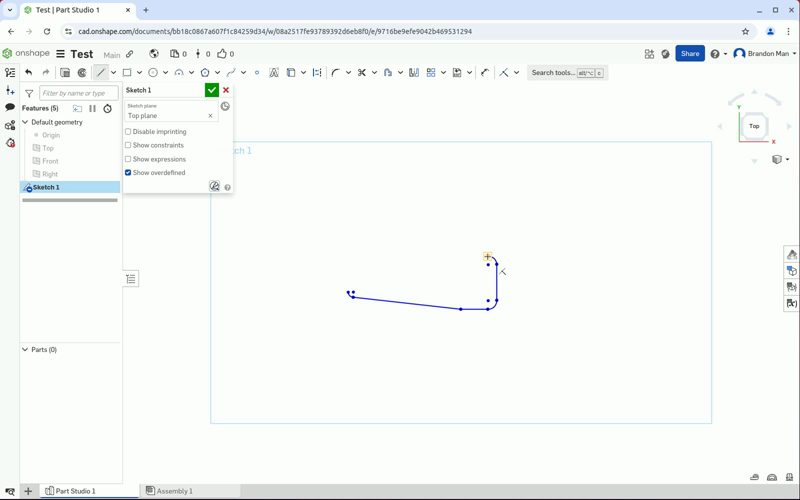
click(487, 256)
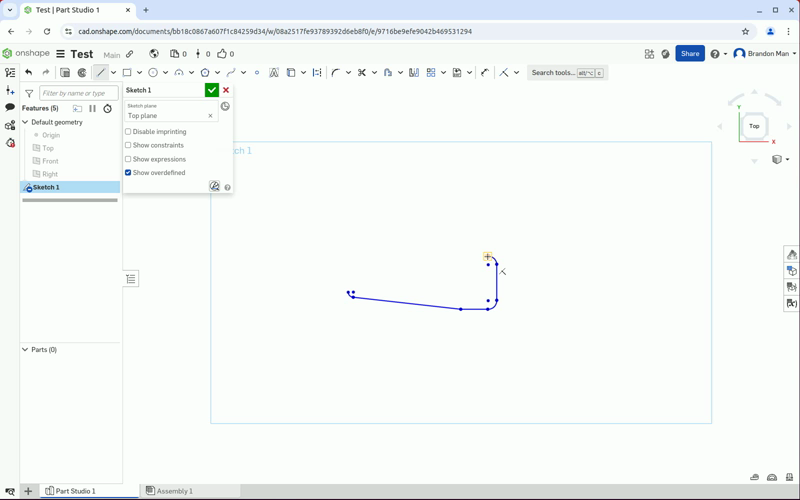
key_down(shift)
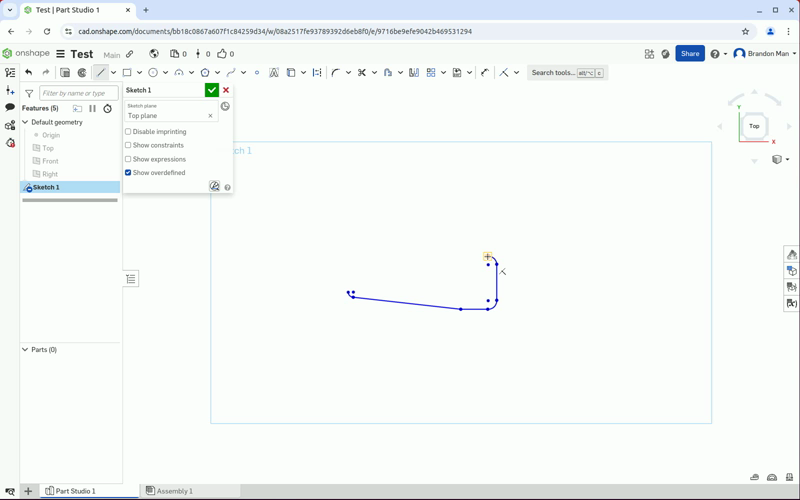
mouse_move(517, 256)
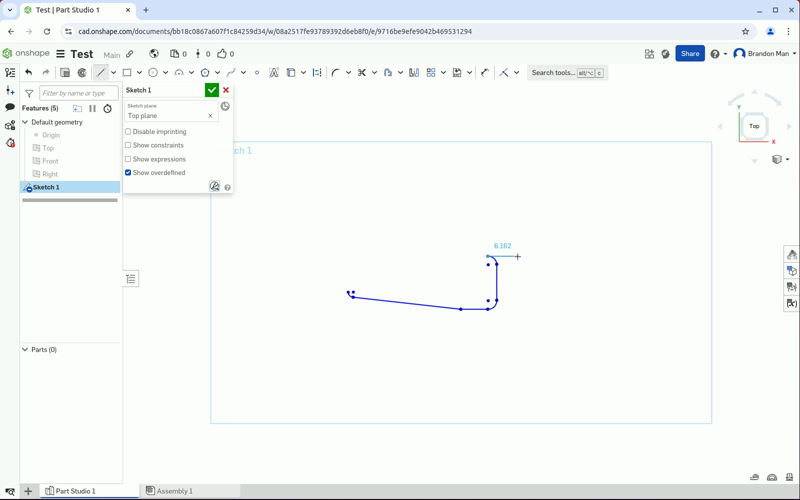
mouse_move(460, 256)
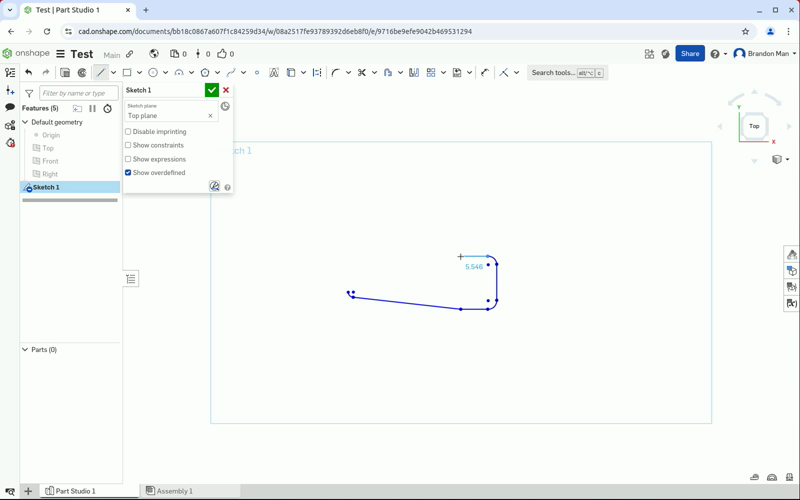
click(460, 256)
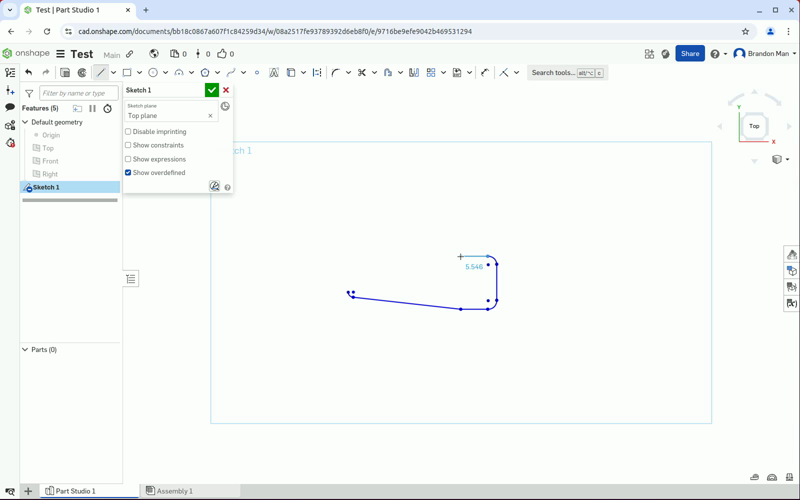
key_up(shift)
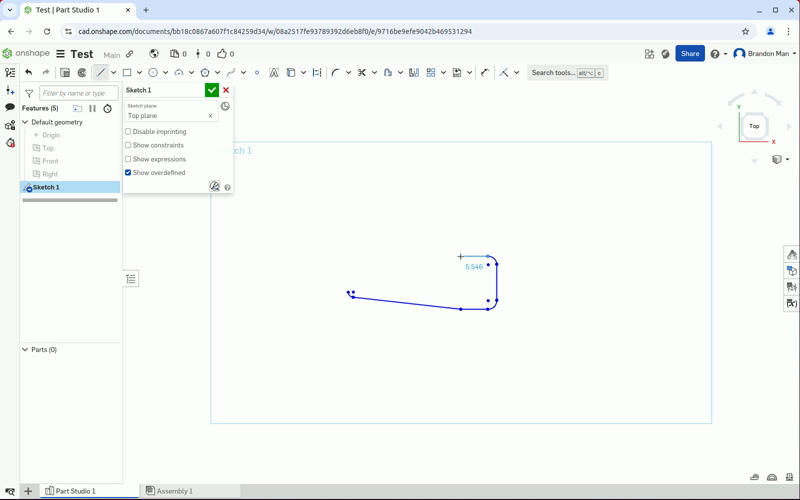
key_down(shift)
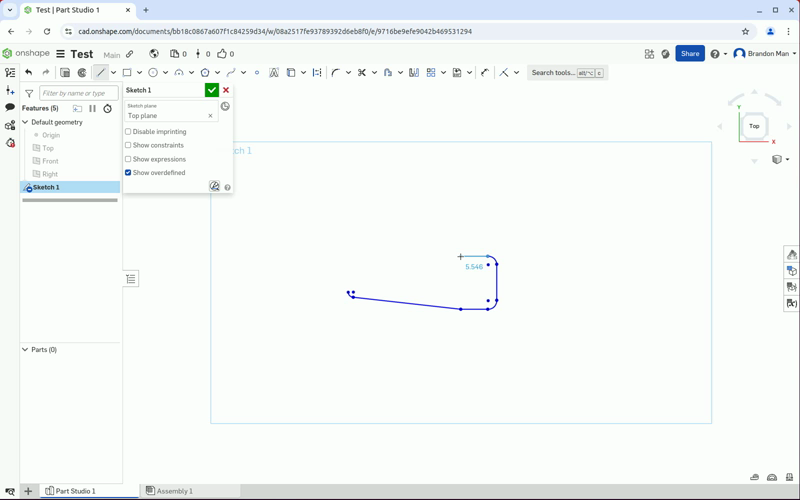
mouse_move(353, 268)
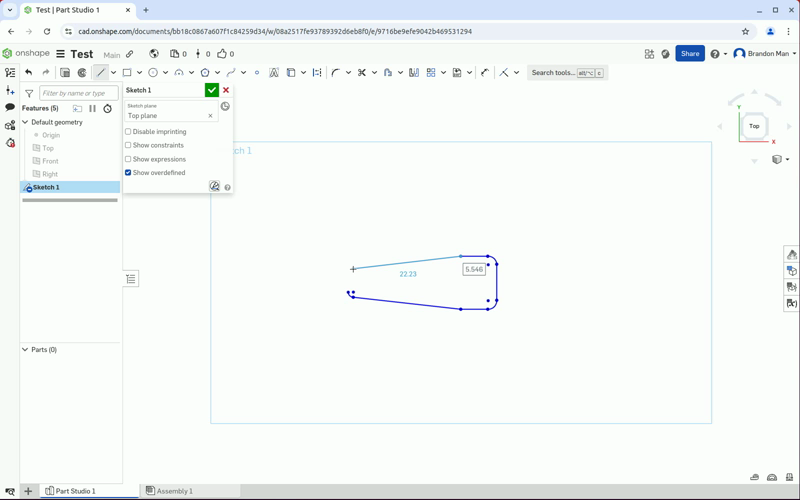
click(353, 268)
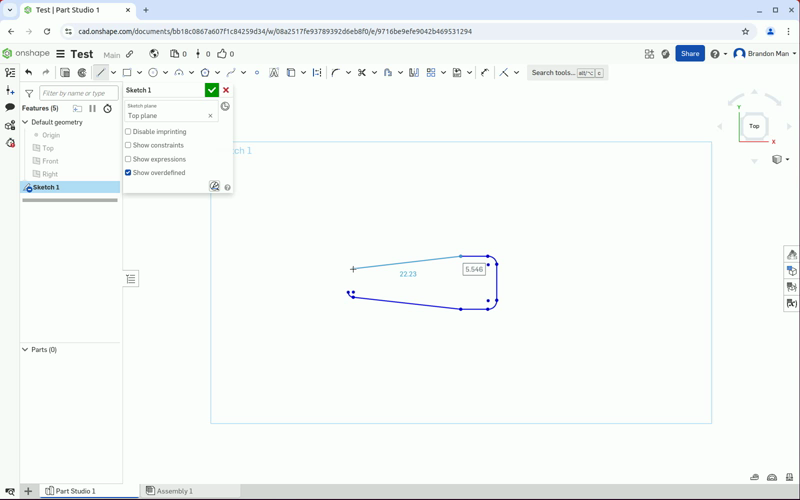
key_up(shift)
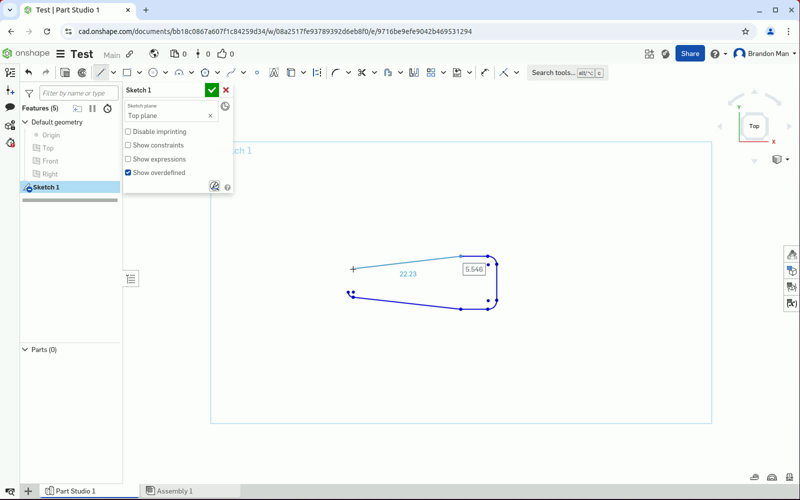
key(esc)
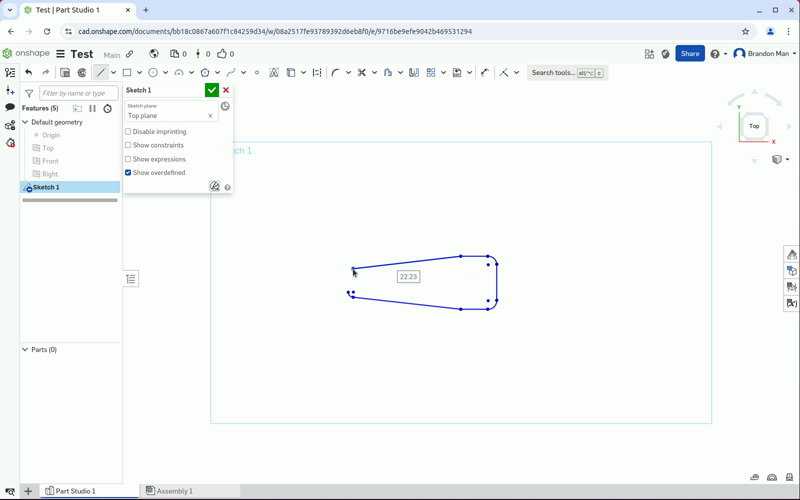
key(a)
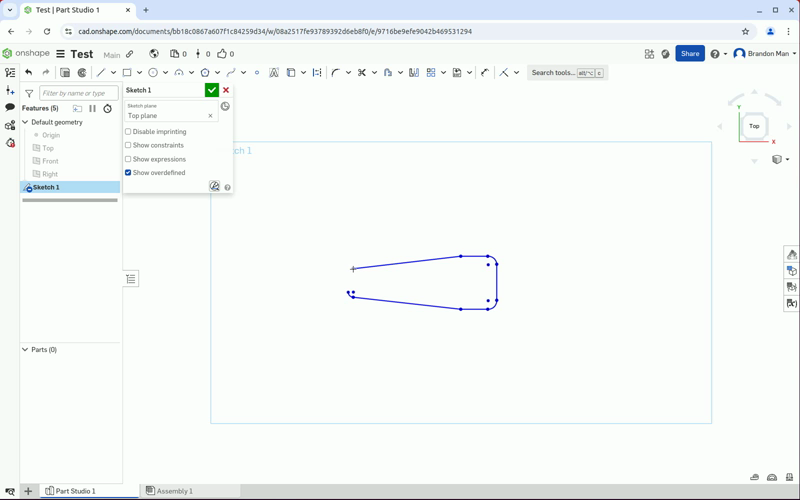
mouse_move(353, 268)
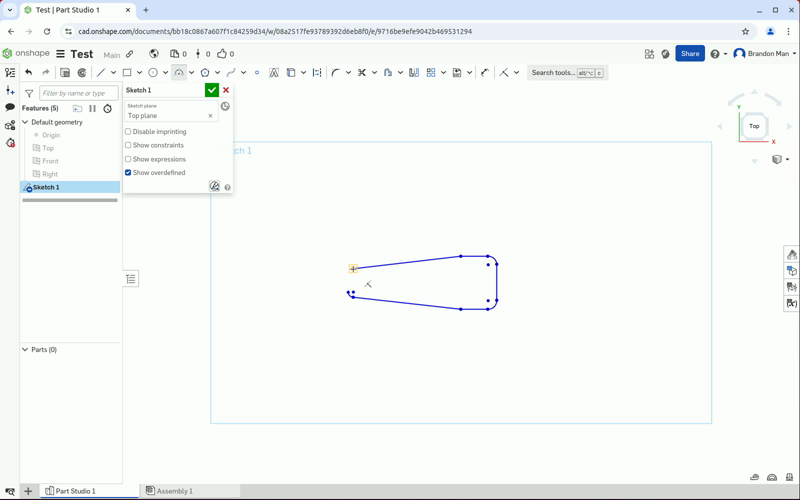
click(353, 268)
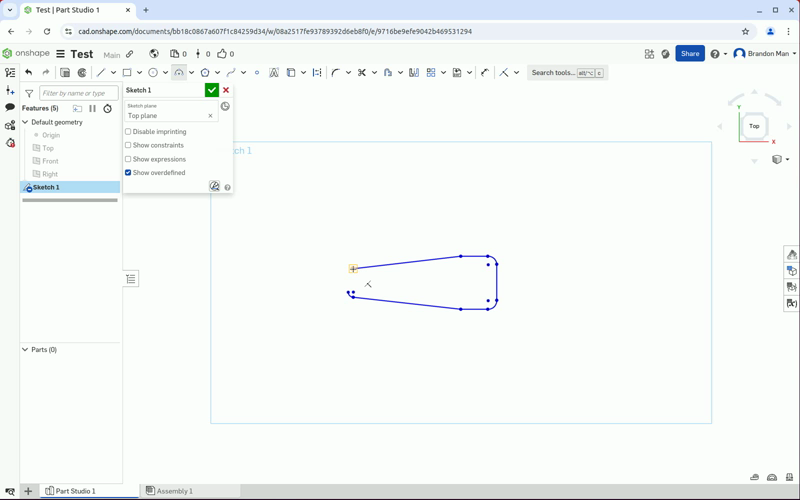
key_down(shift)
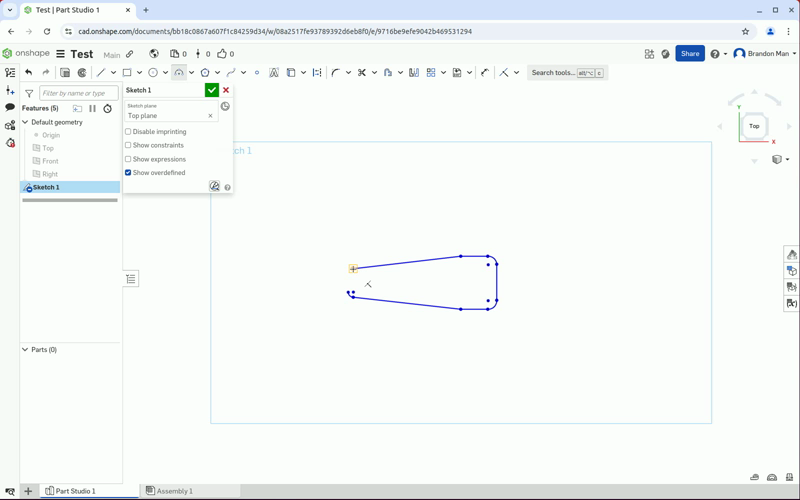
mouse_move(348, 273)
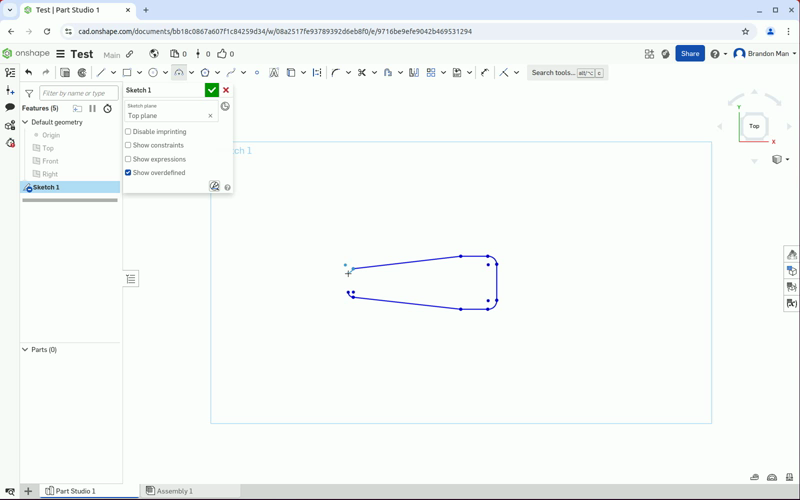
scroll(6)
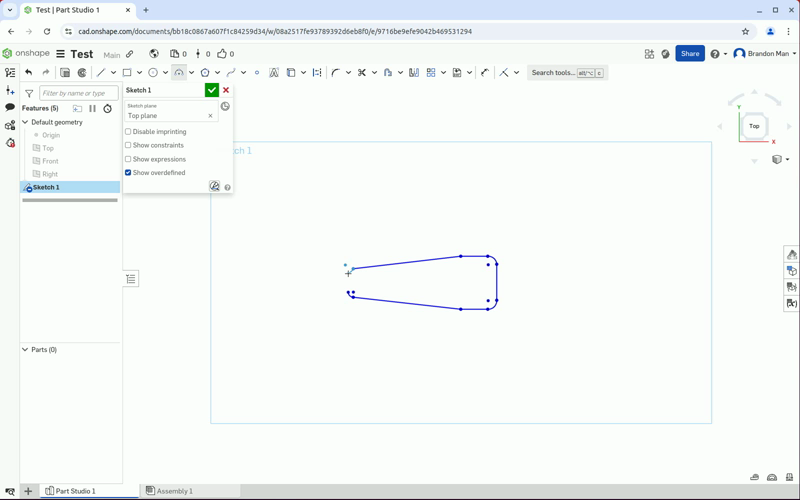
scroll(6)
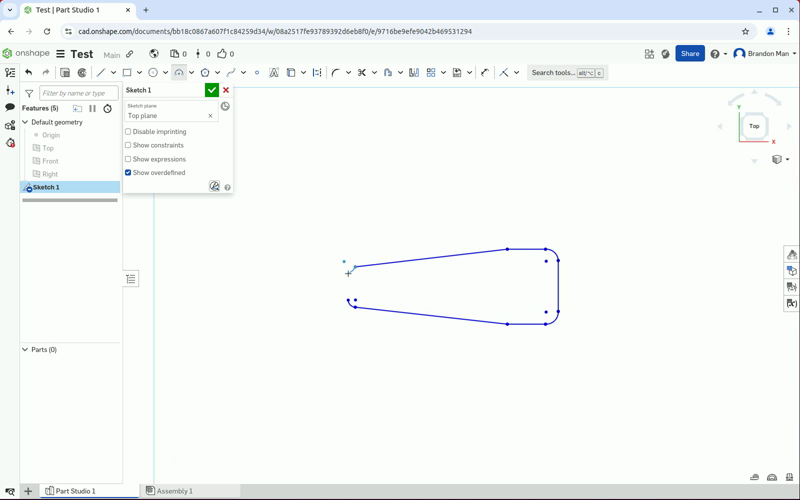
scroll(6)
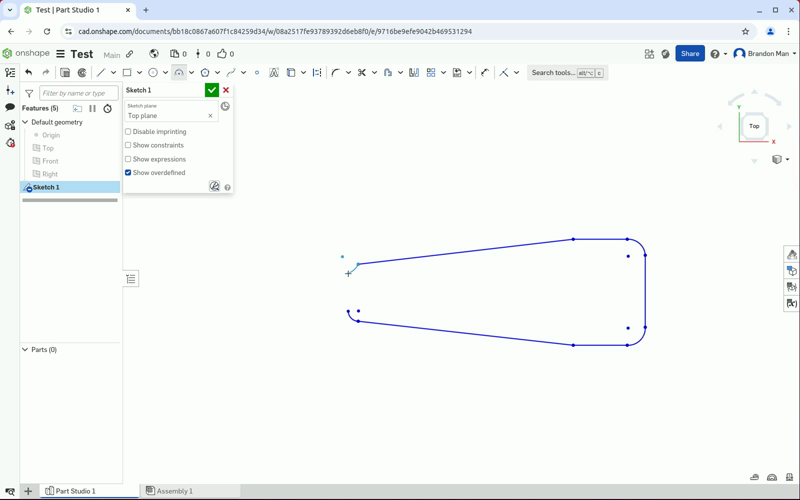
scroll(6)
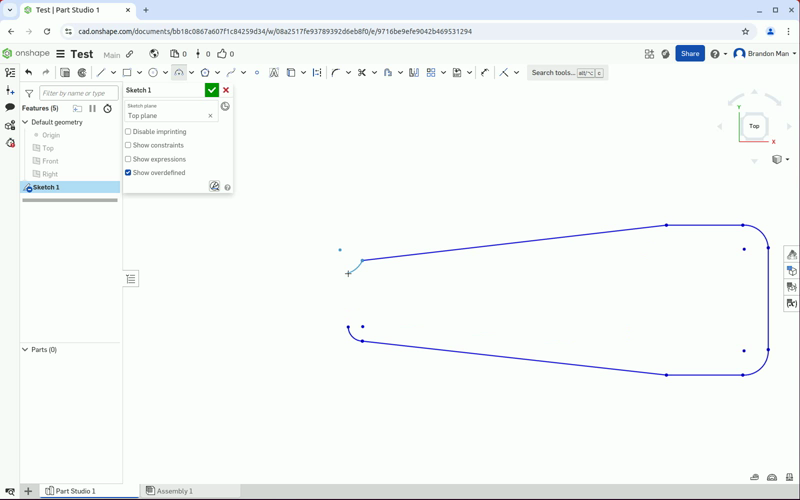
scroll(6)
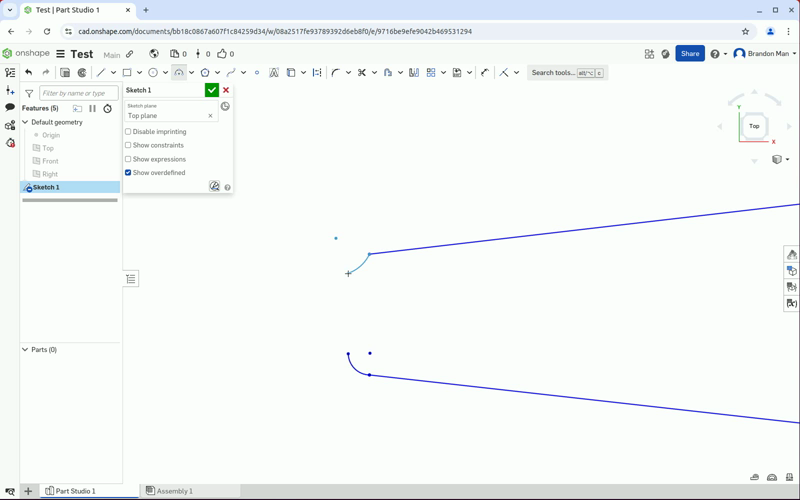
scroll(6)
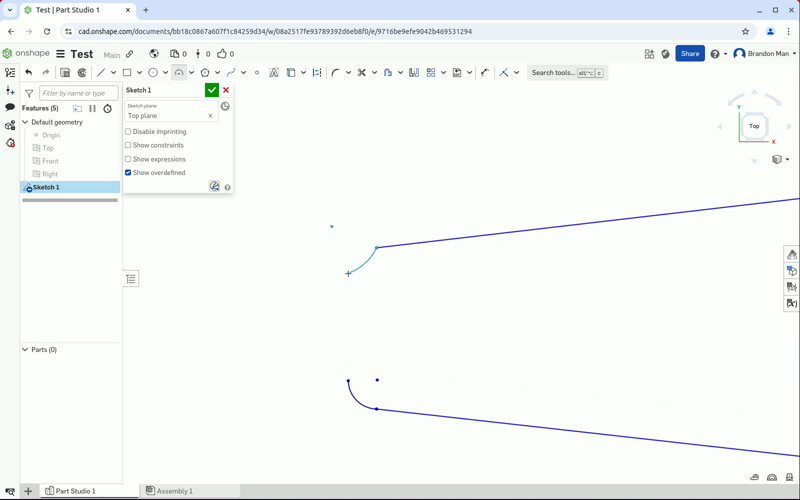
scroll(6)
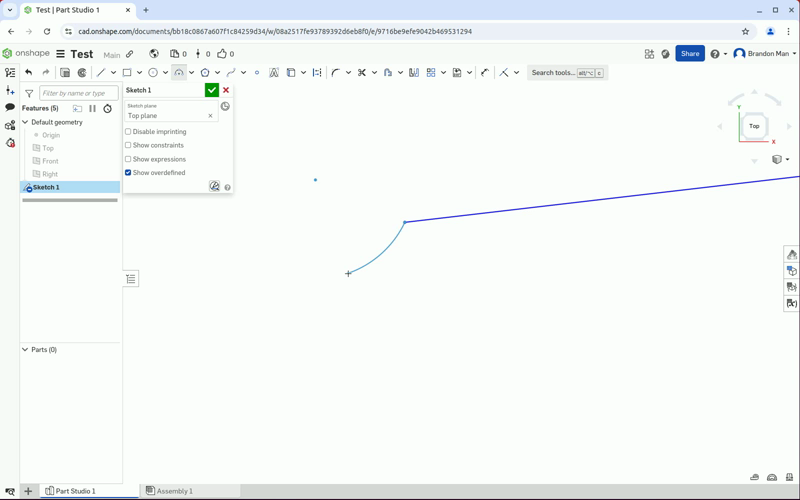
click(348, 273)
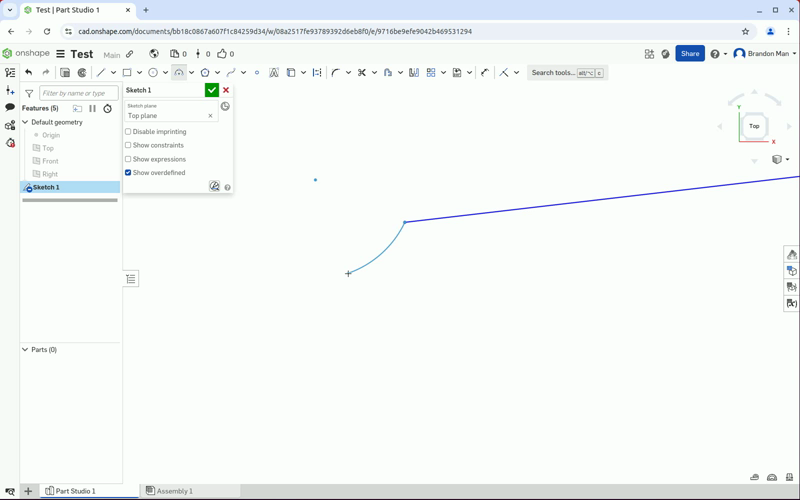
scroll(-6)
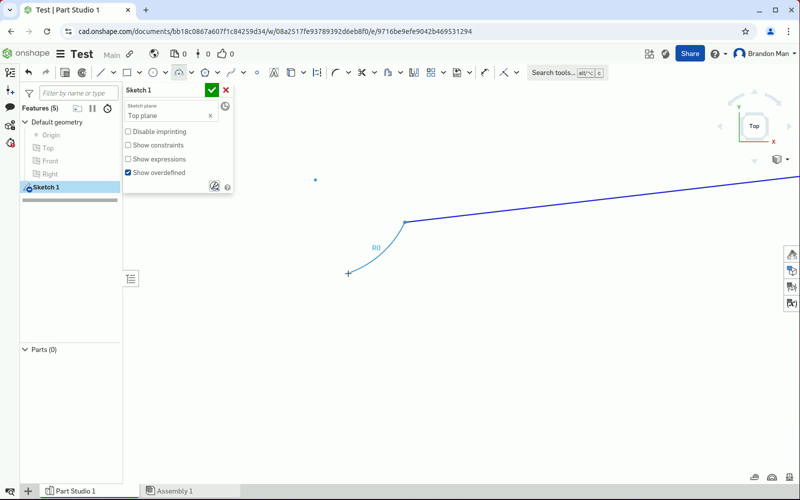
scroll(-6)
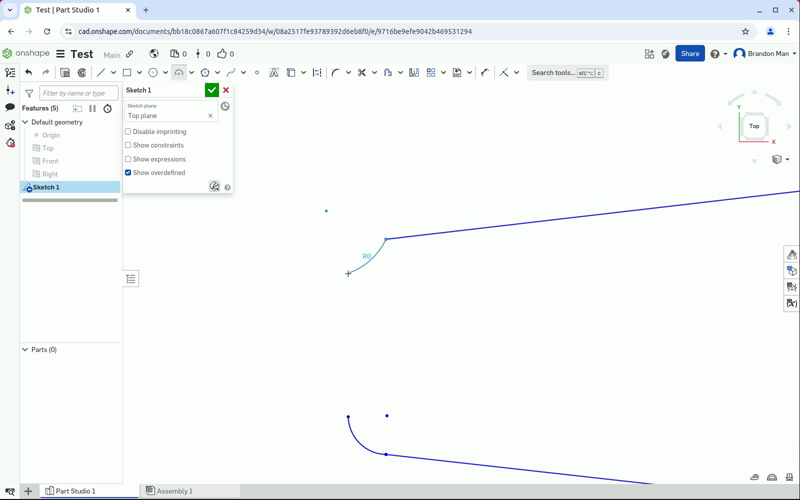
scroll(-6)
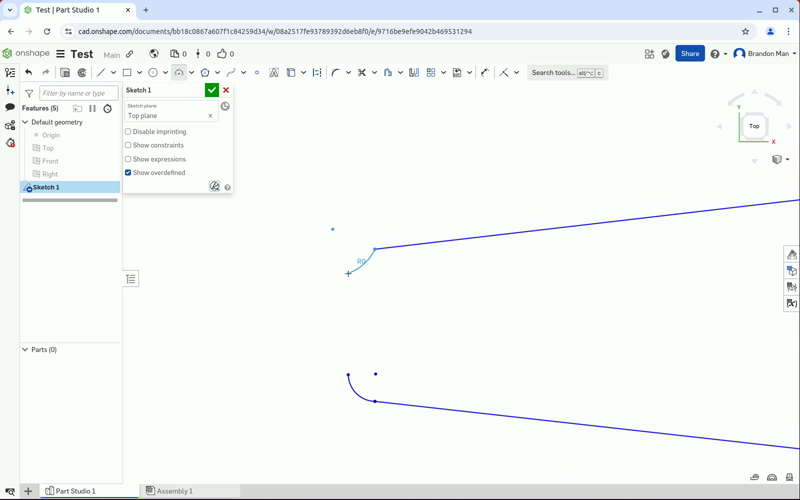
scroll(-6)
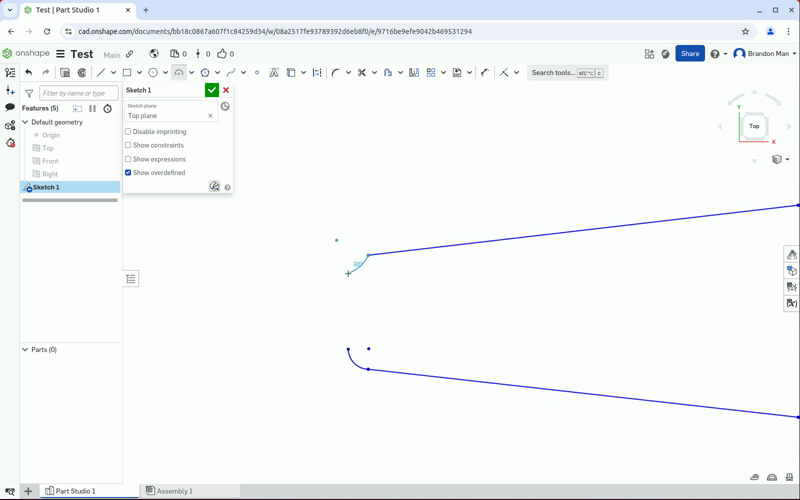
scroll(-6)
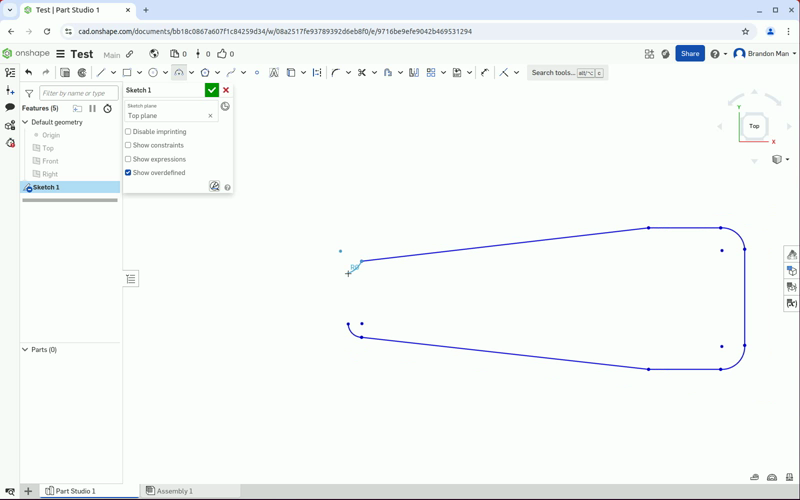
scroll(-6)
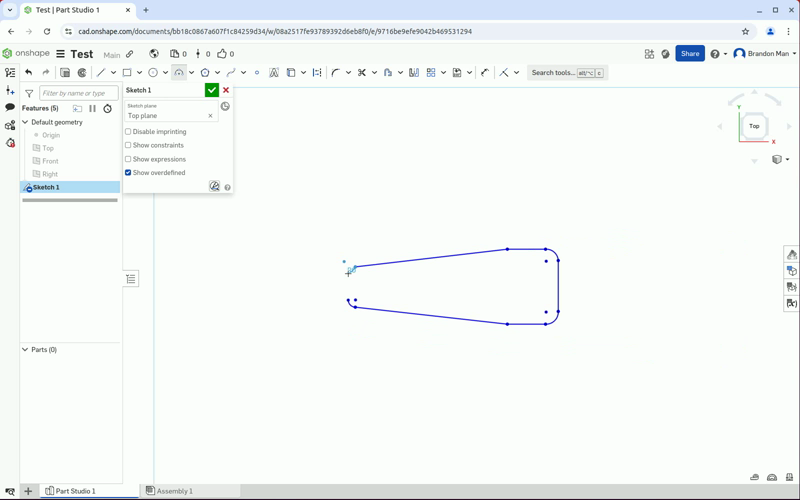
scroll(-6)
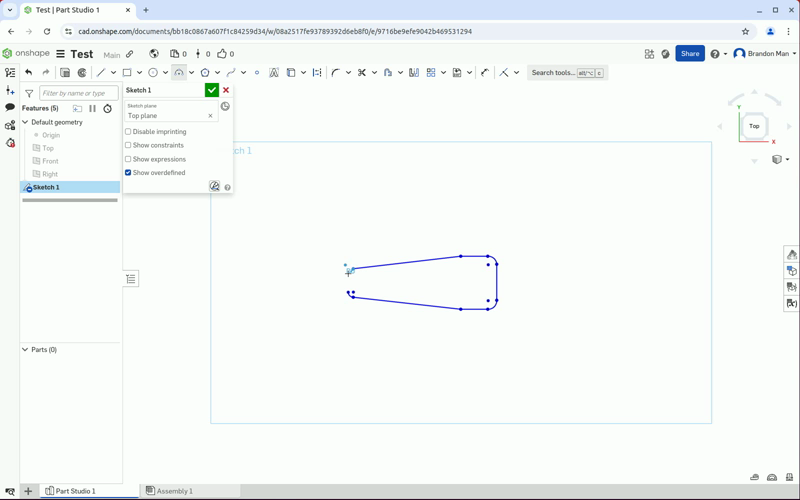
mouse_move(349, 270)
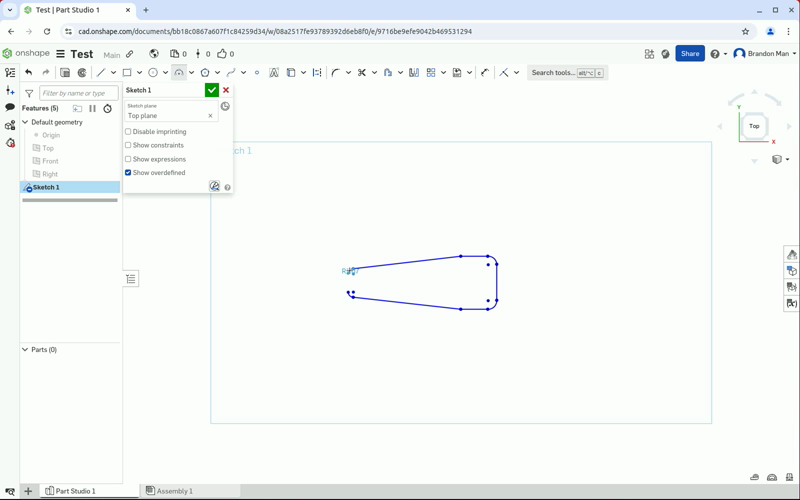
scroll(6)
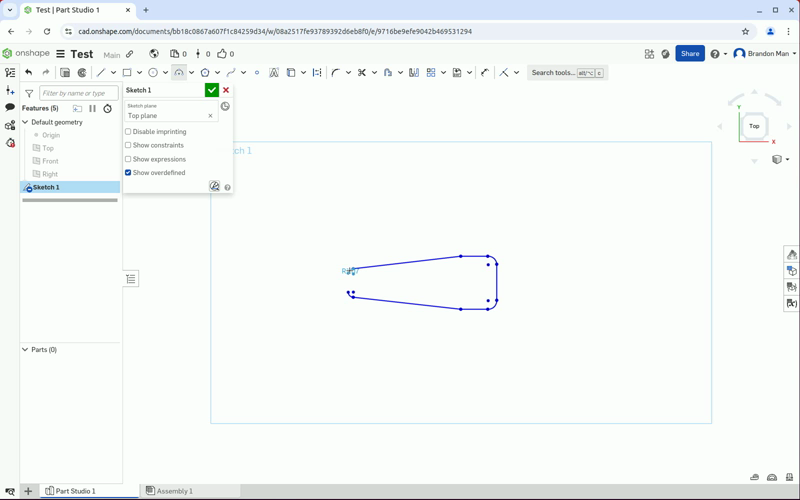
scroll(6)
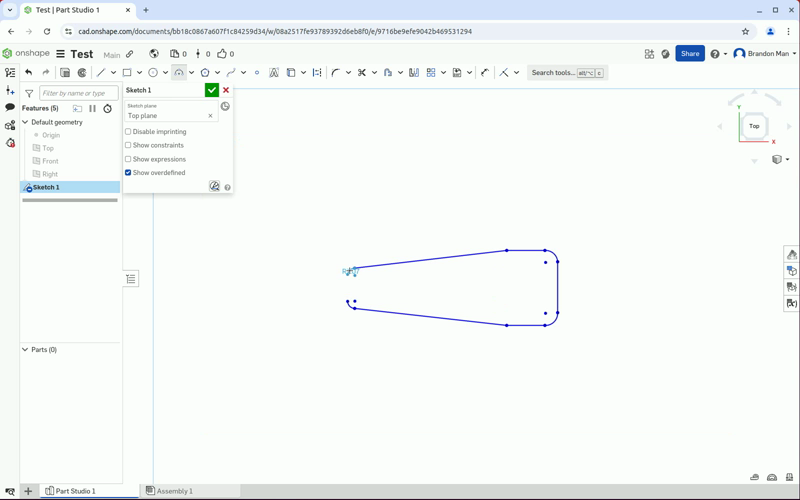
scroll(6)
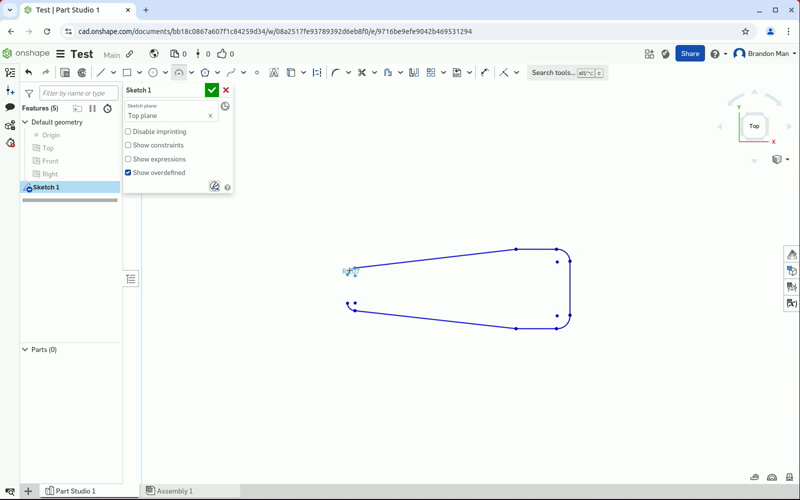
scroll(6)
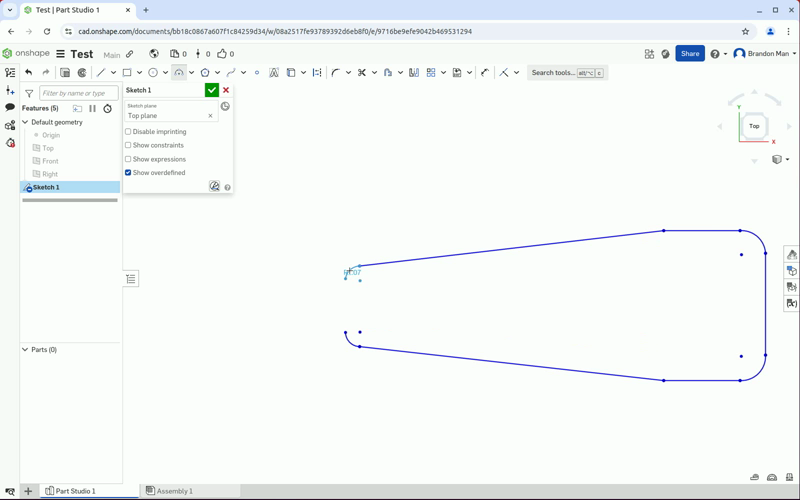
scroll(6)
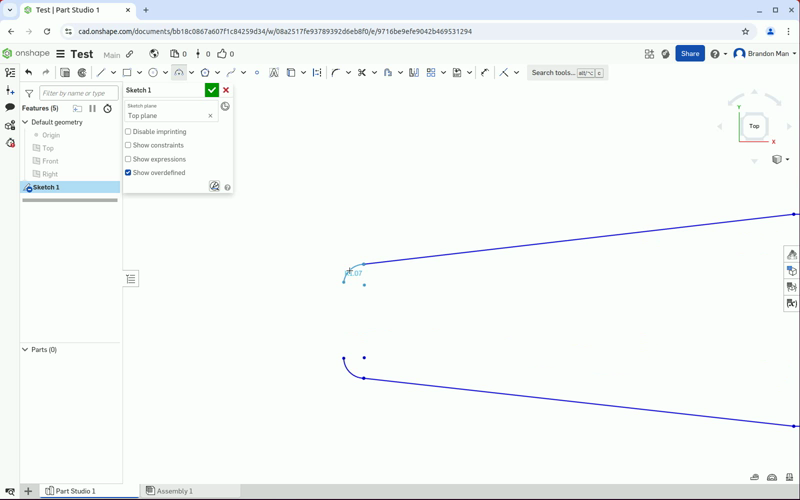
scroll(6)
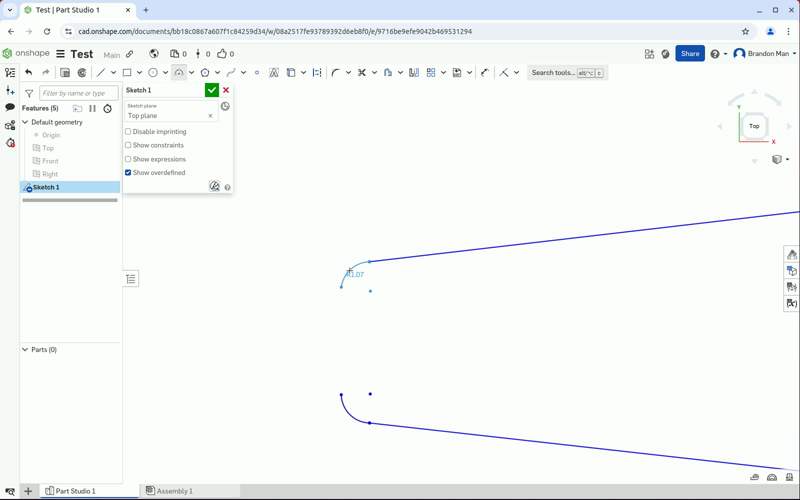
scroll(6)
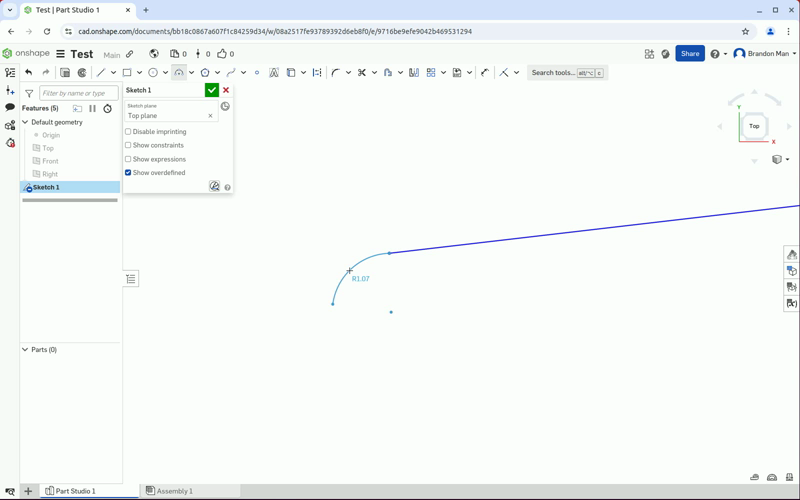
click(349, 270)
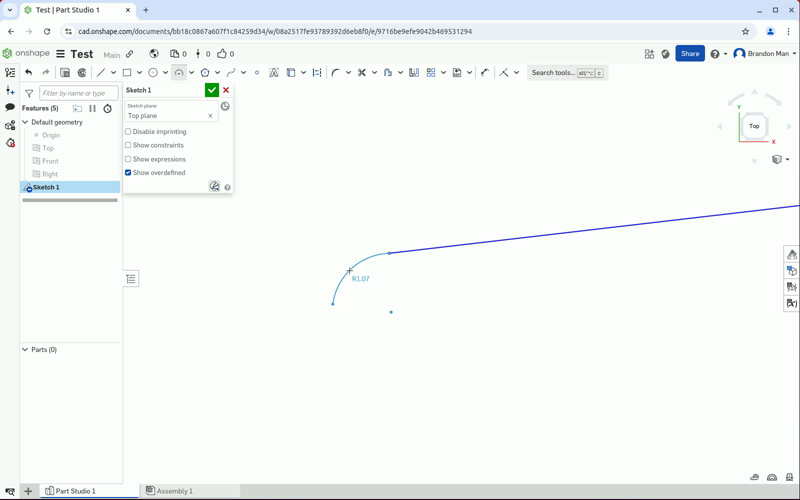
scroll(-6)
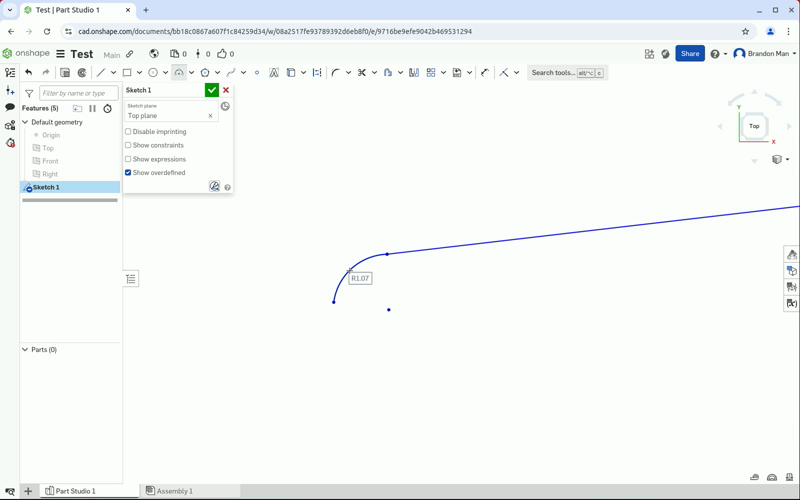
scroll(-6)
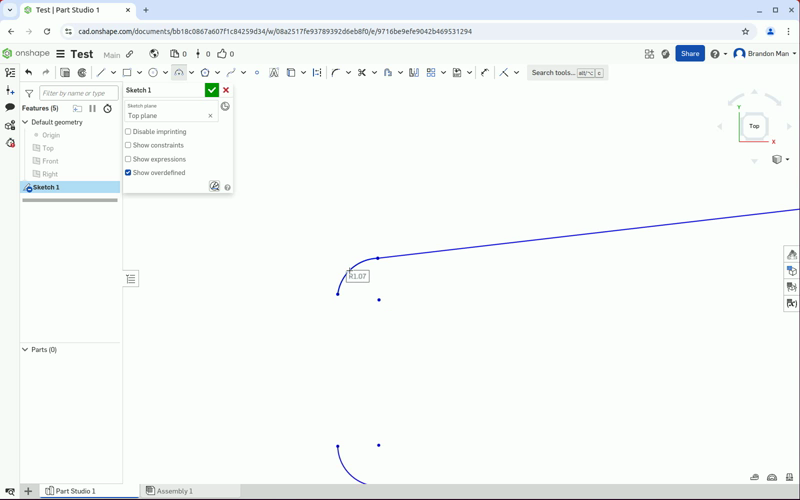
scroll(-6)
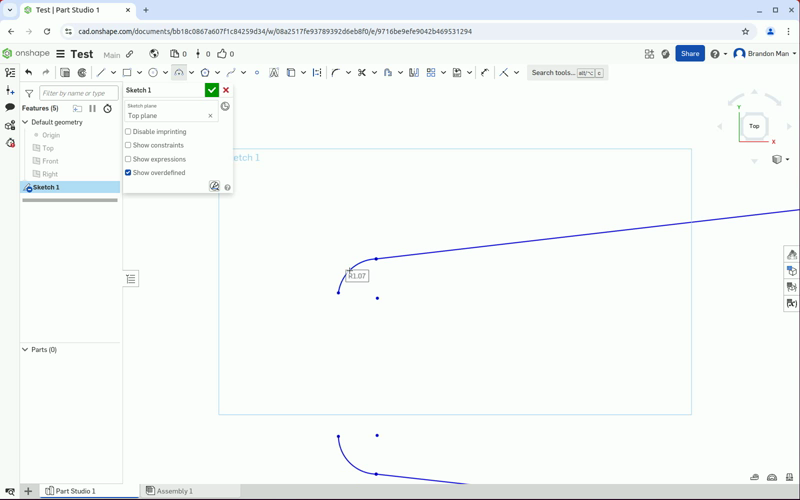
scroll(-6)
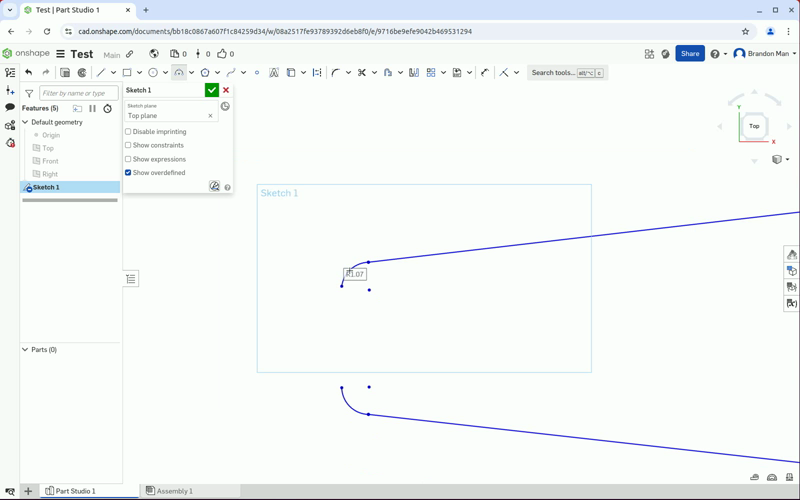
scroll(-6)
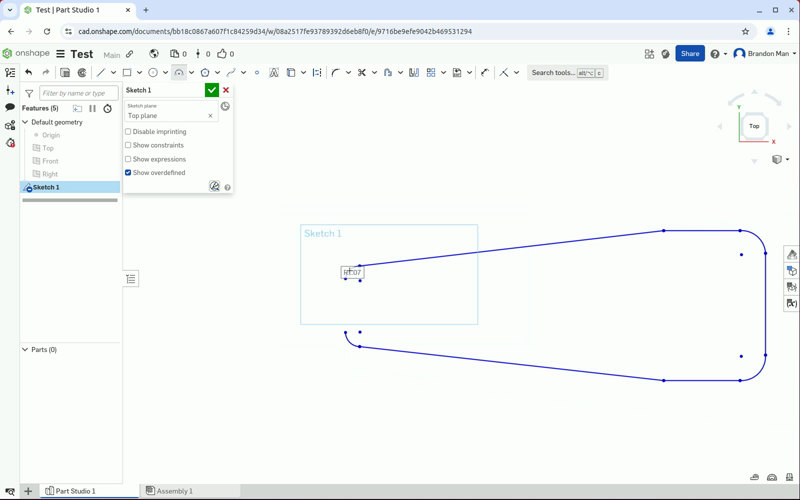
scroll(-6)
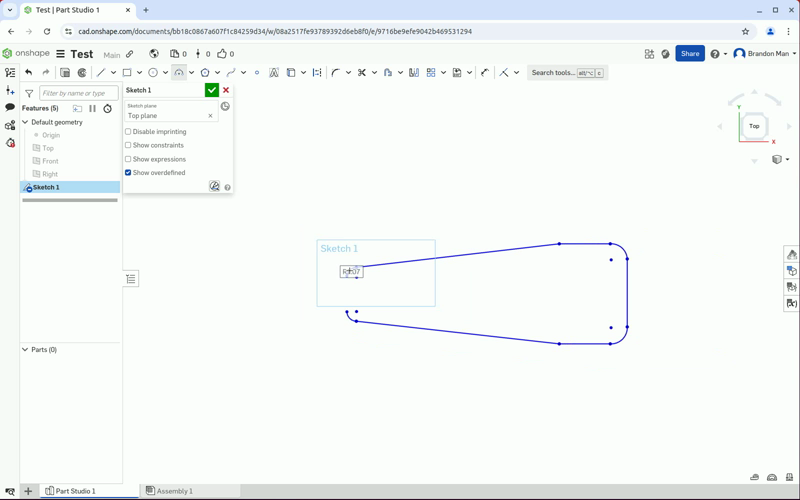
scroll(-6)
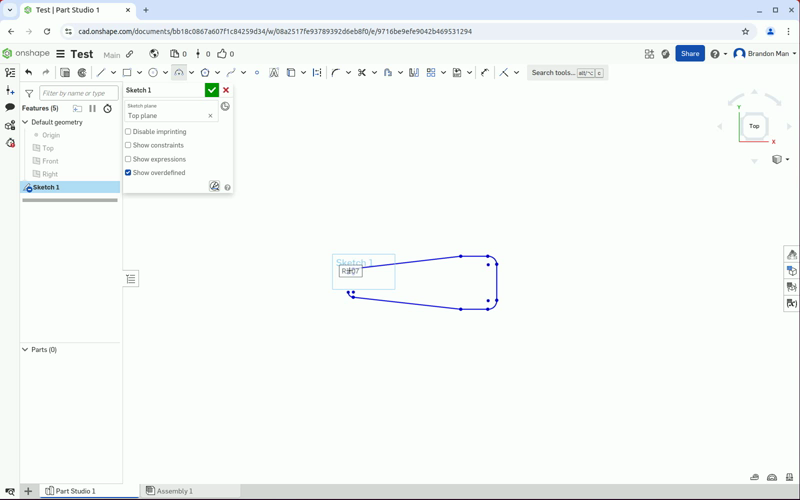
key_up(shift)
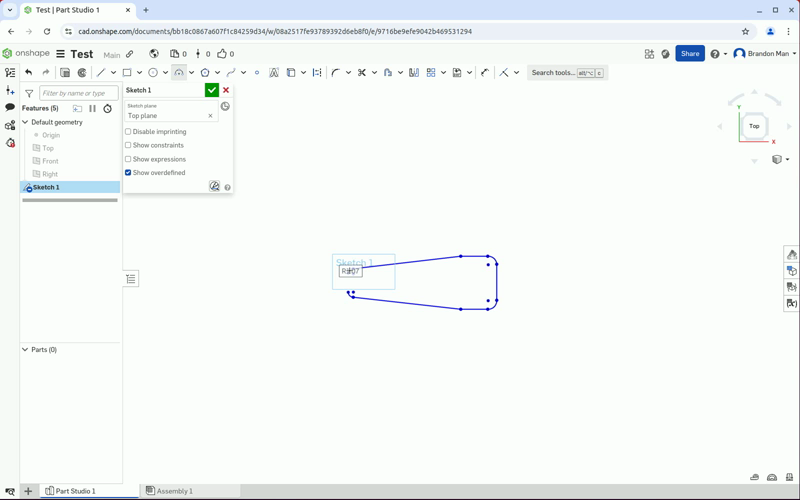
key(esc)
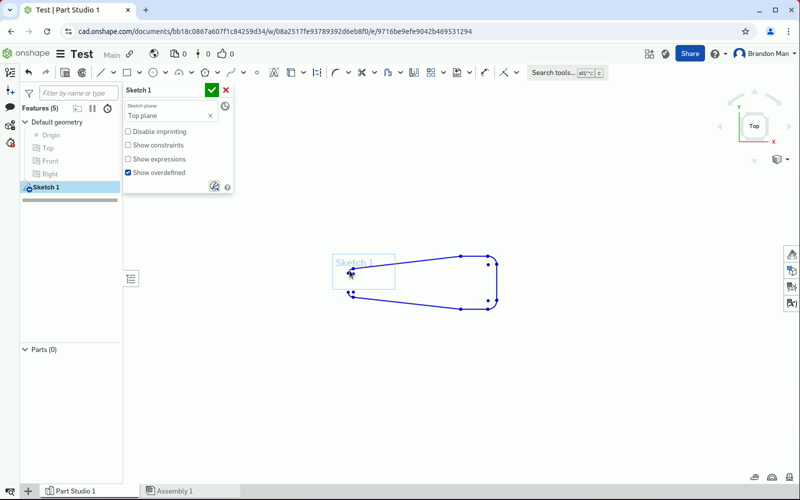
key(l)
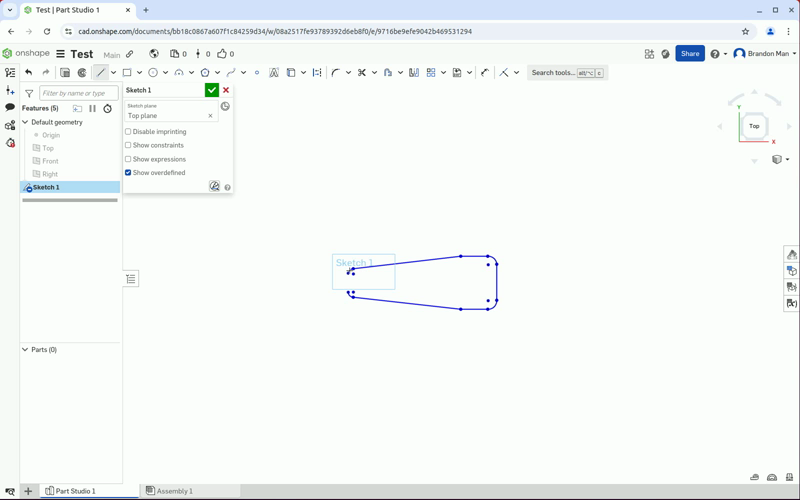
mouse_move(348, 273)
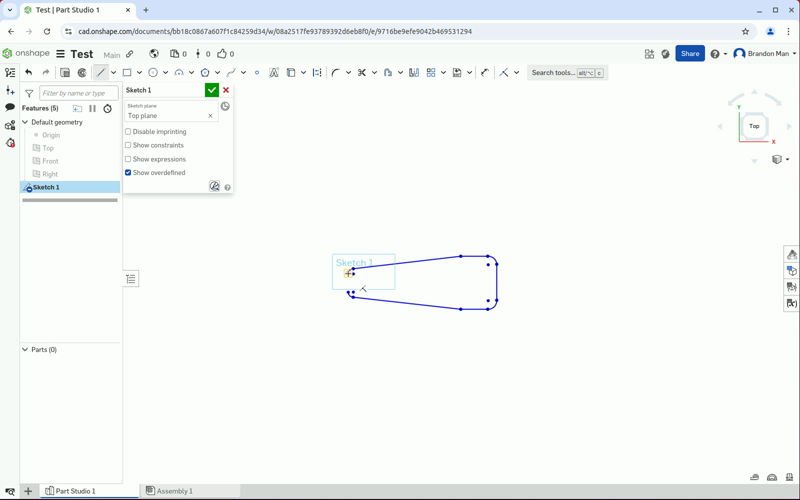
scroll(6)
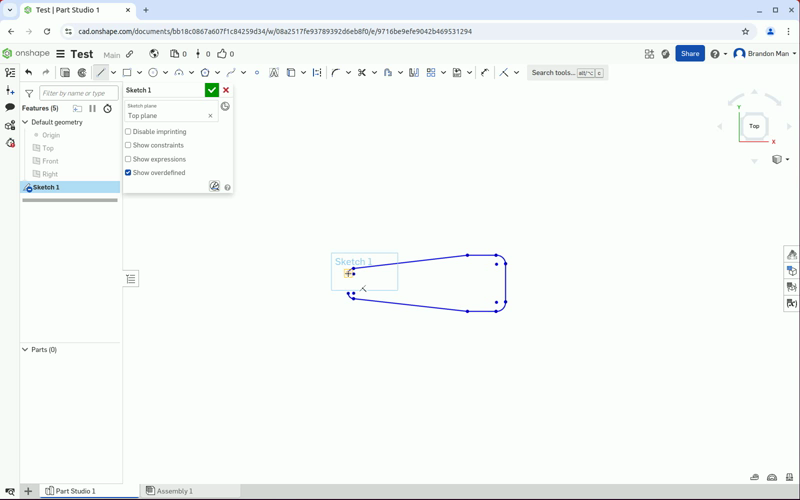
scroll(6)
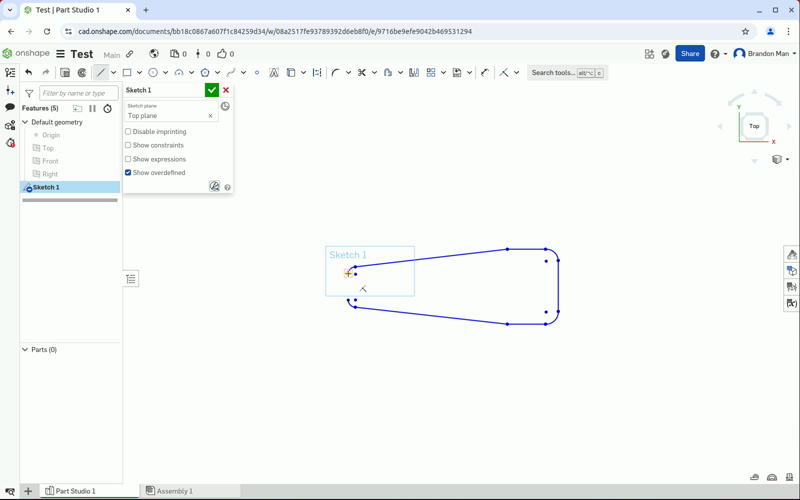
scroll(6)
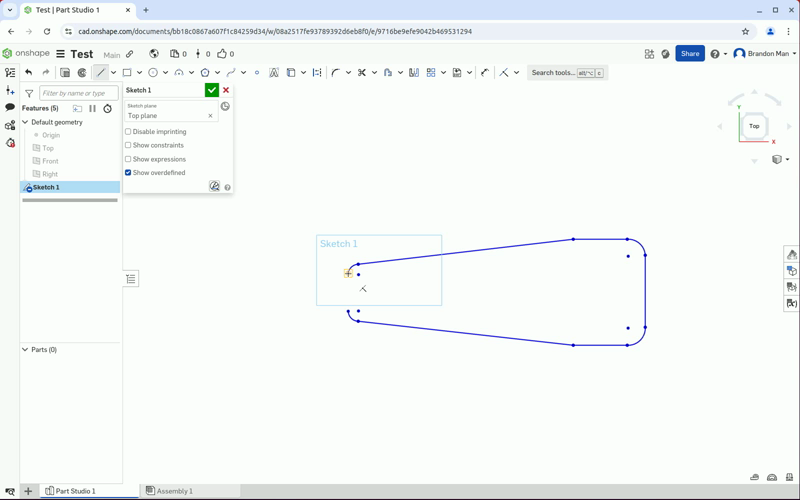
scroll(6)
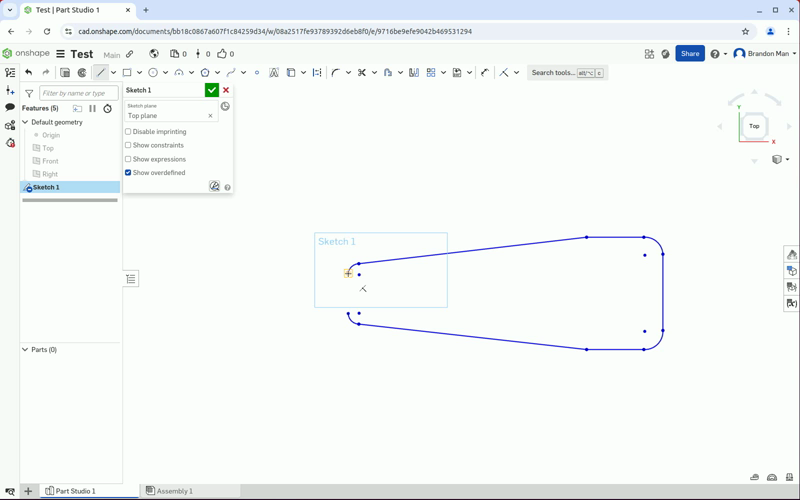
scroll(6)
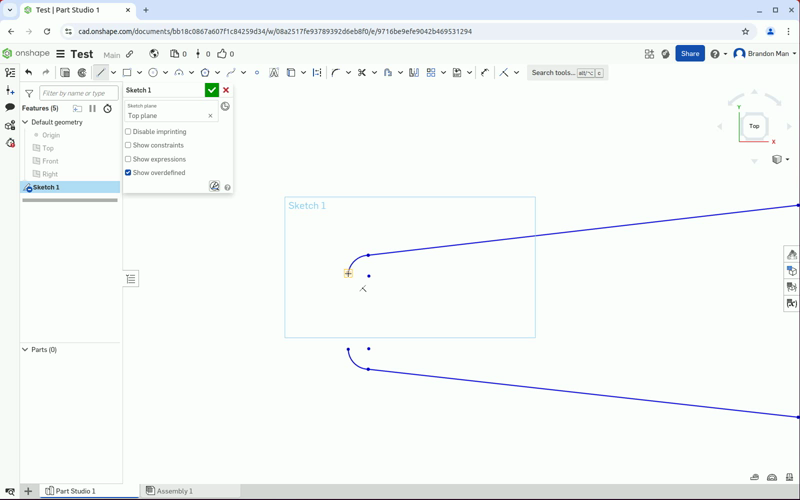
scroll(6)
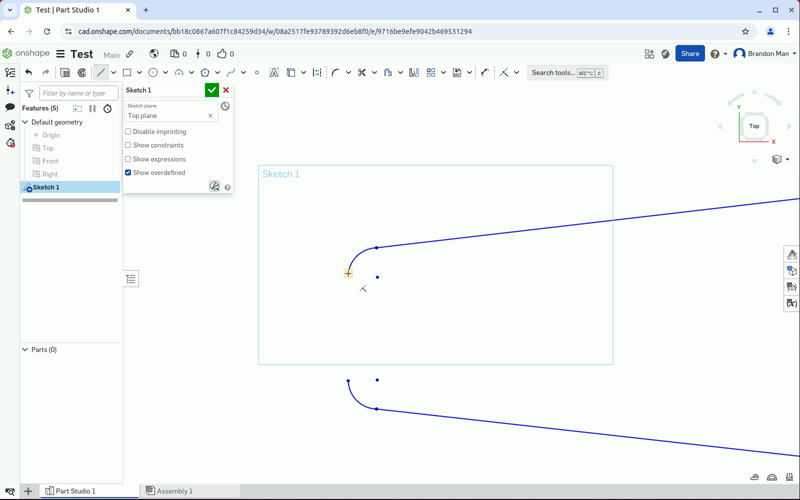
scroll(6)
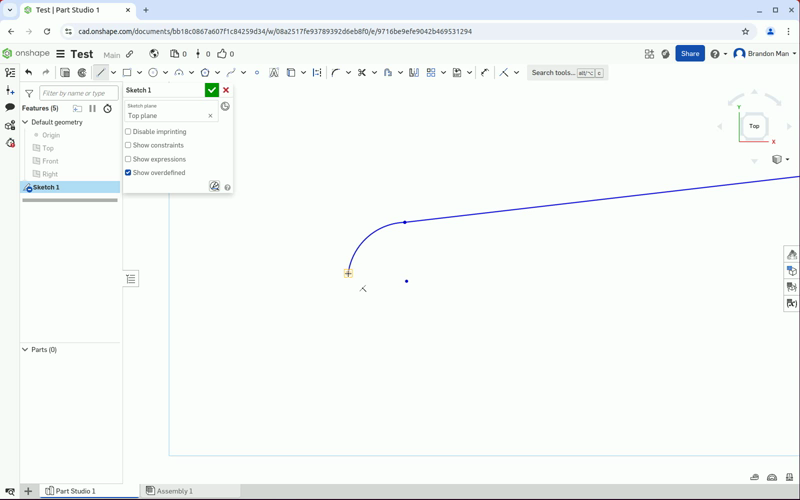
click(348, 273)
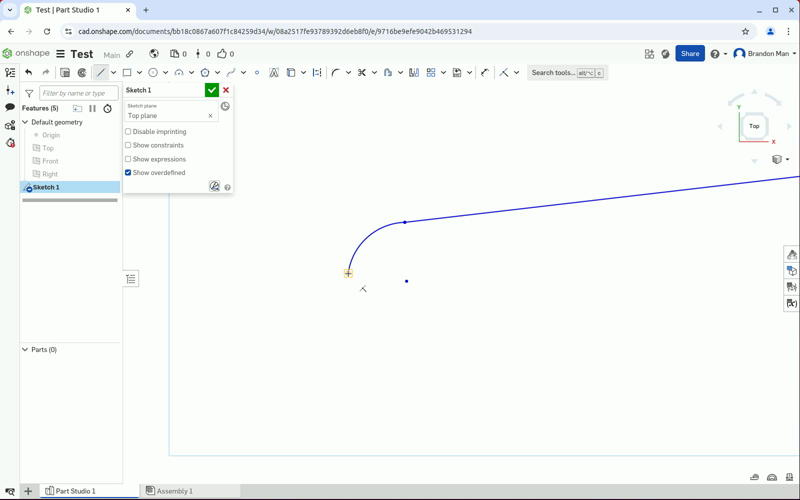
scroll(-6)
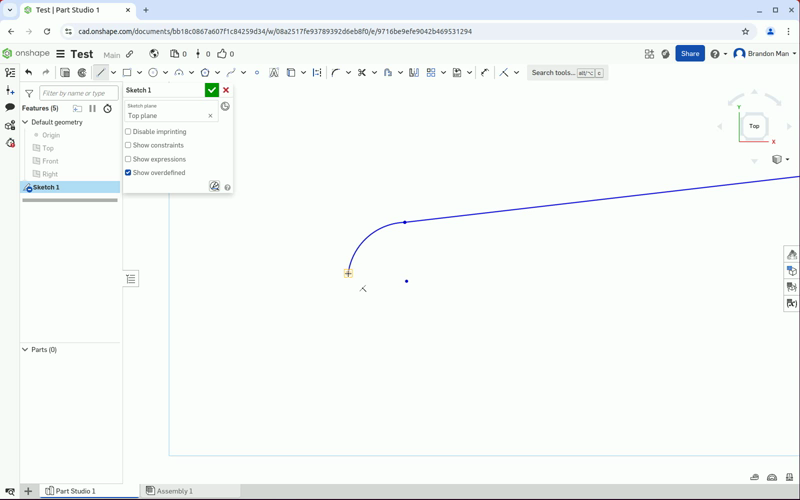
scroll(-6)
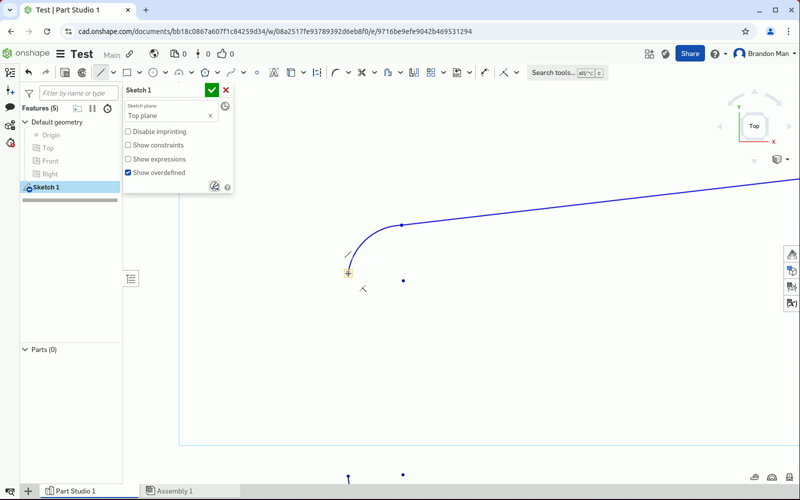
scroll(-6)
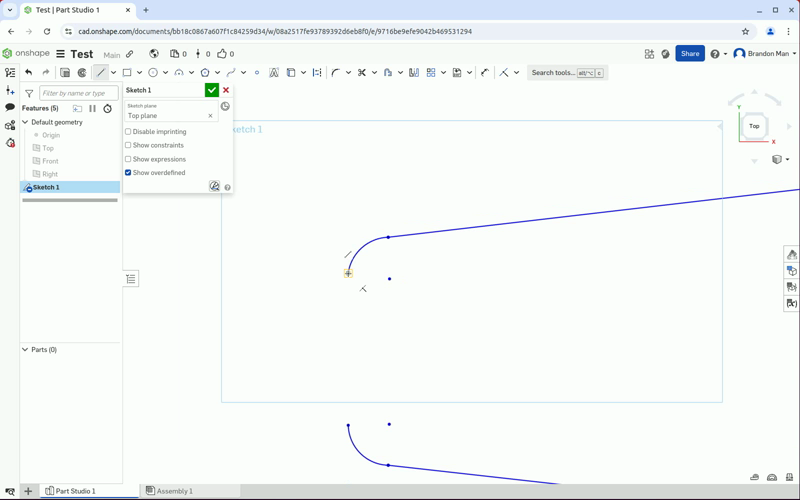
scroll(-6)
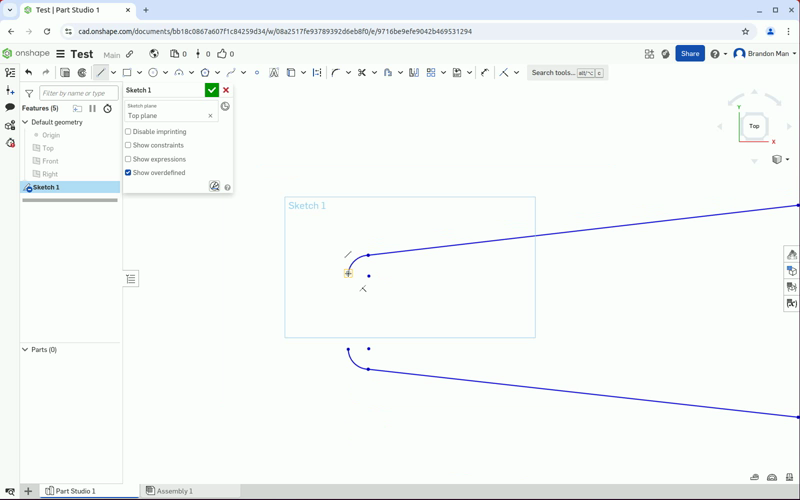
scroll(-6)
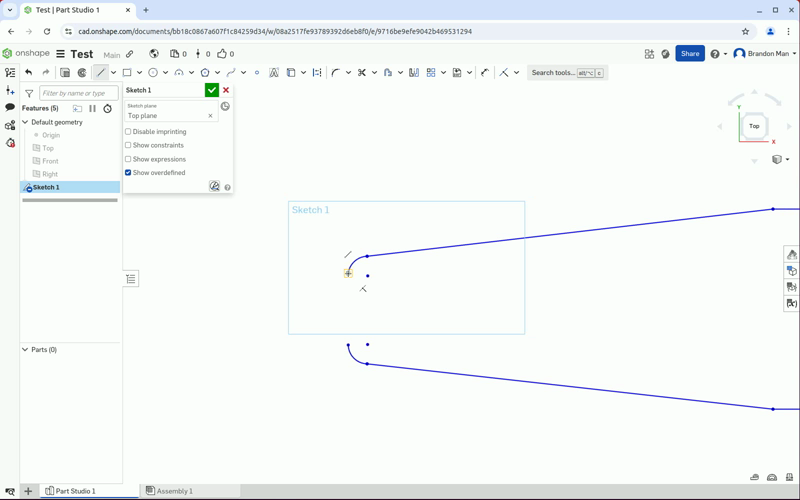
scroll(-6)
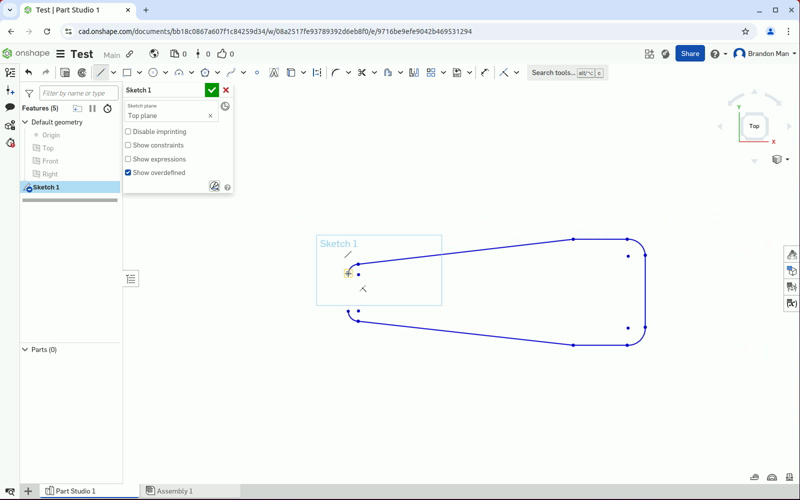
scroll(-6)
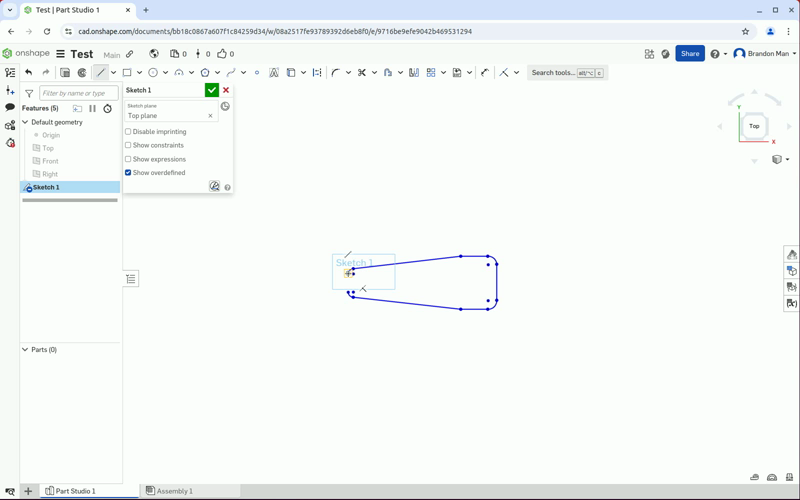
mouse_move(378, 273)
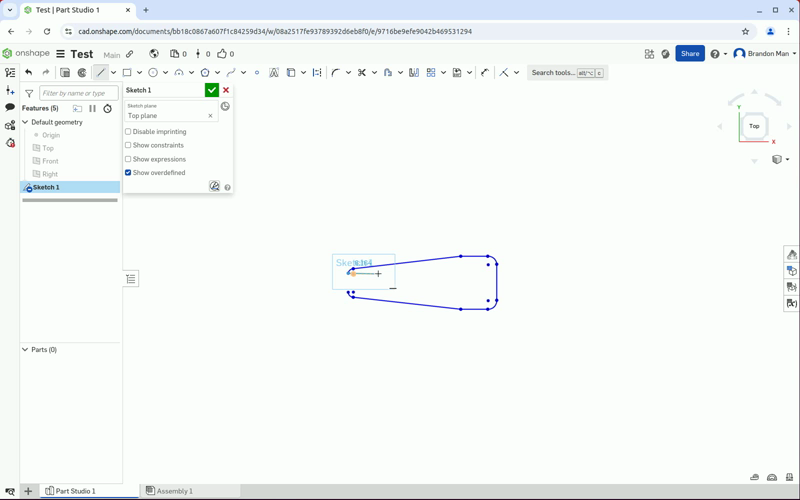
key_down(shift)
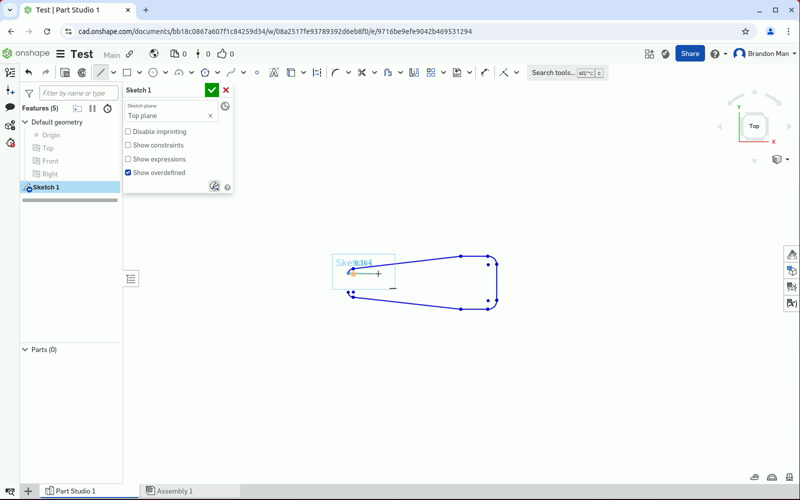
mouse_move(348, 292)
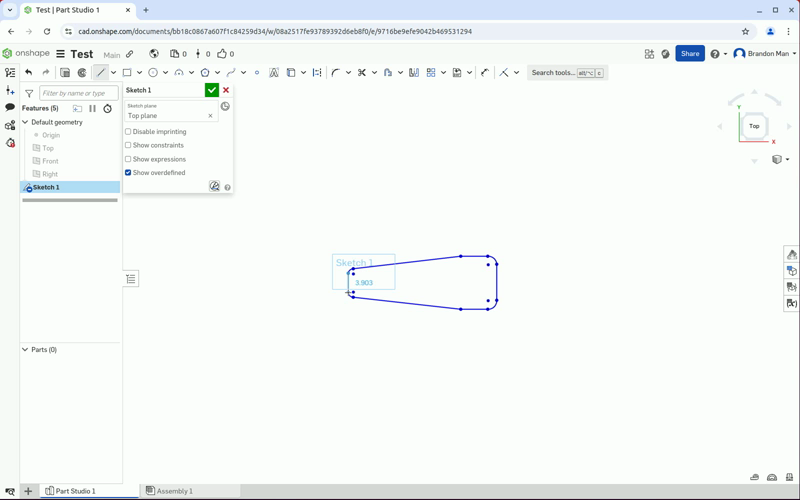
scroll(6)
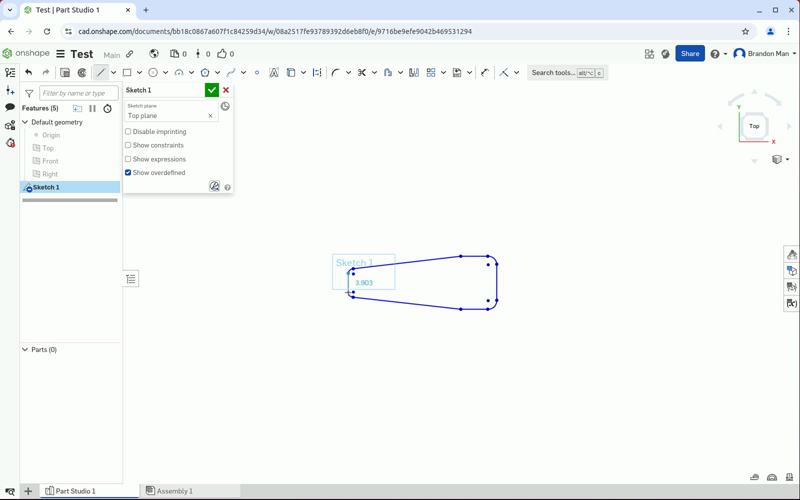
scroll(6)
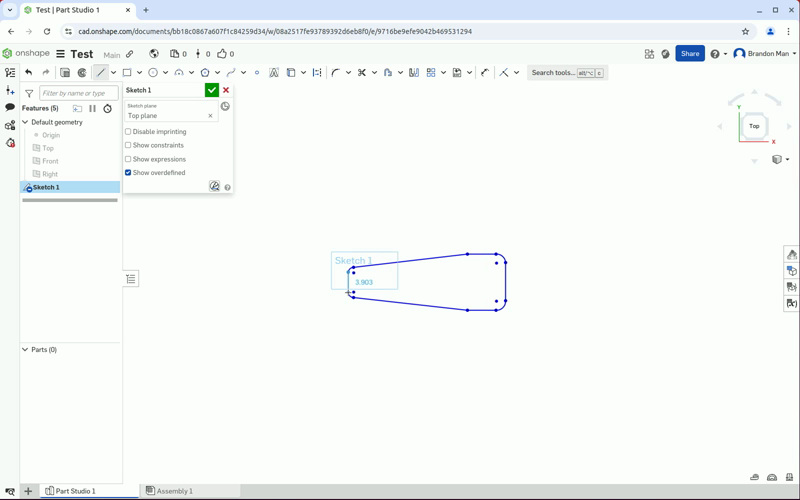
scroll(6)
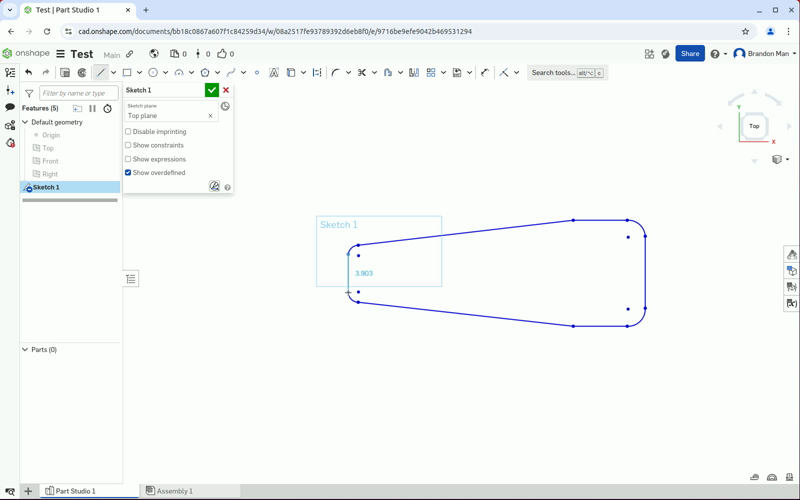
scroll(6)
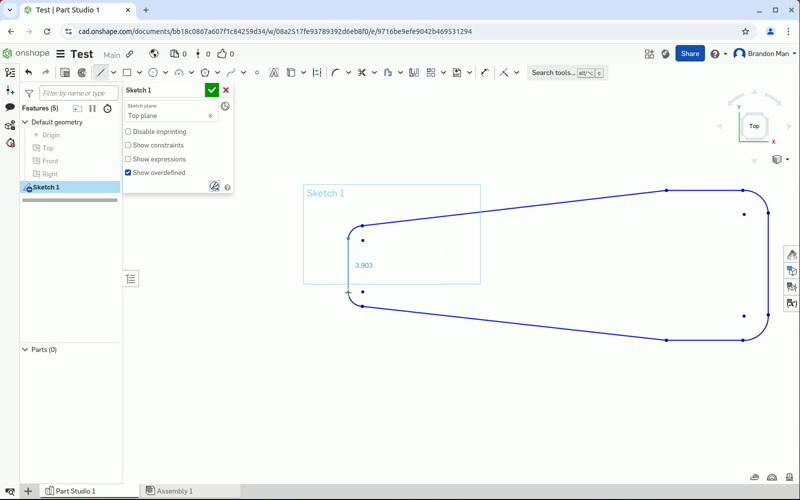
scroll(6)
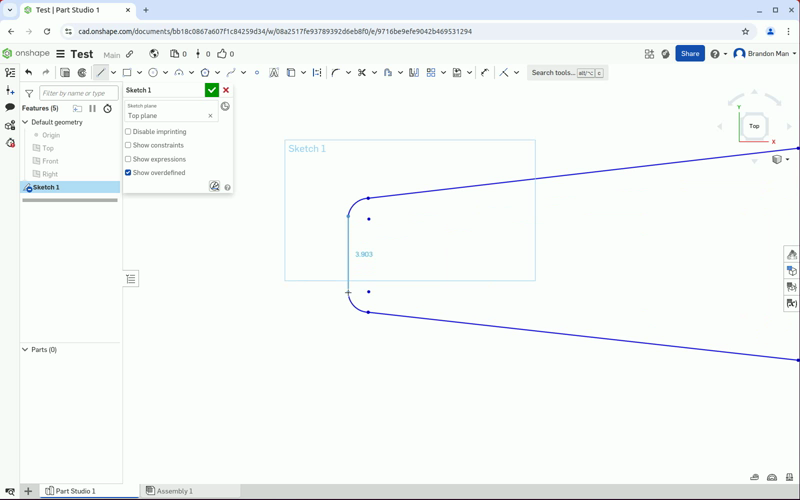
scroll(6)
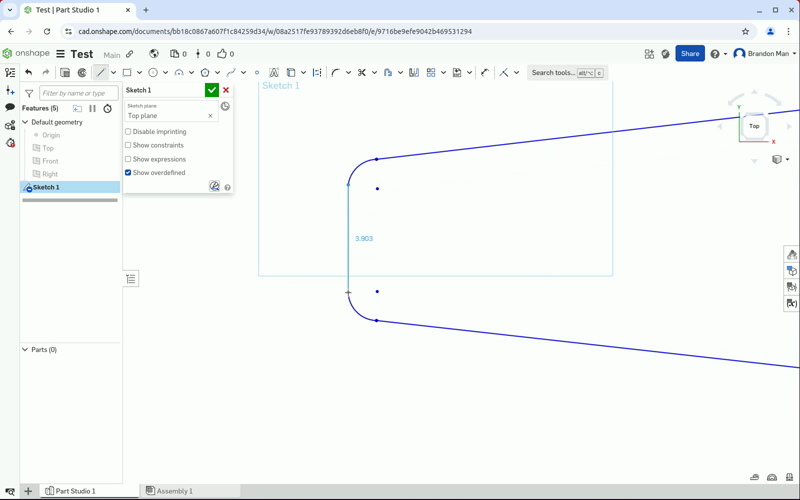
scroll(6)
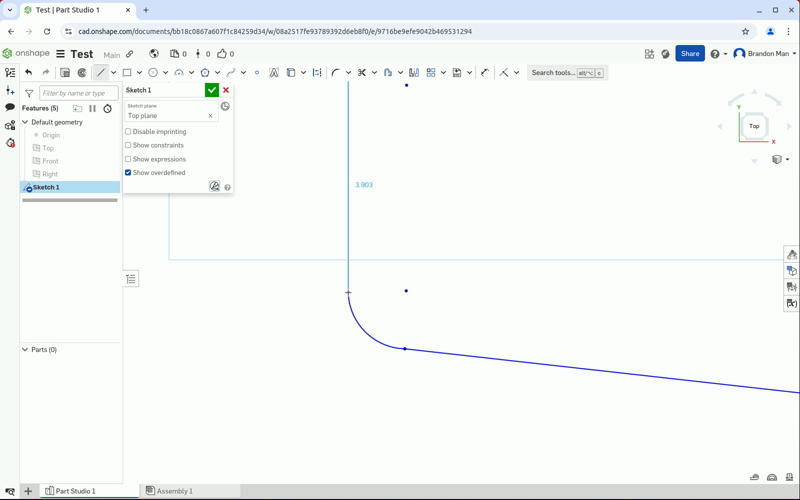
key_up(shift)
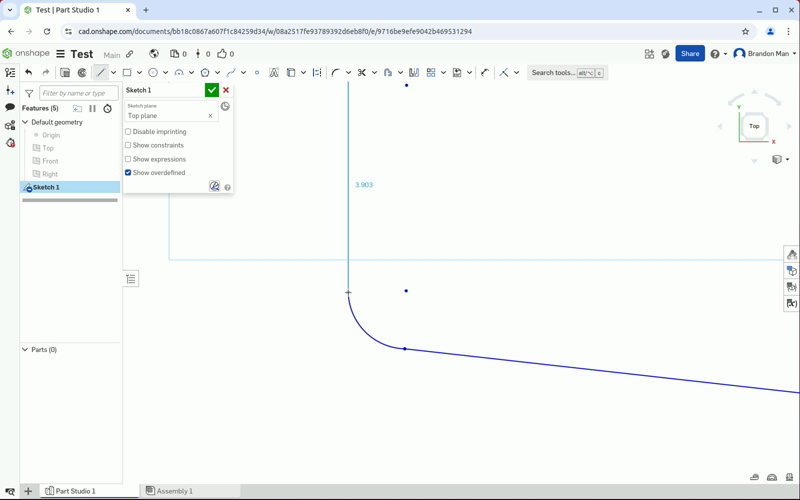
click(348, 292)
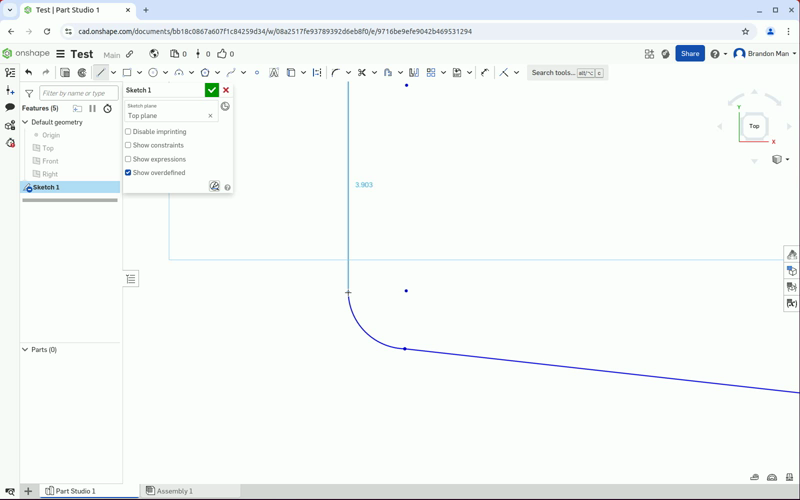
scroll(-6)
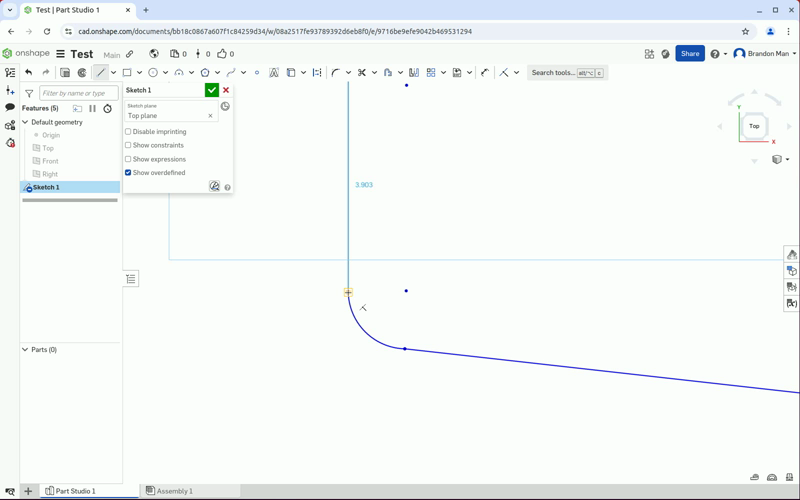
scroll(-6)
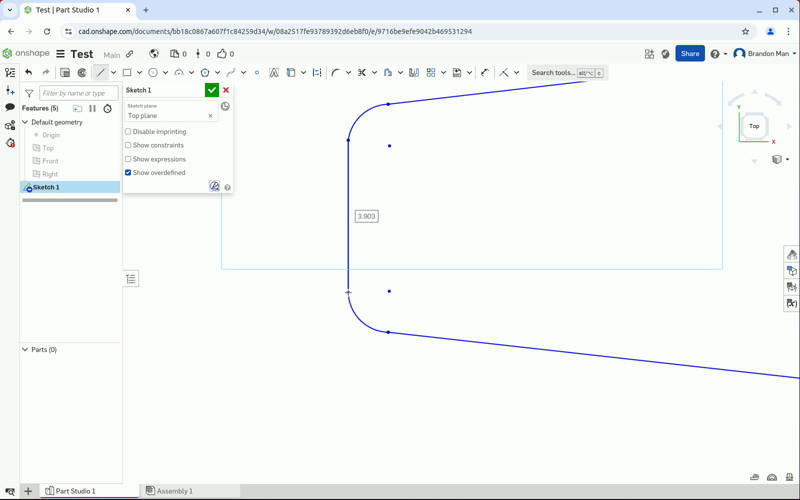
scroll(-6)
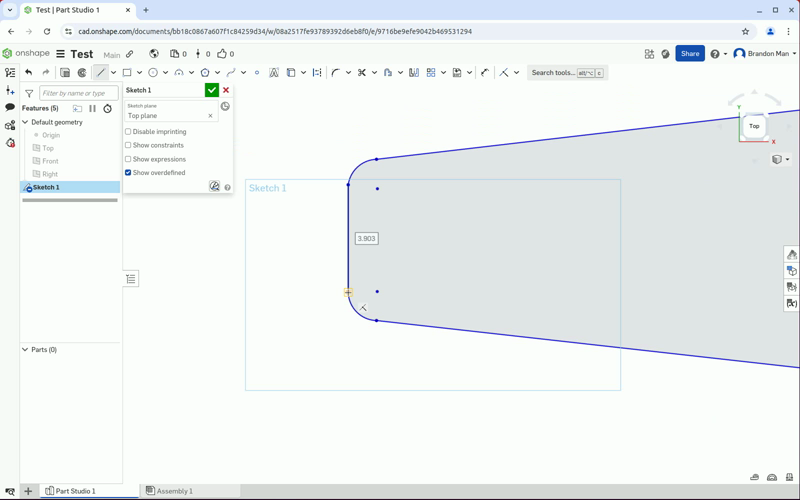
scroll(-6)
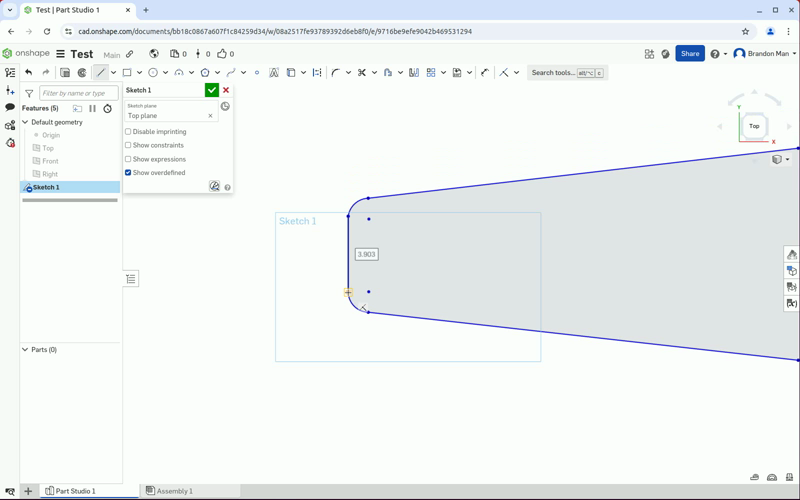
scroll(-6)
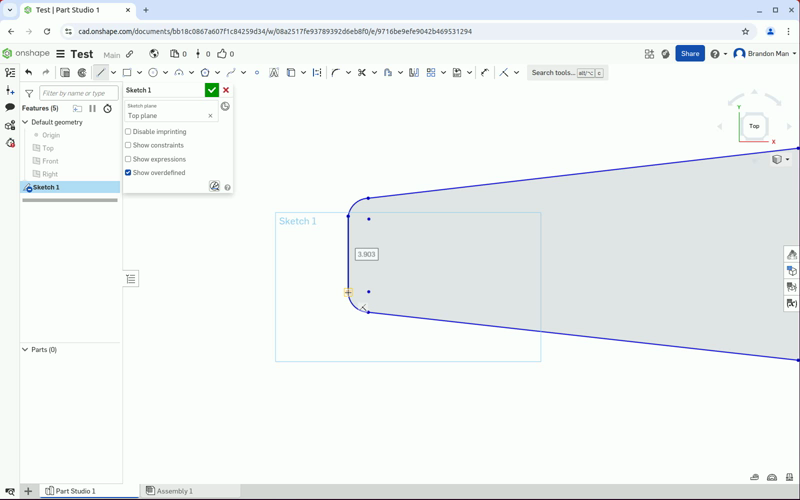
scroll(-6)
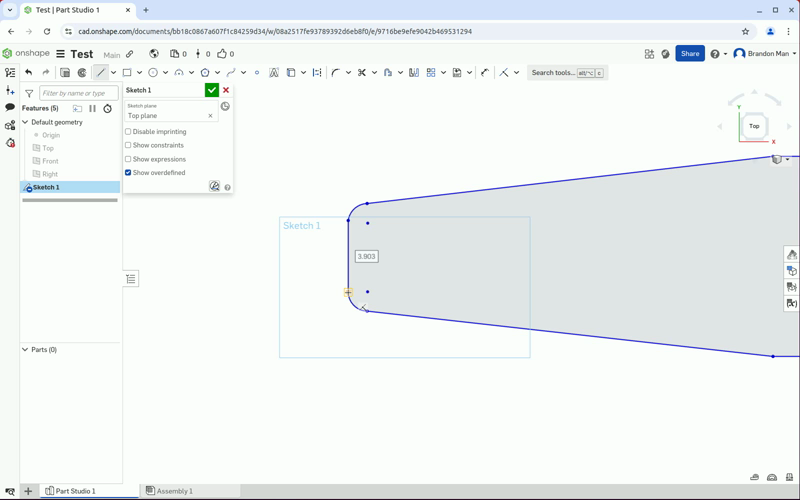
scroll(-6)
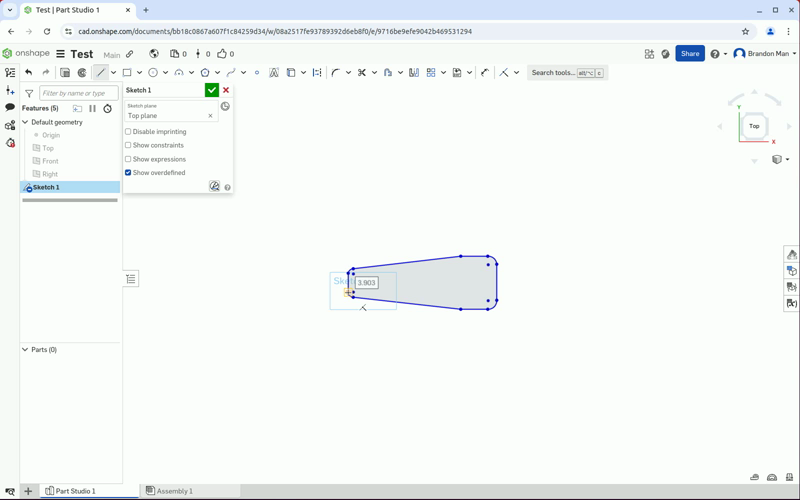
key(esc)
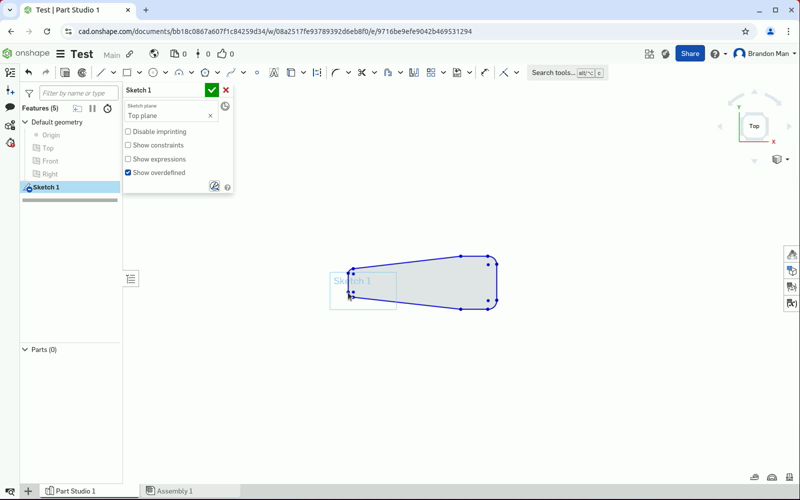
mouse_move(436, 277)
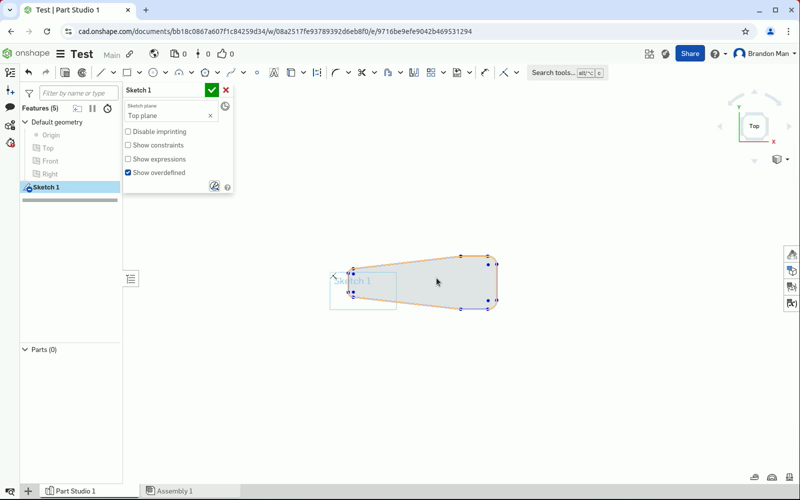
click(436, 277)
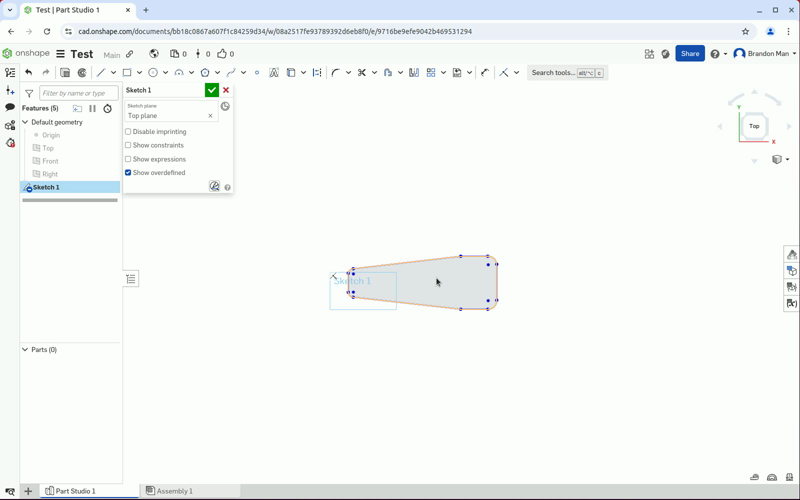
mouse_move(73, 352)
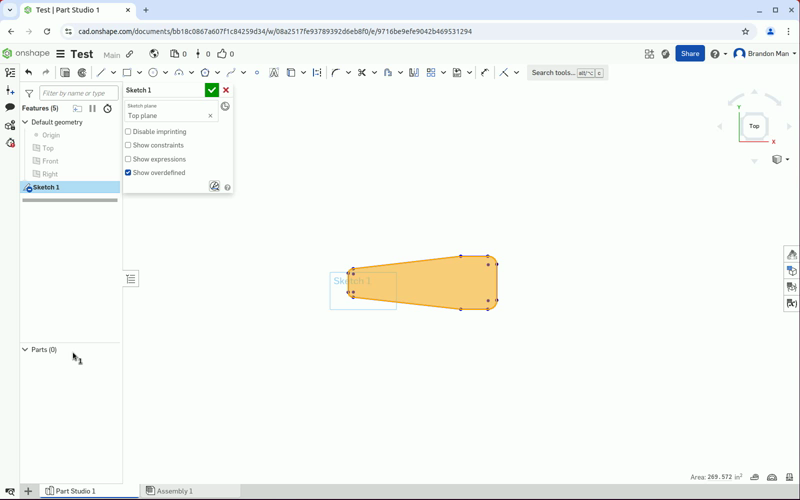
key(shift+y)
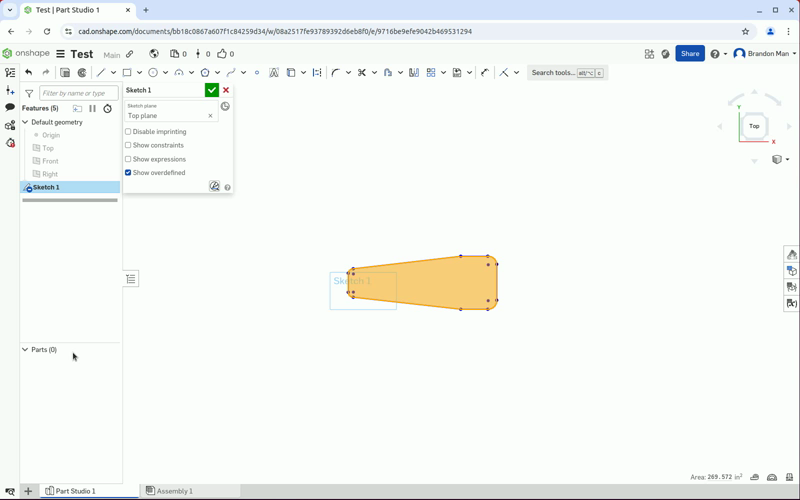
key(shift+e)
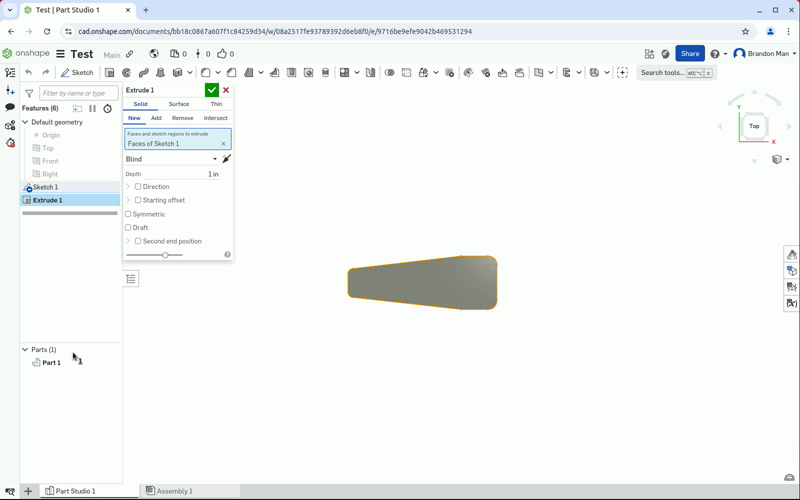
mouse_move(143, 106)
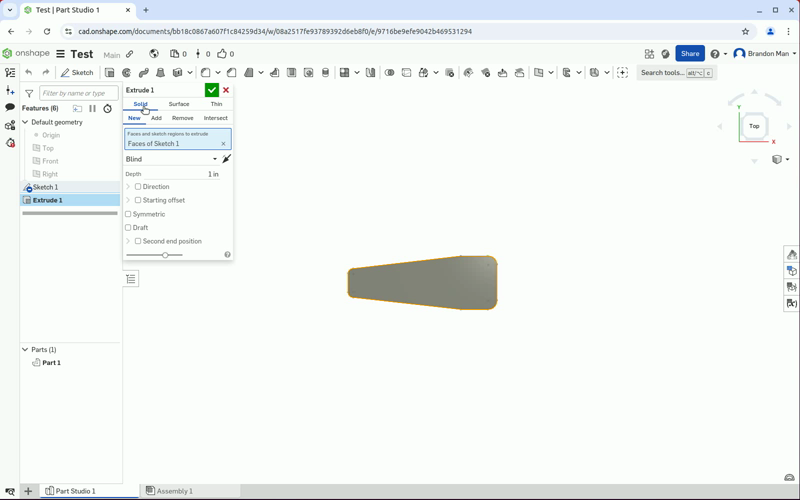
click(143, 106)
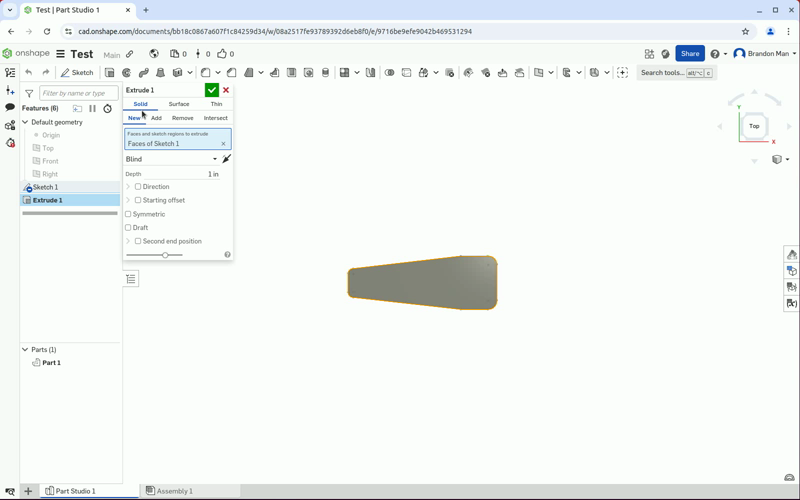
mouse_move(137, 120)
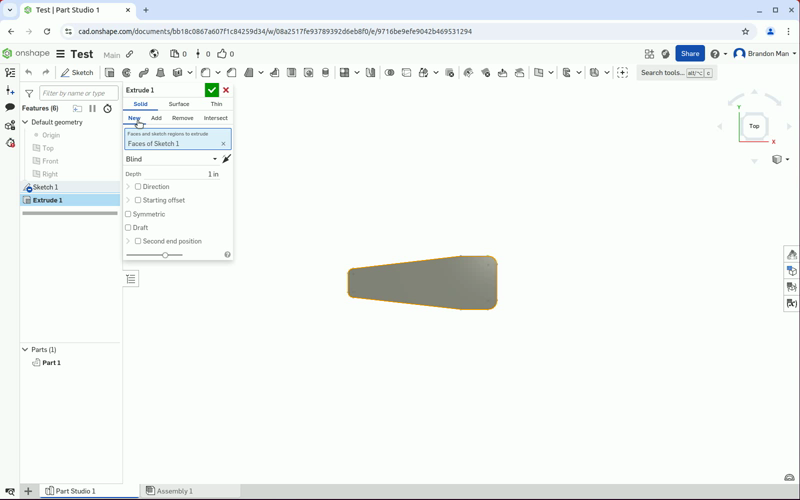
click(137, 120)
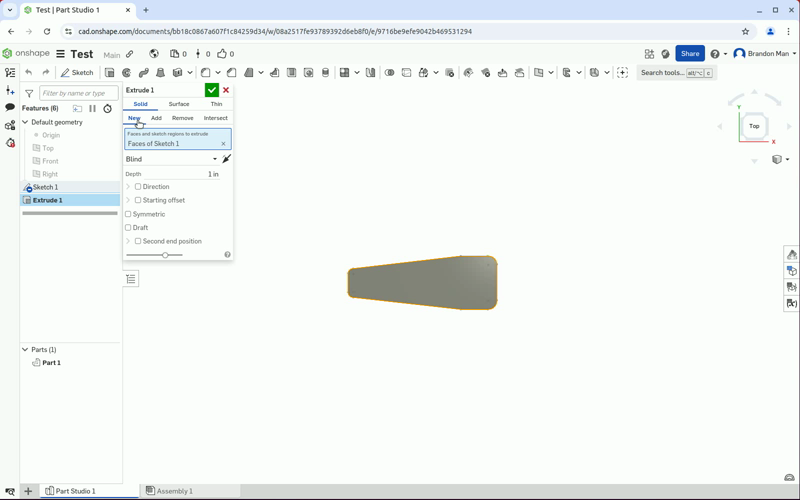
key(tab, 4)
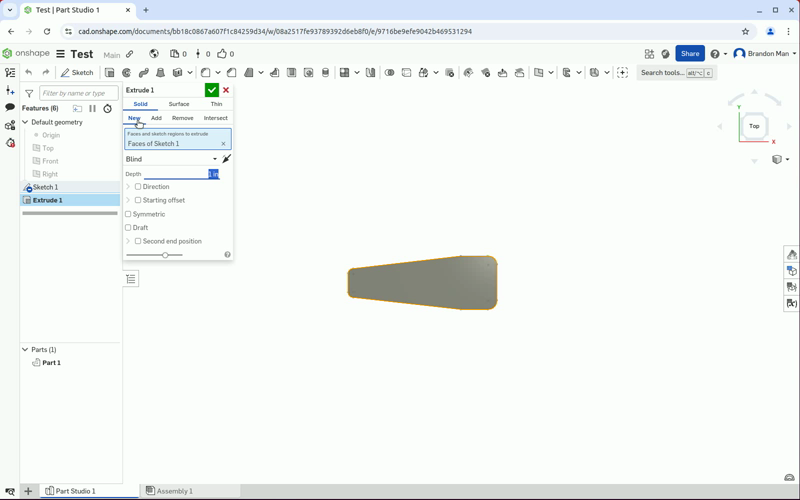
text(4.574)
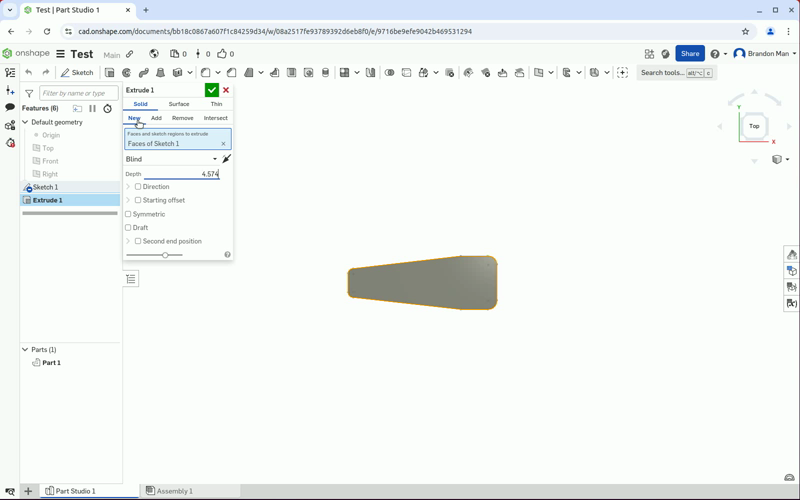
key(enter)
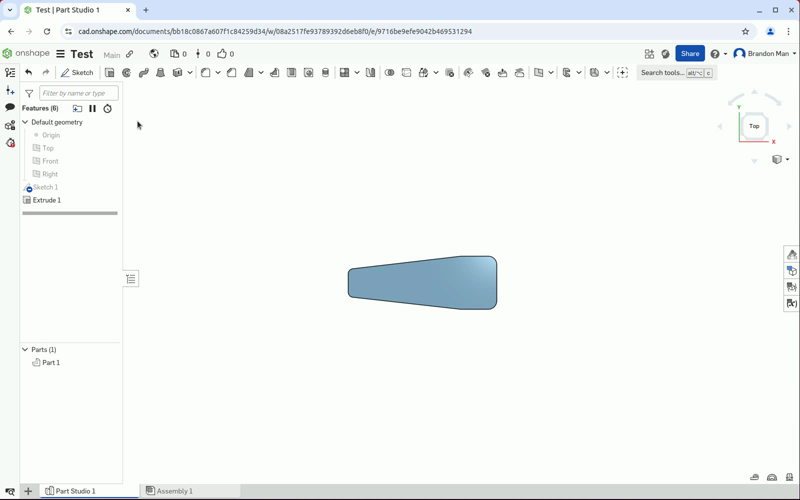
key(shift+h)
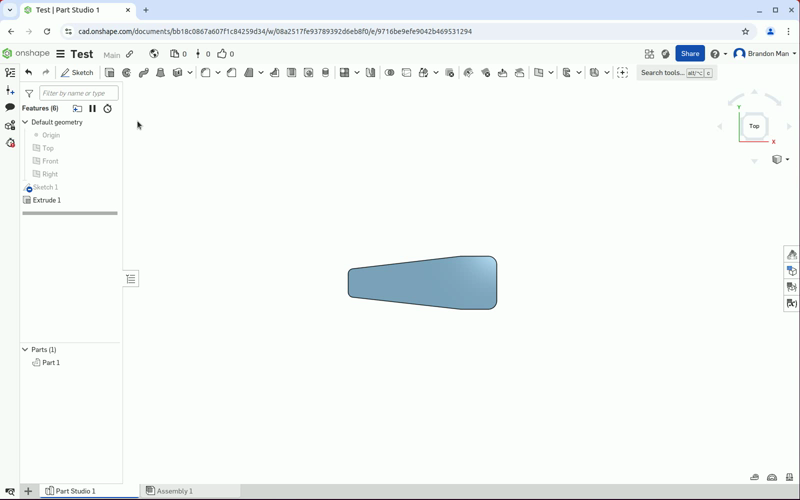
key(shift+h)
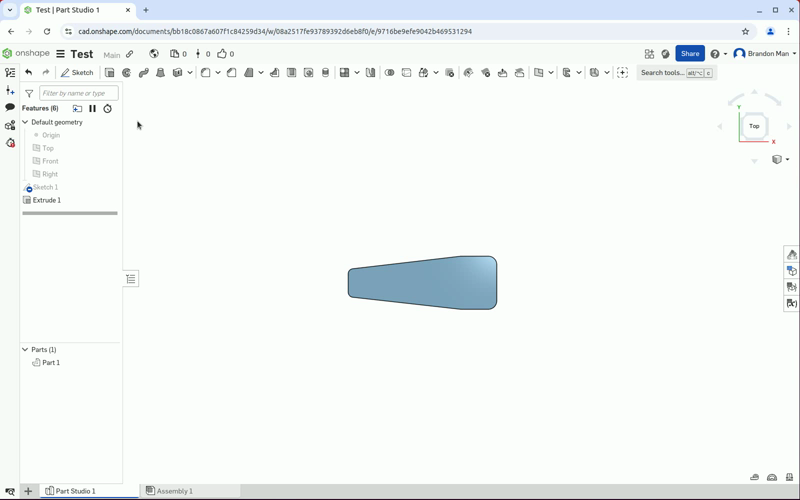
mouse_move(73, 189)
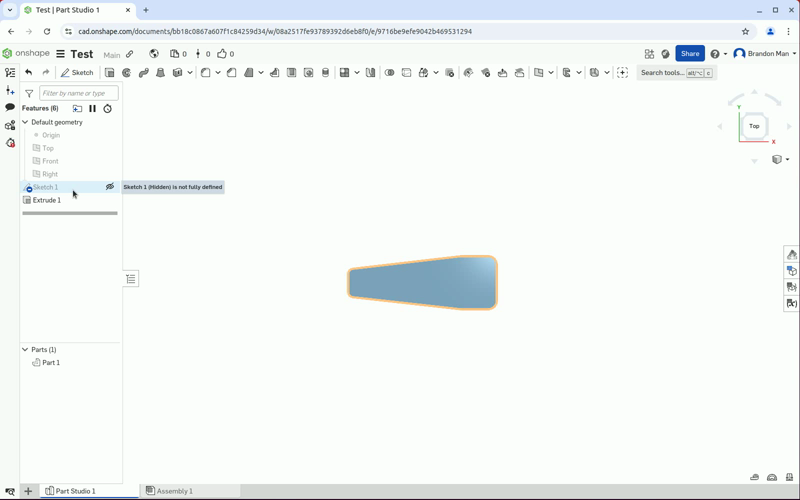
click(73, 189)
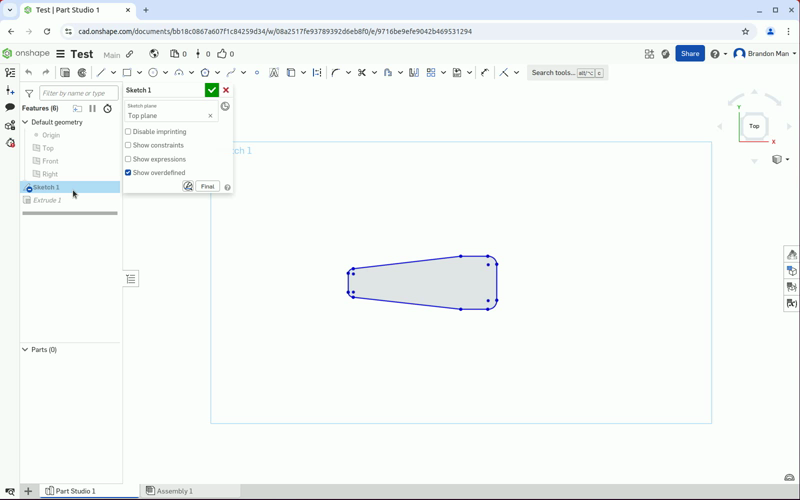
mouse_move(229, 92)
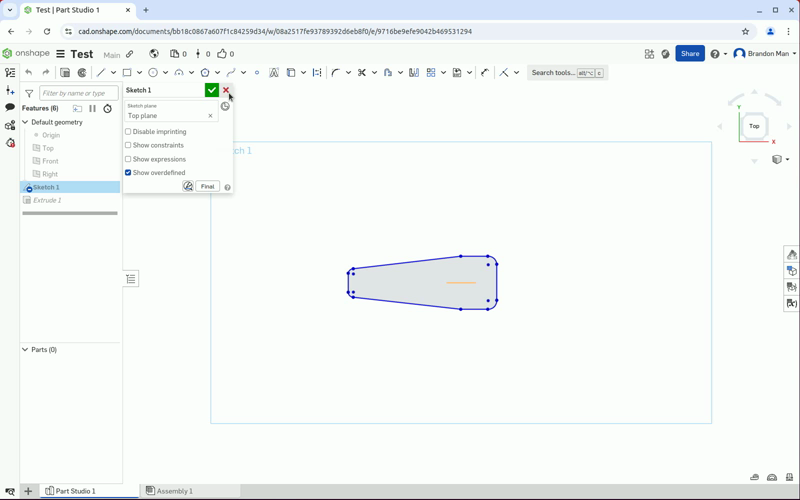
click(229, 92)
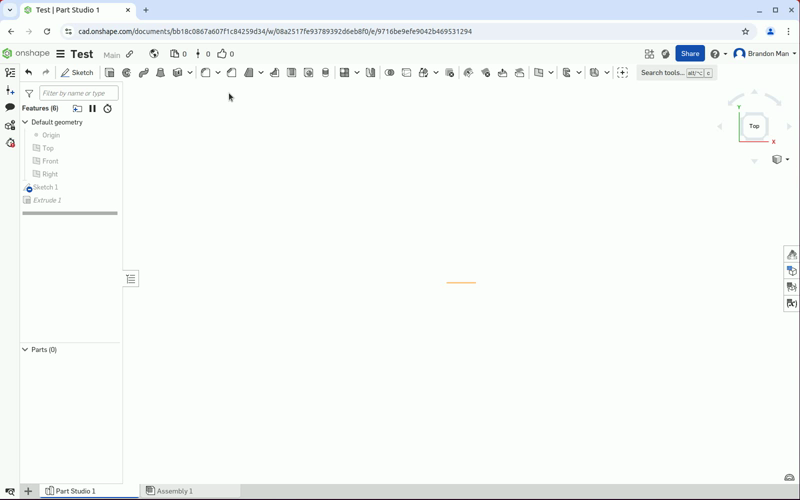
mouse_move(541, 75)
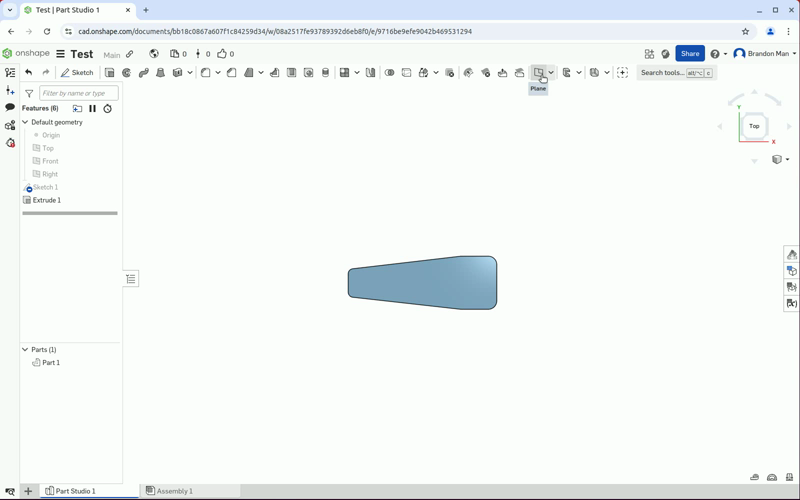
click(541, 75)
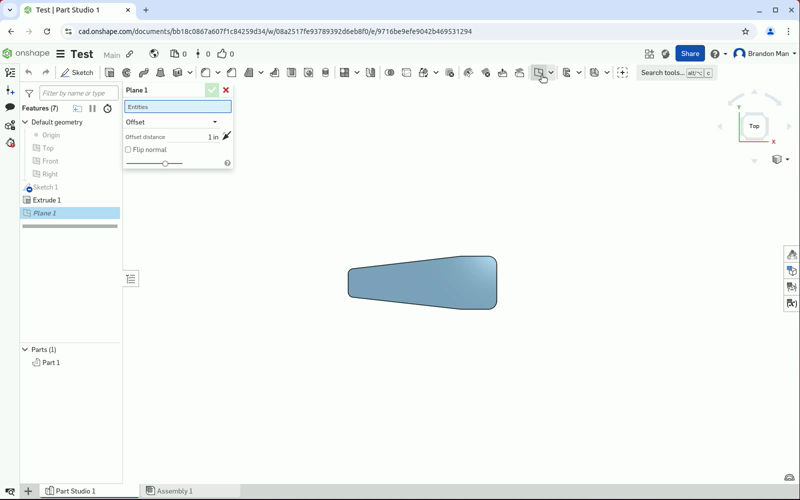
mouse_move(73, 150)
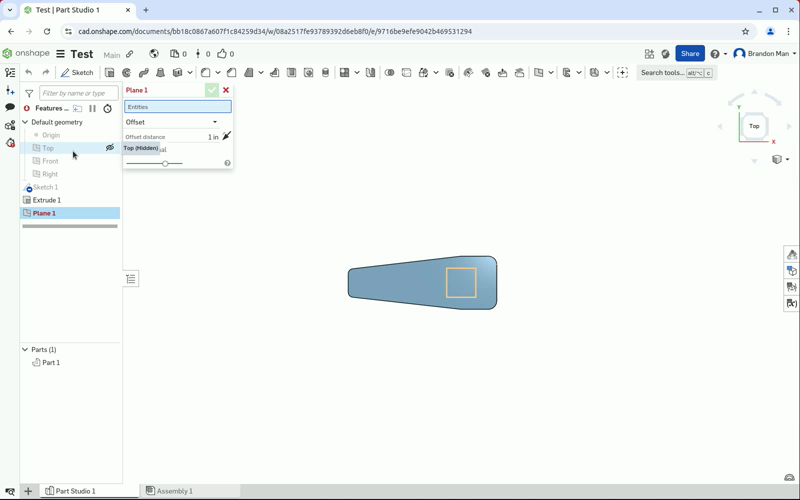
click(73, 150)
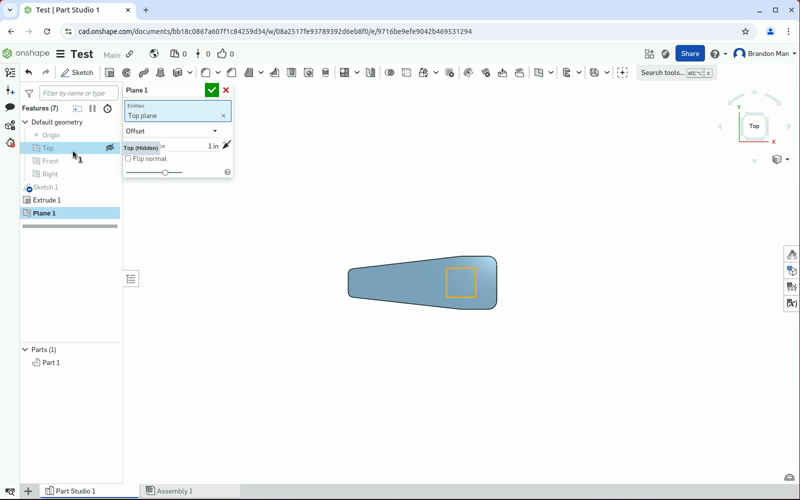
key(tab, 2)
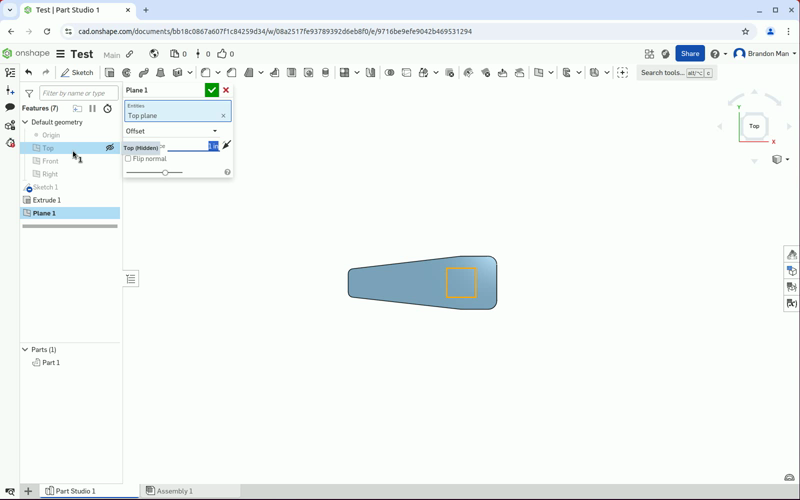
text(4.56)
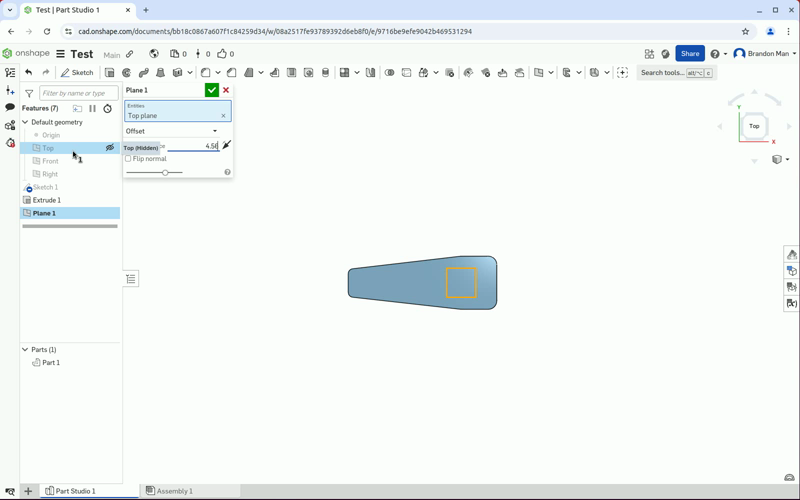
key(enter, 2)
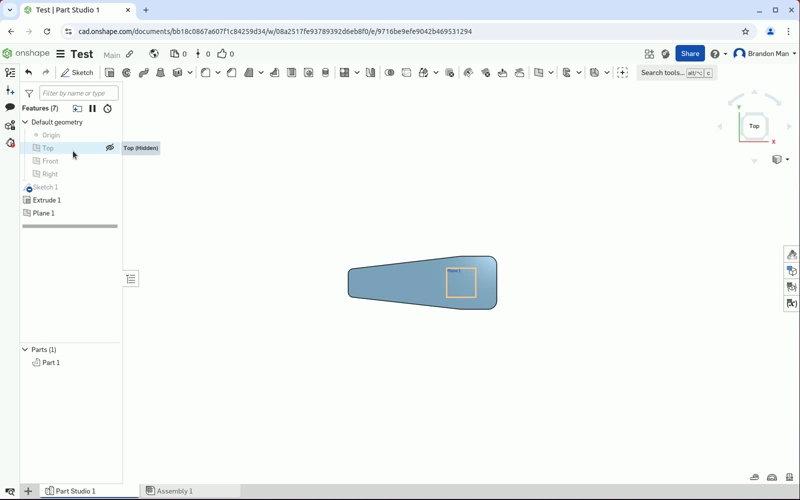
key(shift+s)
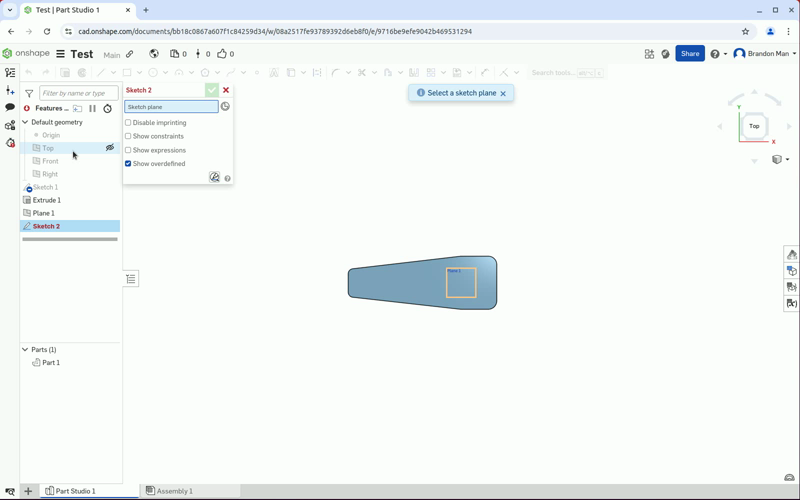
mouse_move(73, 215)
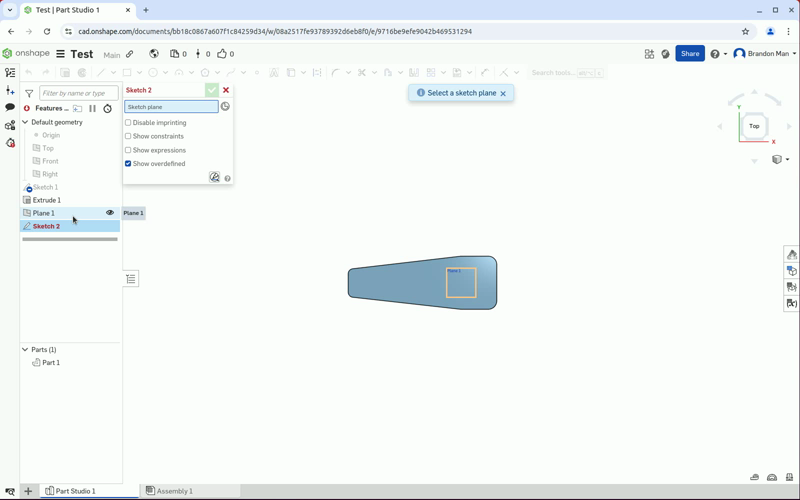
click(73, 215)
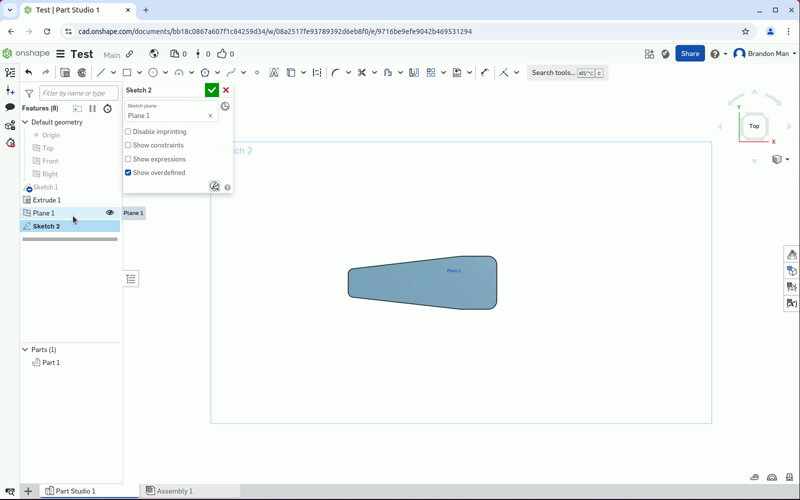
mouse_move(73, 352)
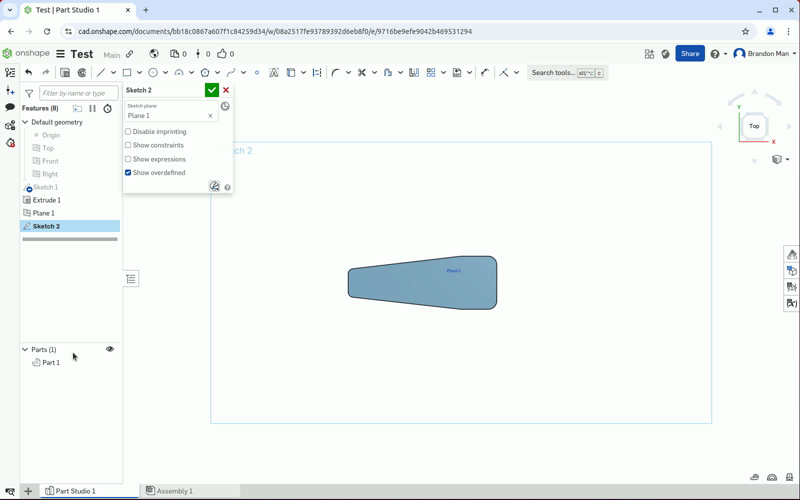
key(y)
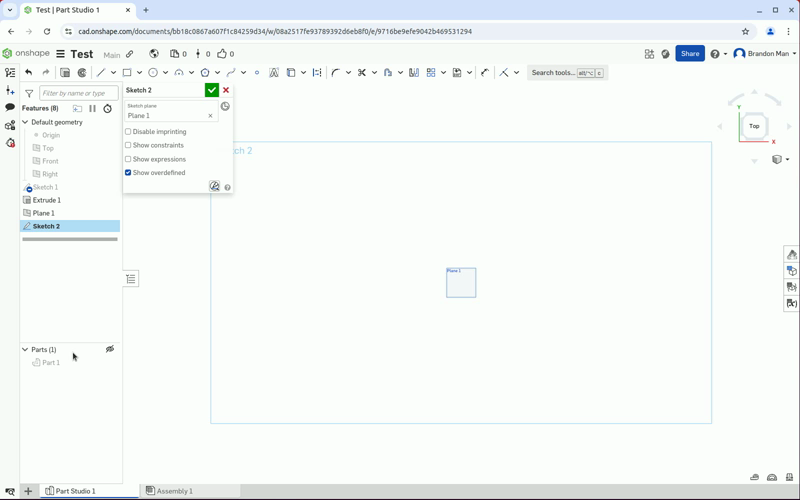
key(c)
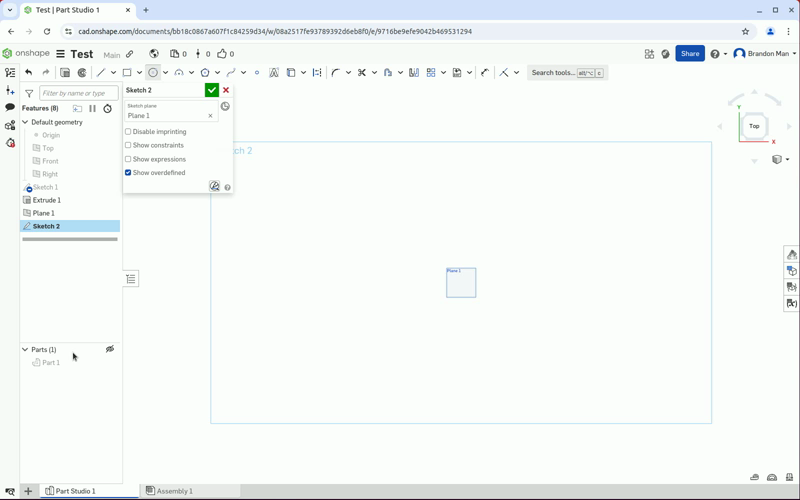
key_down(shift)
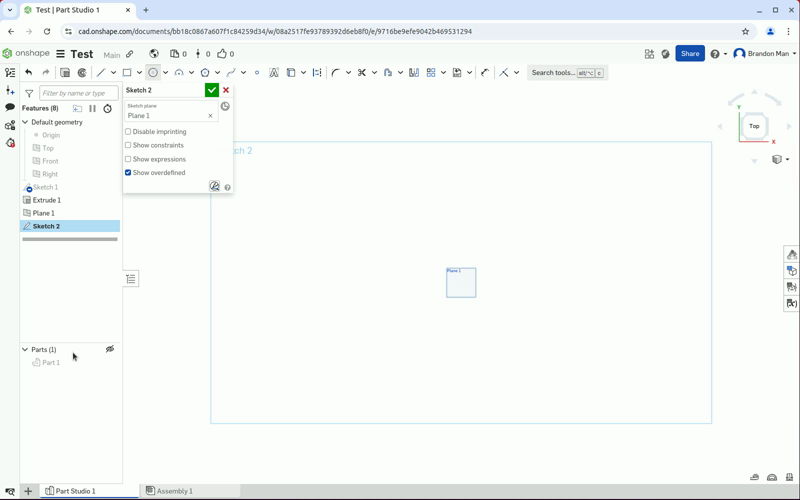
mouse_move(460, 282)
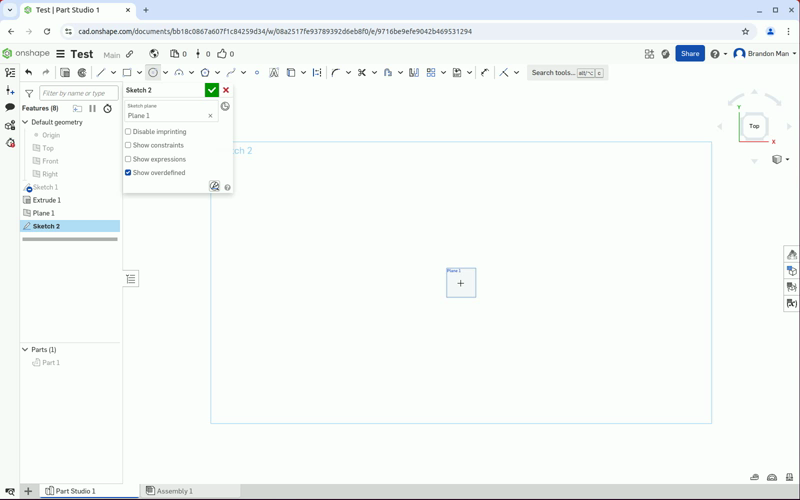
click(460, 282)
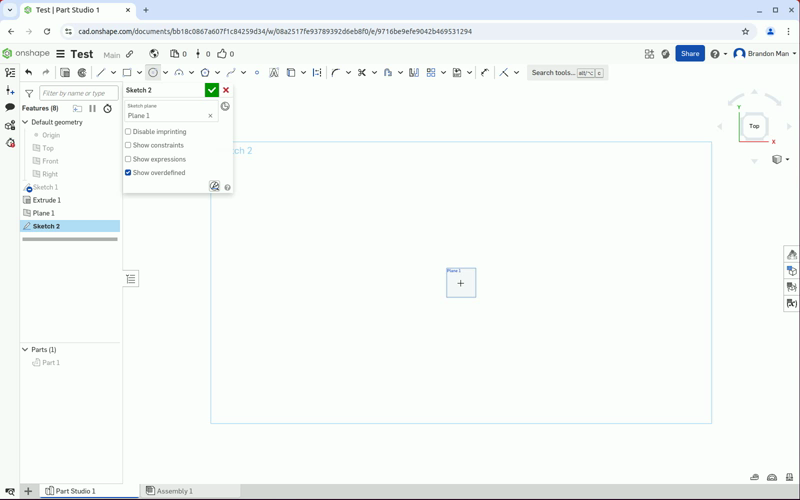
key_up(shift)
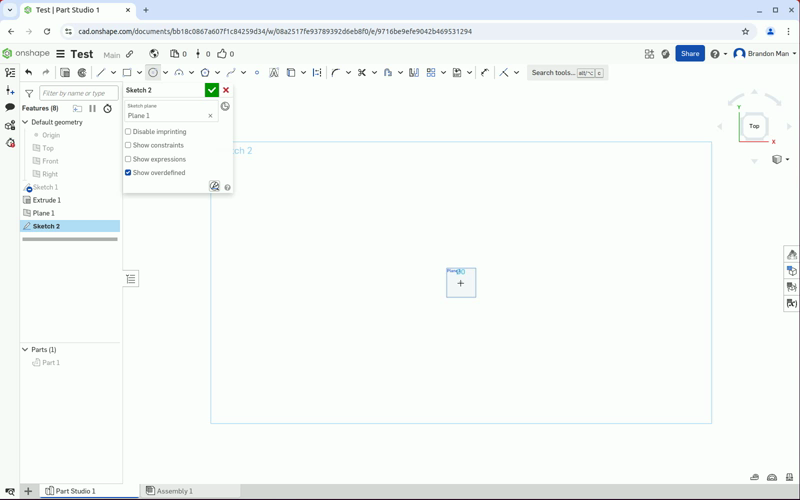
mouse_move(472, 282)
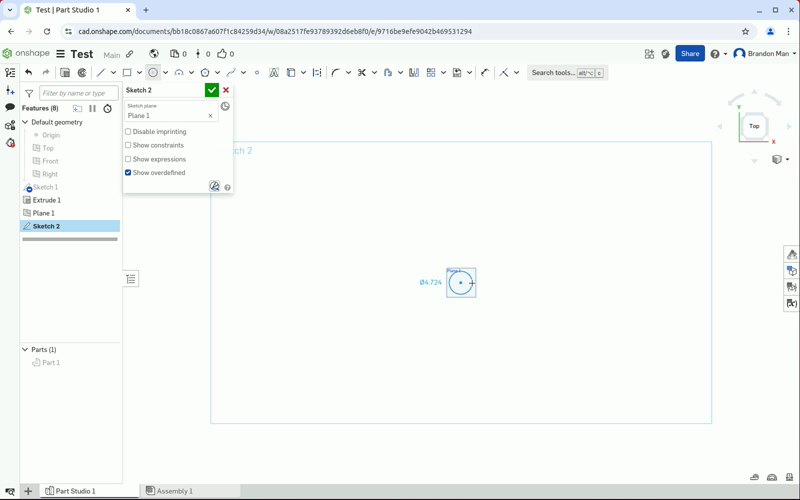
click(472, 282)
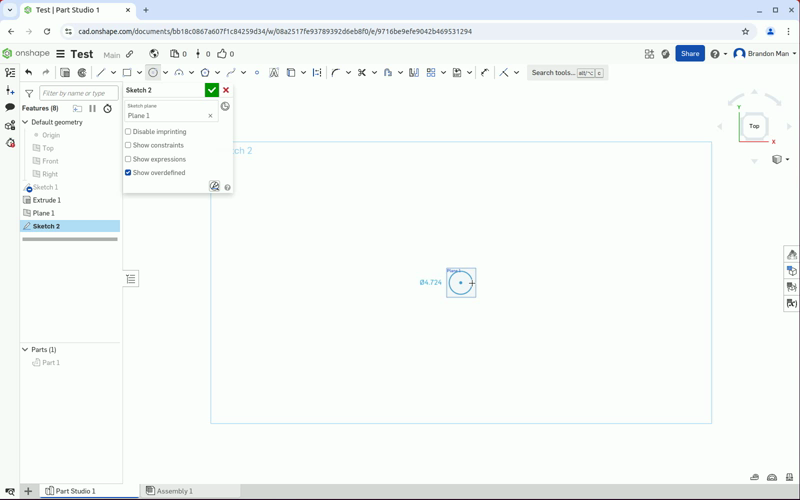
key(esc)
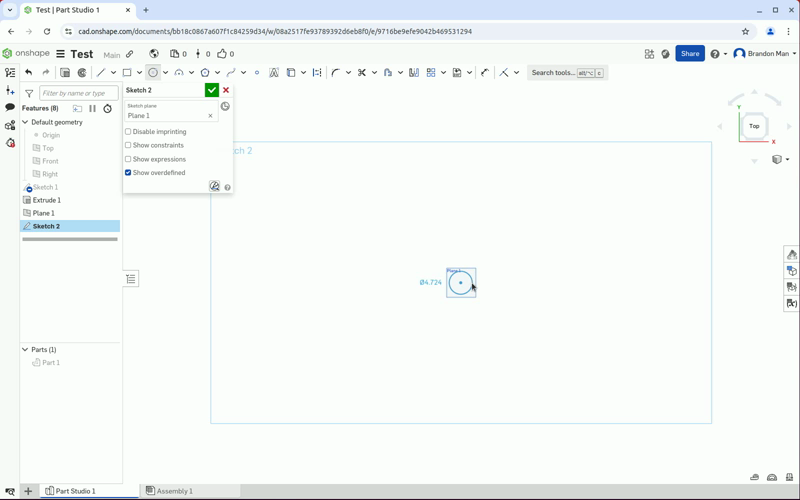
mouse_move(465, 287)
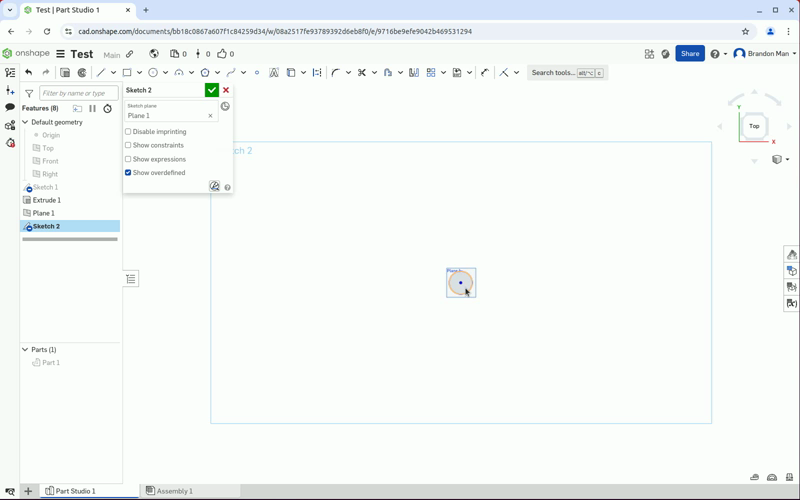
scroll(6)
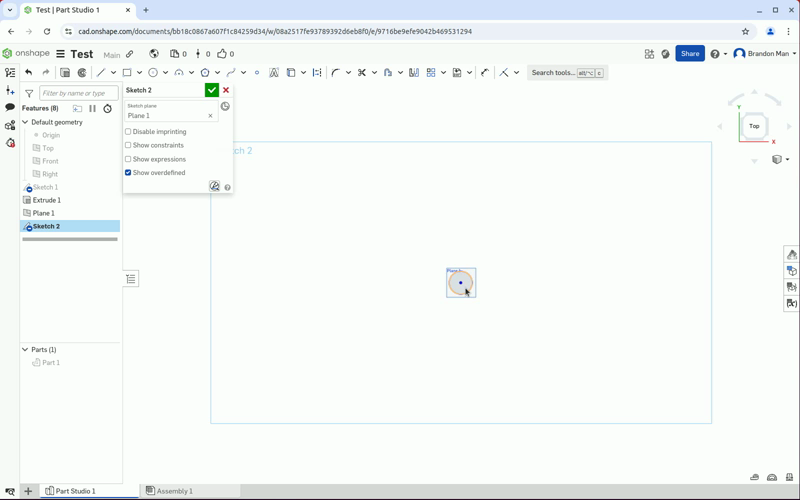
scroll(6)
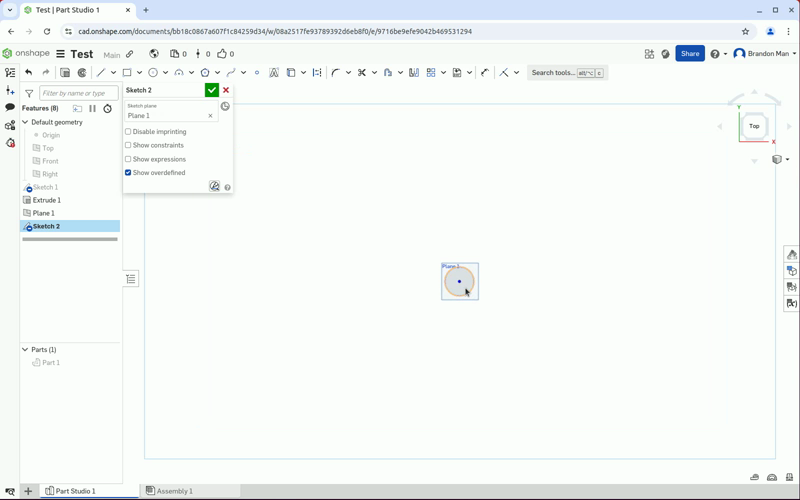
scroll(6)
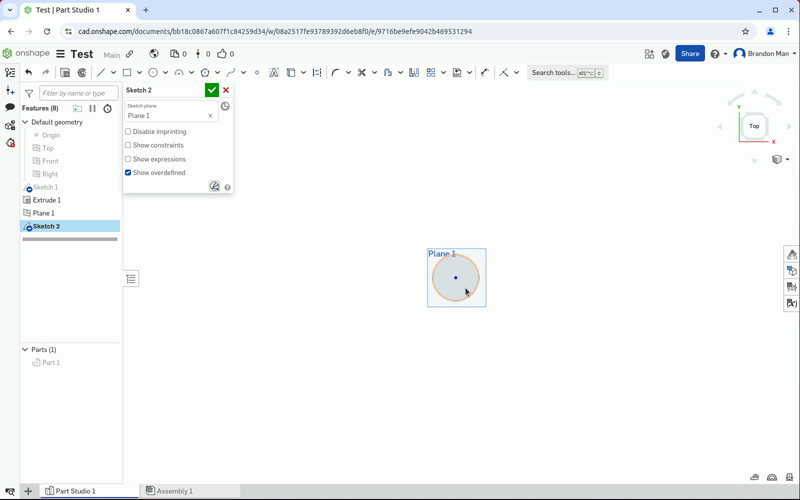
scroll(6)
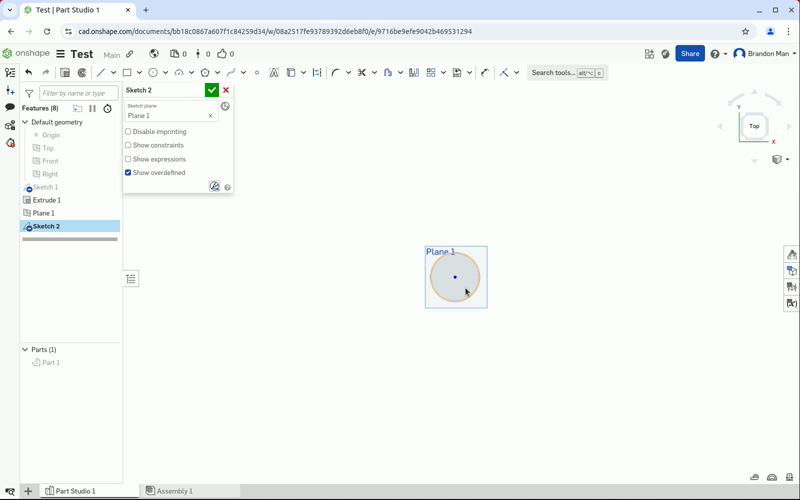
scroll(6)
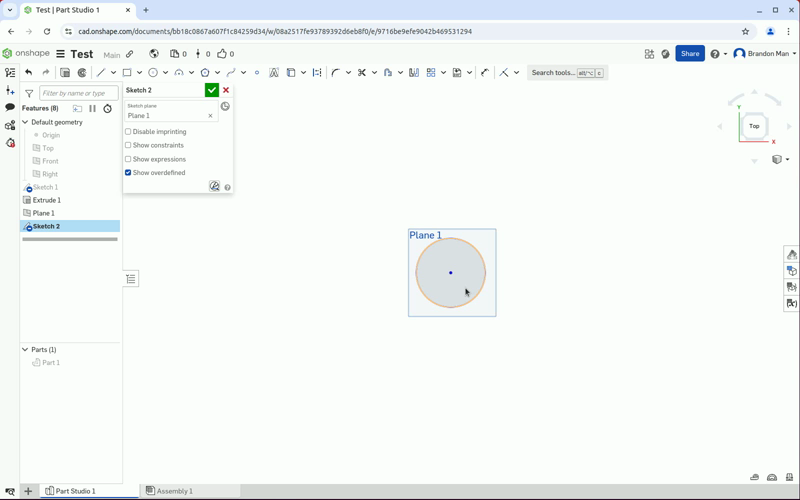
scroll(6)
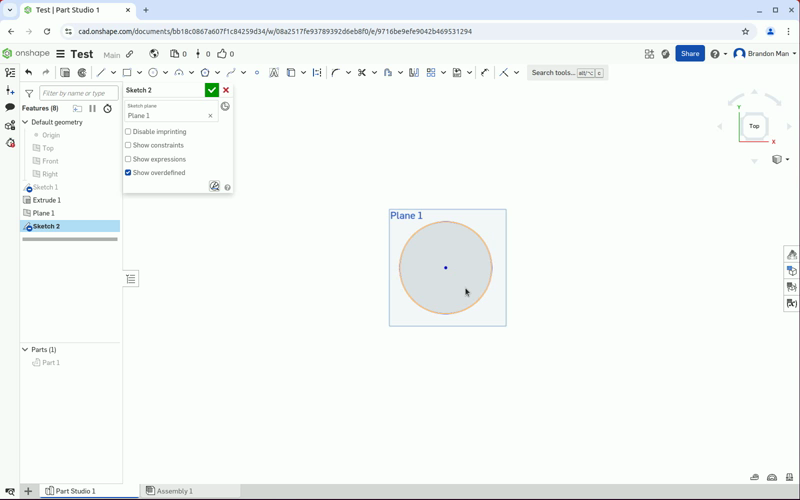
scroll(6)
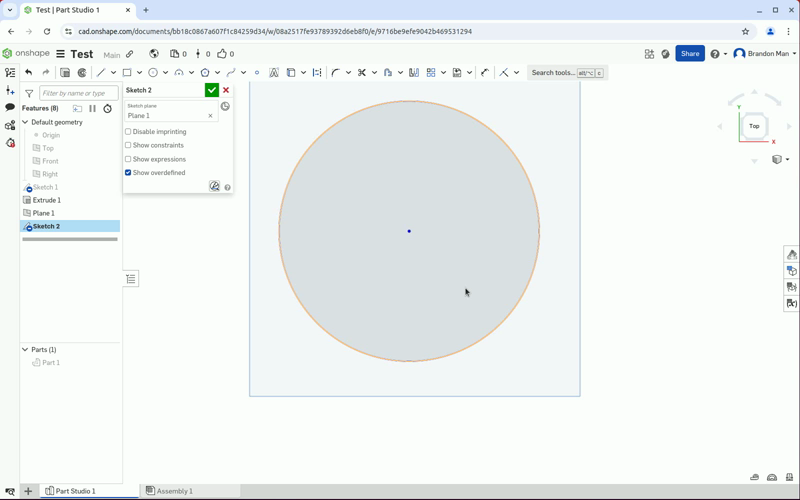
click(465, 287)
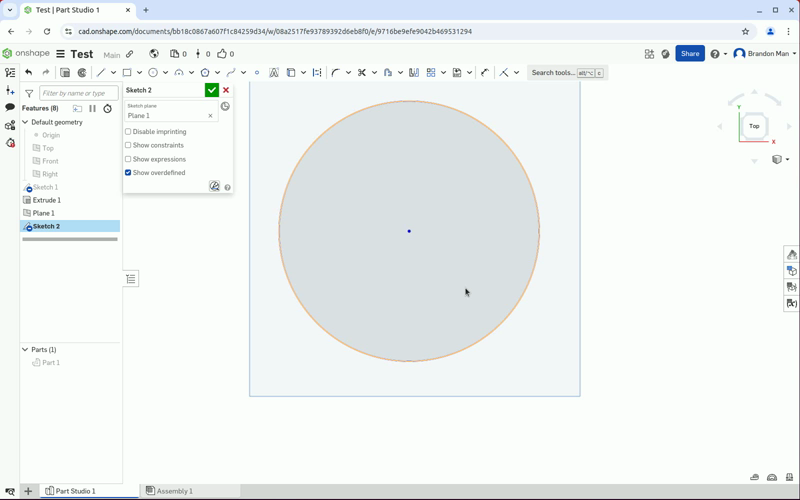
scroll(-6)
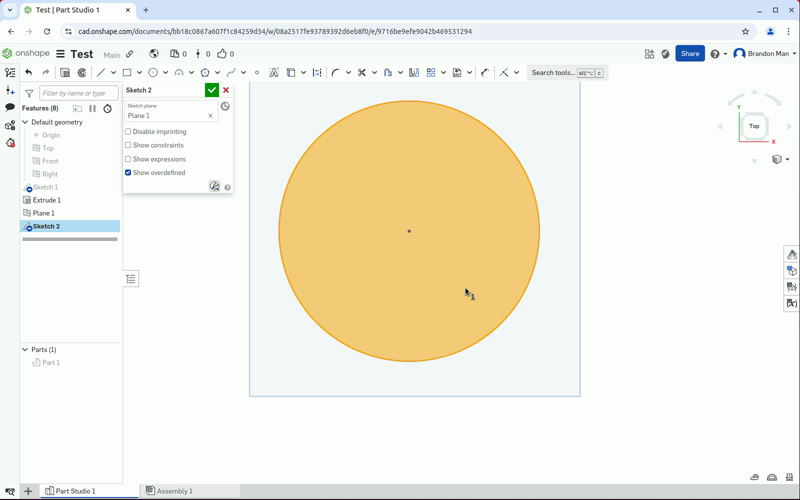
scroll(-6)
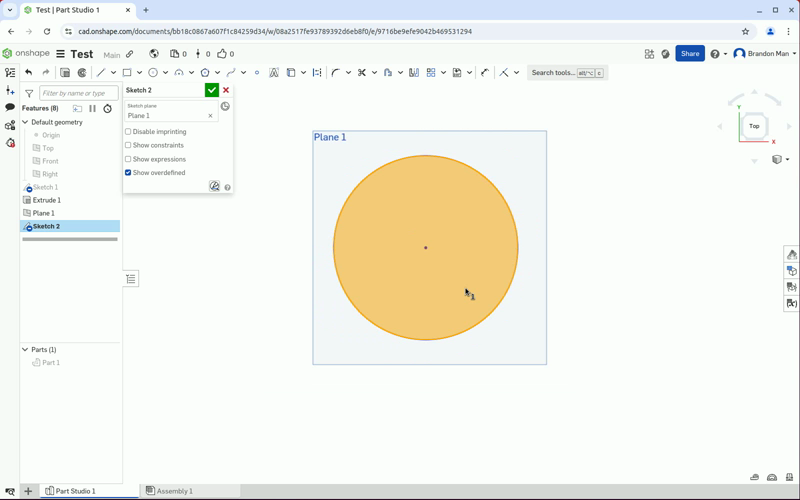
scroll(-6)
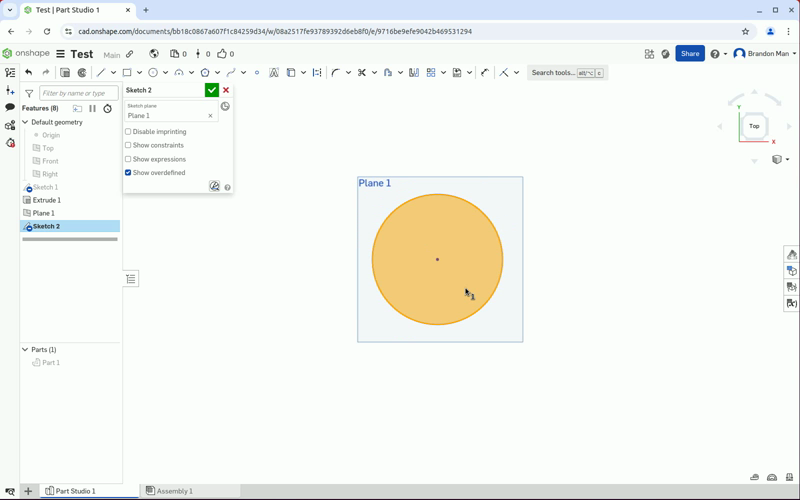
scroll(-6)
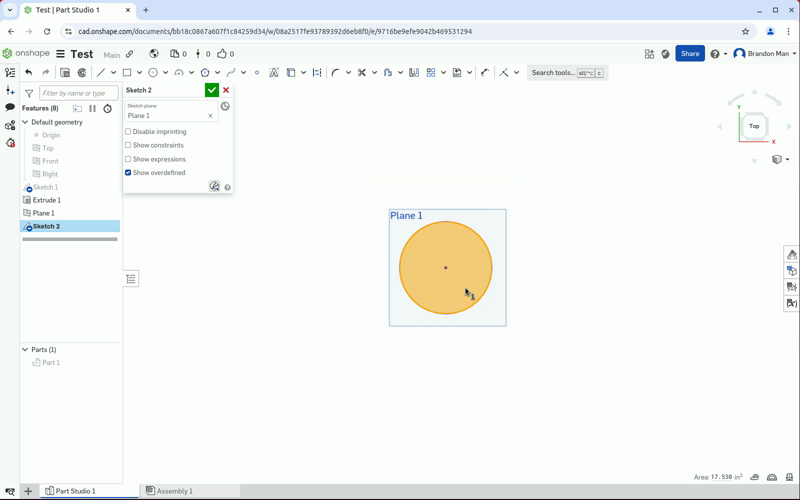
scroll(-6)
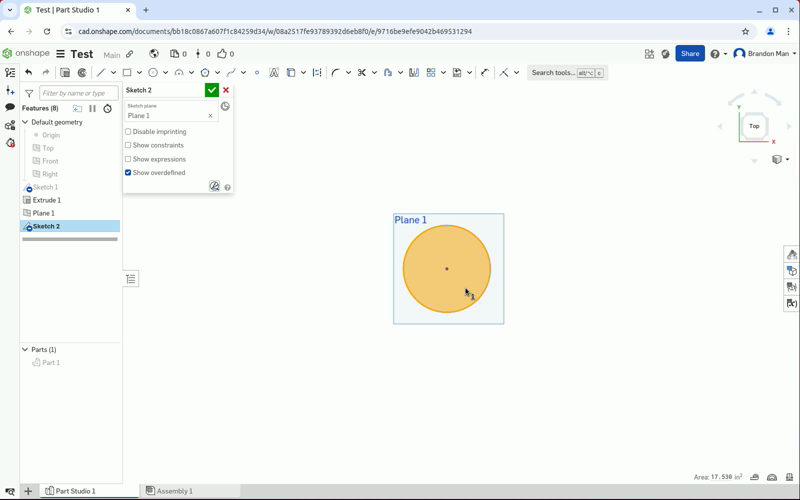
scroll(-6)
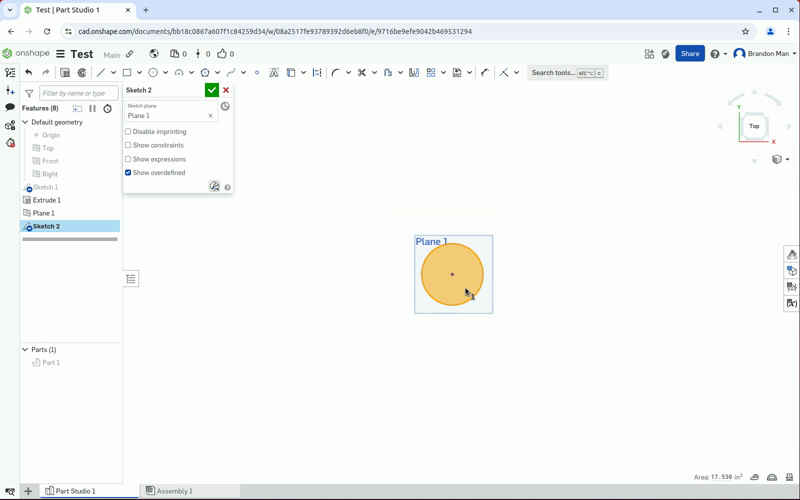
scroll(-6)
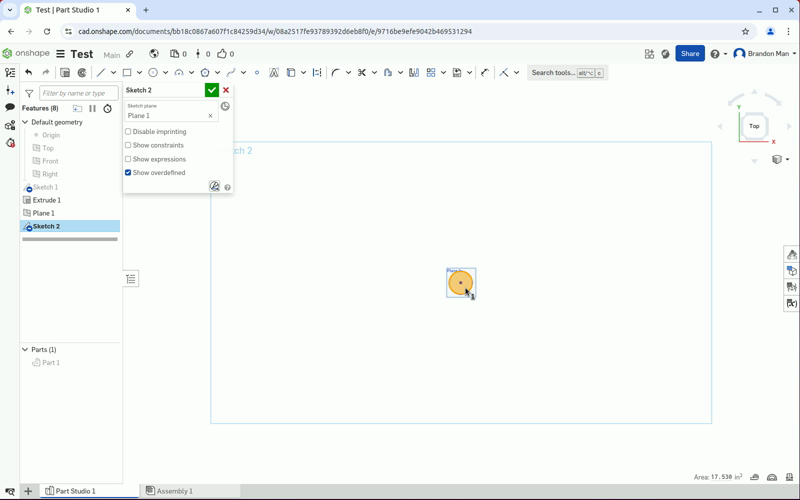
mouse_move(73, 352)
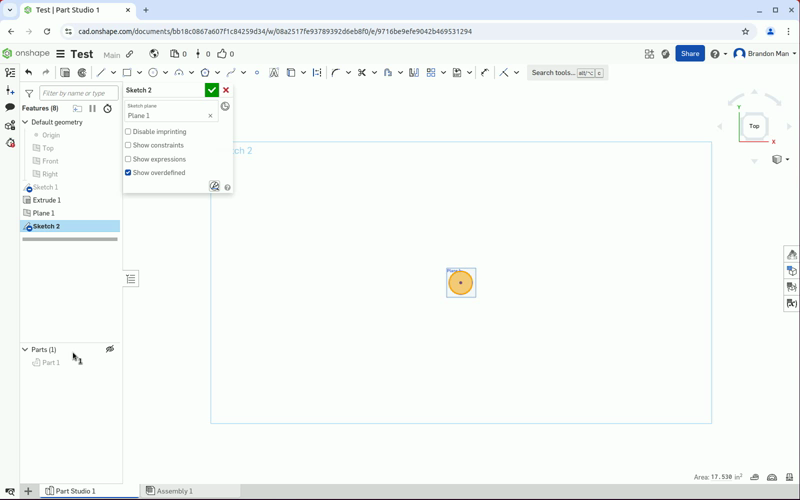
key(shift+y)
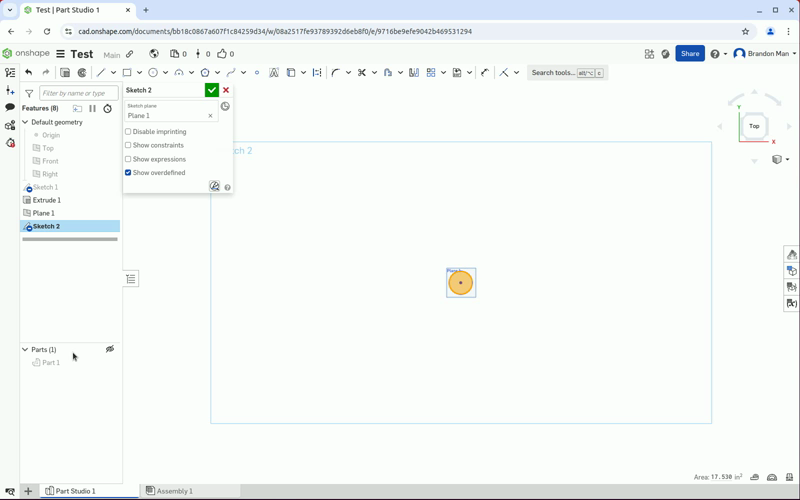
key(shift+e)
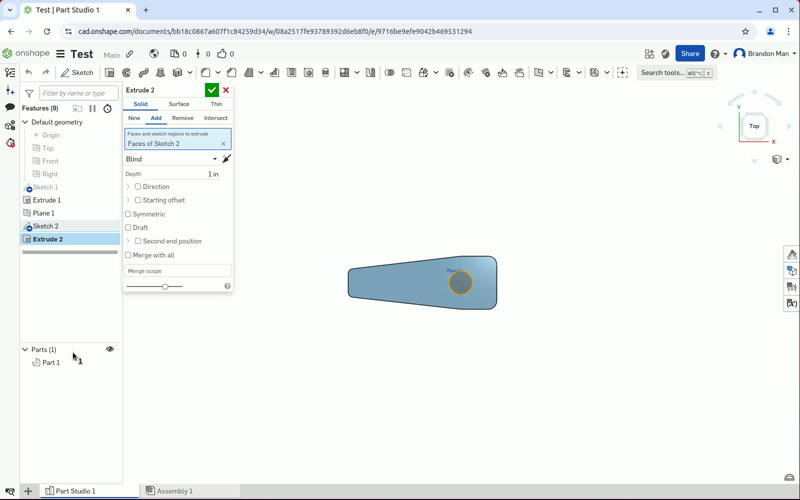
mouse_move(143, 106)
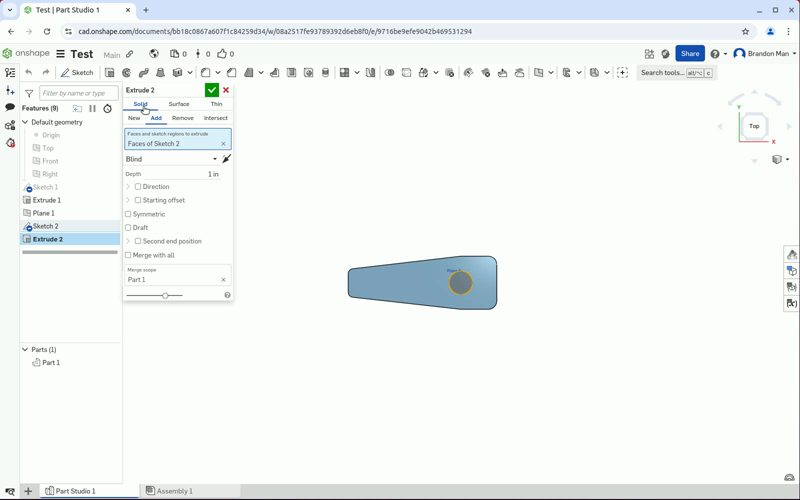
click(143, 106)
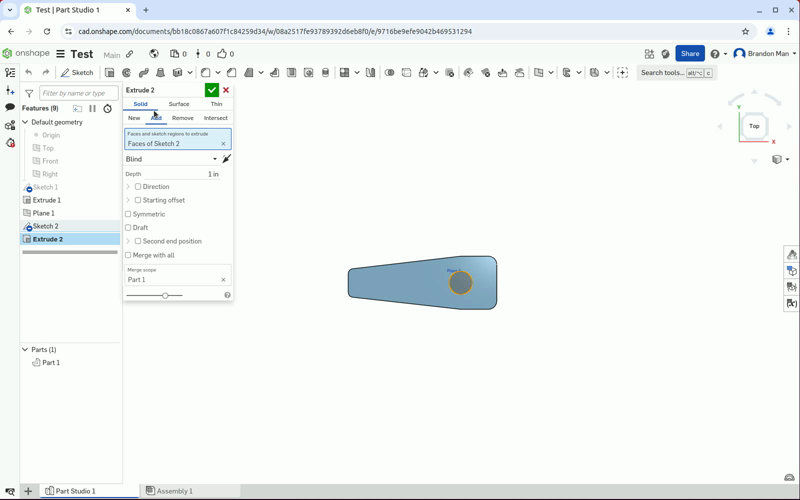
mouse_move(186, 120)
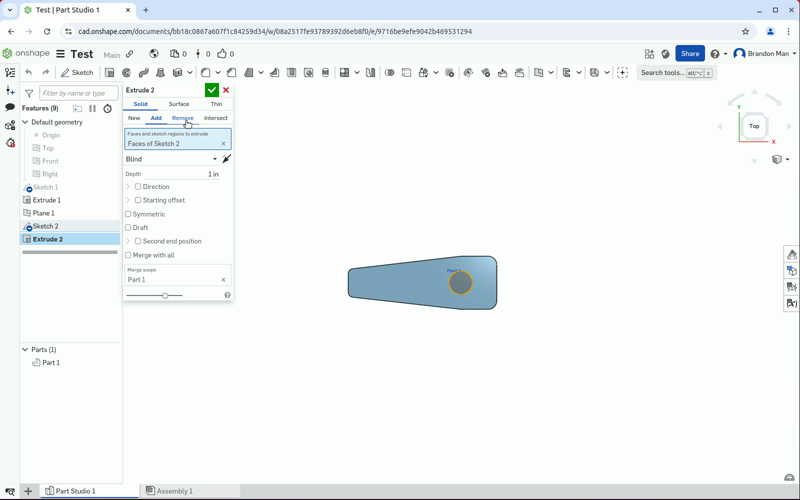
click(186, 120)
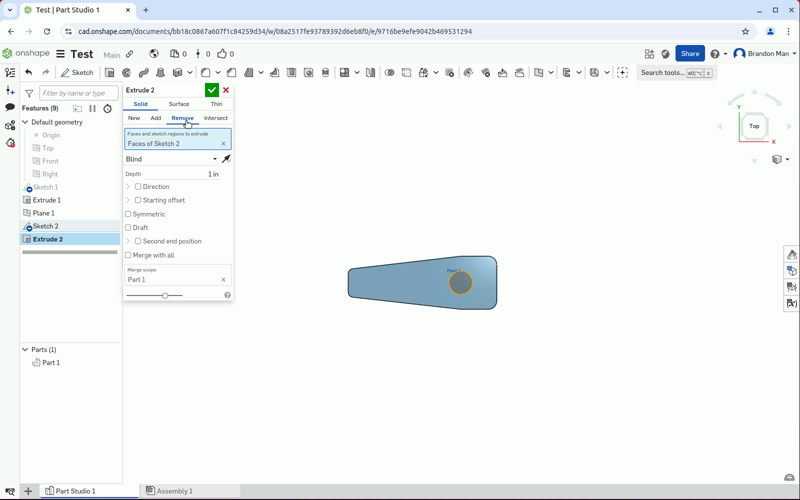
key(tab, 4)
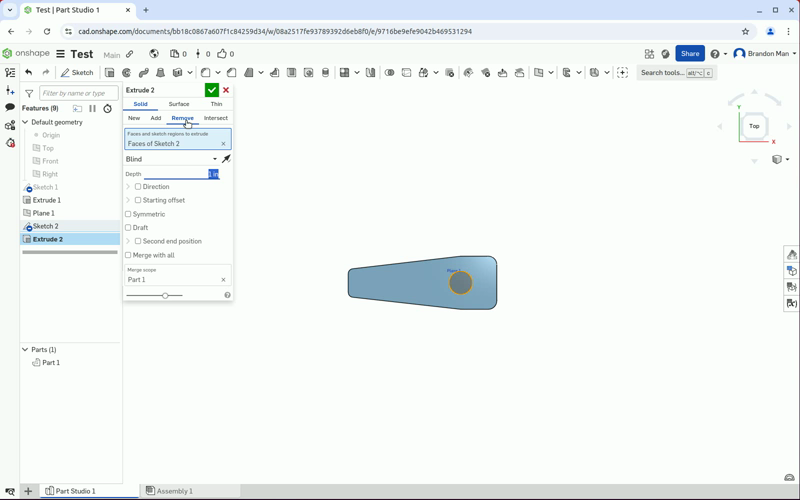
text(7.221)
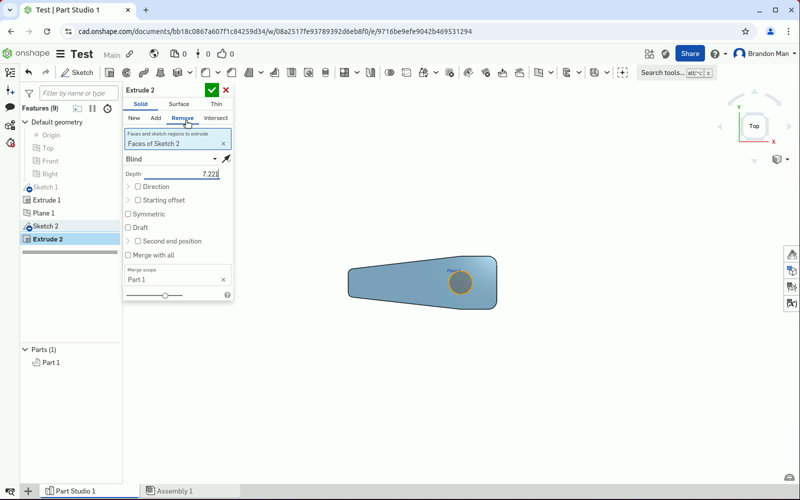
key(tab, 6)
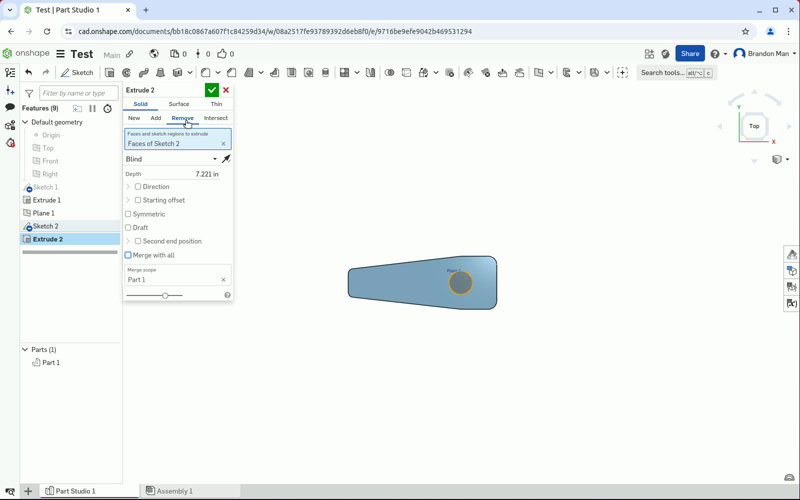
key(space)
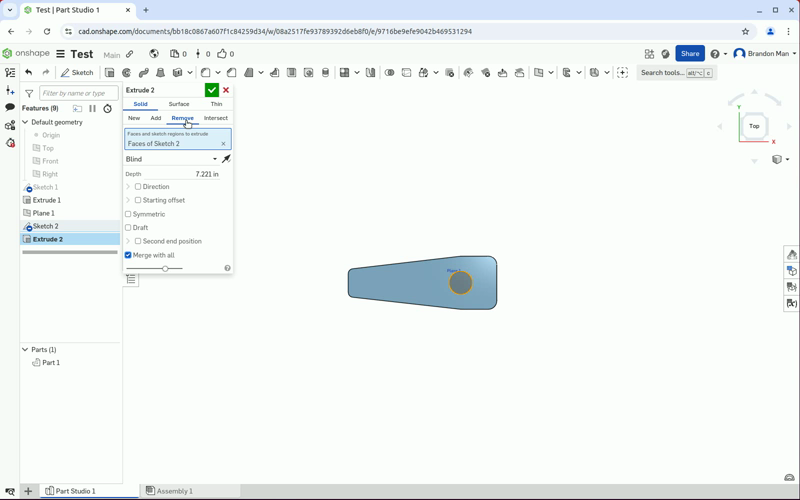
key(enter)
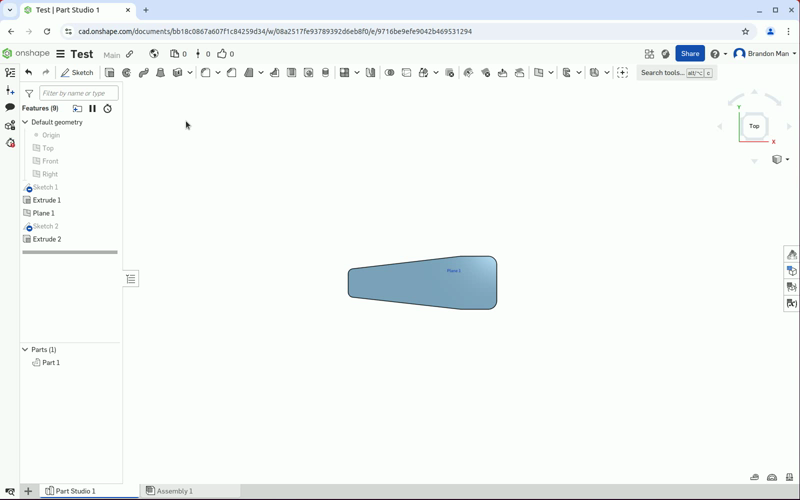
key(shift+h)
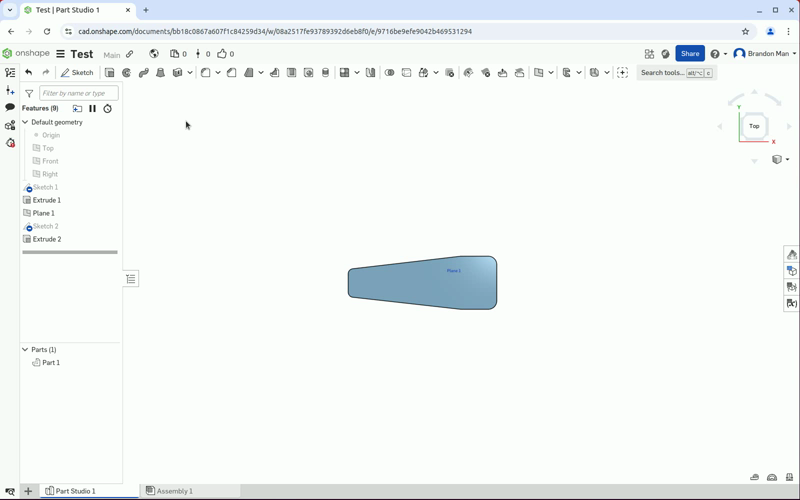
key(shift+h)
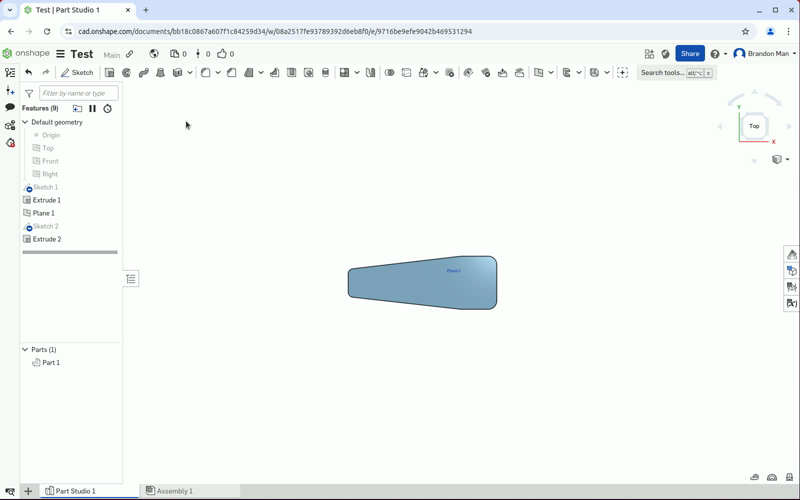
mouse_move(73, 189)
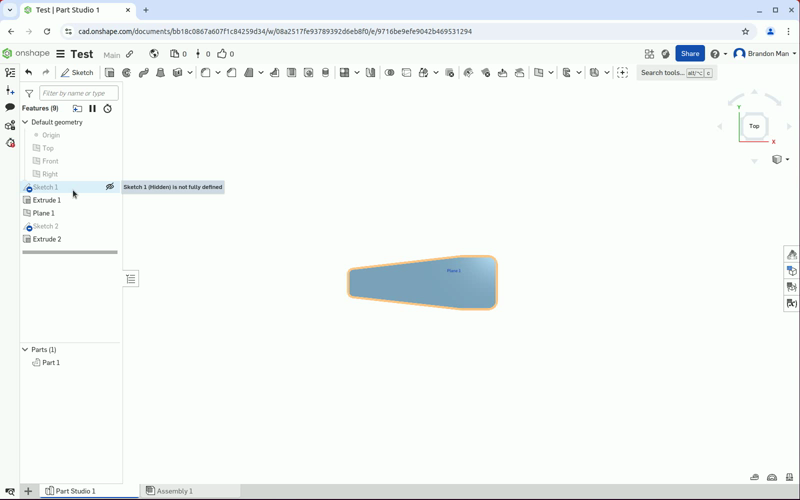
click(73, 189)
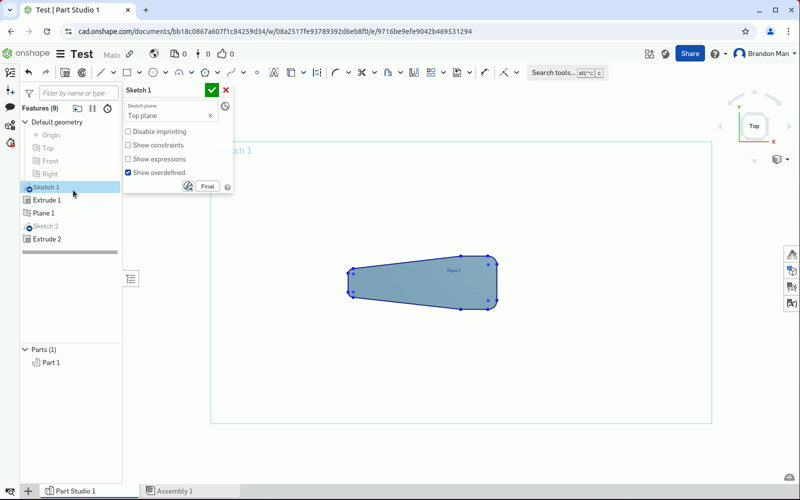
mouse_move(229, 92)
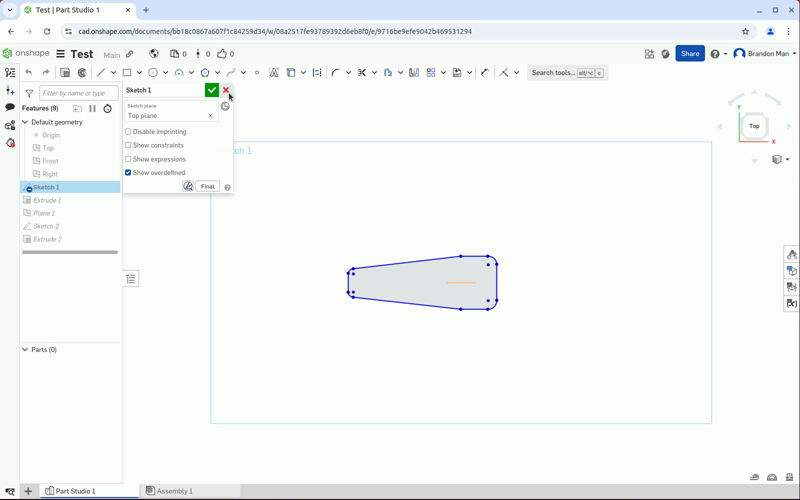
click(229, 92)
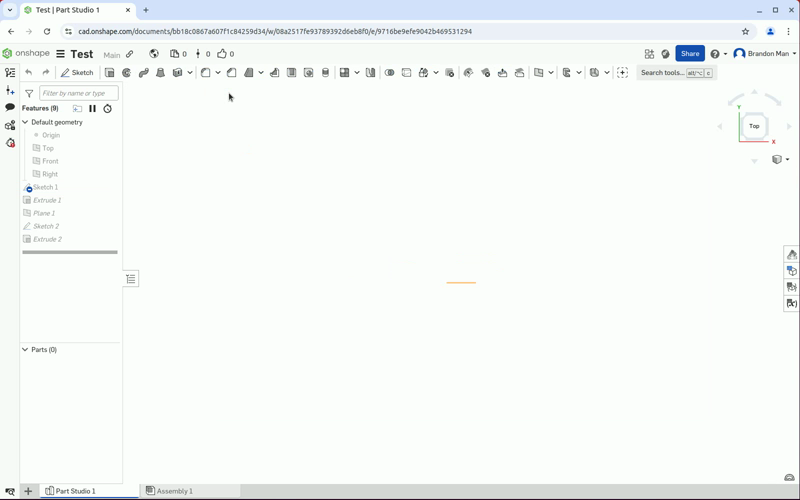
key(shift+s)
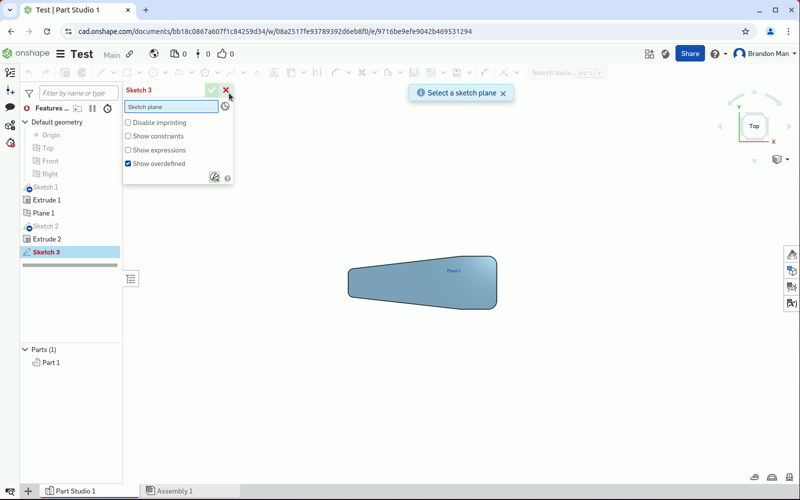
mouse_move(73, 215)
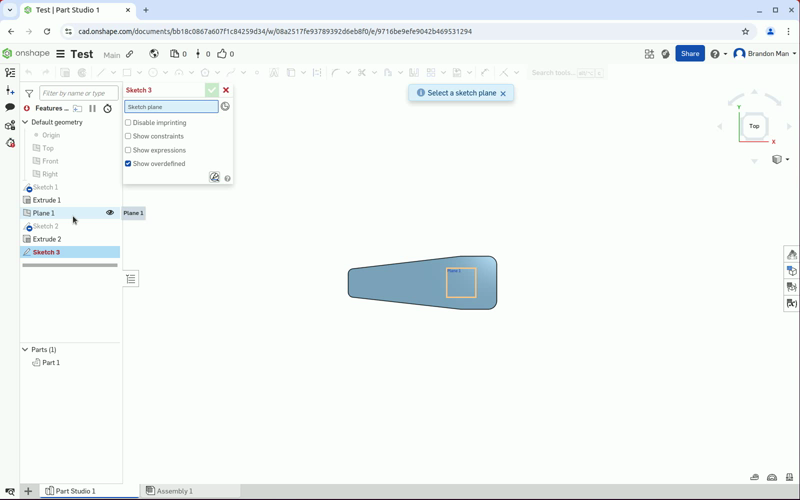
click(73, 215)
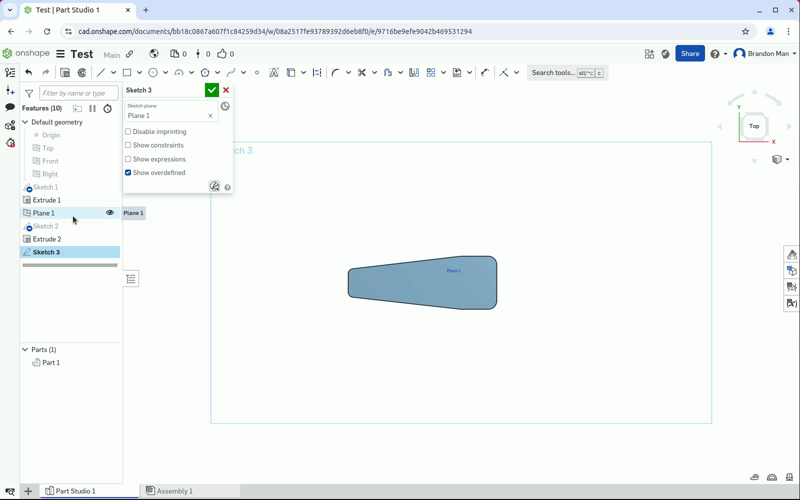
mouse_move(73, 352)
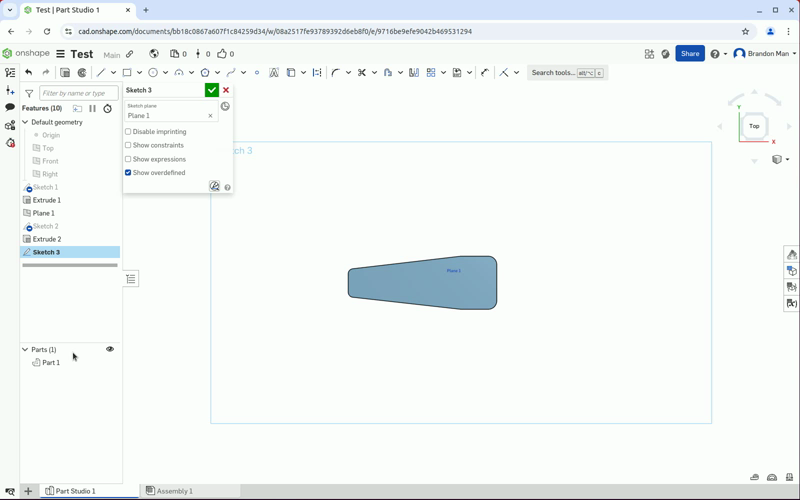
key(y)
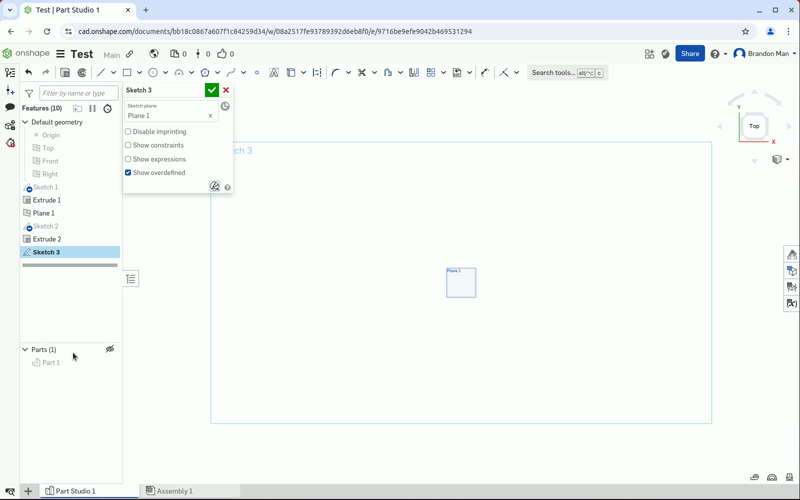
key(l)
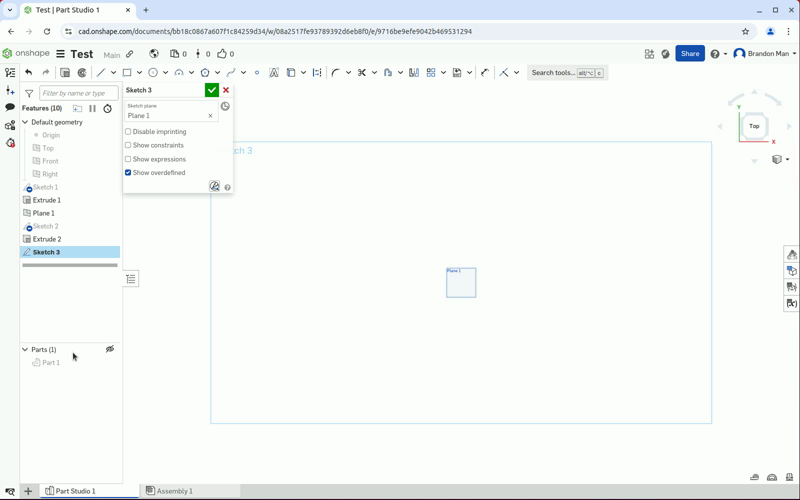
key_down(shift)
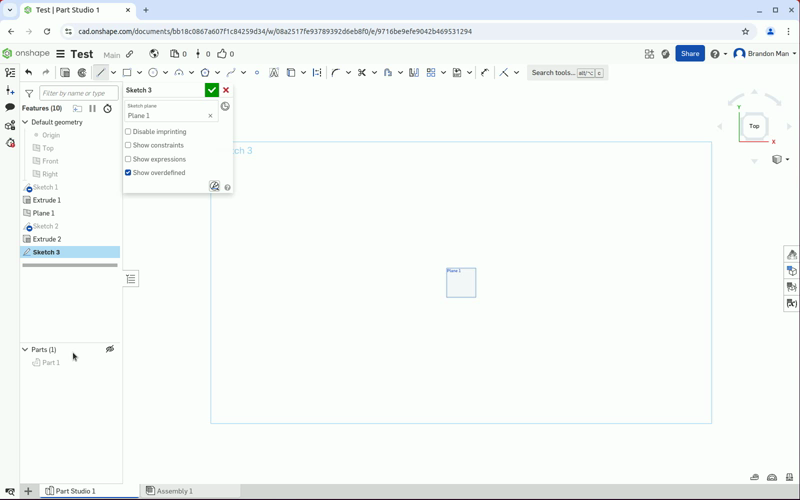
mouse_move(477, 295)
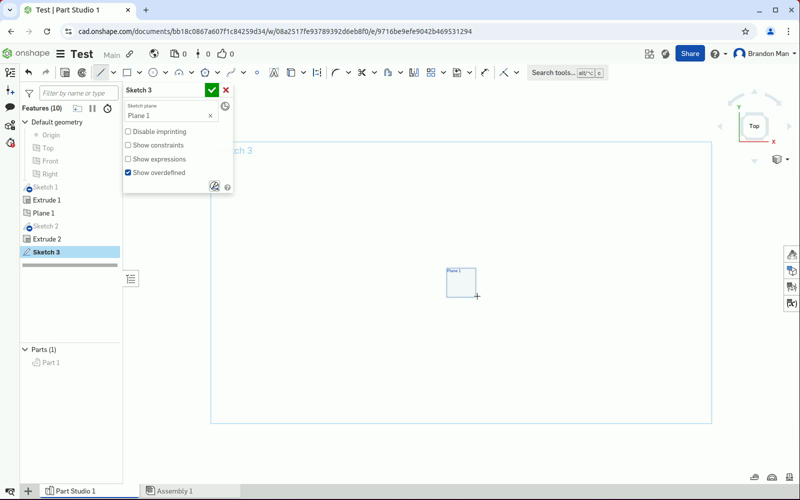
click(477, 295)
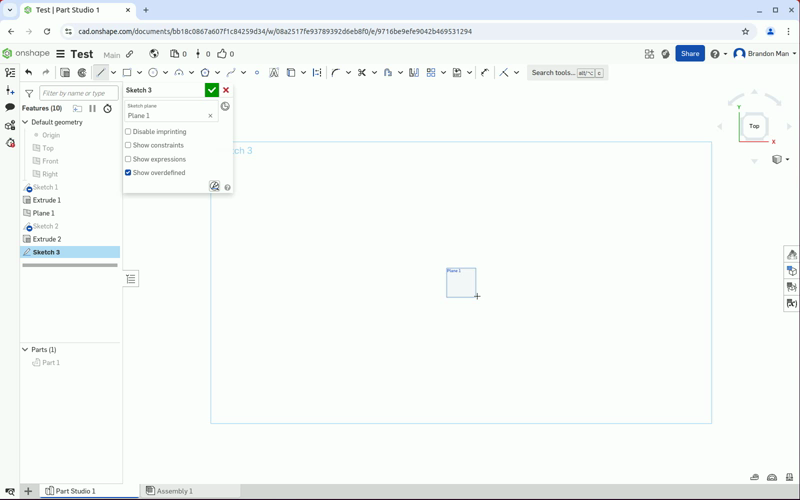
key_up(shift)
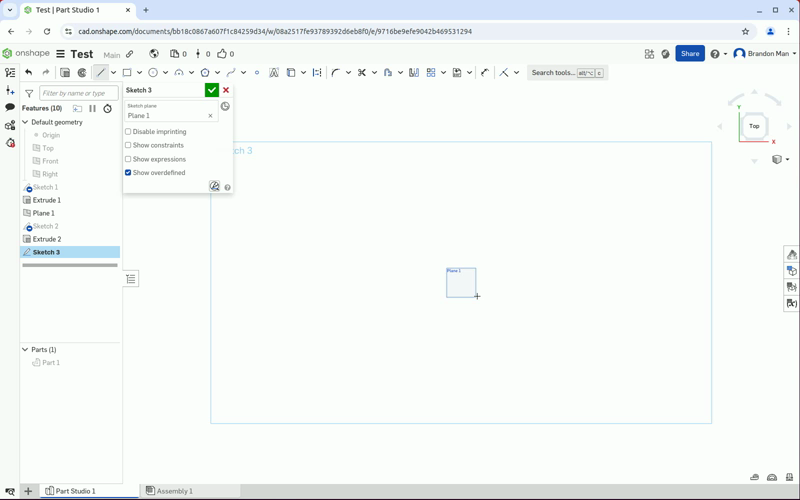
key_down(shift)
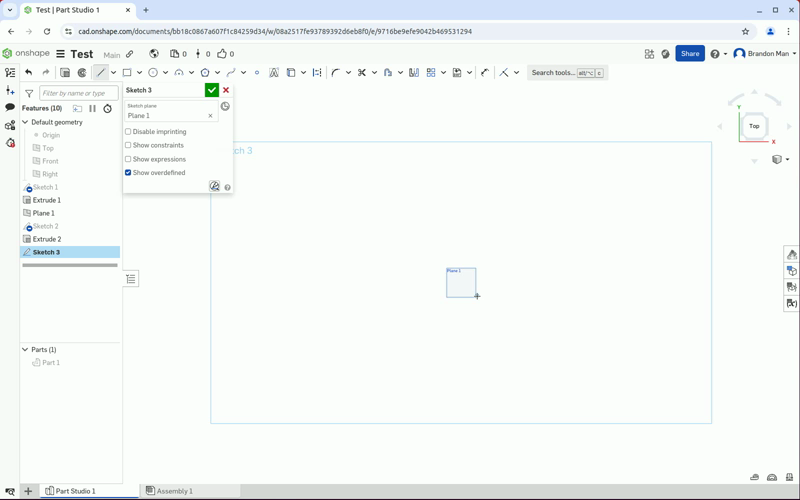
mouse_move(507, 295)
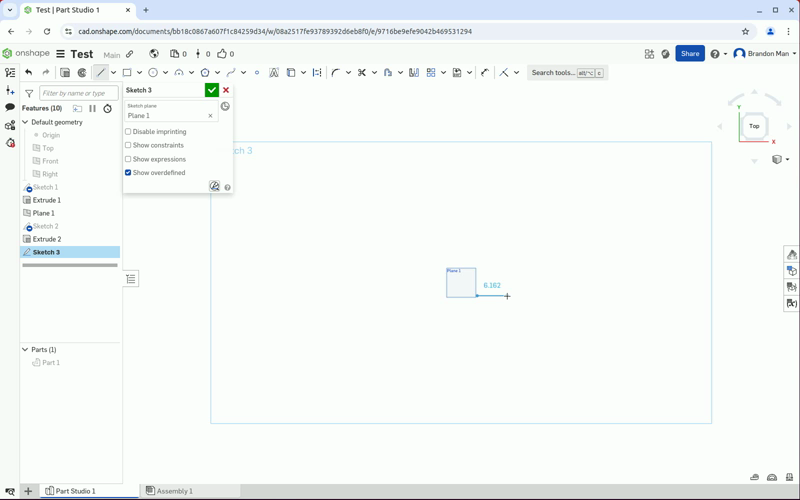
mouse_move(489, 295)
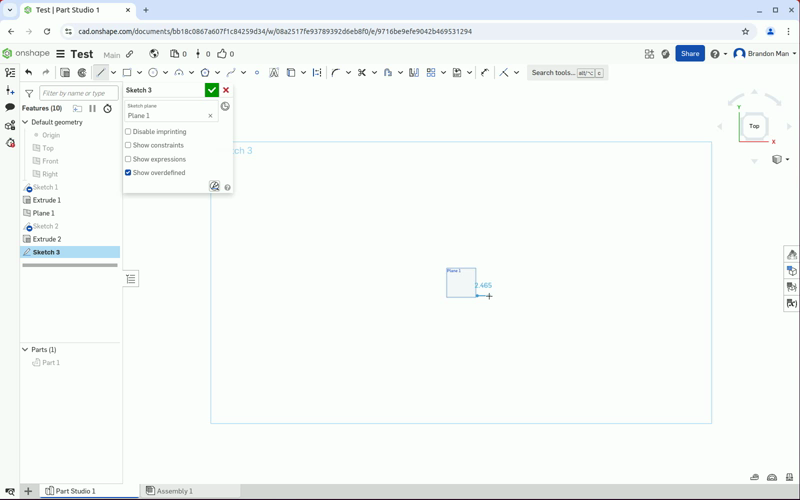
click(489, 295)
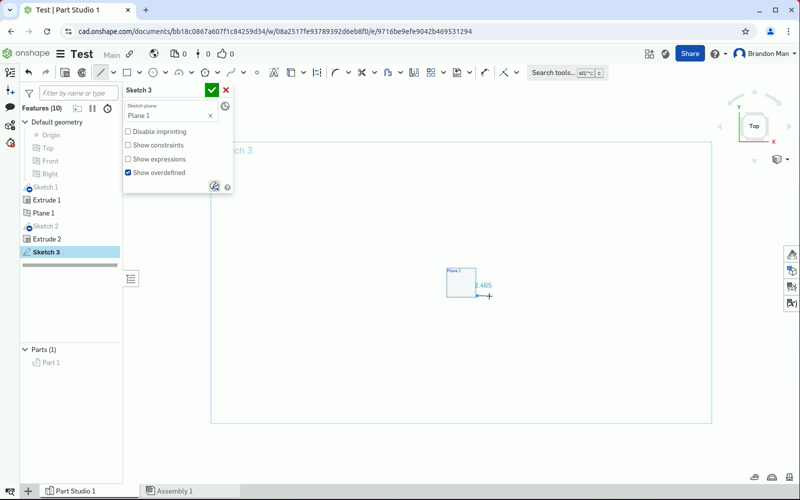
key_up(shift)
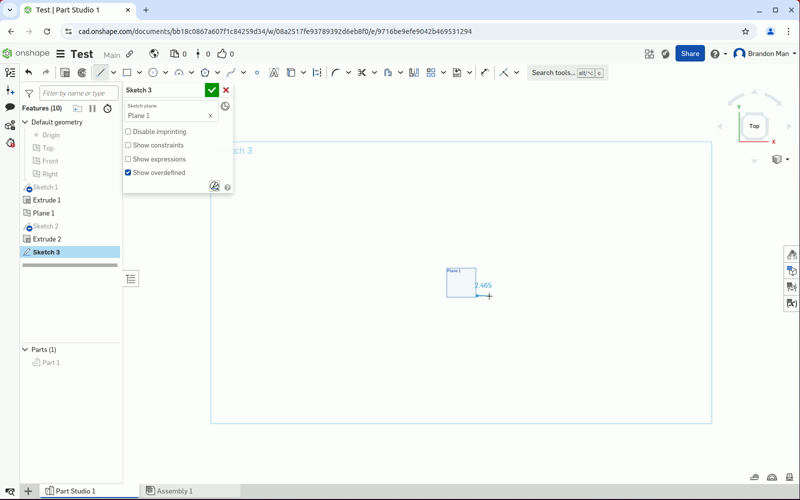
key_down(shift)
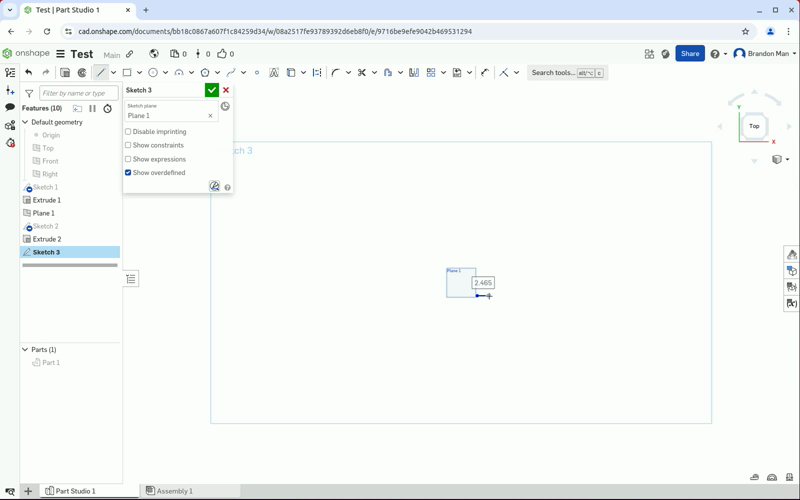
mouse_move(519, 295)
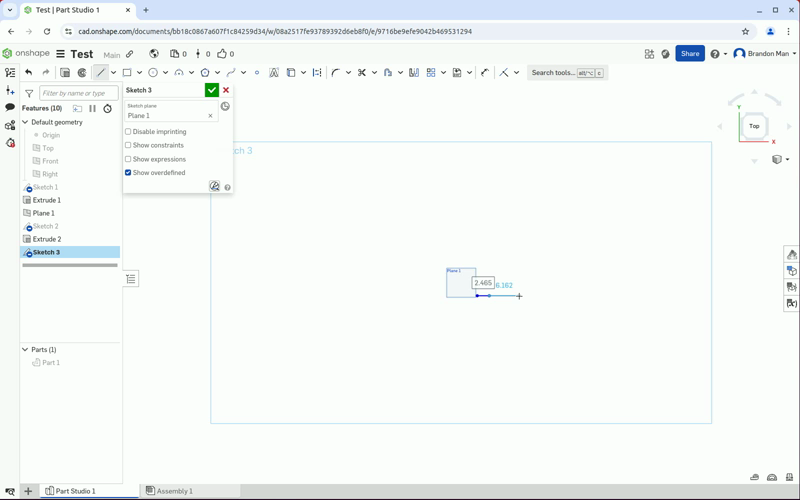
mouse_move(489, 269)
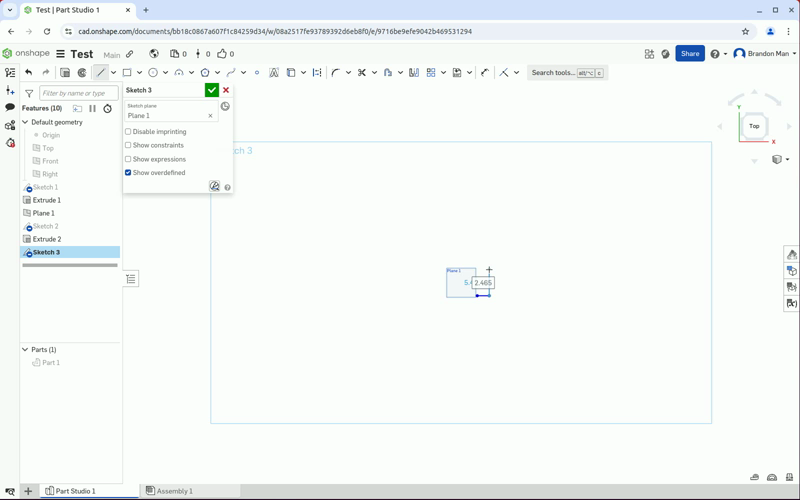
click(489, 269)
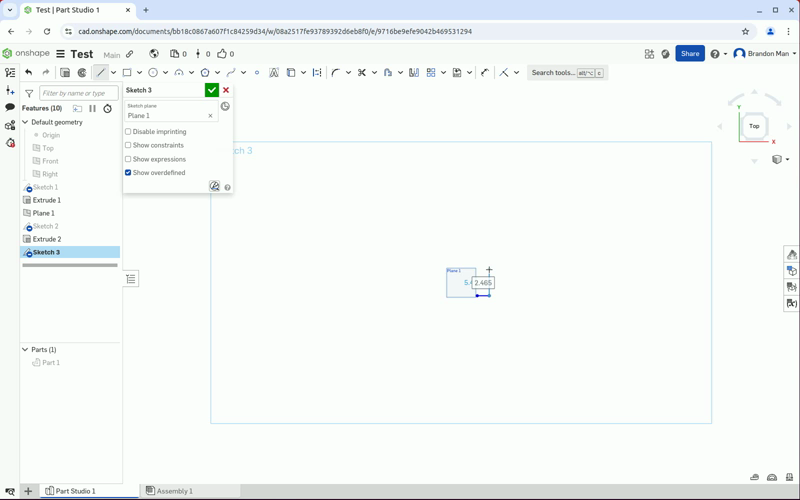
key_up(shift)
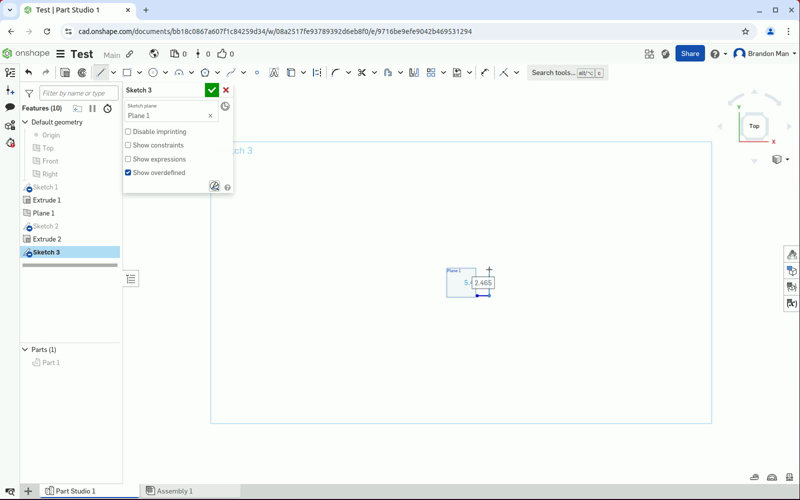
key_down(shift)
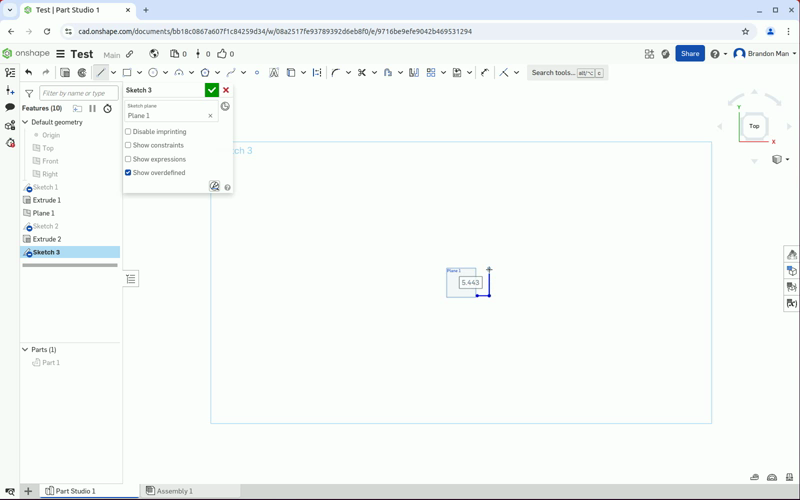
mouse_move(519, 269)
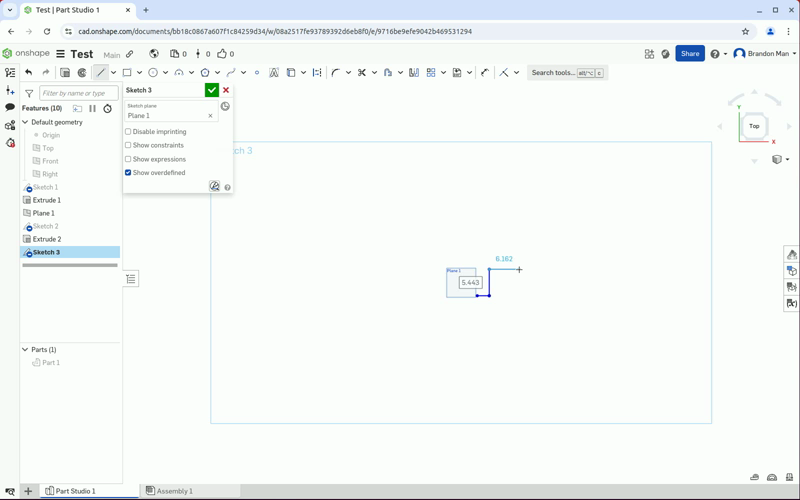
mouse_move(477, 269)
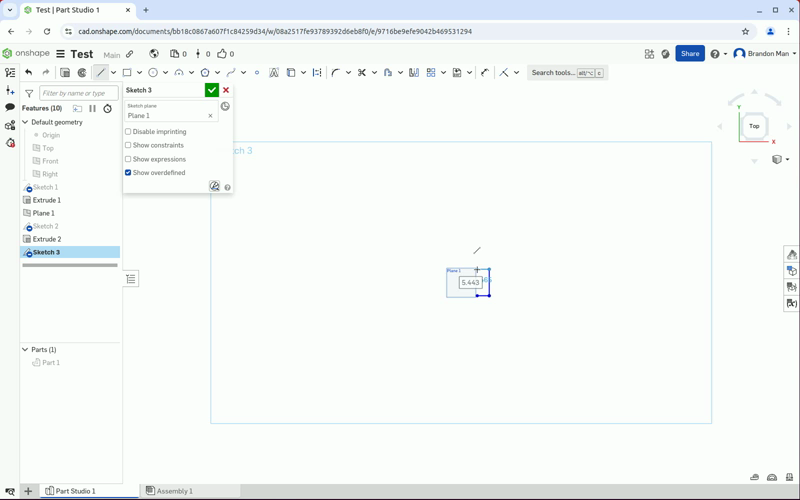
click(477, 269)
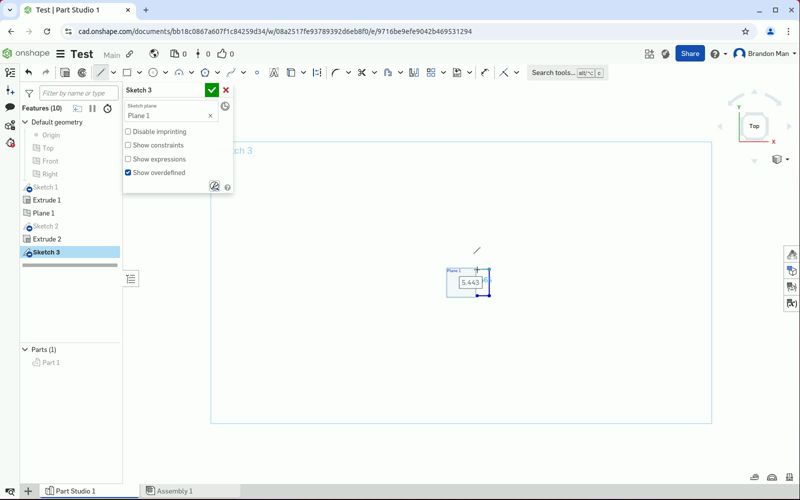
key_up(shift)
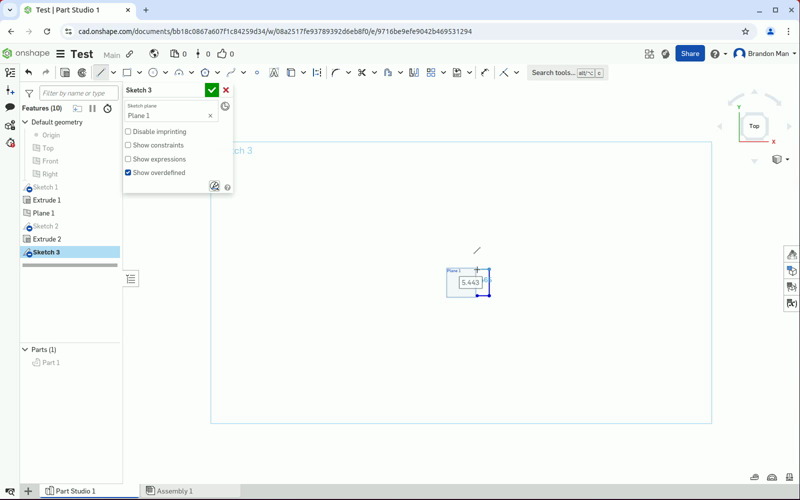
mouse_move(507, 269)
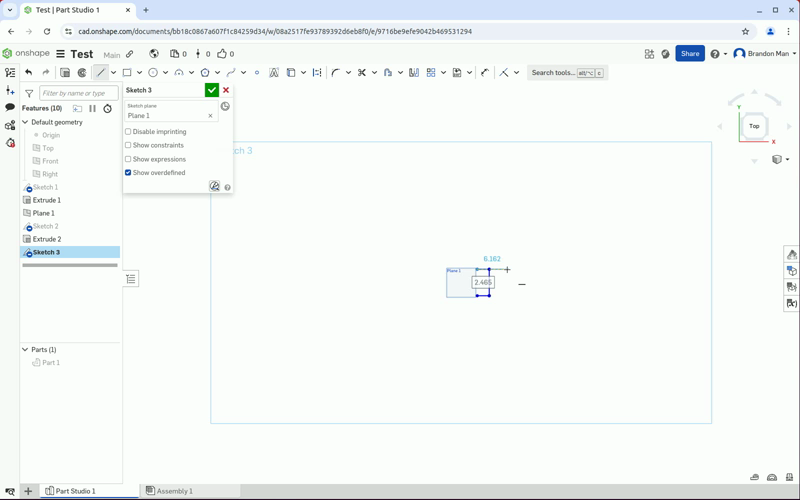
key_down(shift)
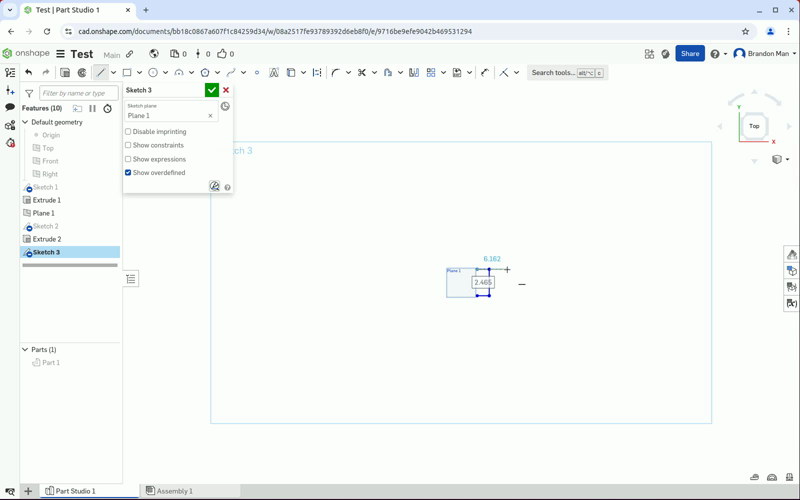
mouse_move(477, 295)
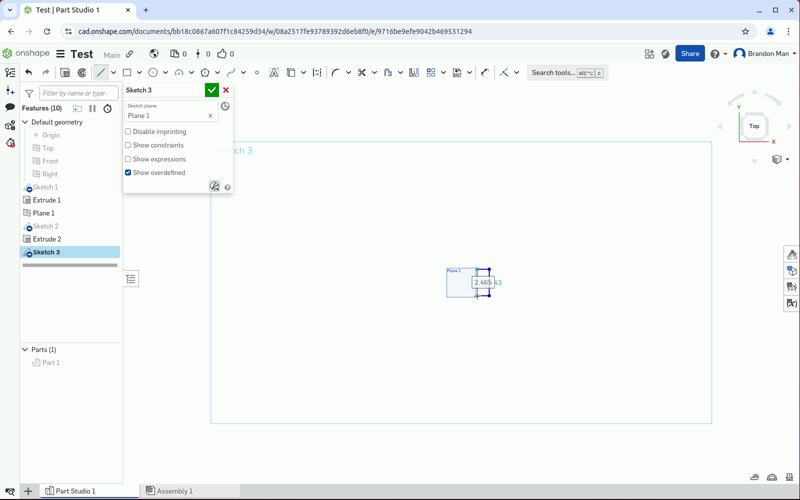
key_up(shift)
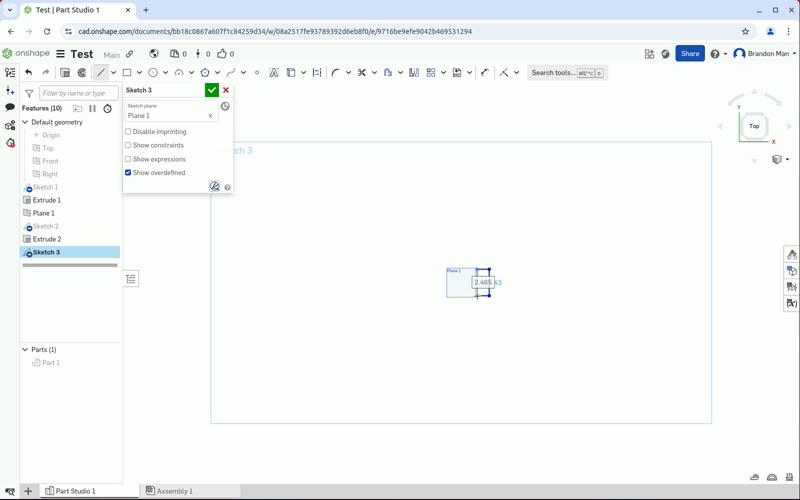
click(477, 295)
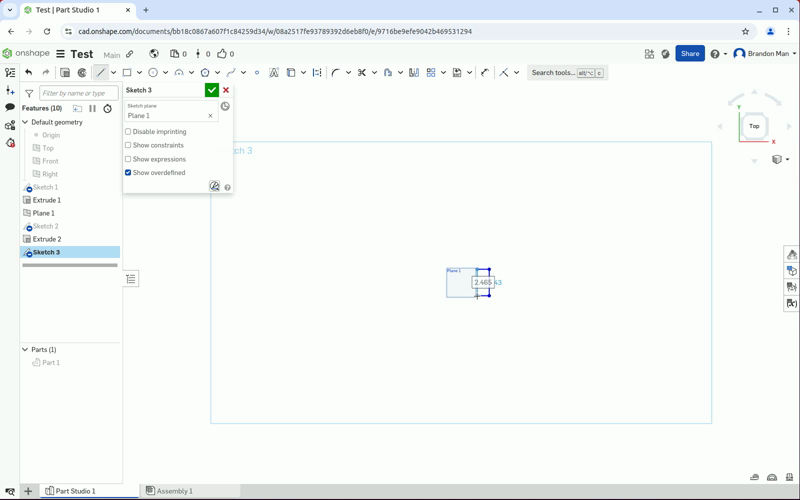
key(esc)
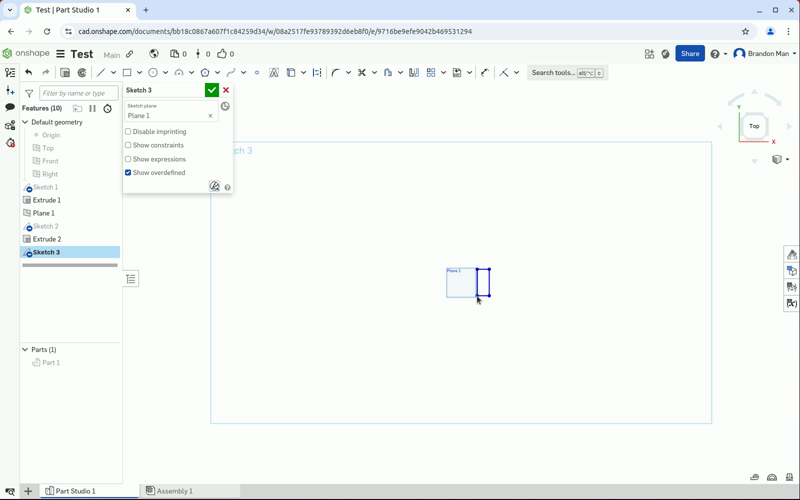
mouse_move(480, 270)
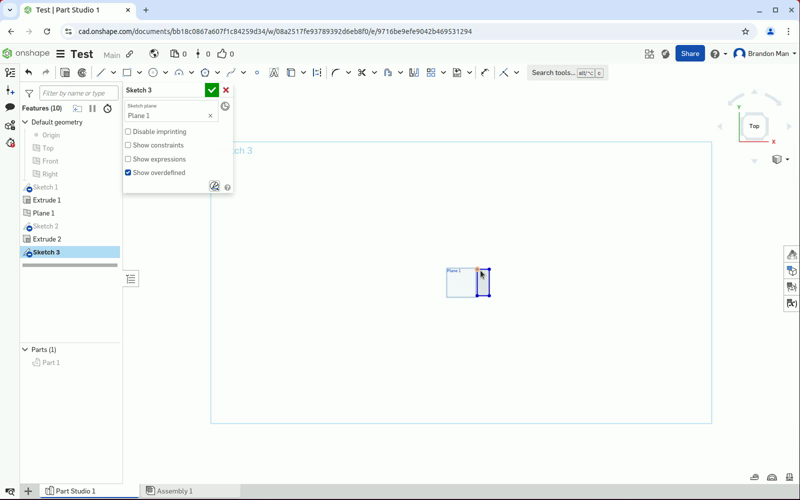
scroll(6)
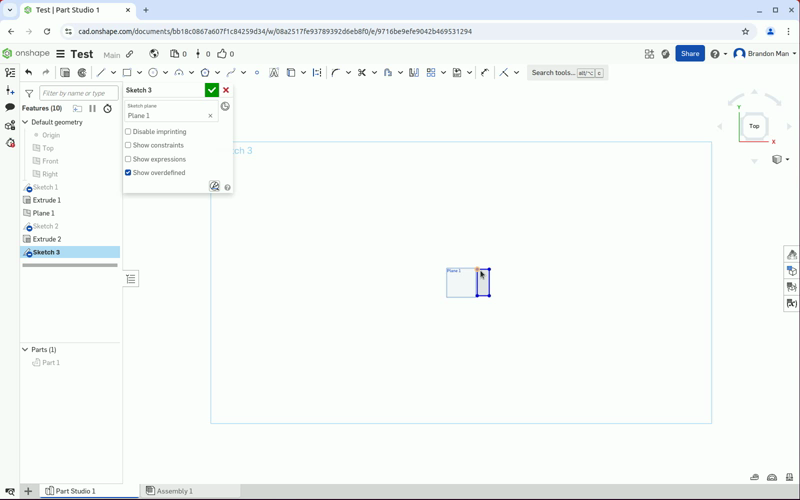
scroll(6)
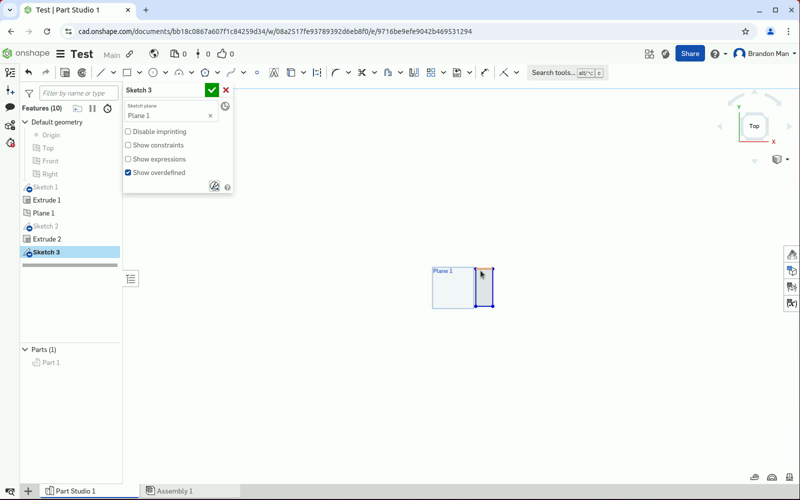
scroll(6)
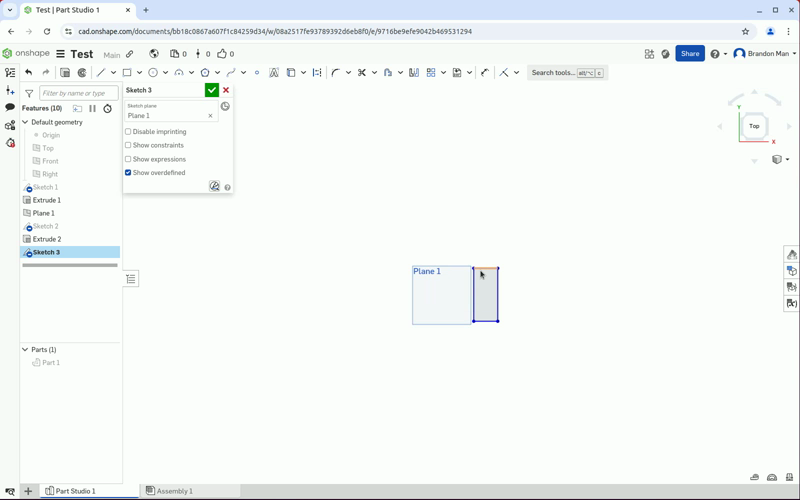
scroll(6)
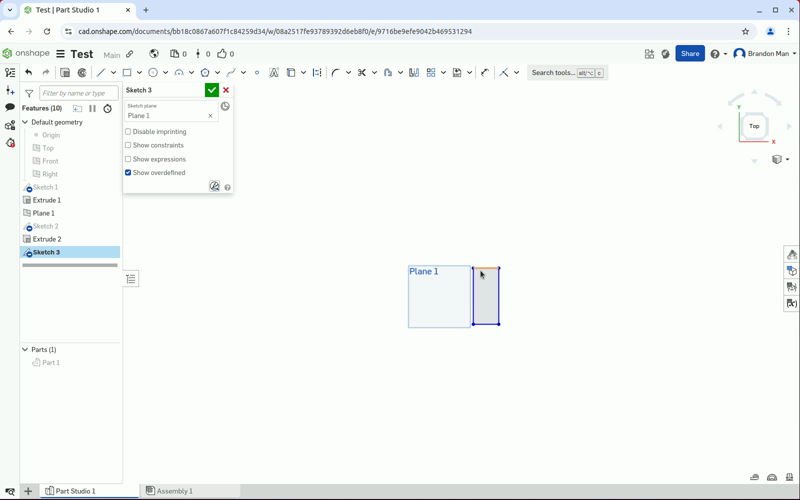
scroll(6)
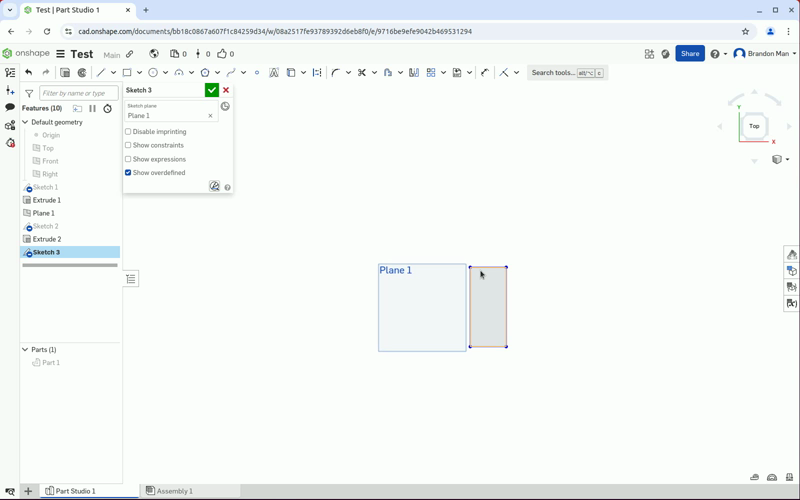
scroll(6)
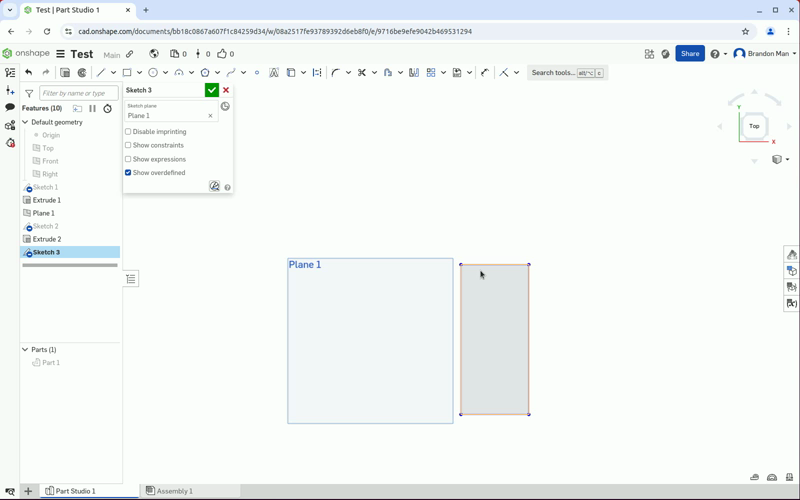
scroll(6)
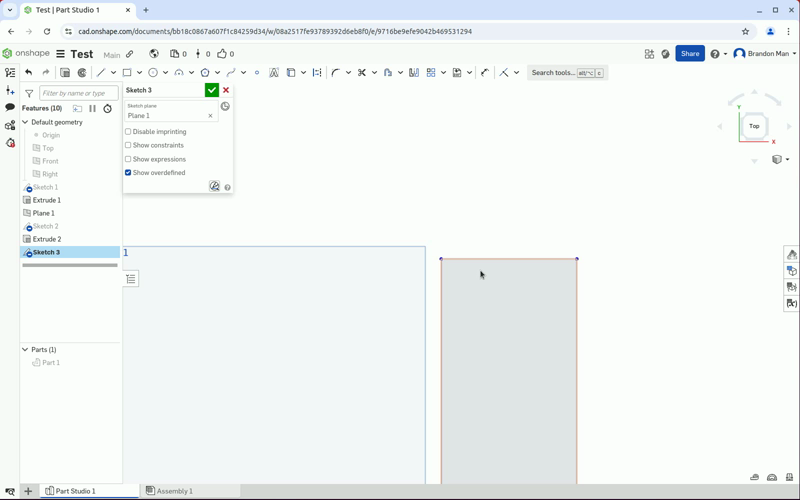
click(480, 270)
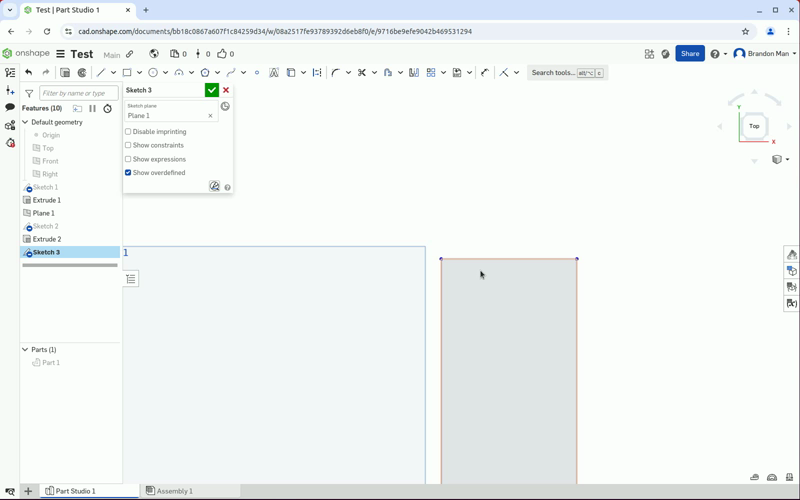
scroll(-6)
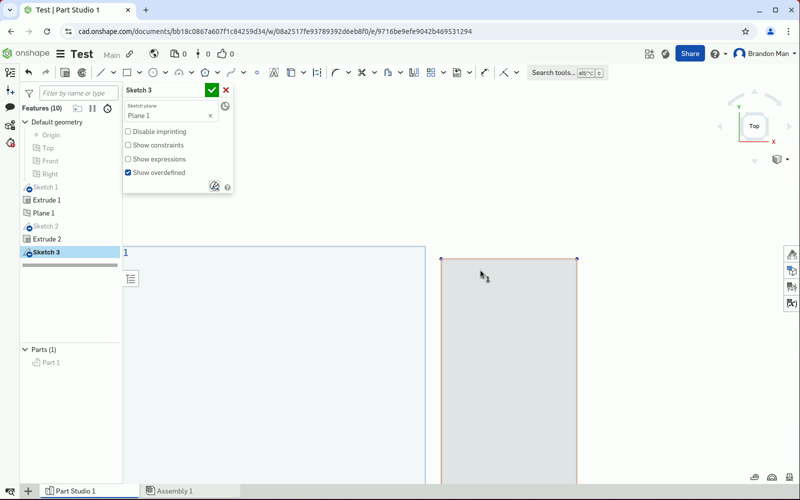
scroll(-6)
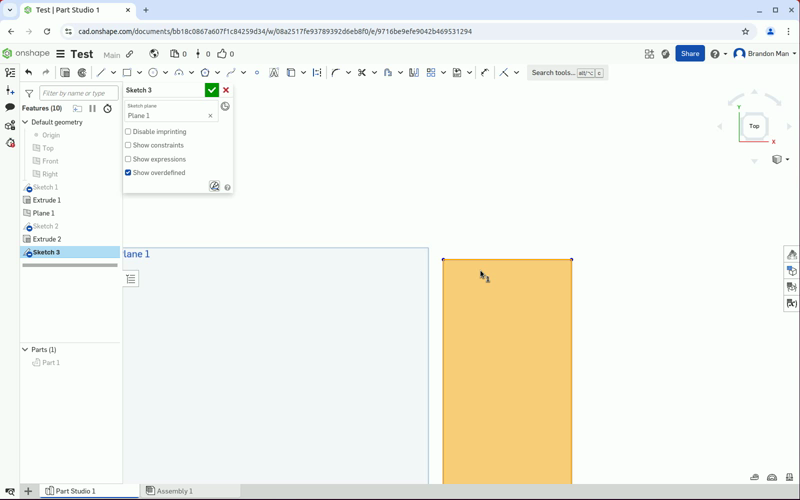
scroll(-6)
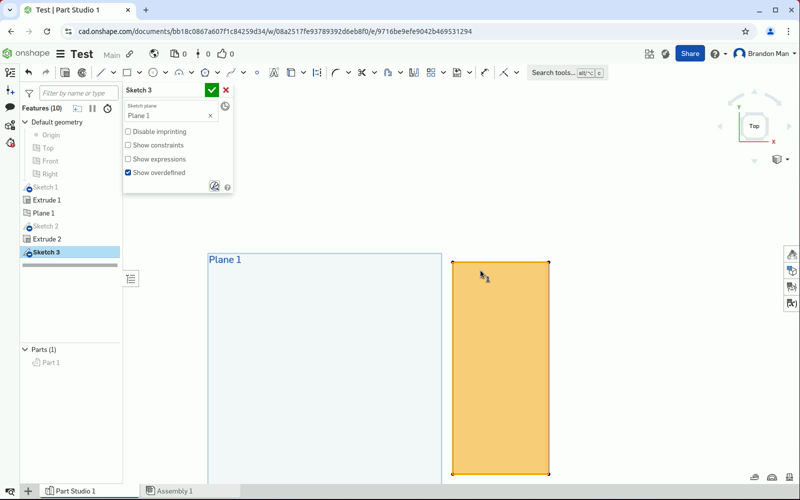
scroll(-6)
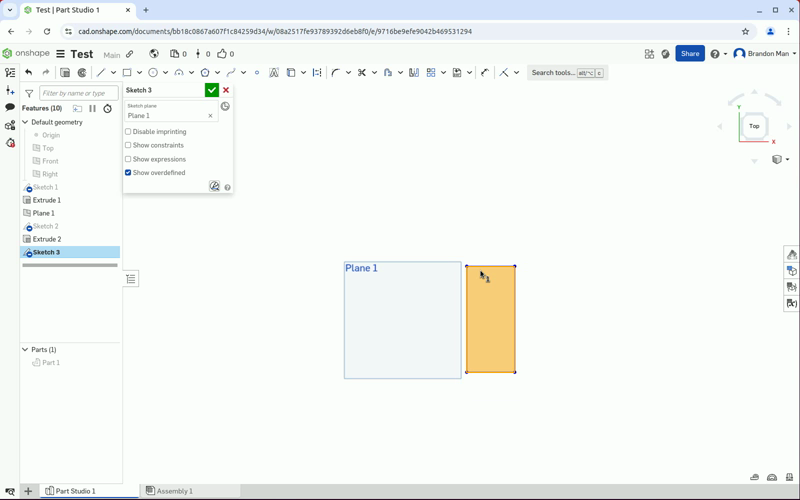
scroll(-6)
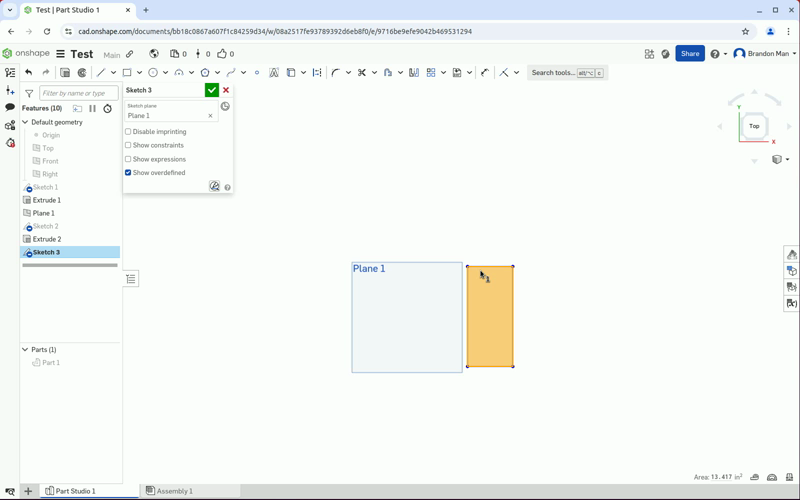
scroll(-6)
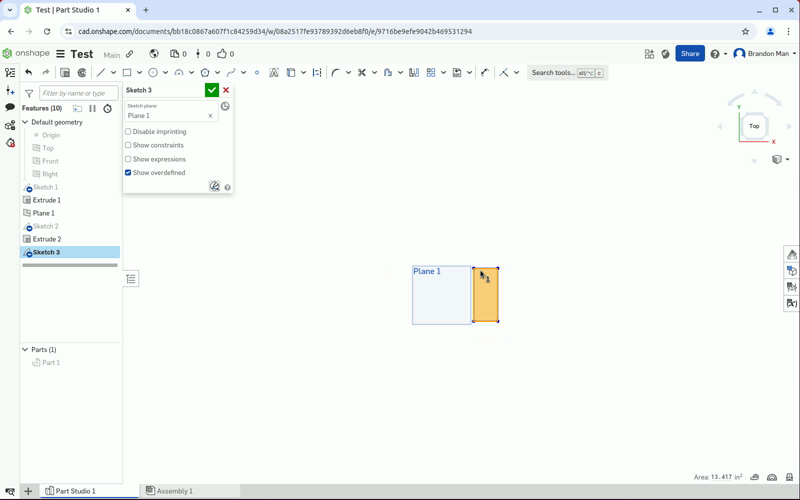
scroll(-6)
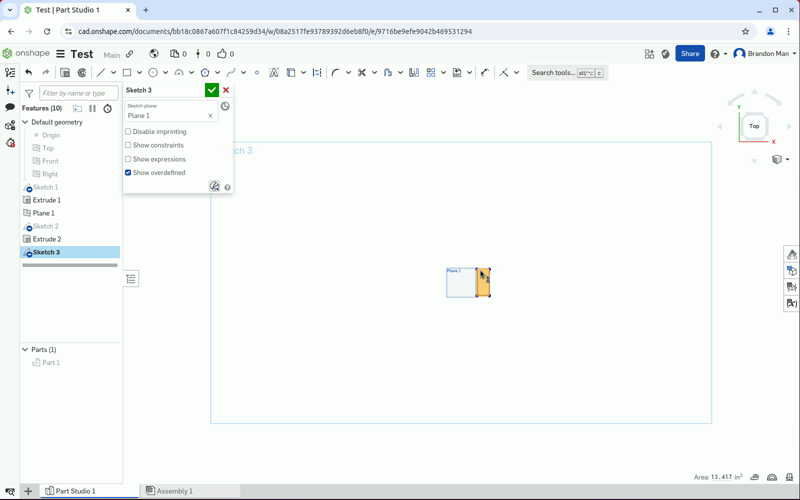
mouse_move(73, 352)
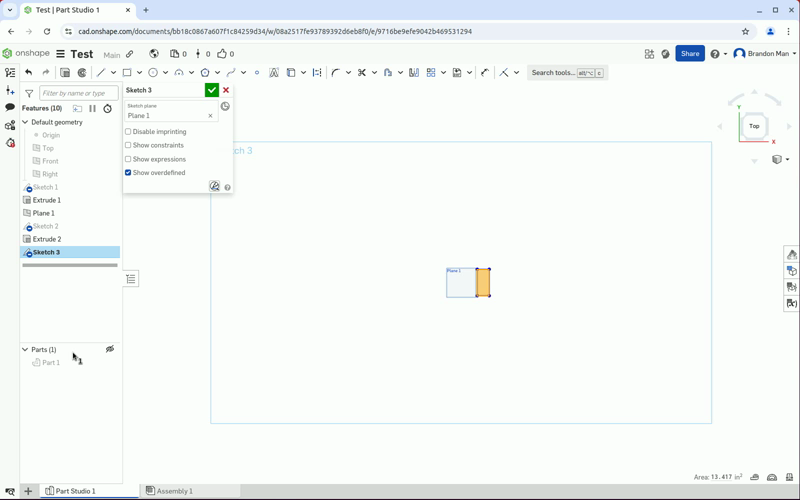
key(shift+y)
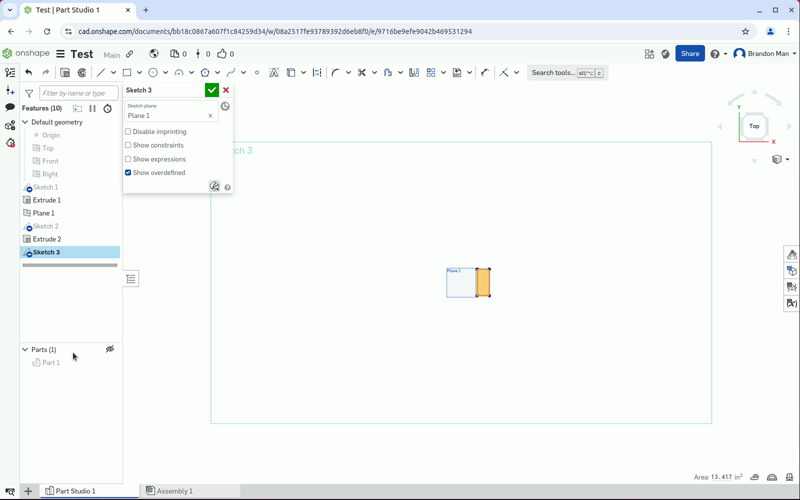
key(shift+e)
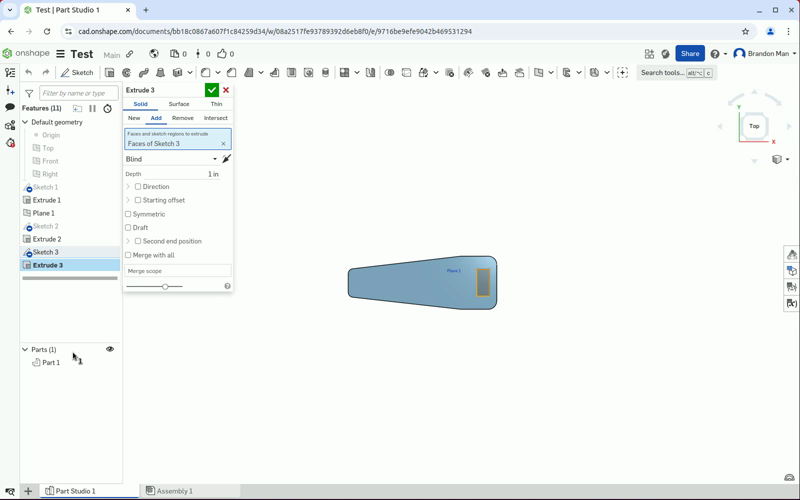
mouse_move(143, 106)
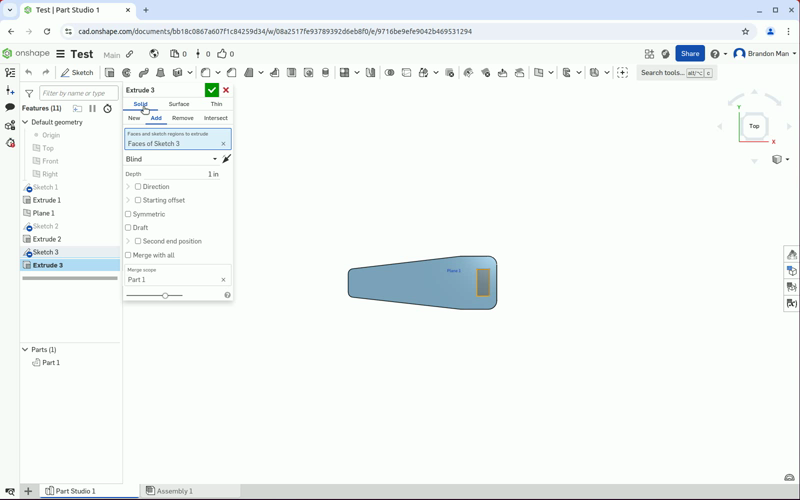
click(143, 106)
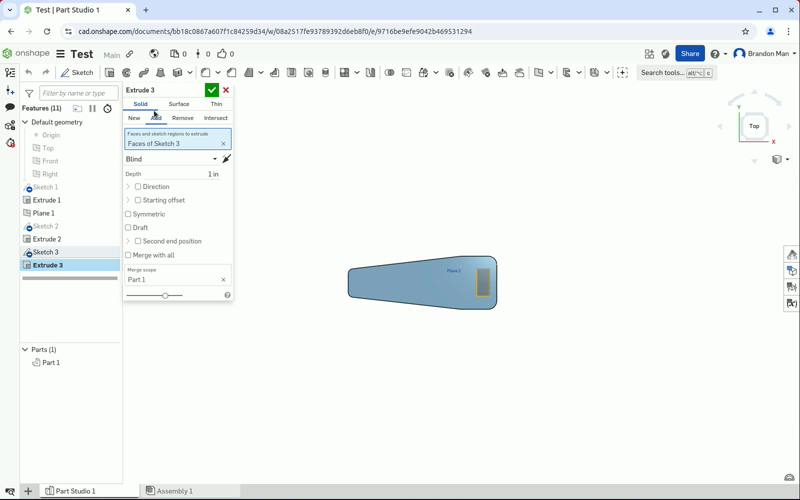
mouse_move(186, 120)
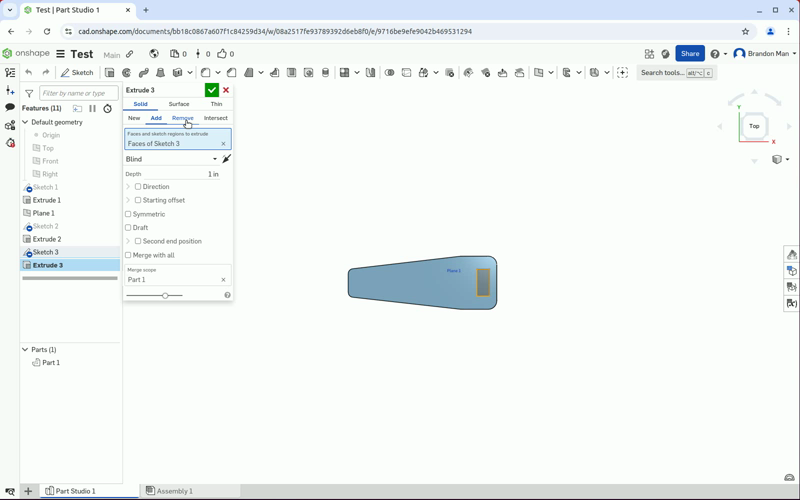
click(186, 120)
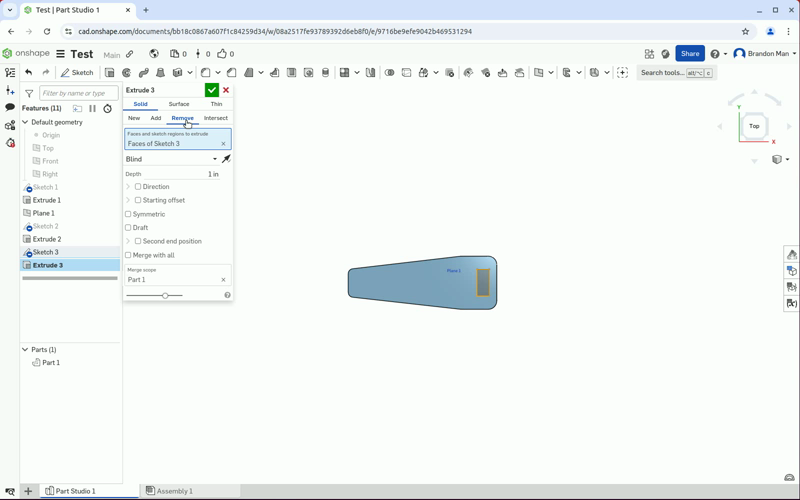
key(tab, 4)
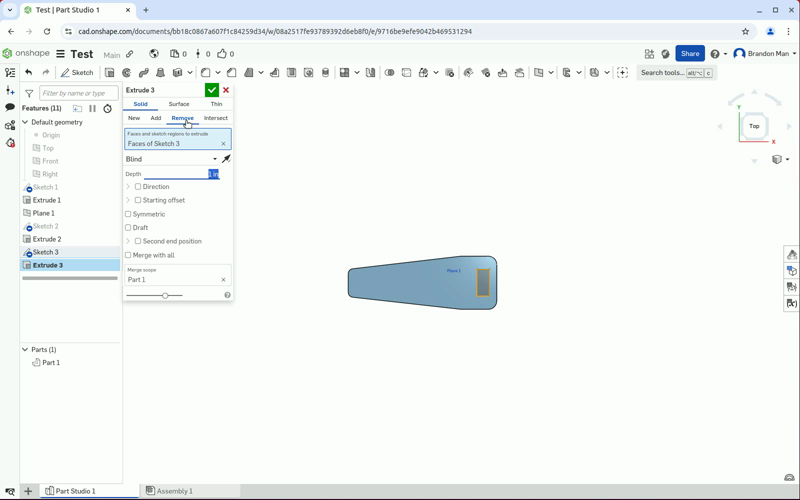
text(23.349)
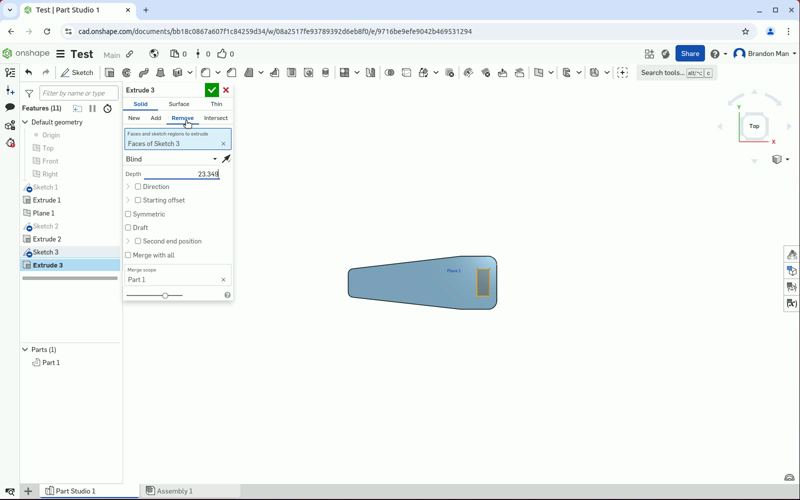
key(tab, 6)
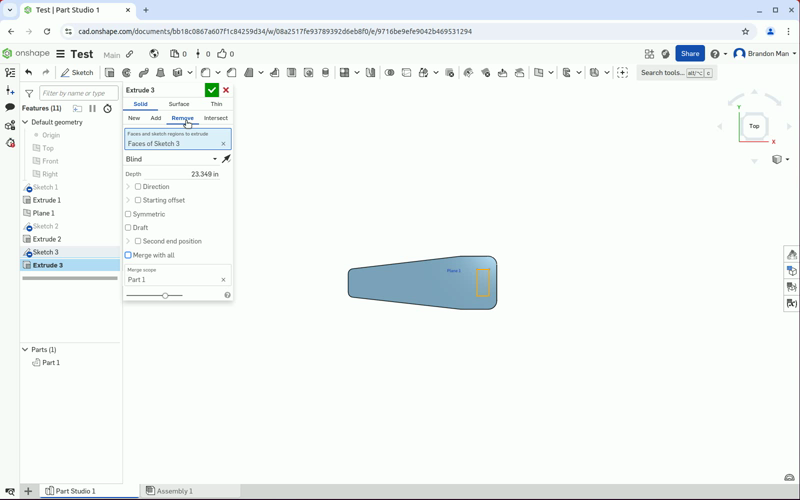
key(space)
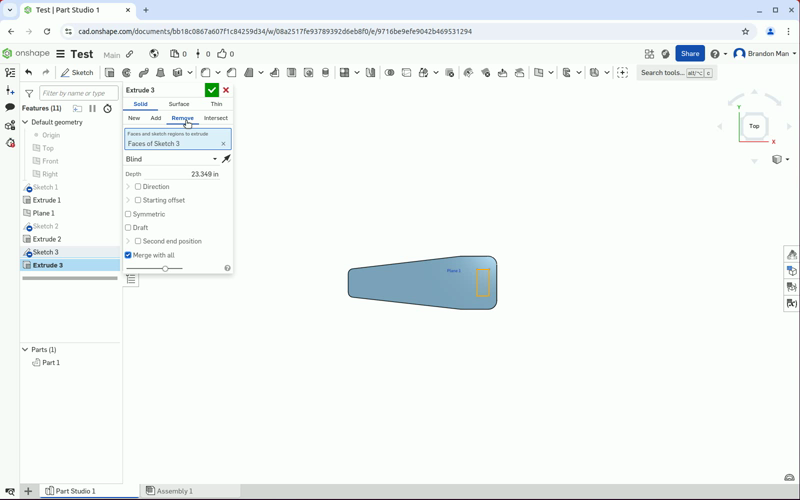
key(enter)
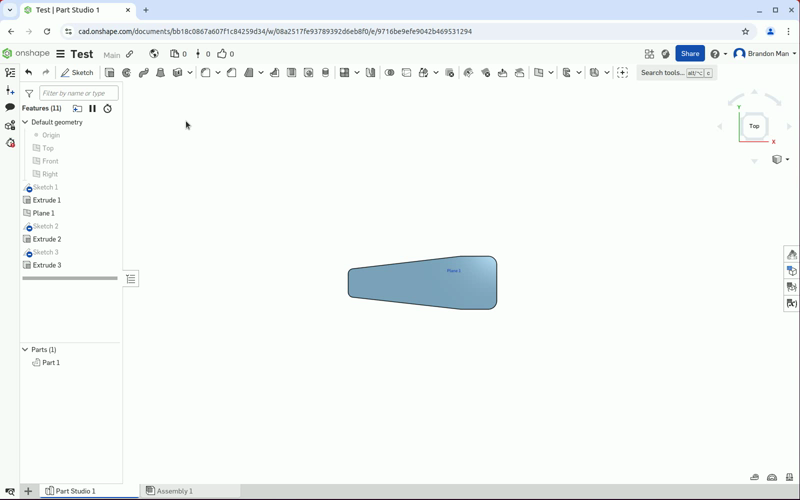
key(shift+h)
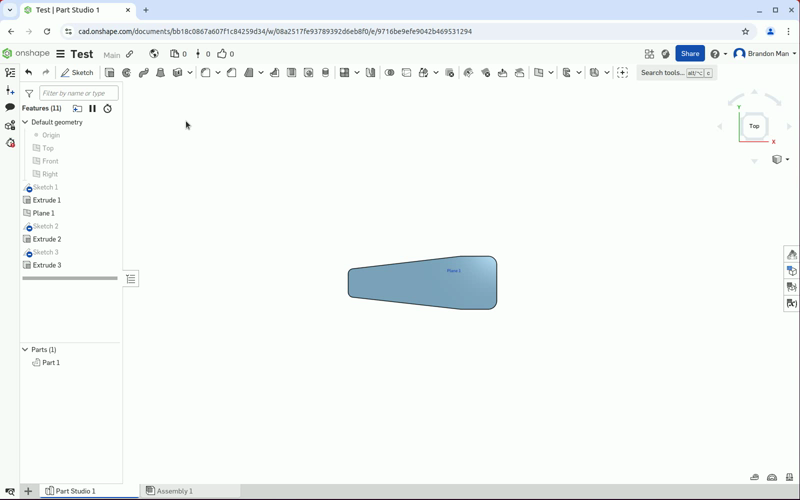
key(shift+h)
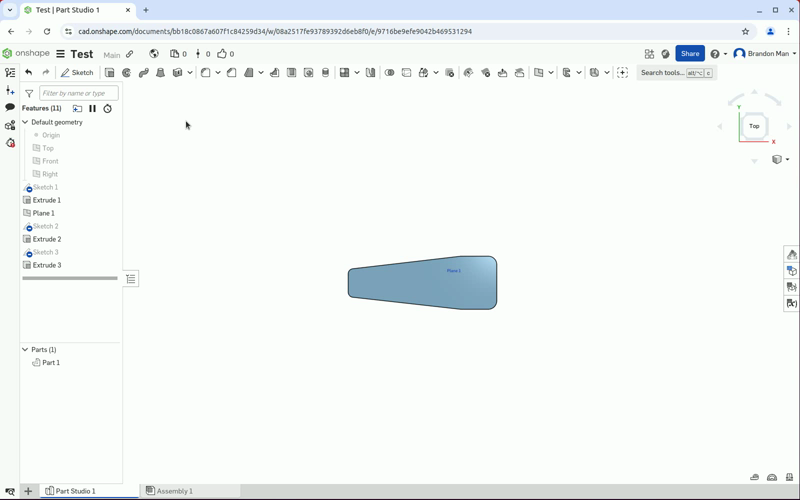
mouse_move(73, 189)
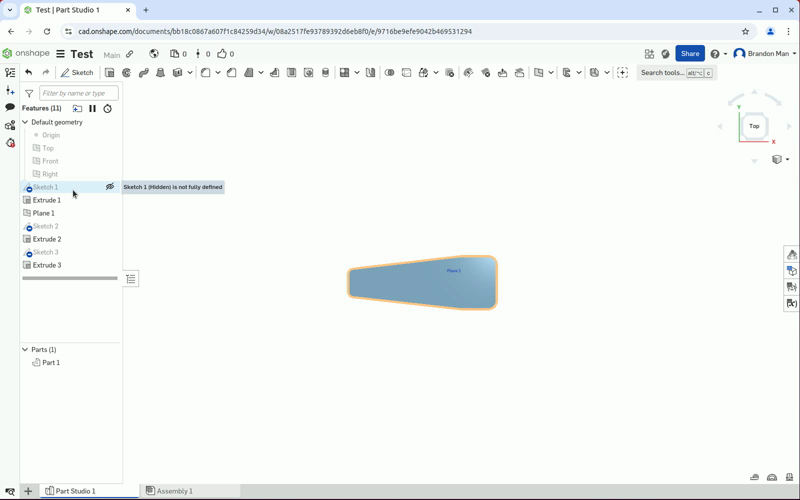
click(73, 189)
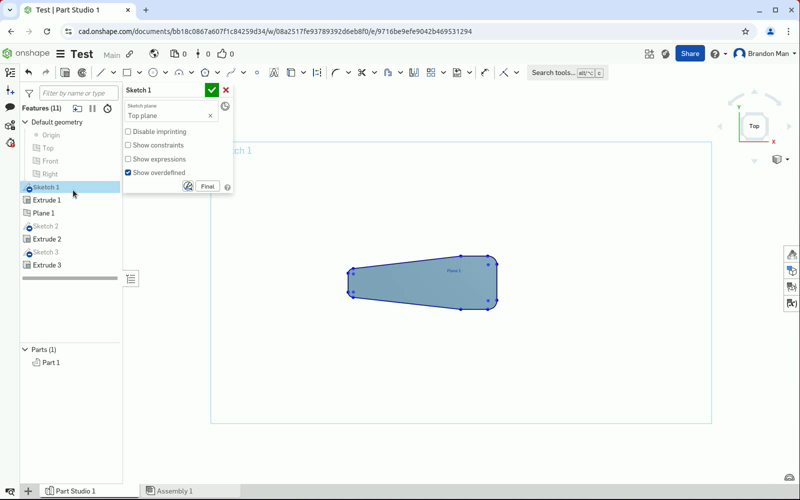
mouse_move(229, 92)
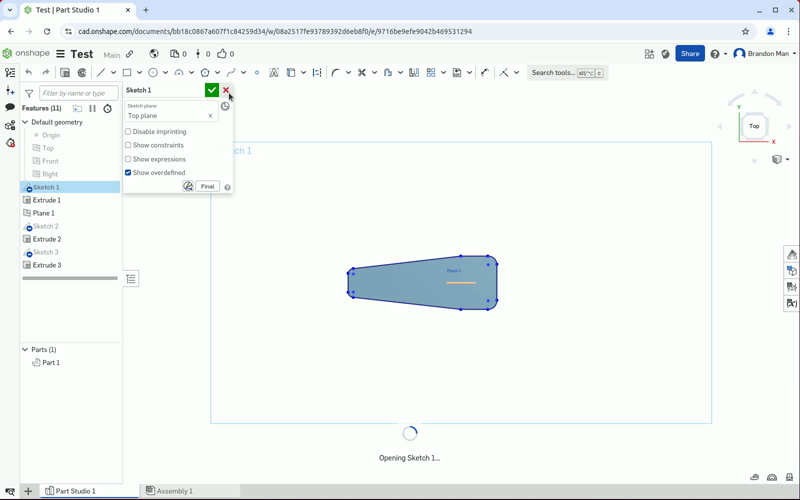
click(229, 92)
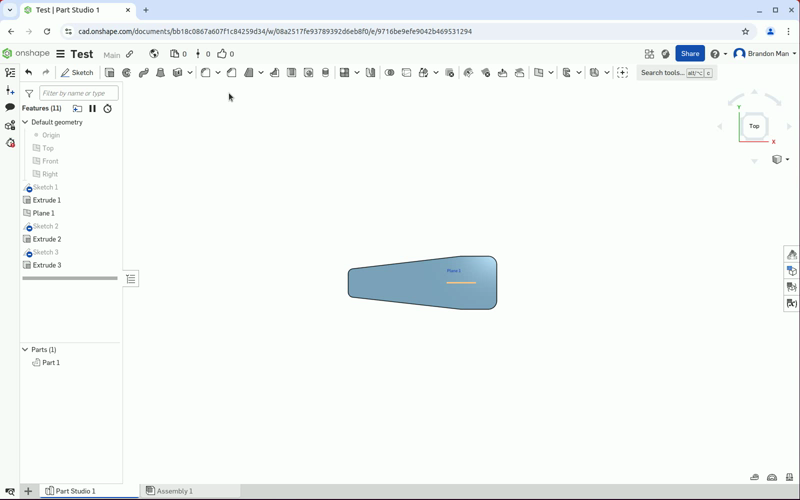
mouse_move(73, 352)
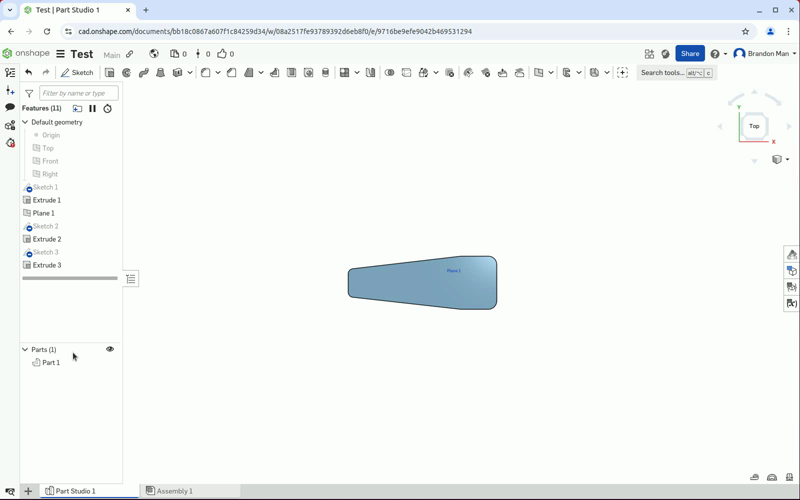
key(y)
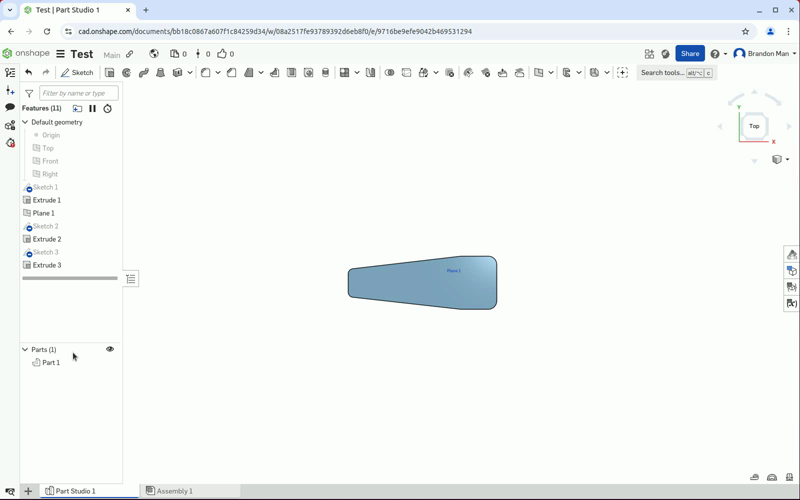
key(shift+p)
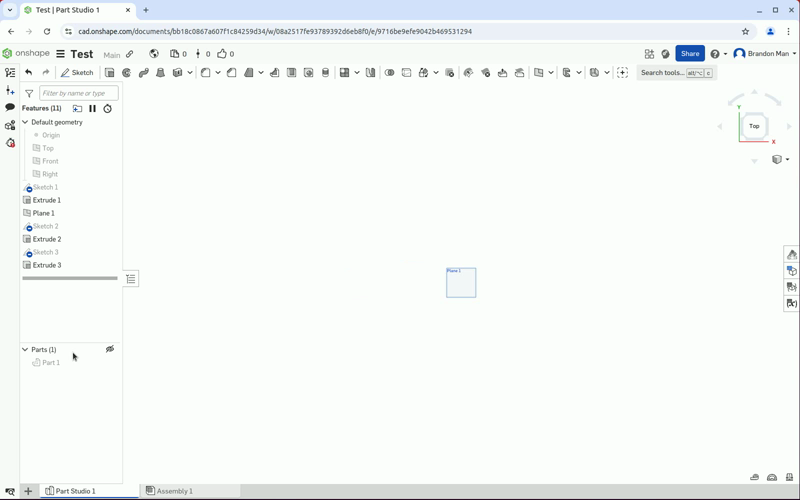
key(space)
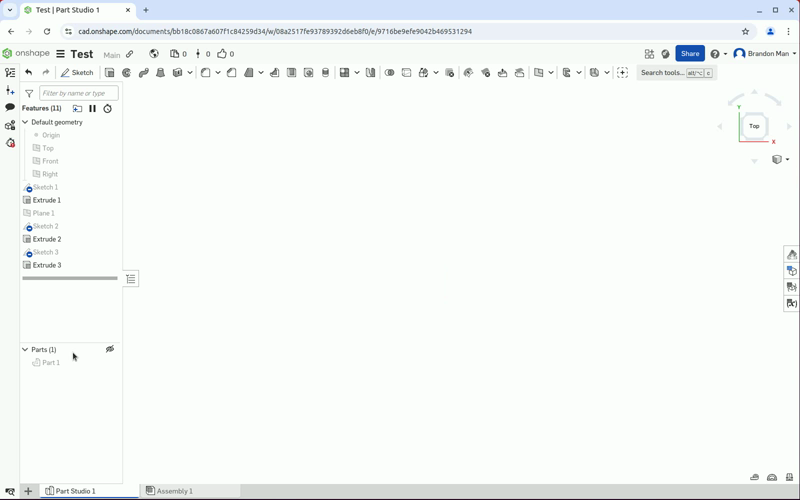
key_down(shift)
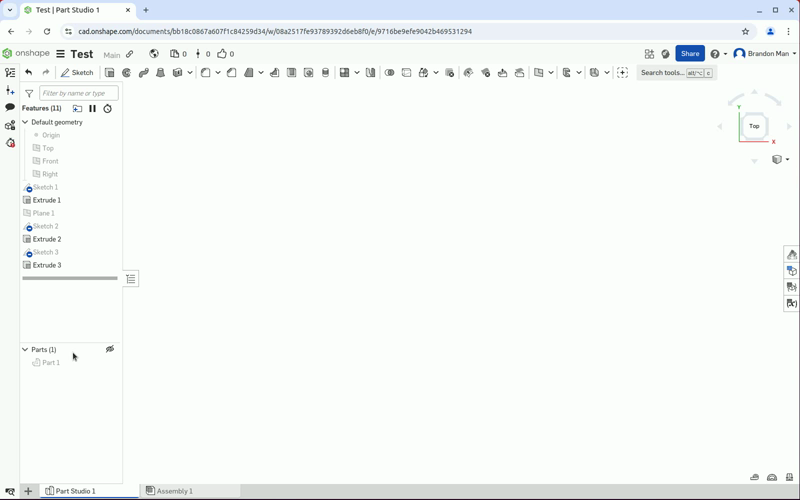
key(up)
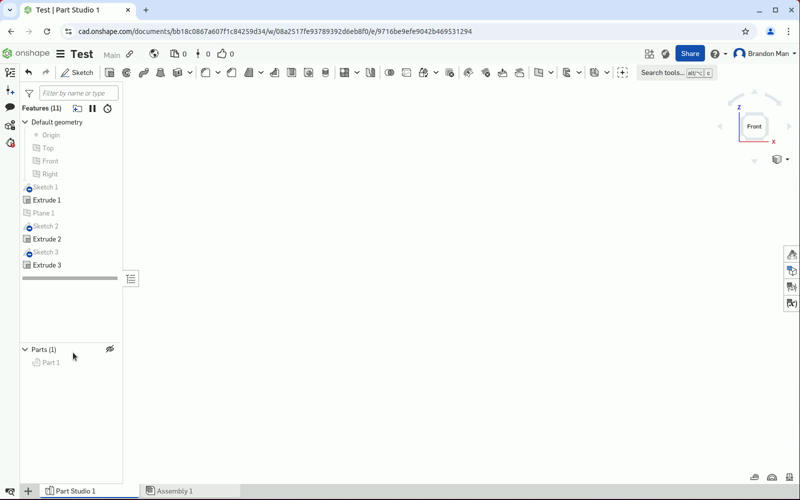
key_up(shift)
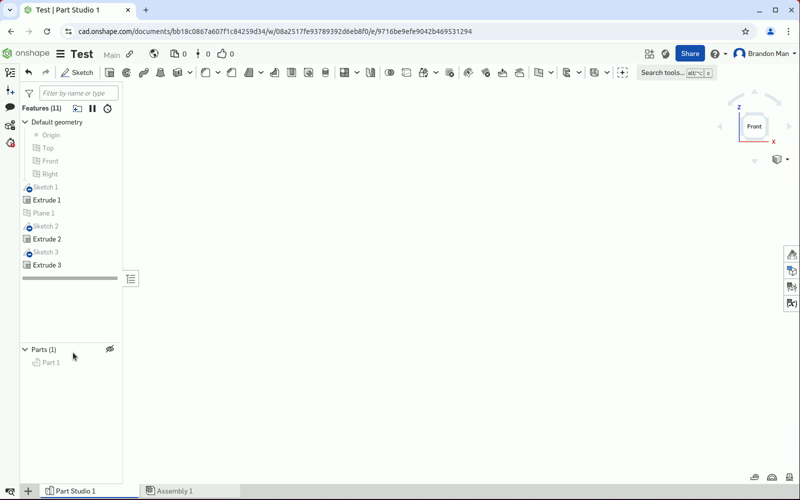
key(space)
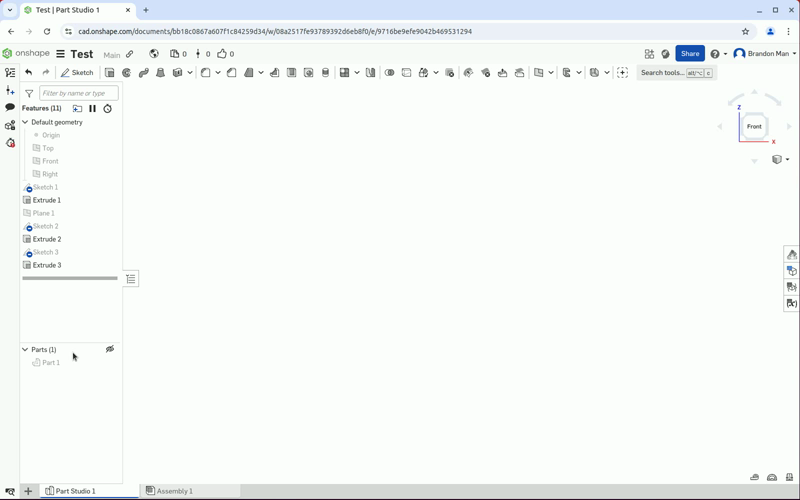
key_down(shift)
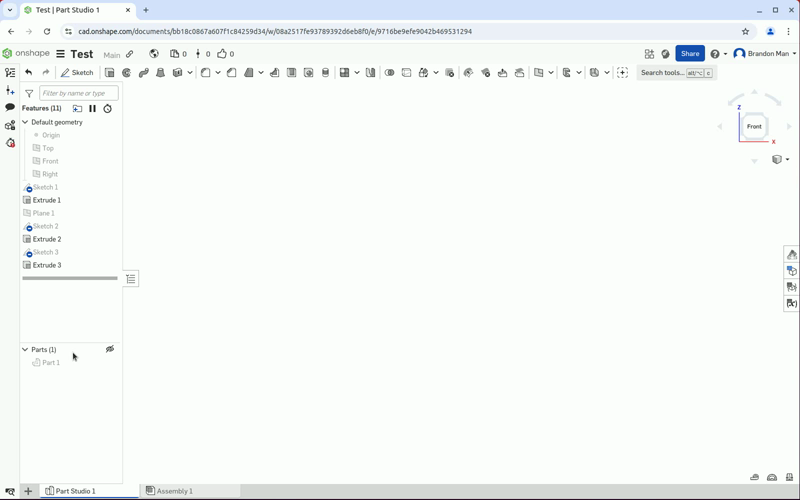
key(left)
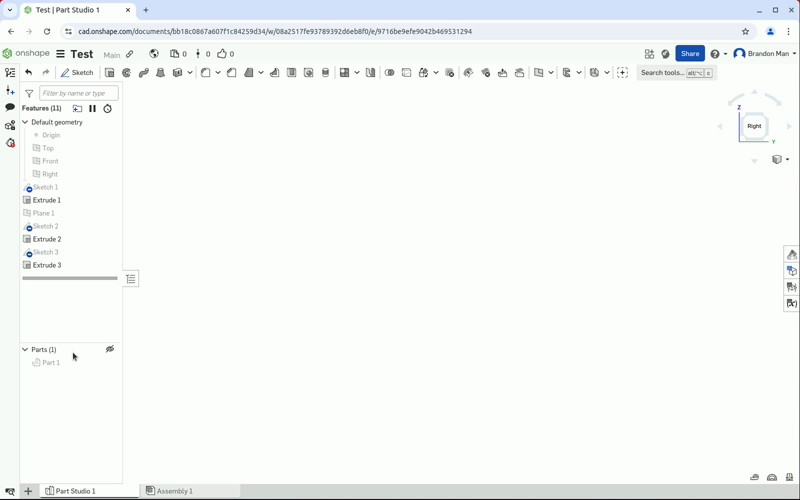
key_up(shift)
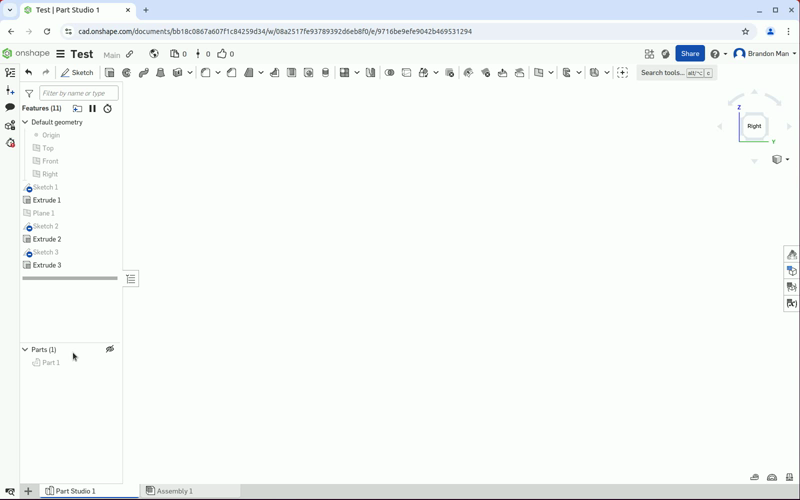
mouse_move(73, 352)
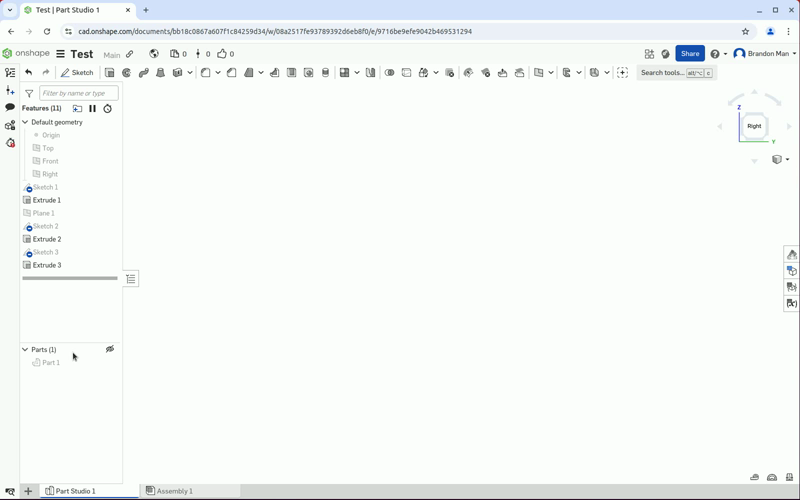
key(shift+y)
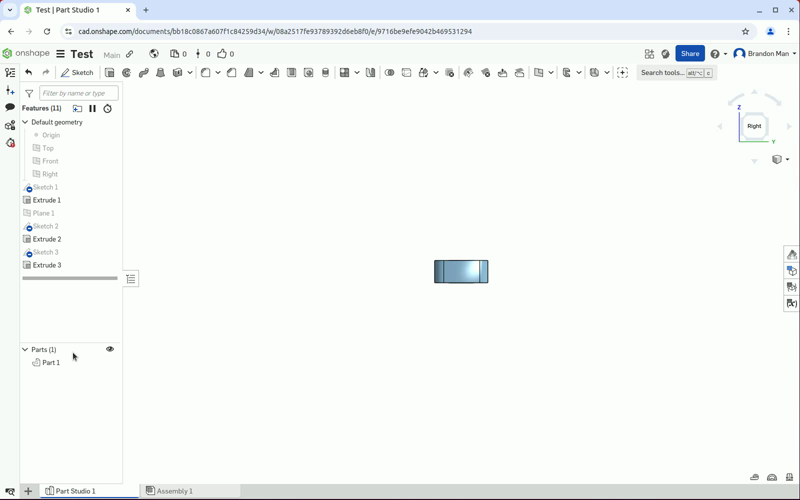
mouse_move(541, 75)
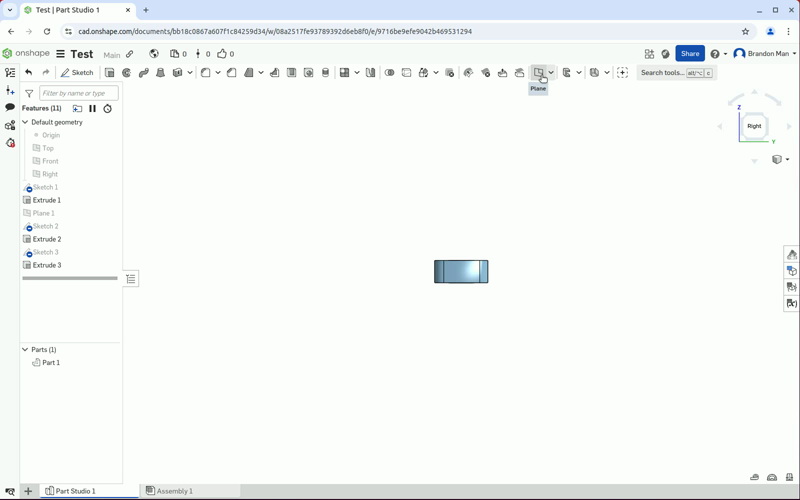
click(541, 75)
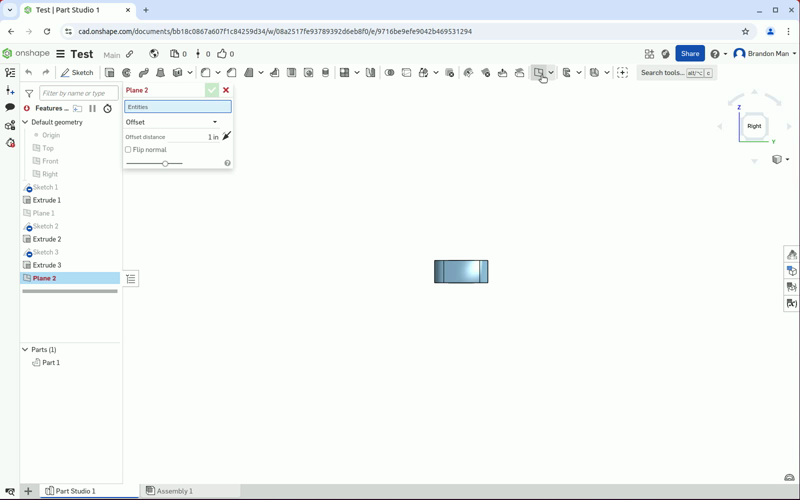
mouse_move(73, 176)
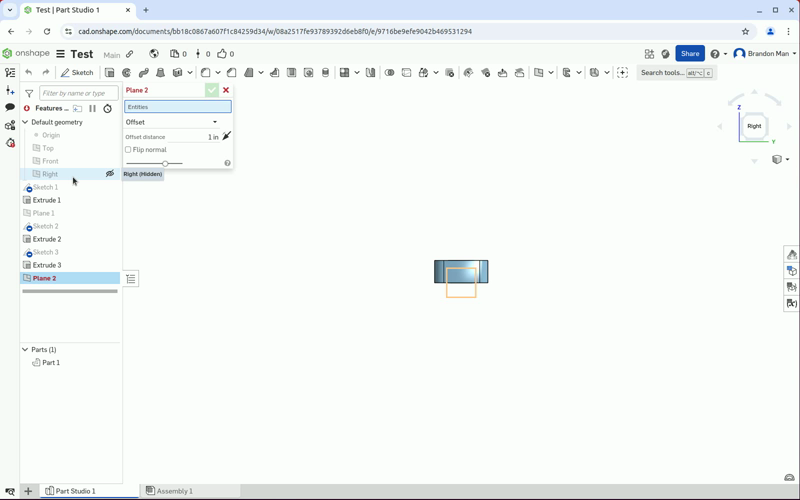
click(73, 176)
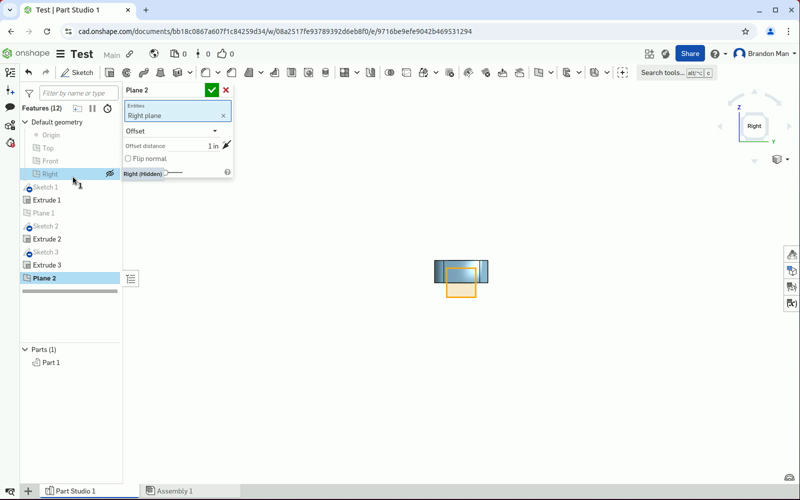
key(tab, 2)
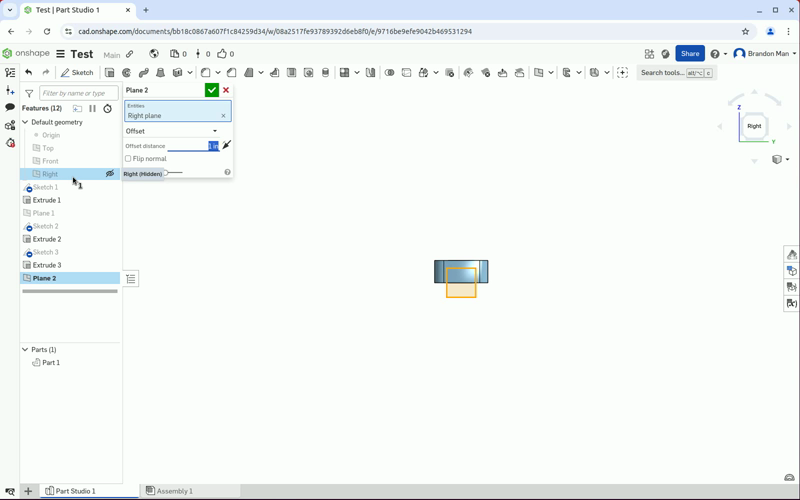
text(7.456)
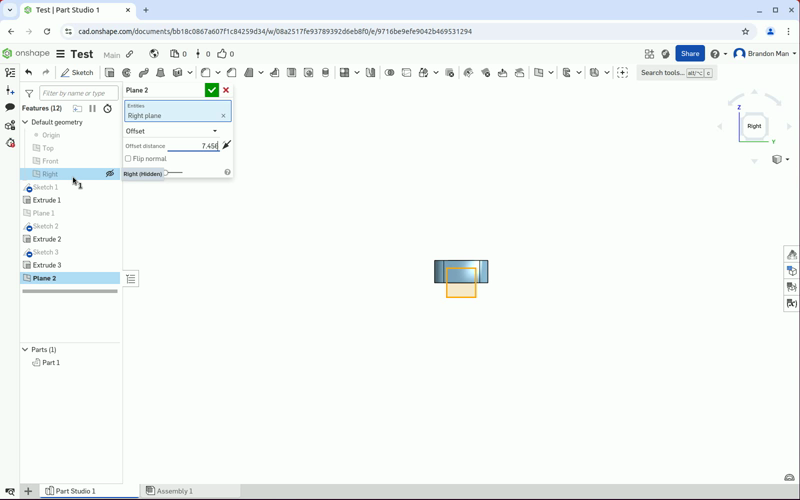
key(enter, 2)
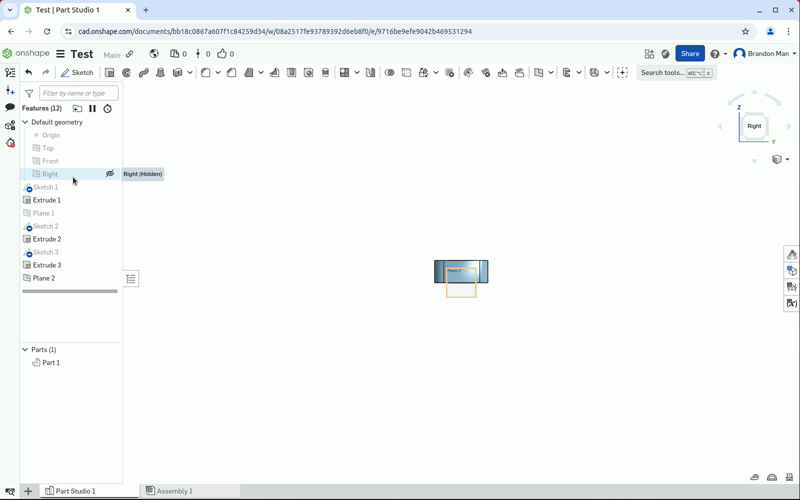
key(shift+s)
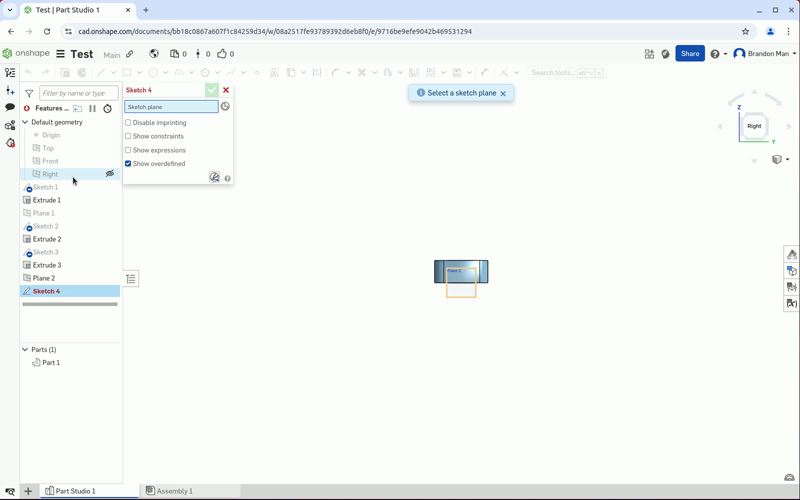
mouse_move(73, 280)
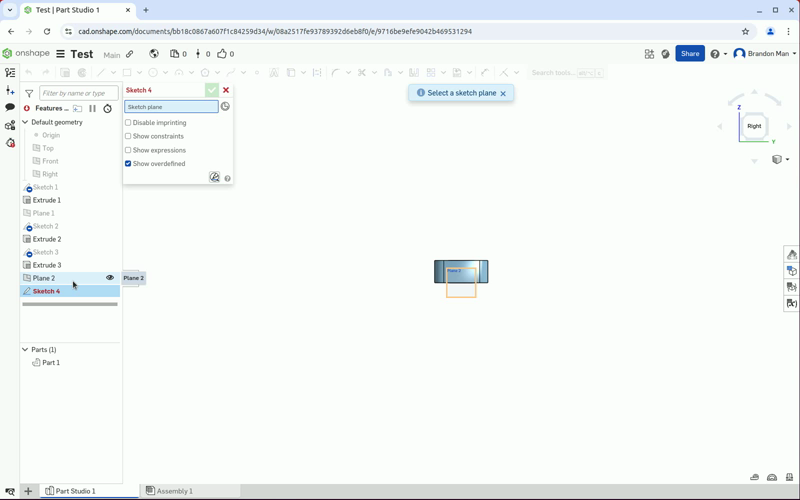
click(73, 280)
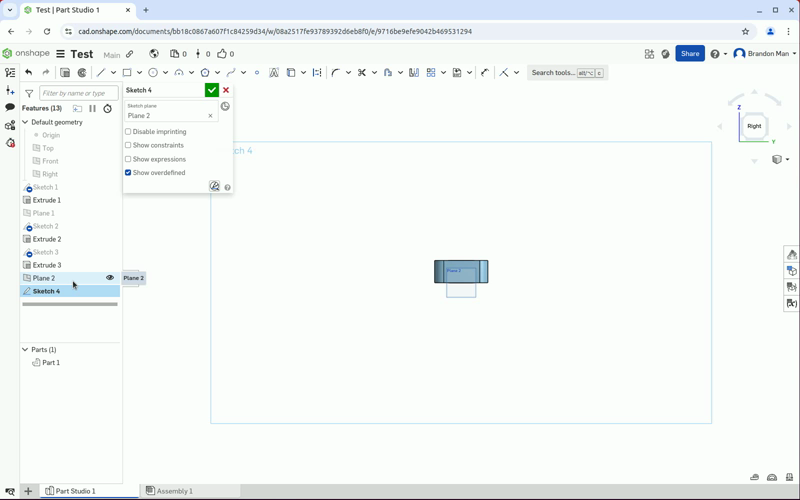
mouse_move(73, 352)
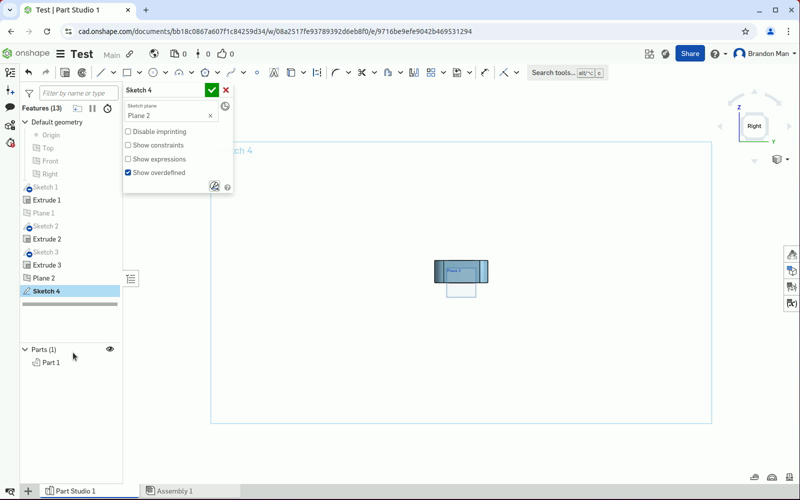
key(y)
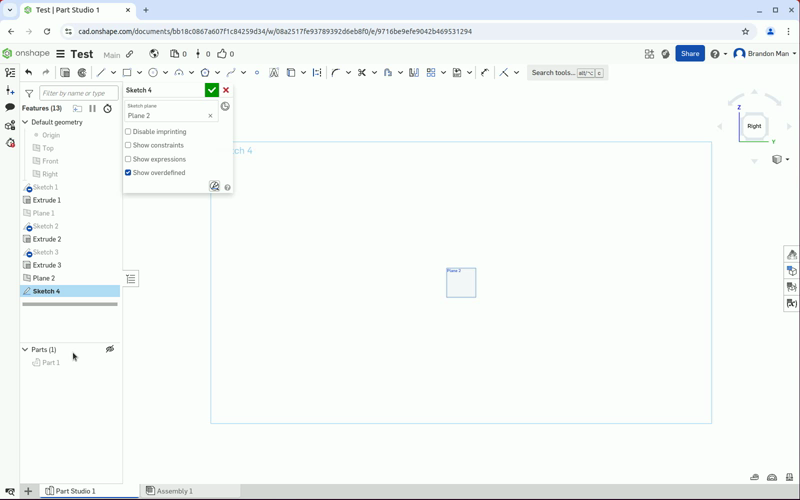
key(c)
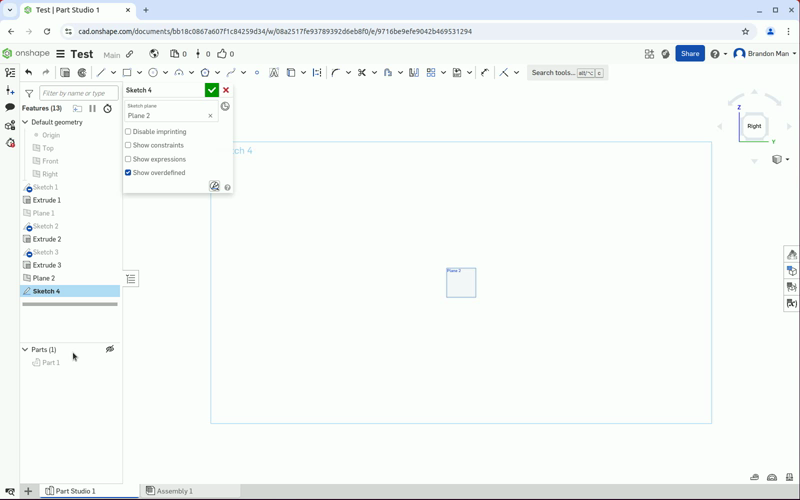
key_down(shift)
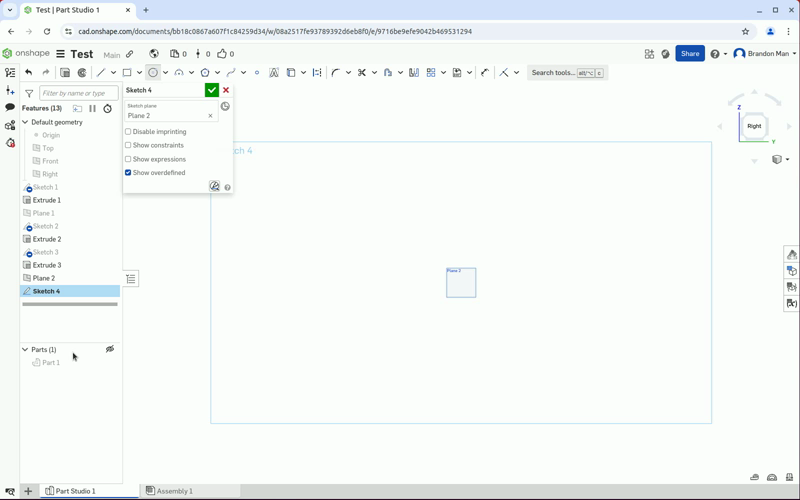
mouse_move(460, 271)
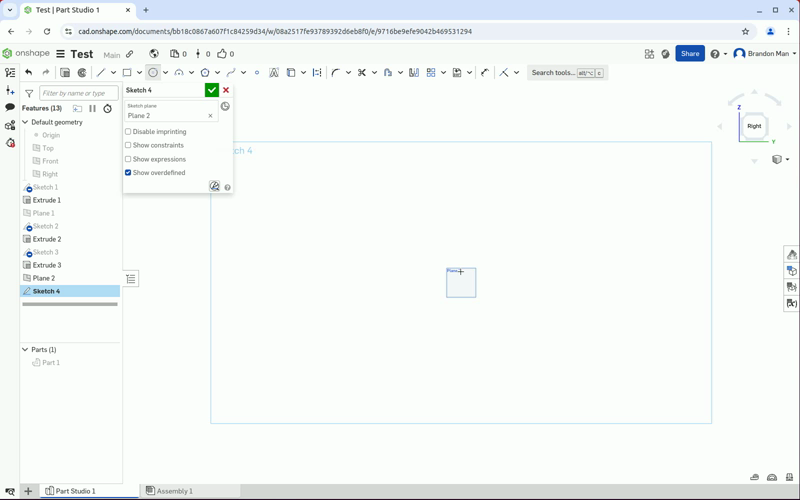
click(460, 271)
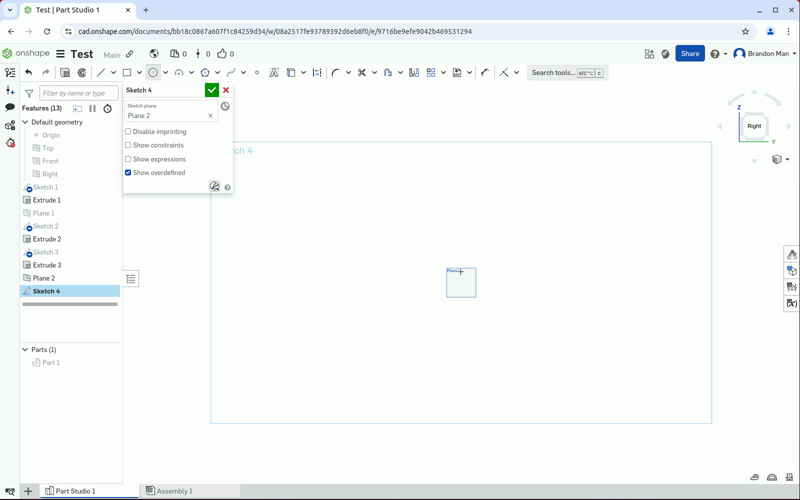
key_up(shift)
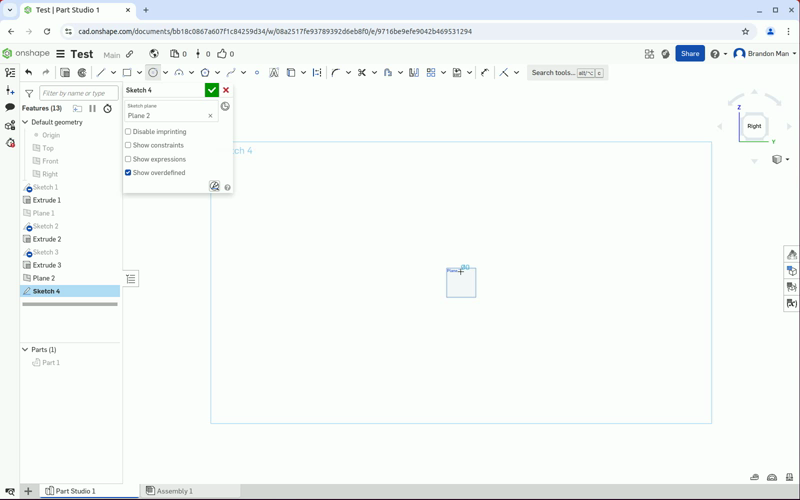
mouse_move(468, 271)
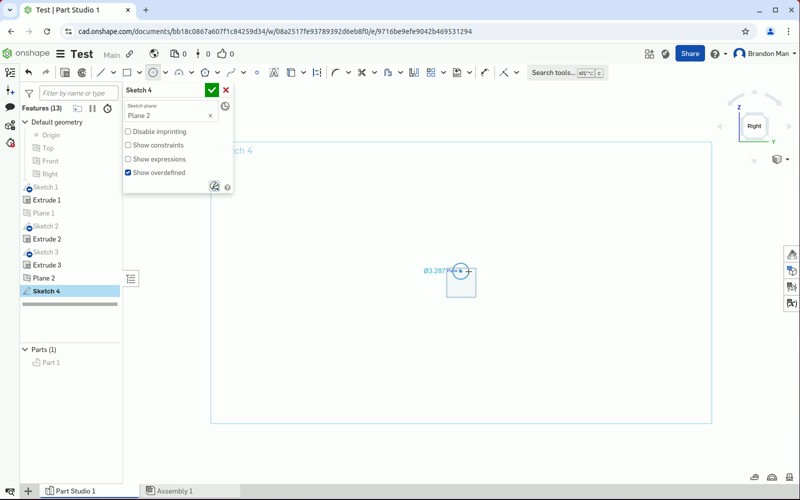
click(468, 271)
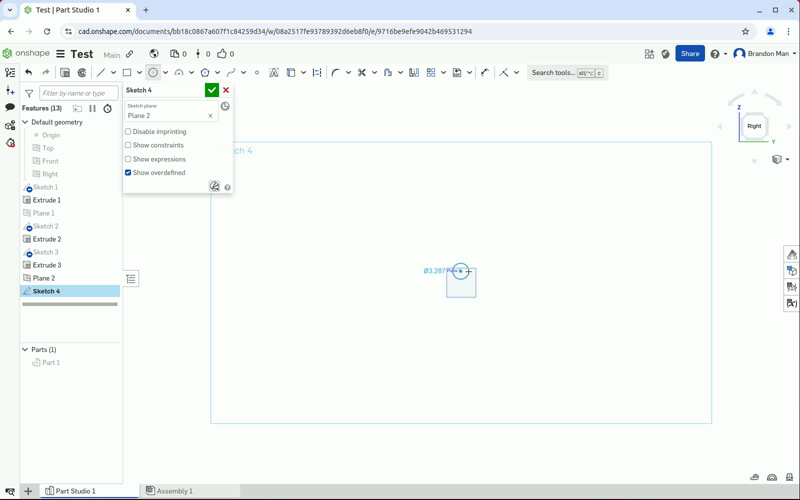
key(esc)
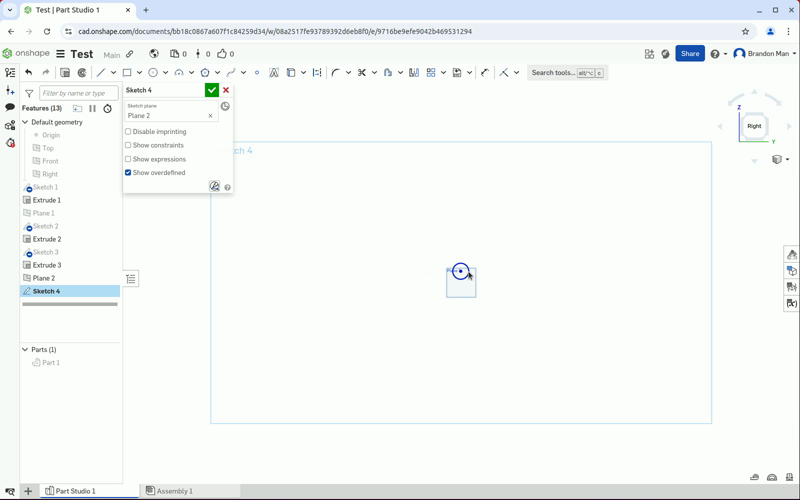
mouse_move(456, 271)
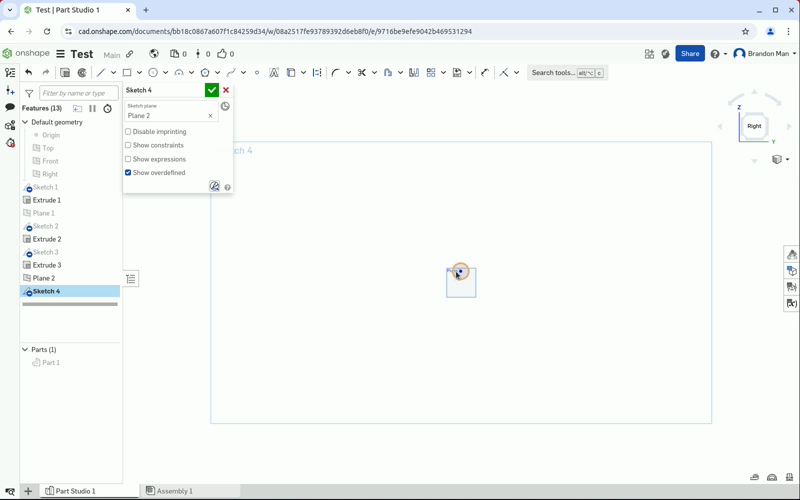
scroll(6)
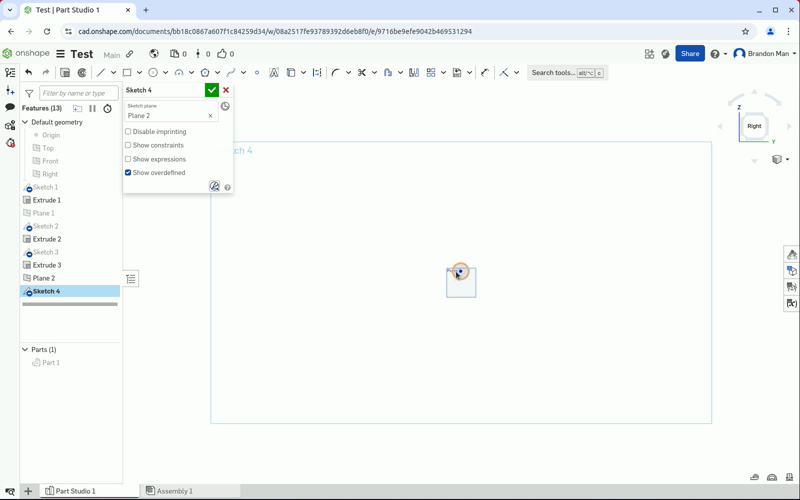
scroll(6)
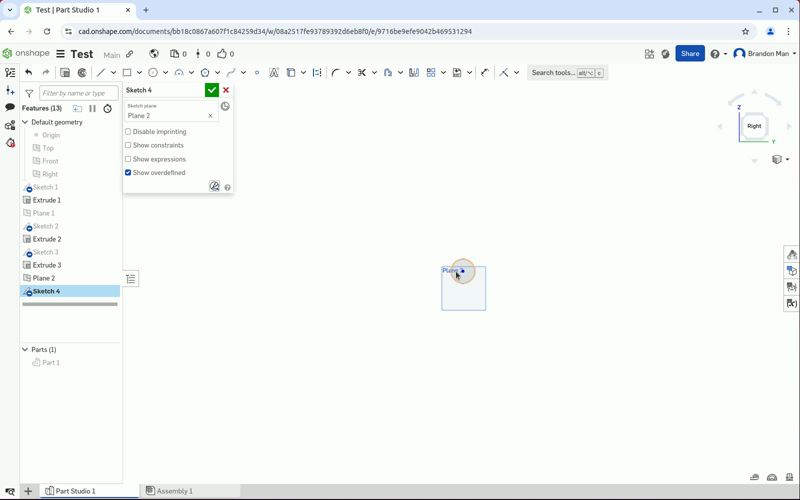
scroll(6)
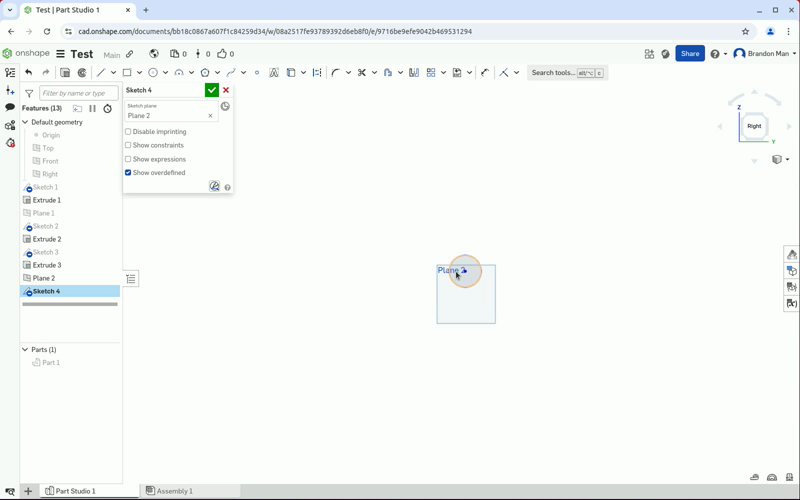
scroll(6)
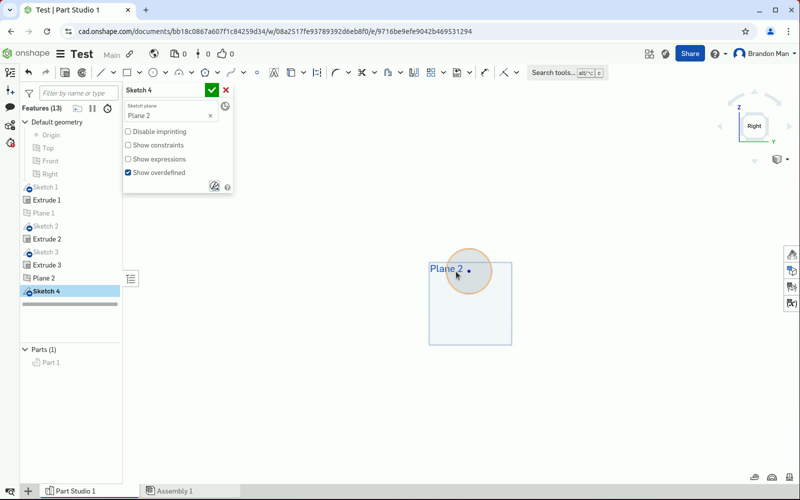
scroll(6)
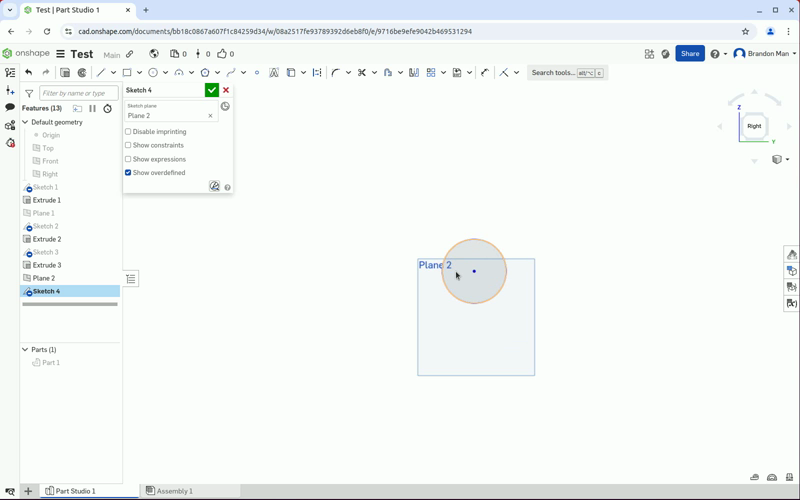
scroll(6)
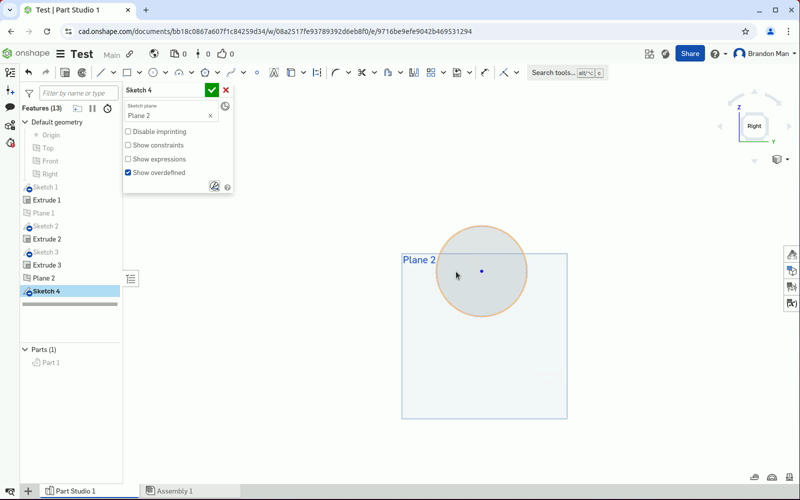
scroll(6)
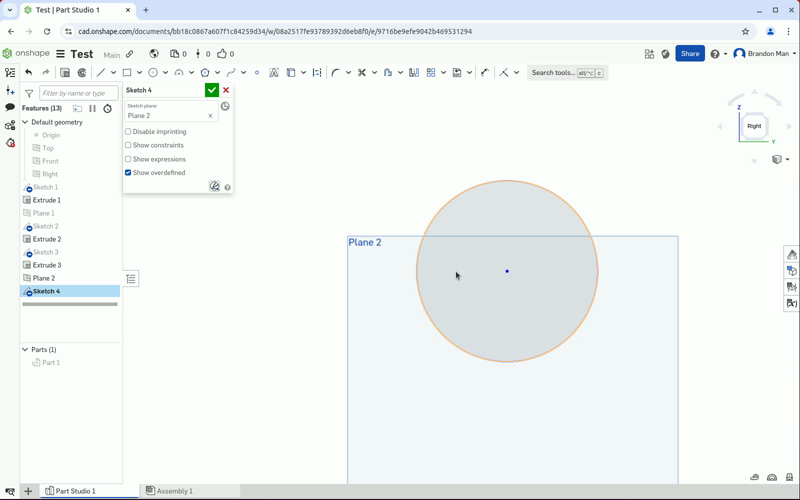
click(456, 271)
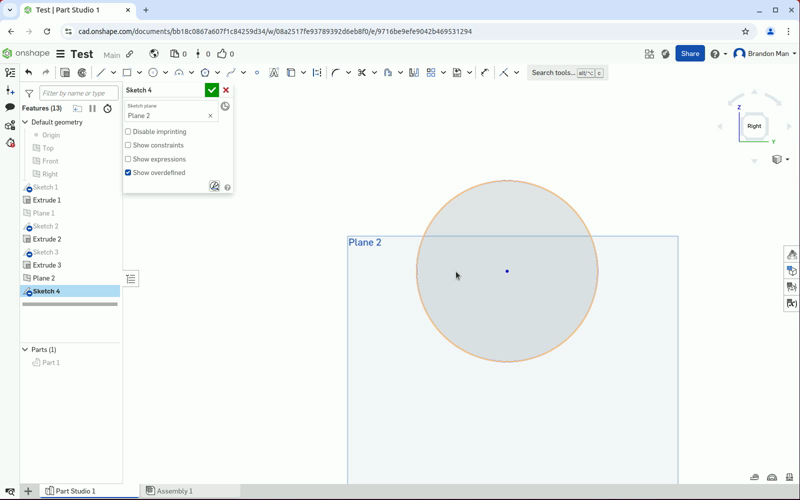
scroll(-6)
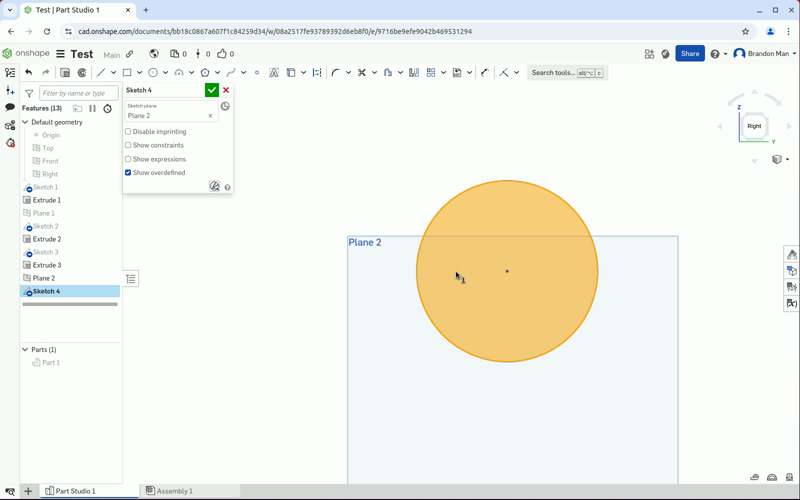
scroll(-6)
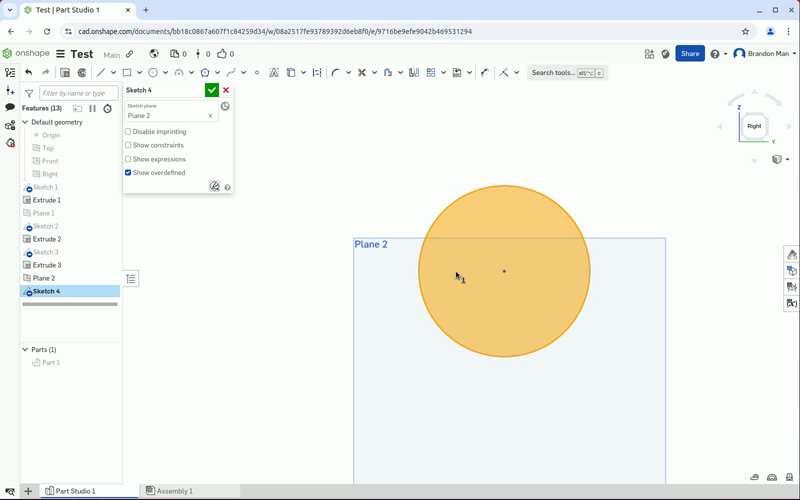
scroll(-6)
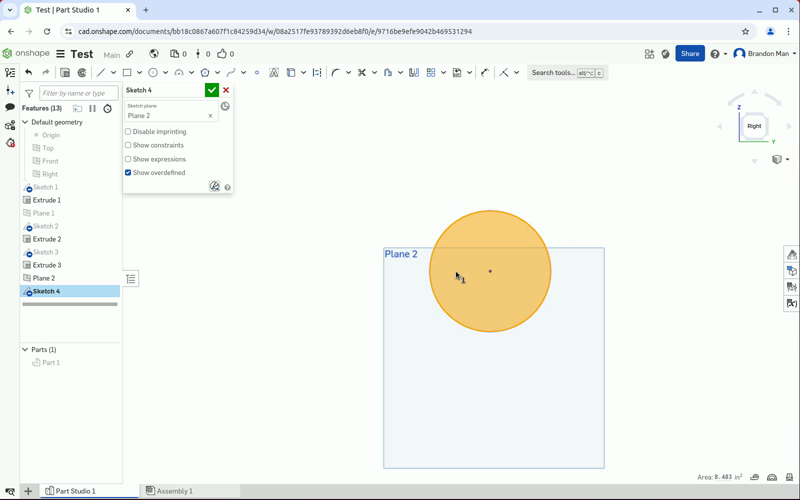
scroll(-6)
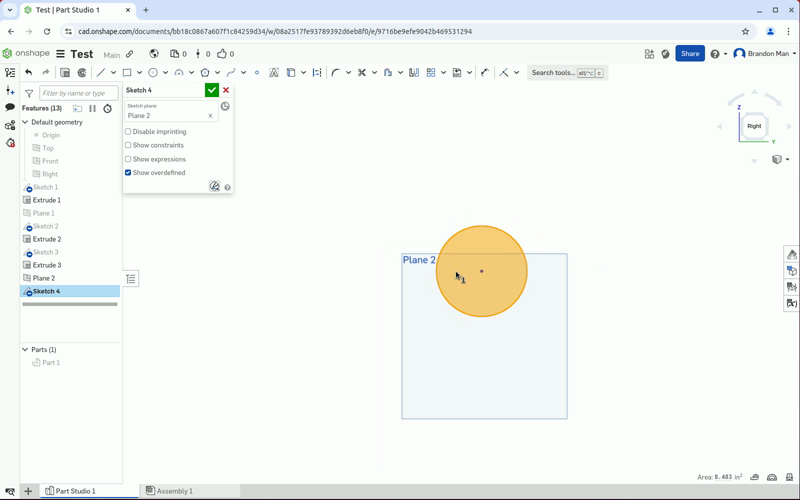
scroll(-6)
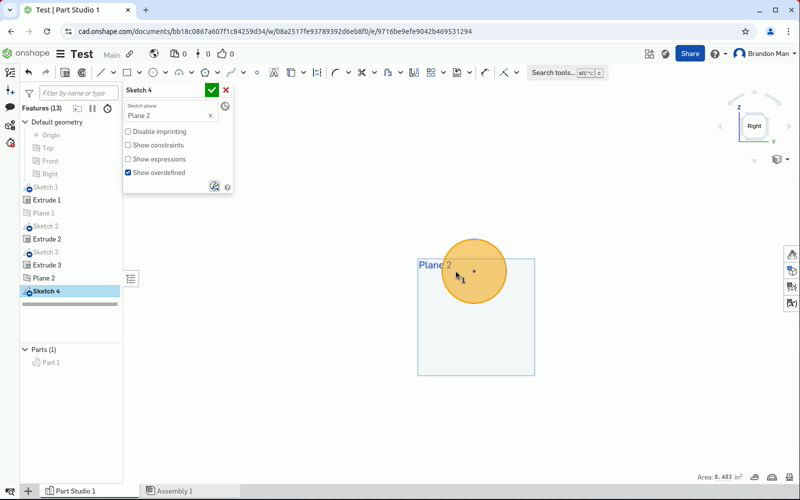
scroll(-6)
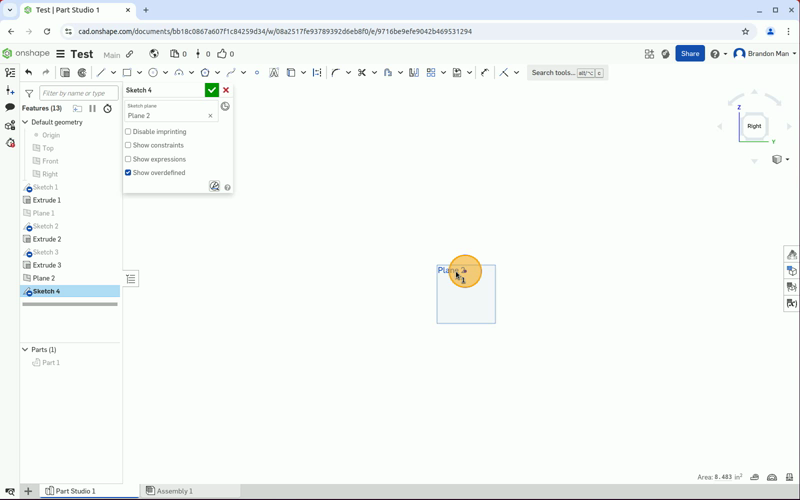
scroll(-6)
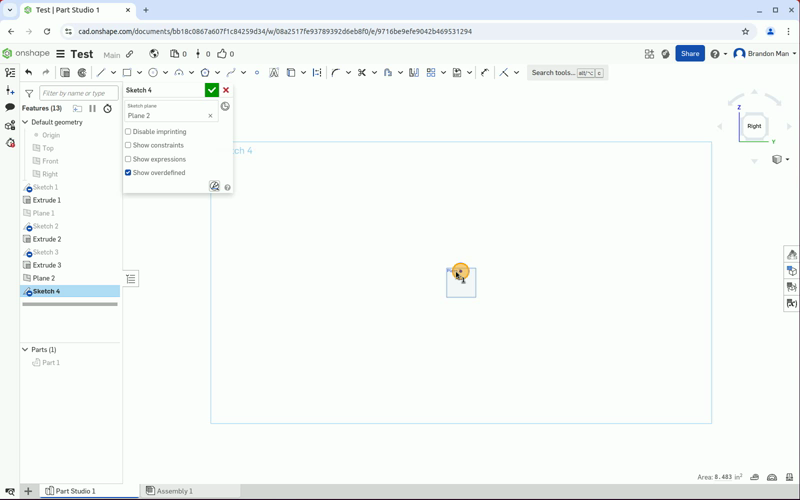
mouse_move(73, 352)
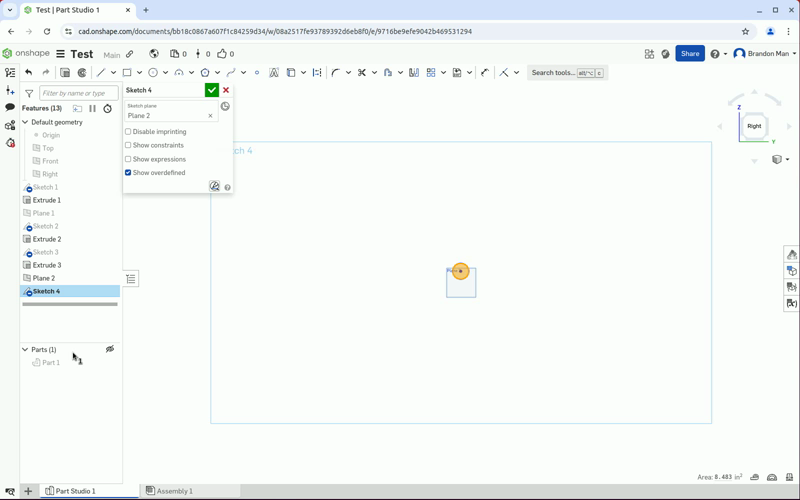
key(shift+y)
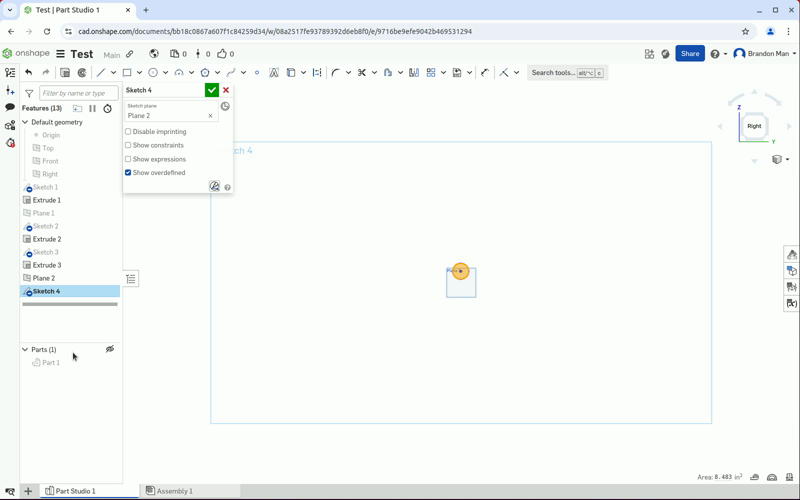
key(shift+e)
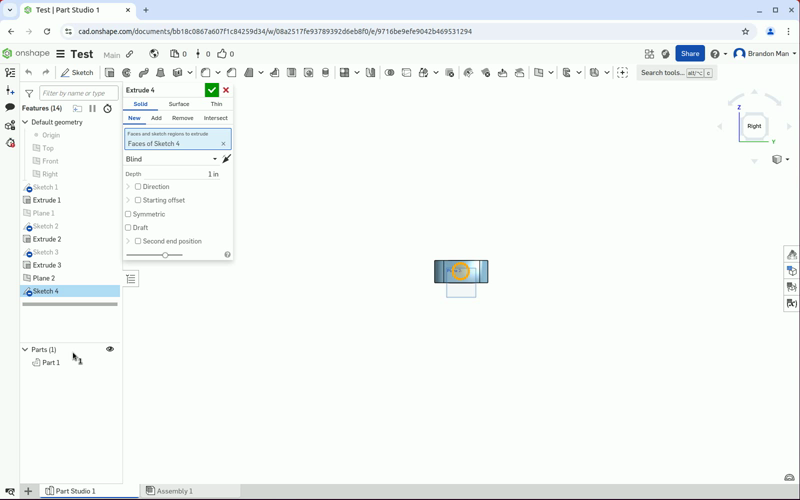
mouse_move(143, 106)
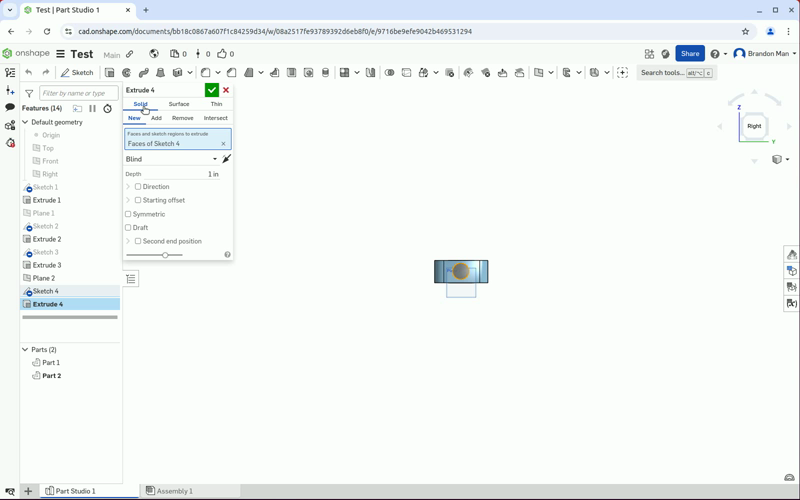
click(143, 106)
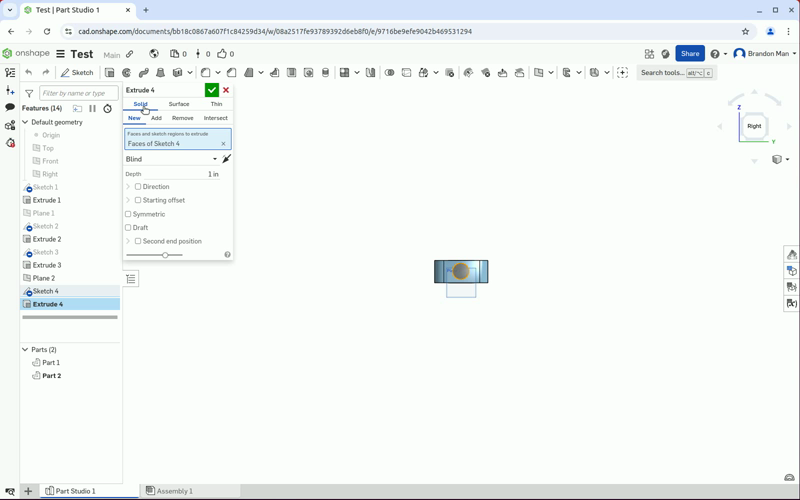
mouse_move(186, 120)
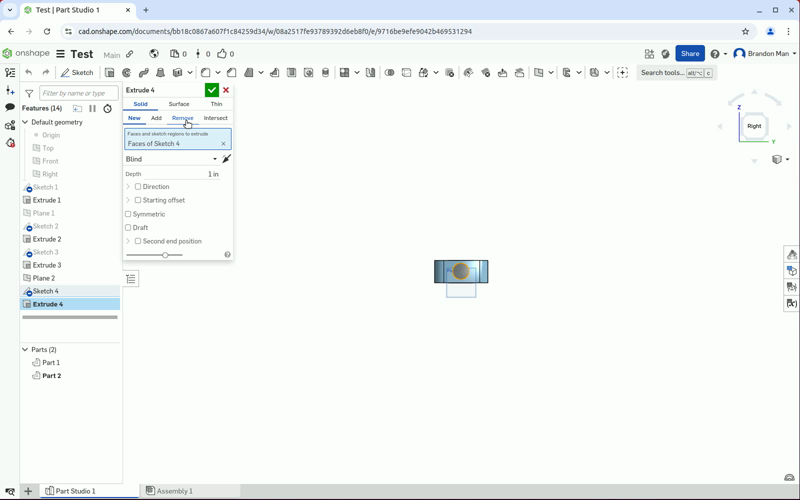
click(186, 120)
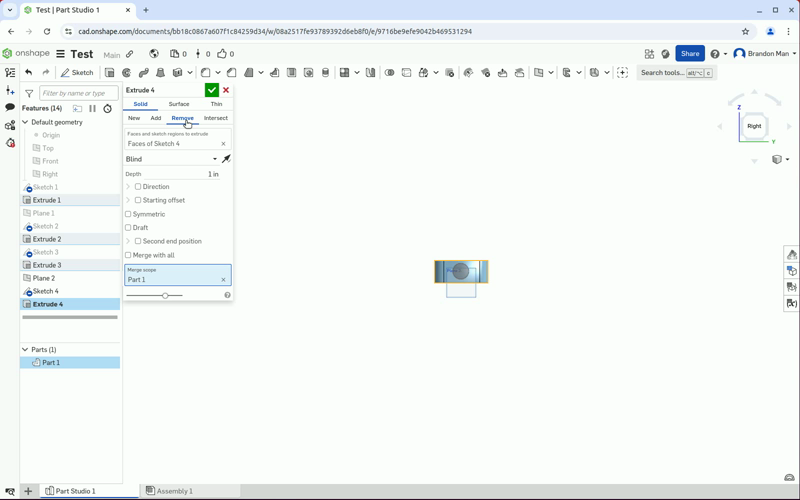
key(tab, 4)
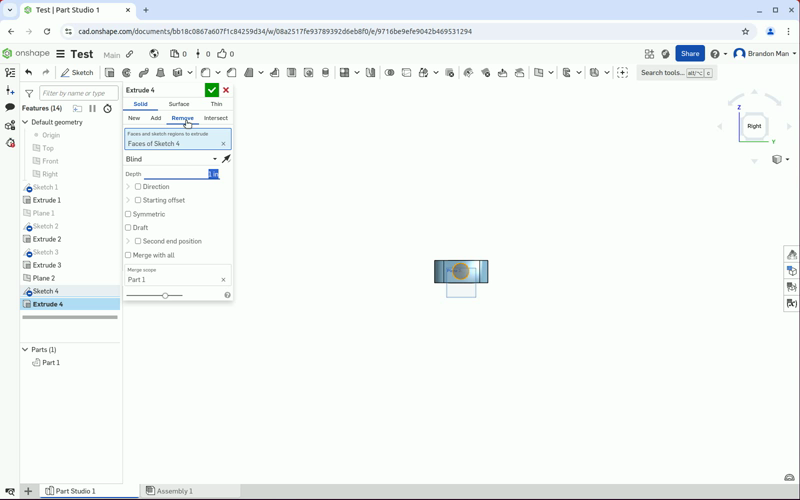
text(7.462)
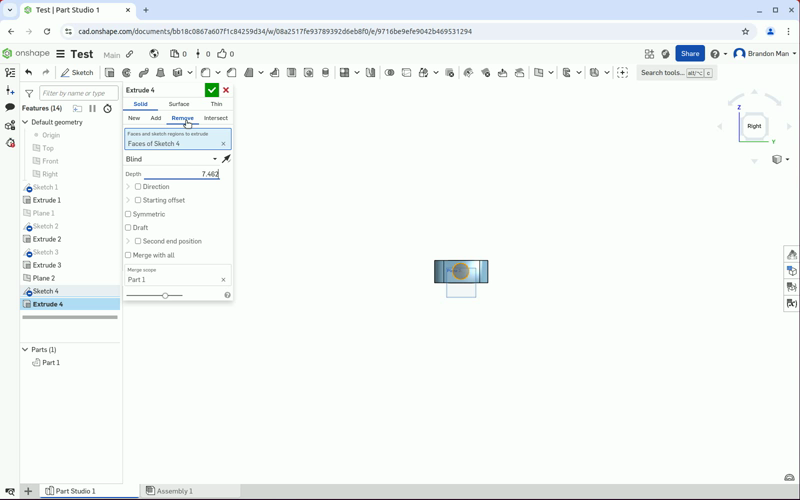
key(tab, 6)
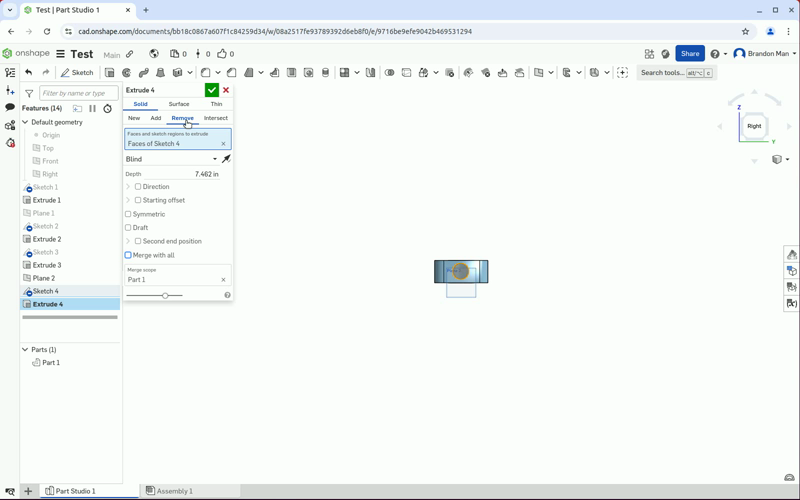
key(space)
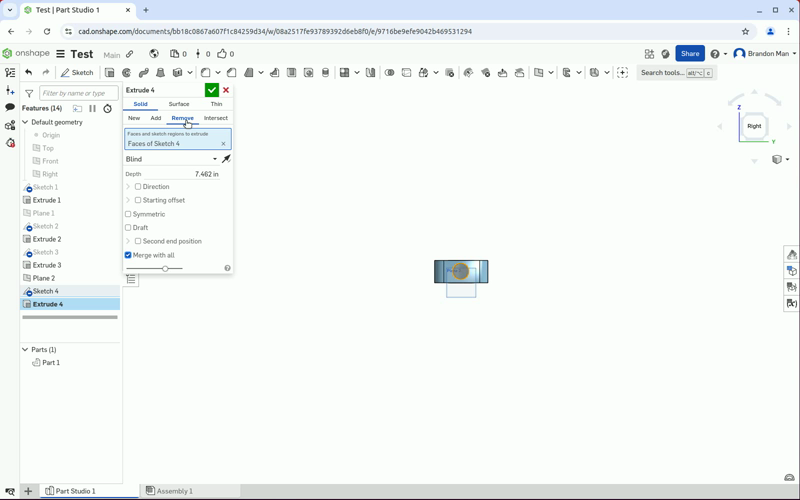
key(enter)
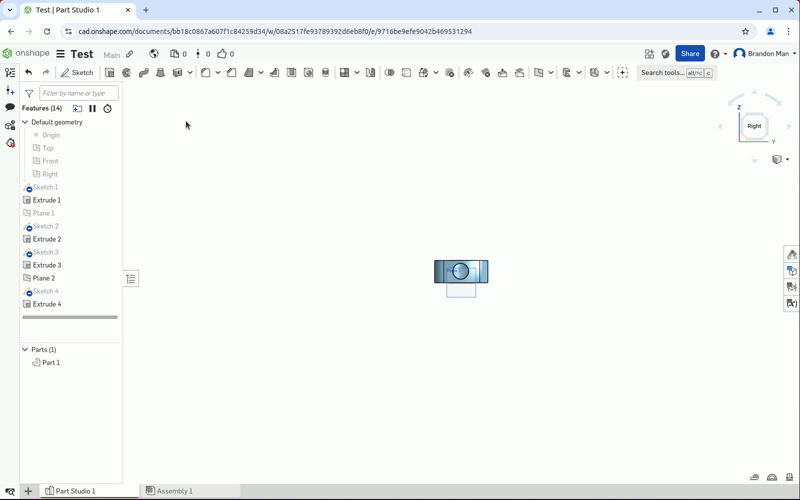
key(shift+h)
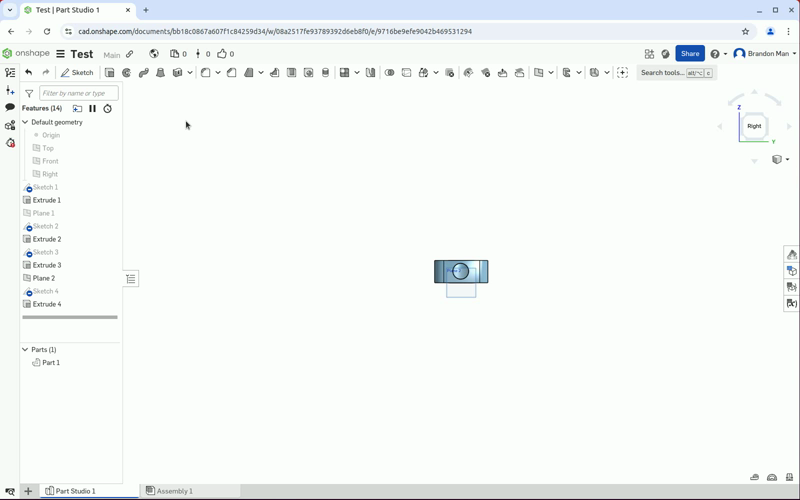
key(shift+h)
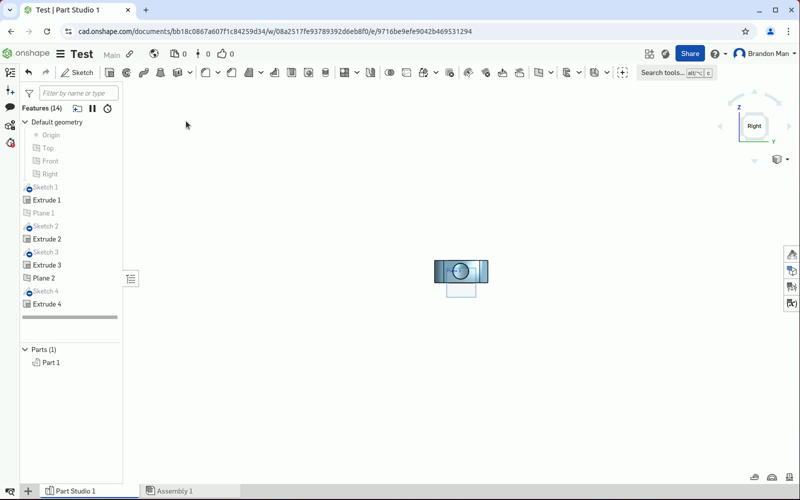
mouse_move(73, 189)
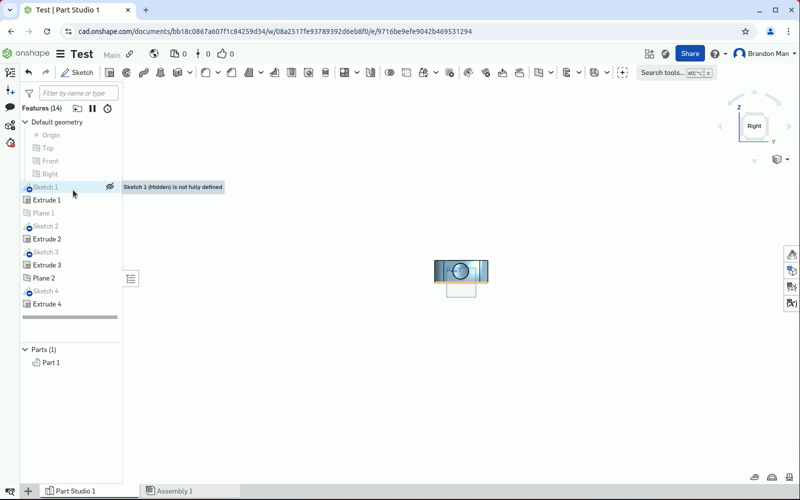
click(73, 189)
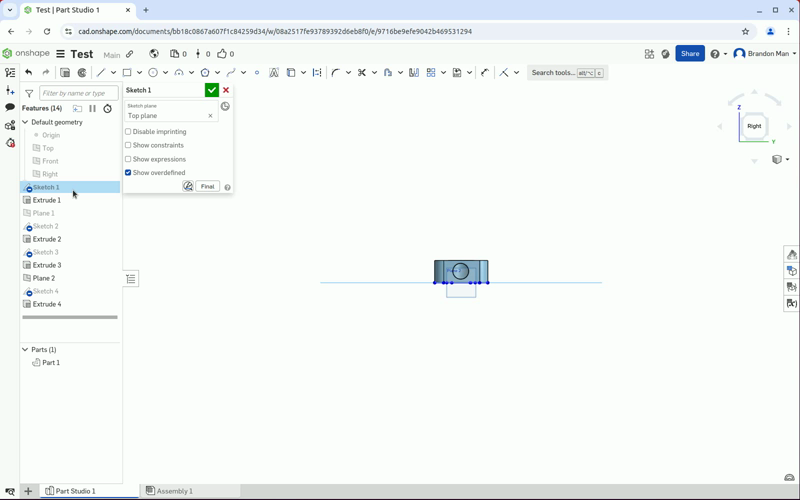
mouse_move(229, 92)
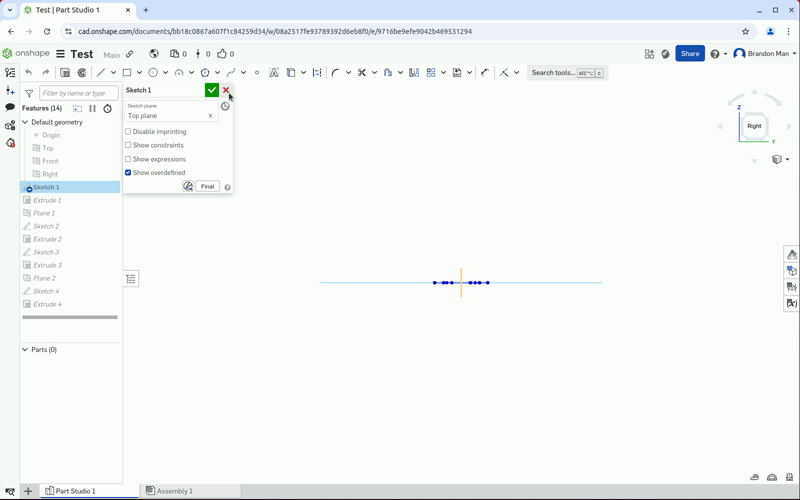
click(229, 92)
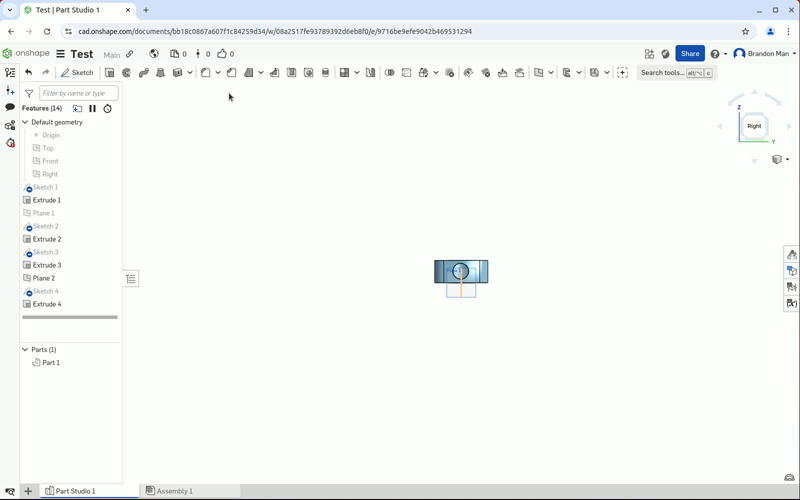
mouse_move(73, 352)
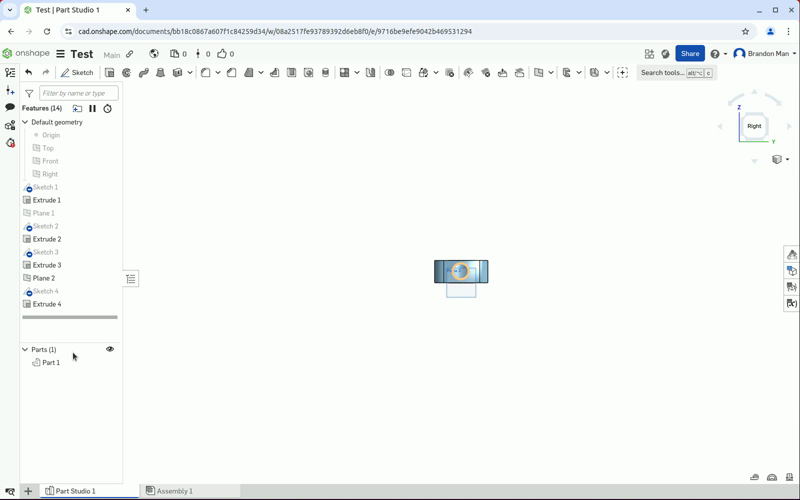
key(y)
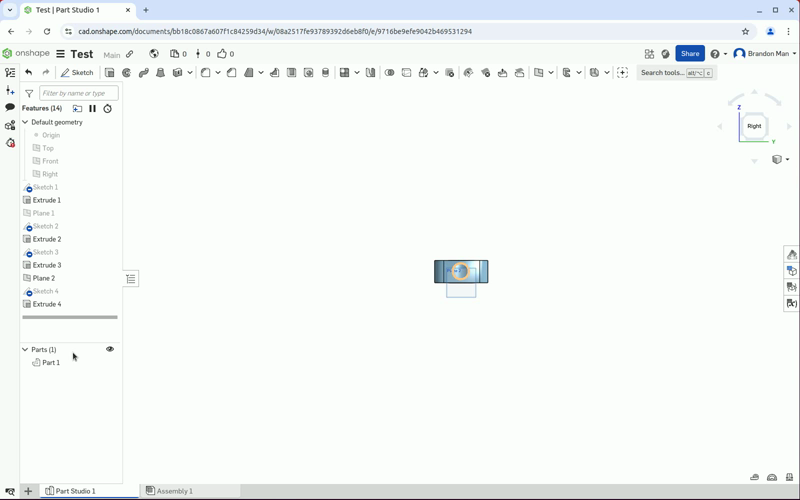
key(shift+p)
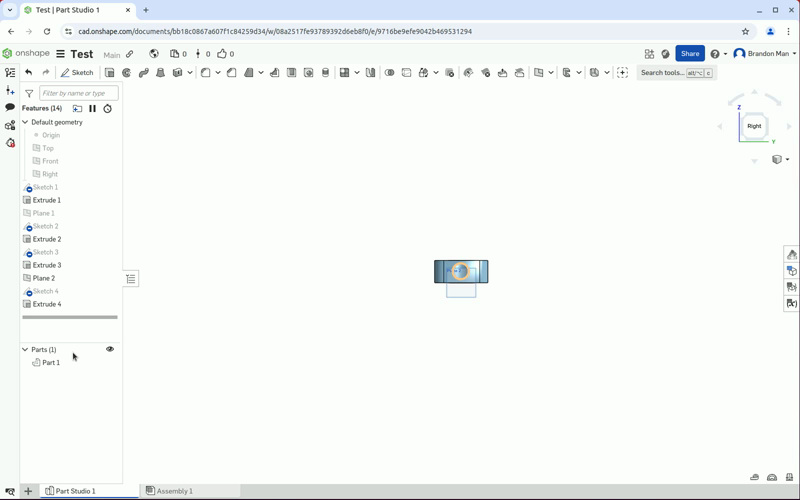
key(space)
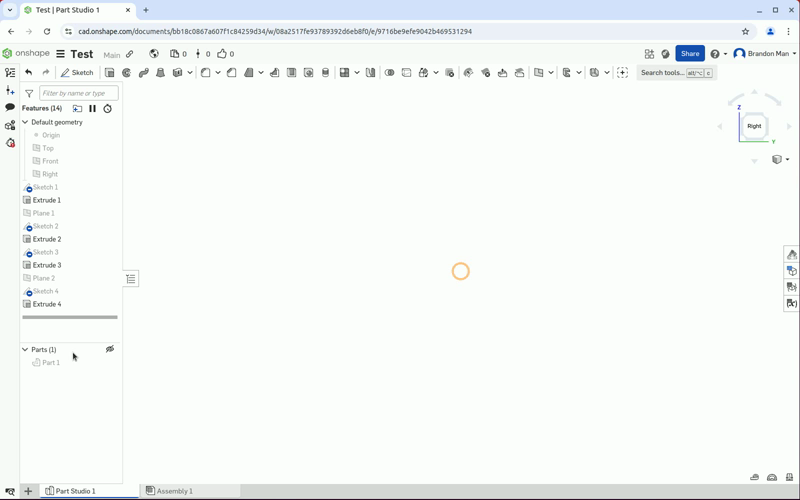
key_down(shift)
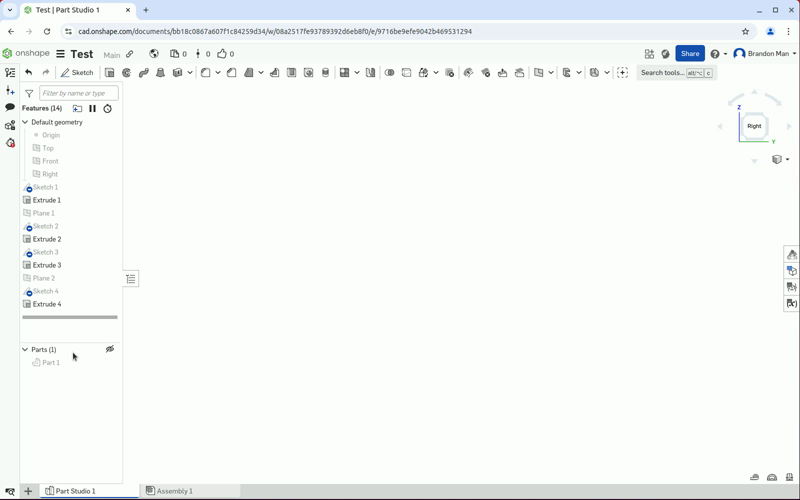
key(right)
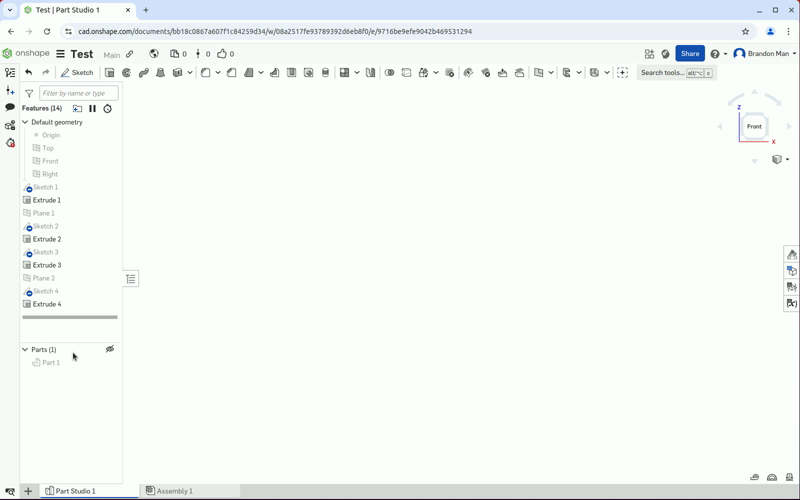
key_up(shift)
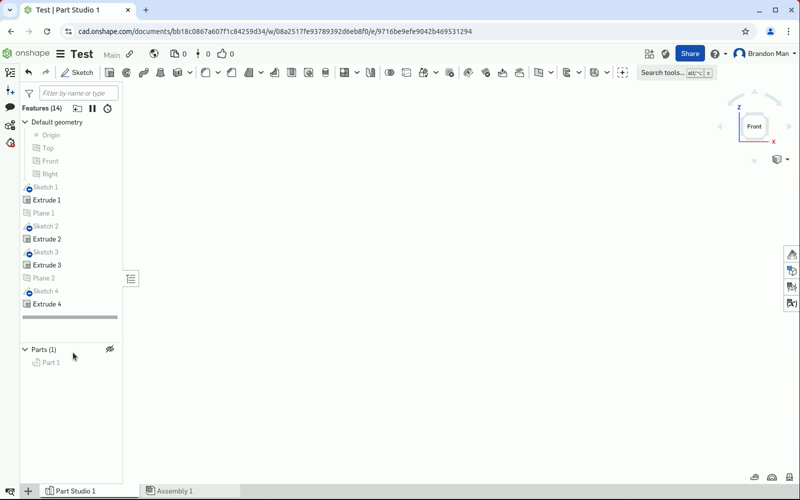
key(space)
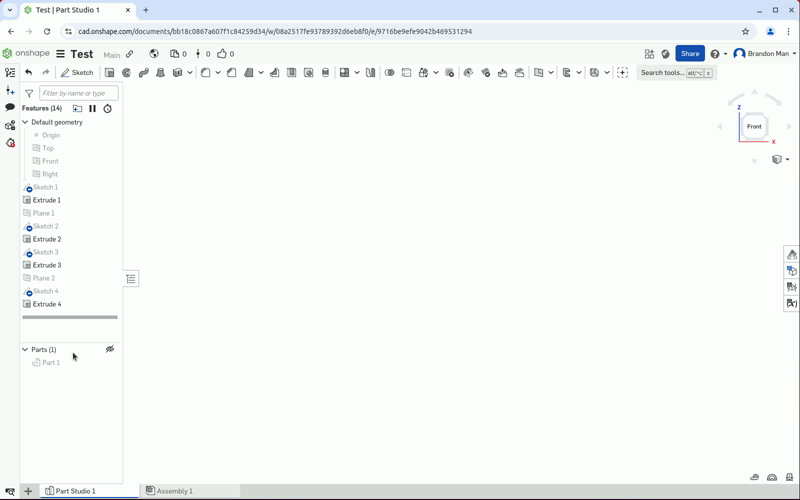
key_down(shift)
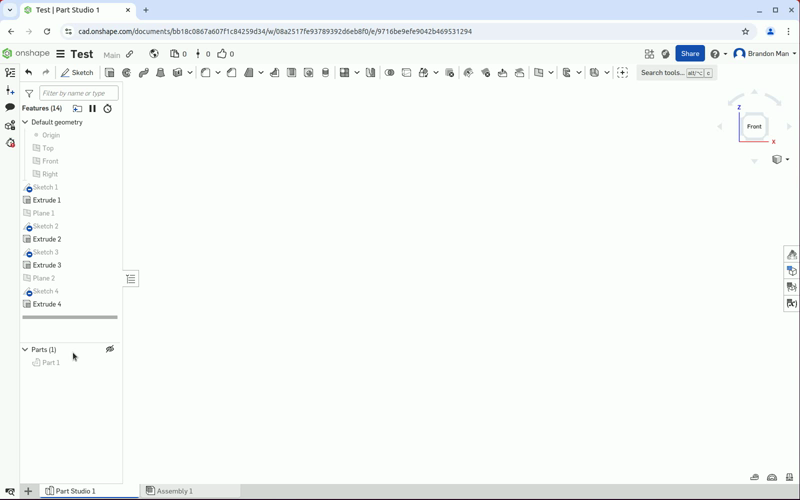
key(down)
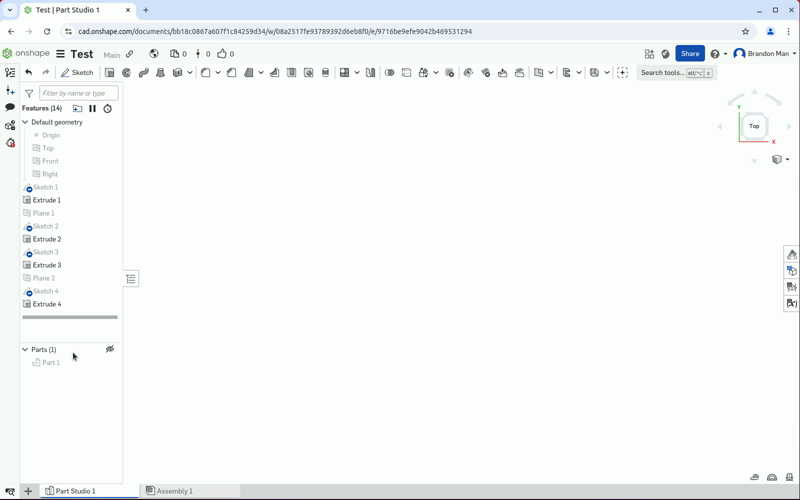
key_up(shift)
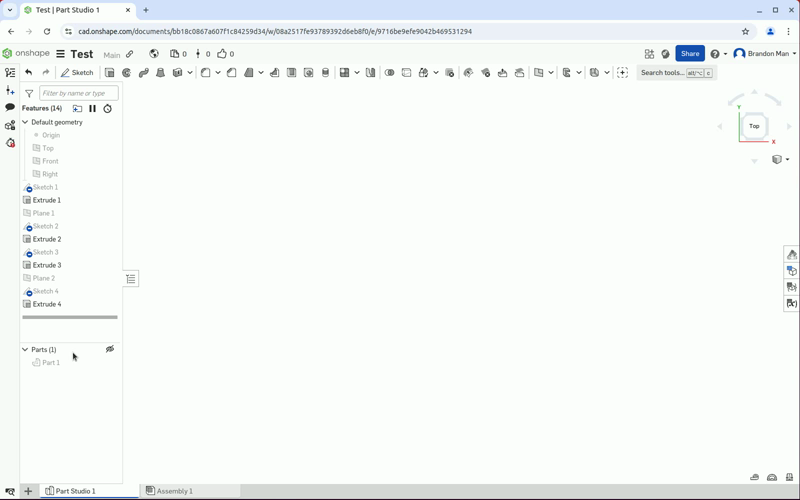
mouse_move(73, 352)
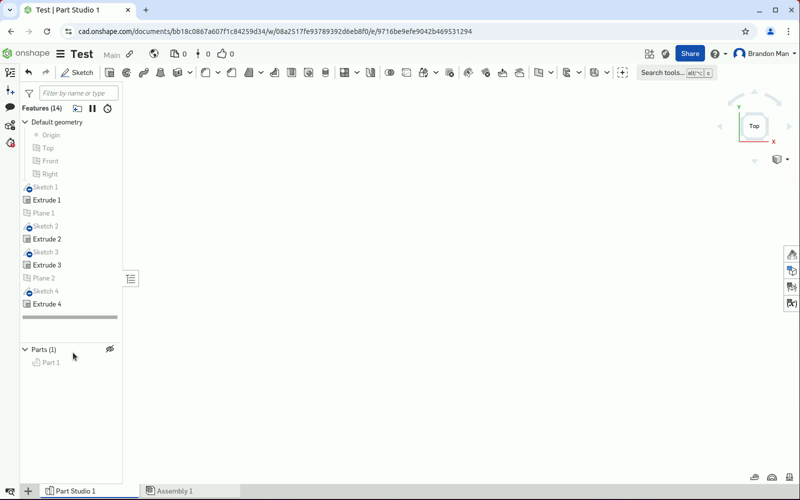
key(shift+y)
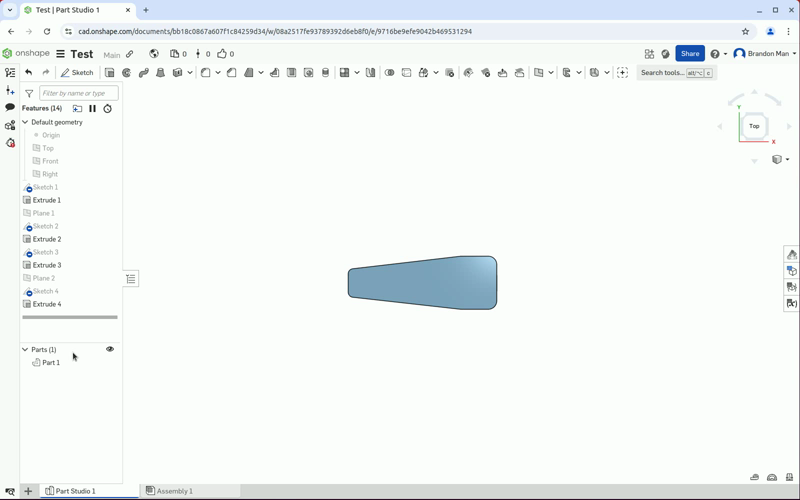
key(shift+s)
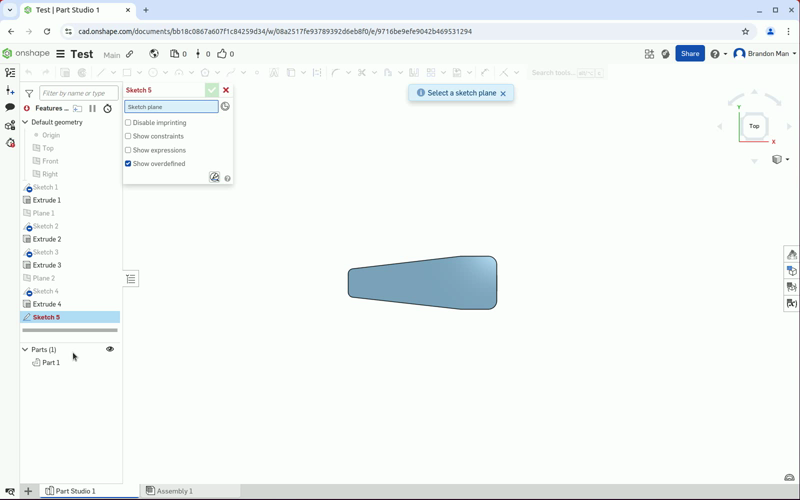
mouse_move(73, 215)
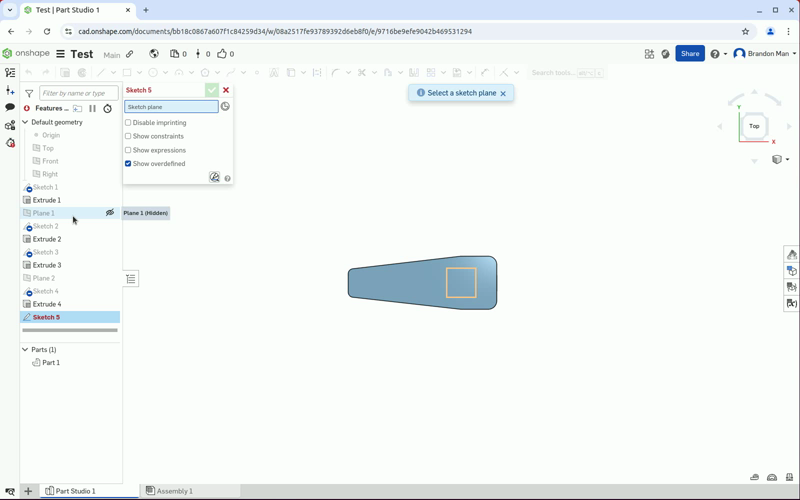
click(73, 215)
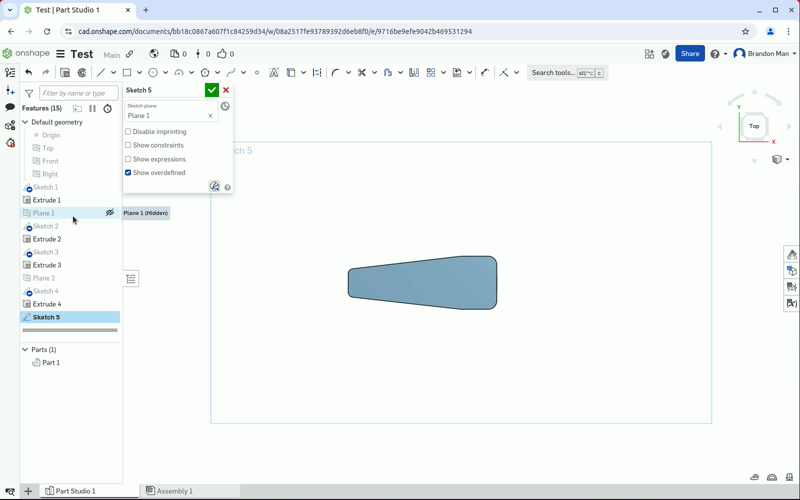
mouse_move(73, 352)
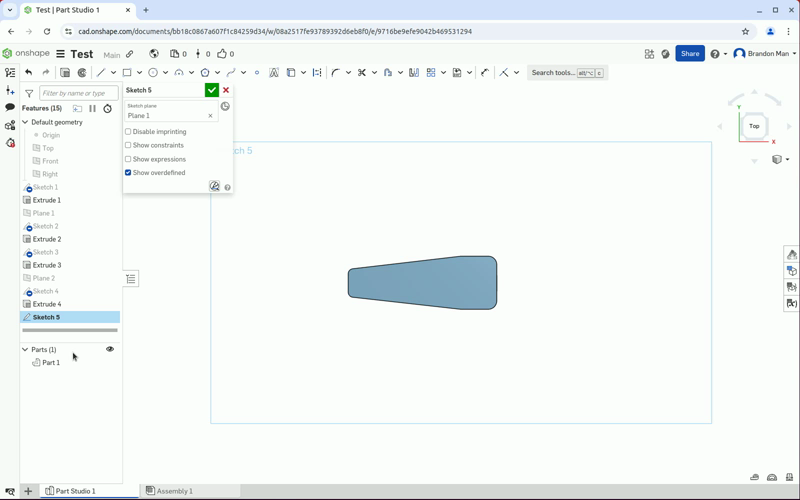
key(y)
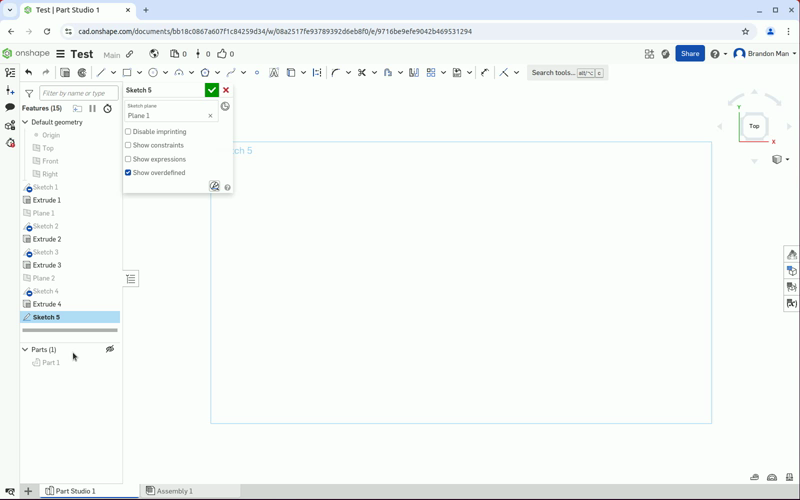
key(c)
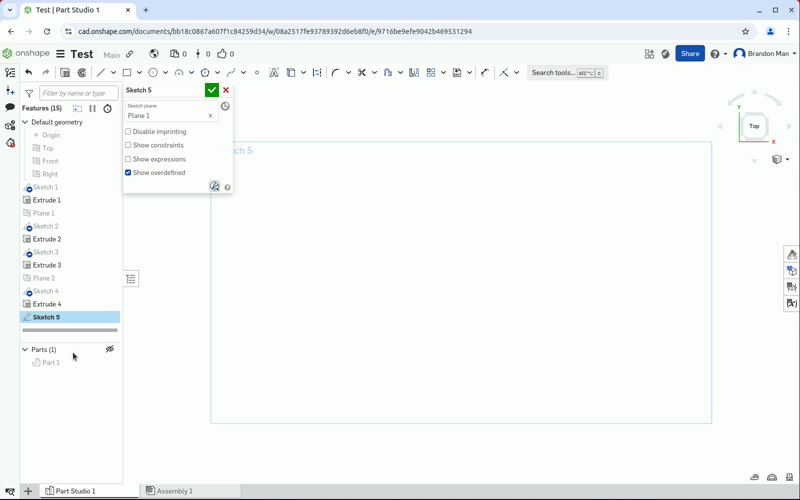
key_down(shift)
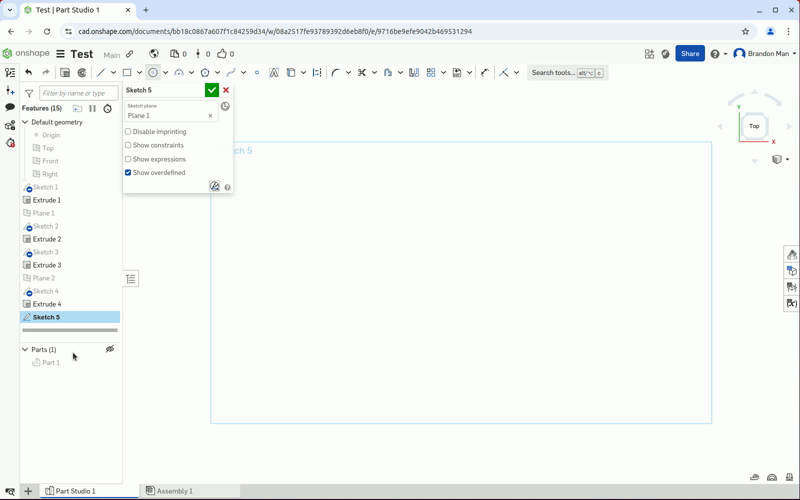
mouse_move(362, 282)
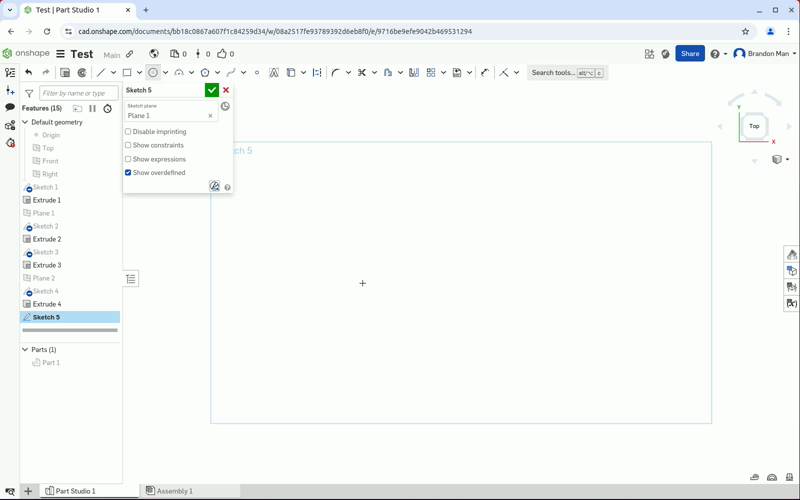
click(362, 282)
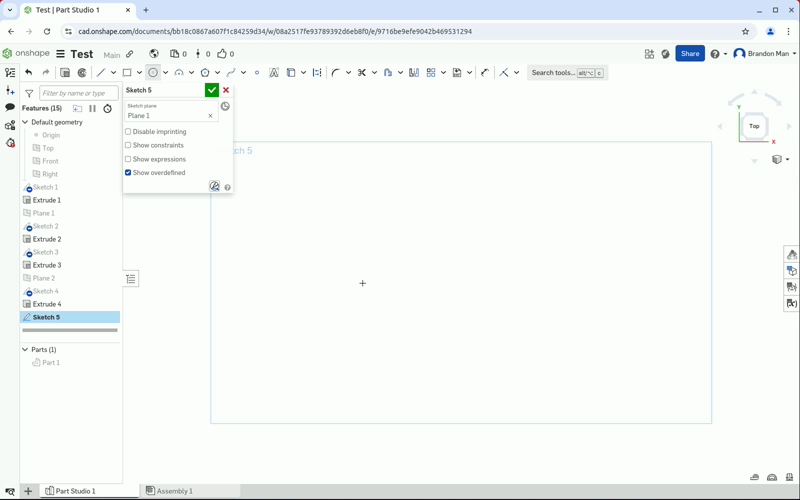
key_up(shift)
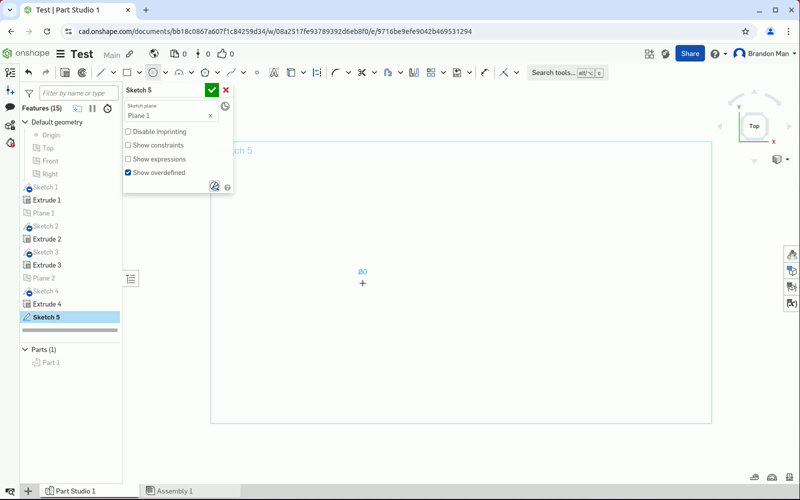
mouse_move(370, 282)
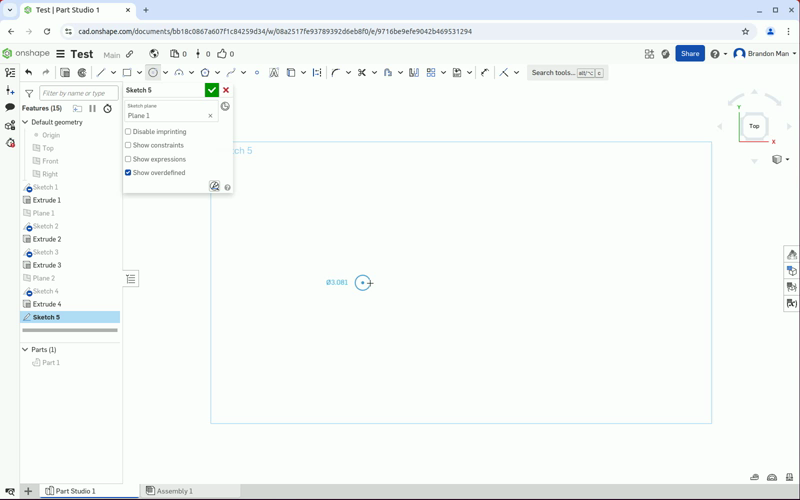
click(370, 282)
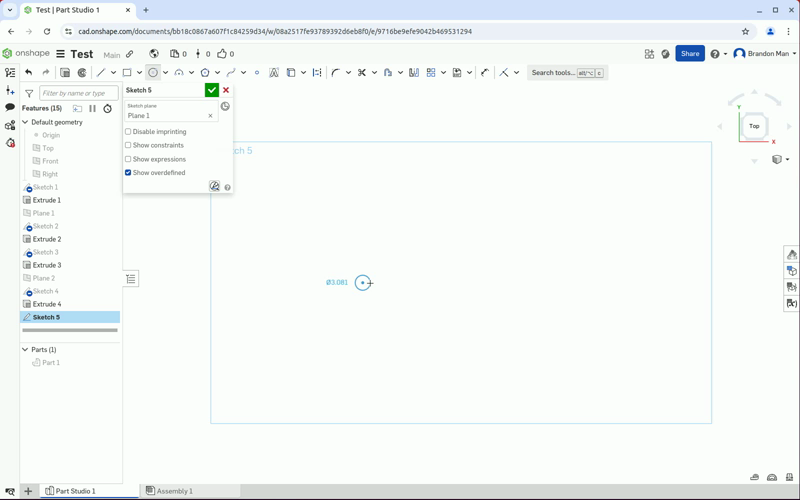
key(esc)
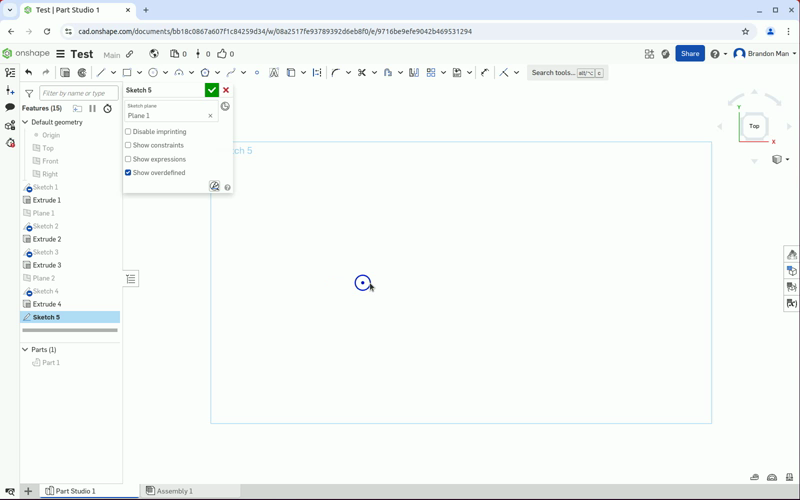
mouse_move(365, 277)
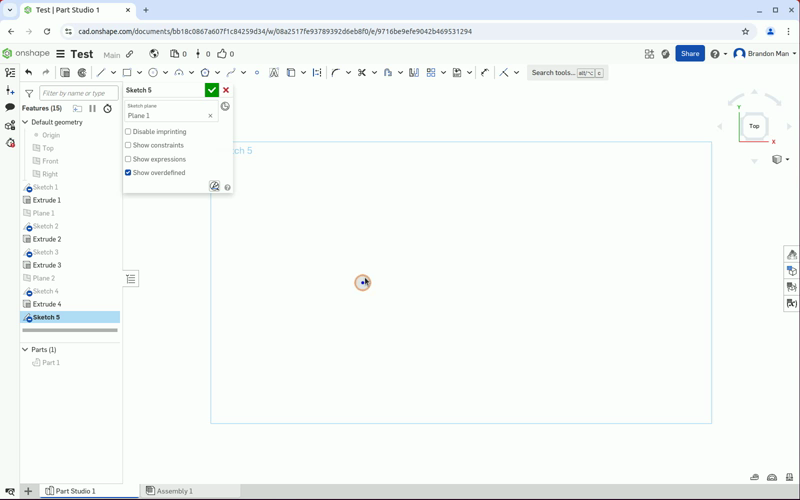
scroll(6)
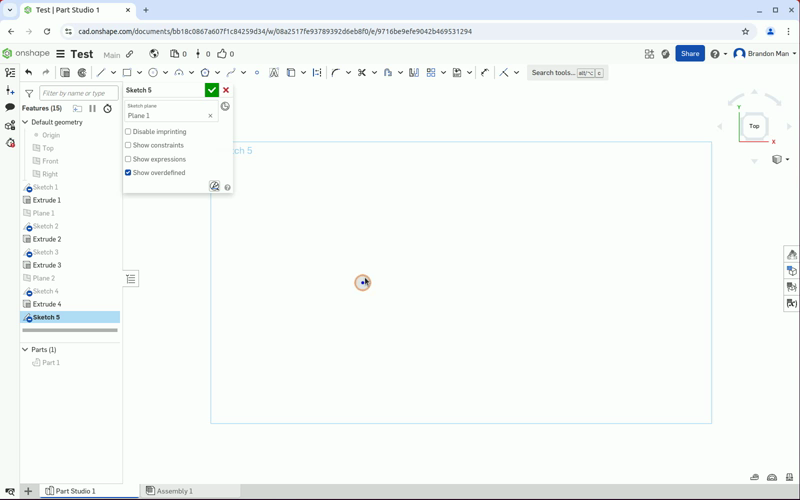
scroll(6)
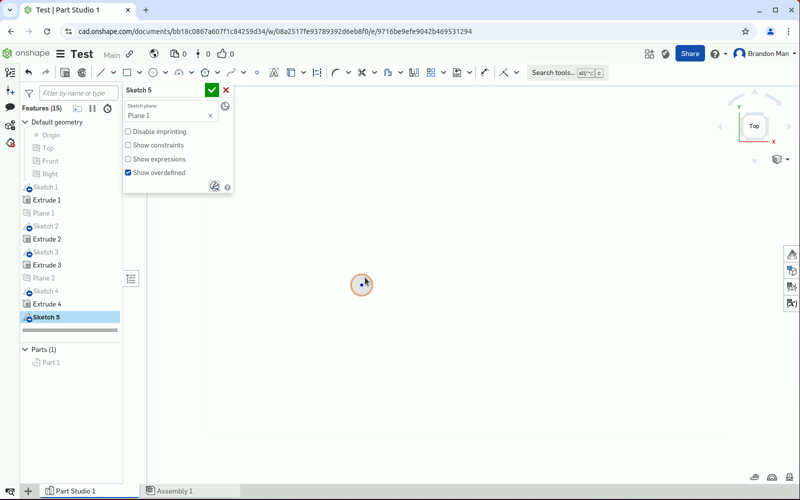
scroll(6)
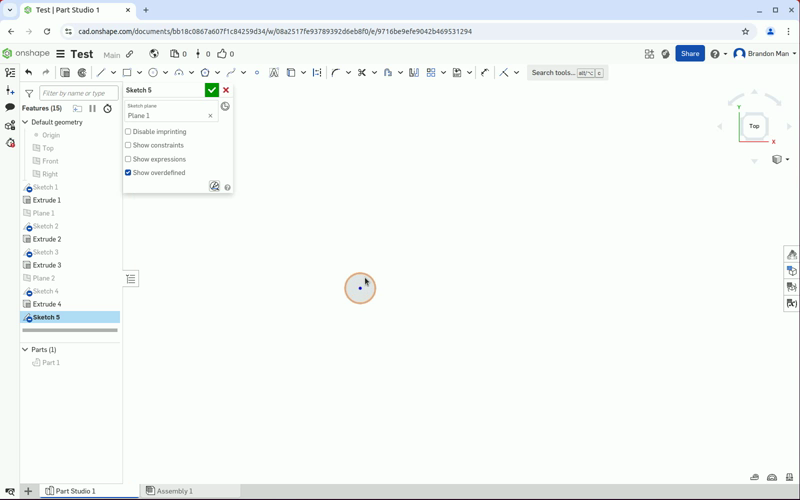
scroll(6)
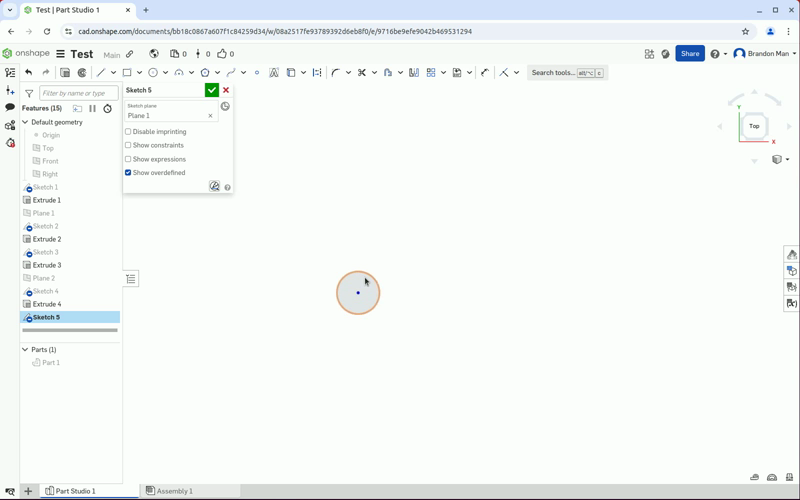
scroll(6)
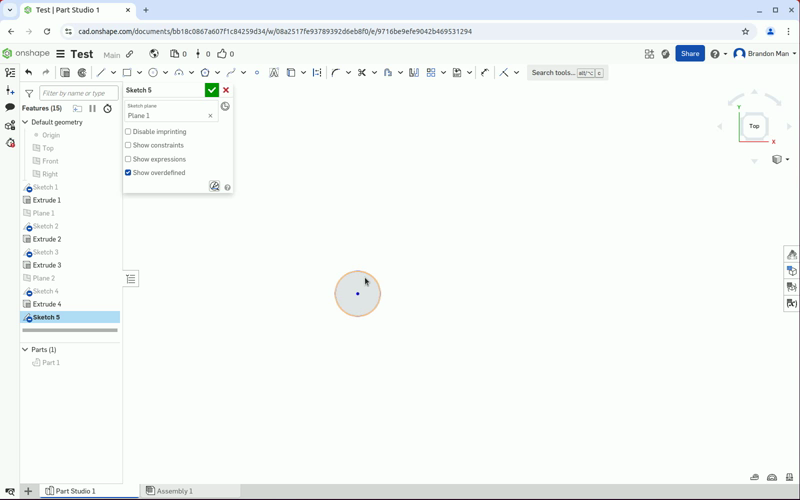
scroll(6)
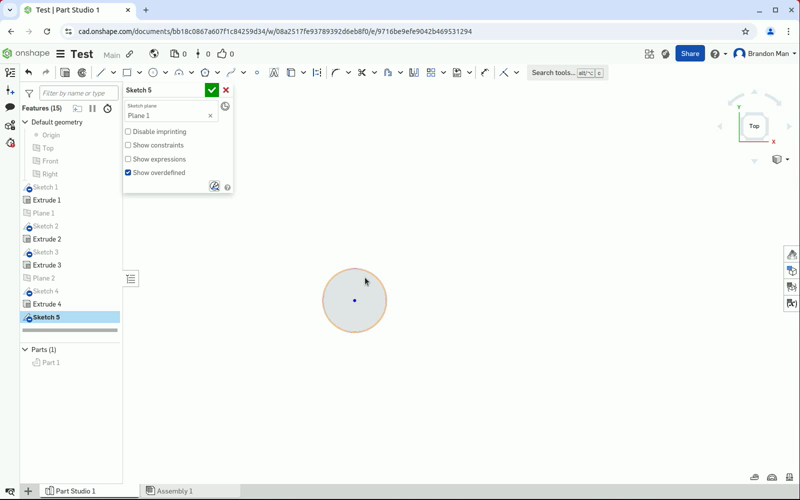
scroll(6)
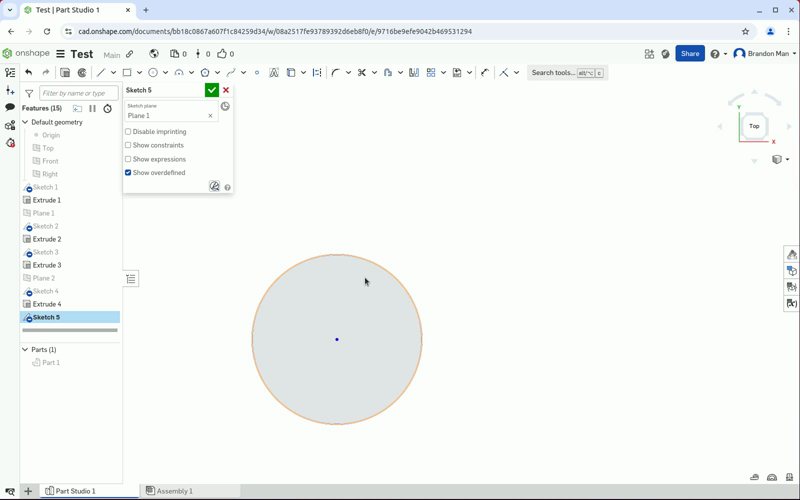
click(365, 277)
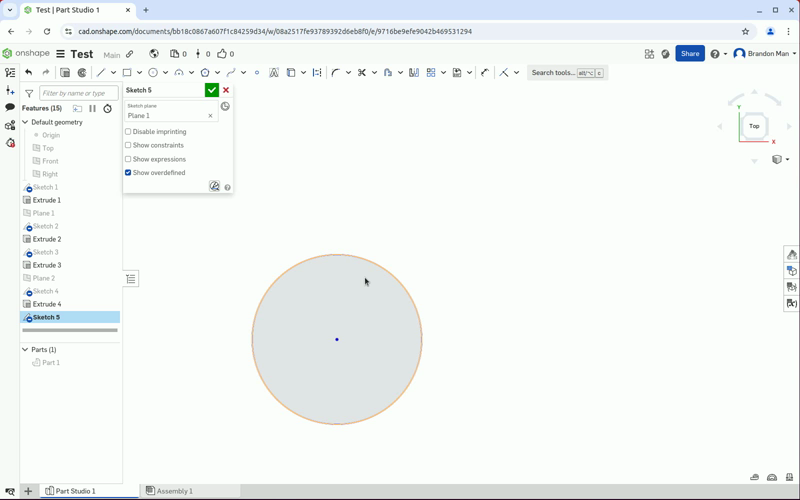
scroll(-6)
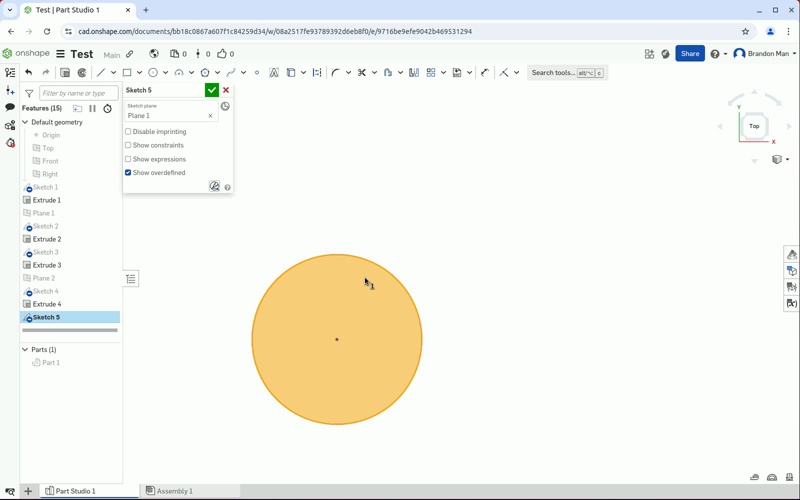
scroll(-6)
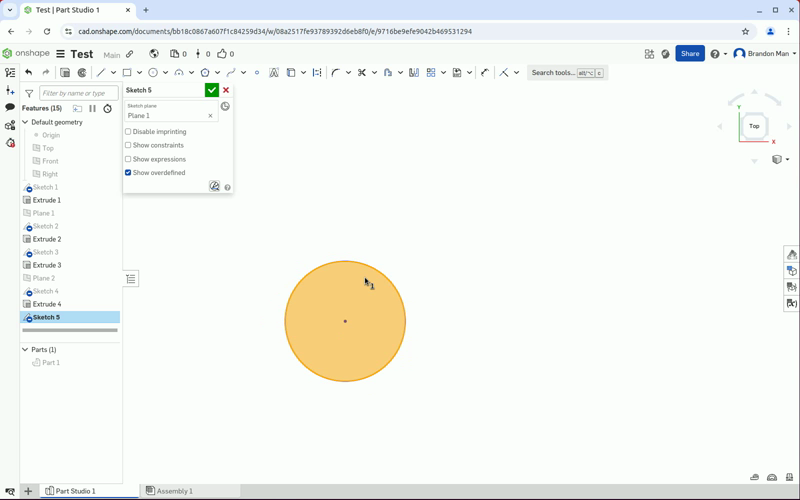
scroll(-6)
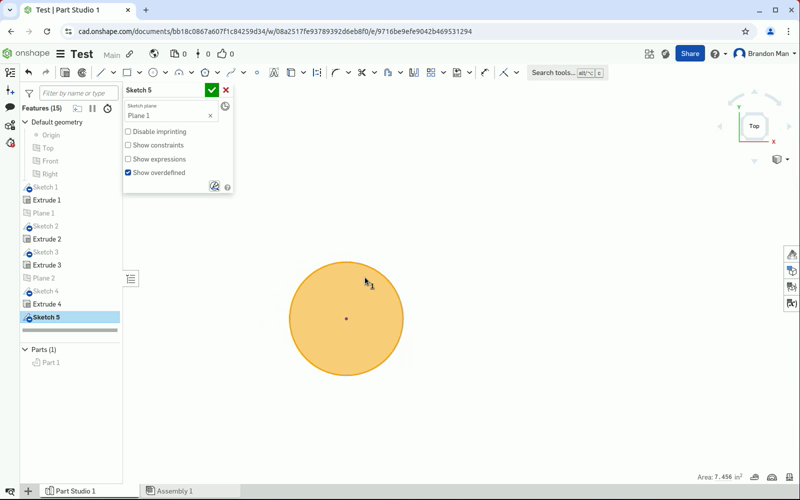
scroll(-6)
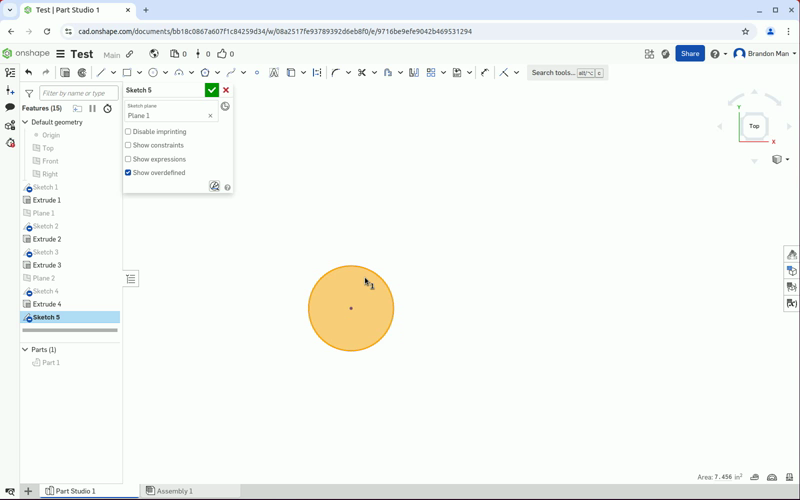
scroll(-6)
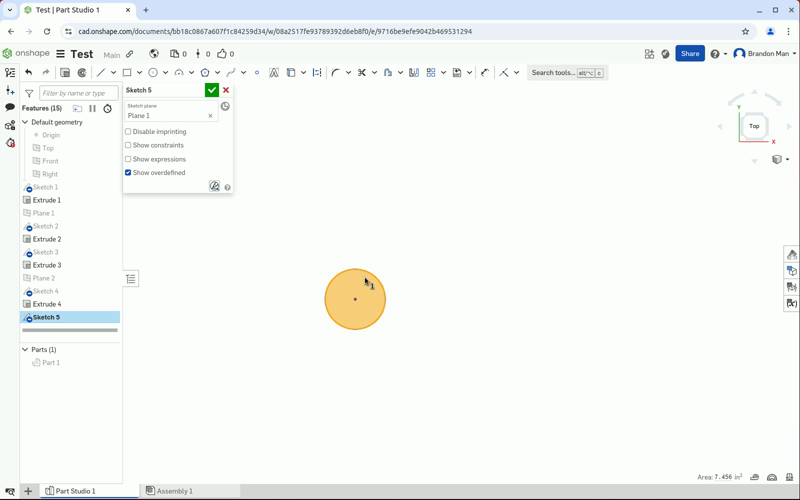
scroll(-6)
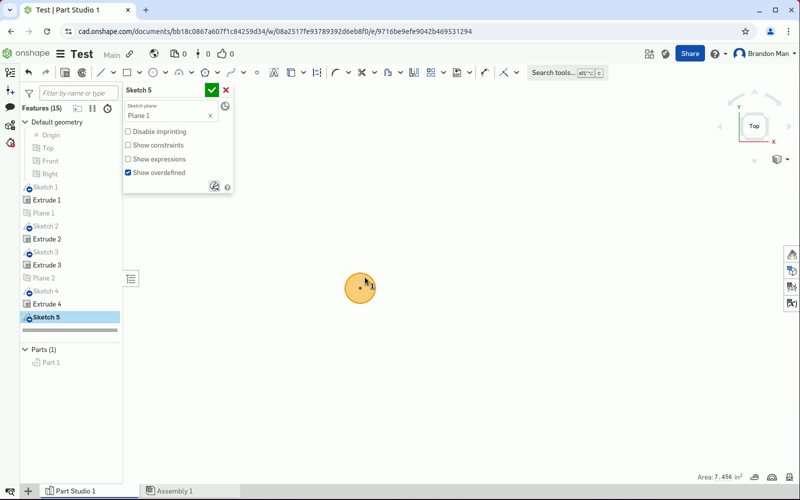
scroll(-6)
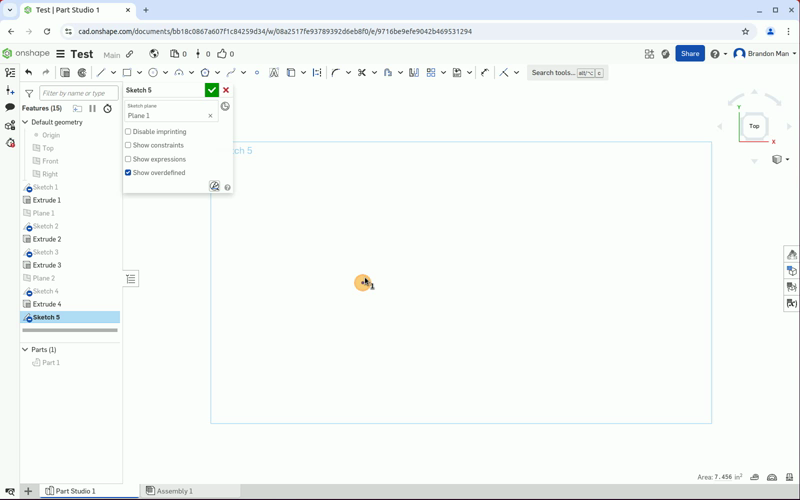
mouse_move(73, 352)
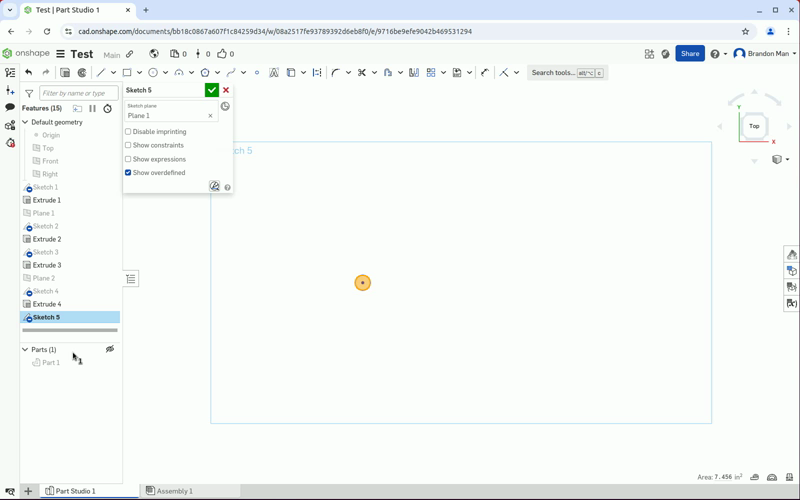
key(shift+y)
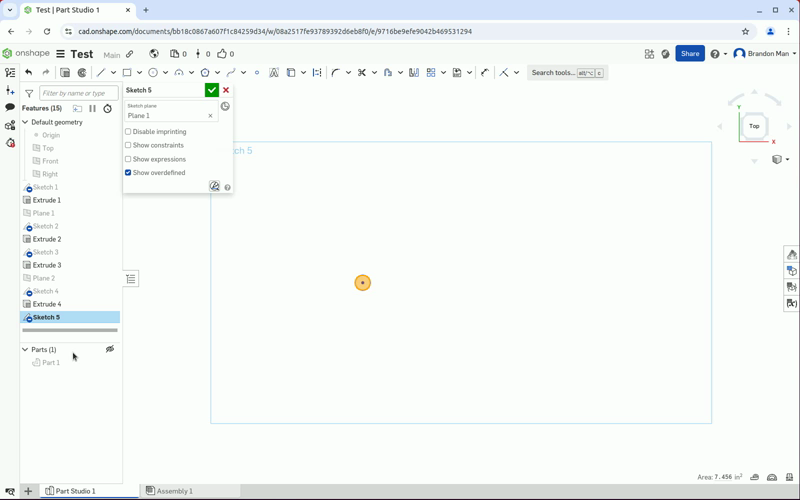
key(shift+e)
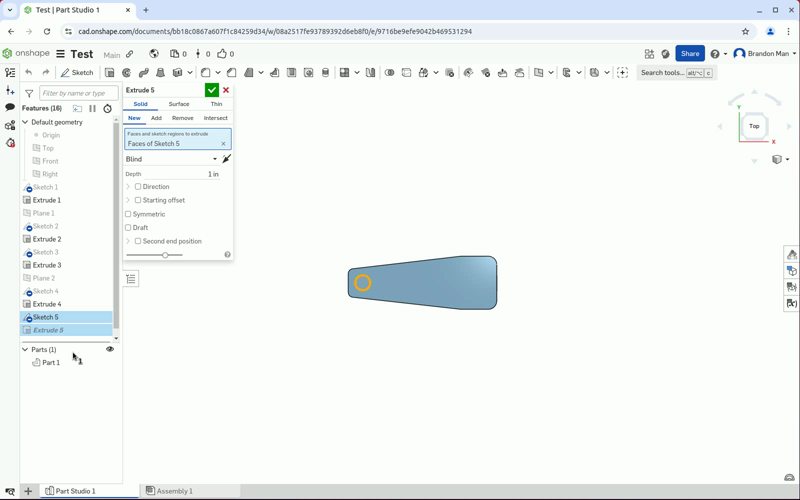
mouse_move(143, 106)
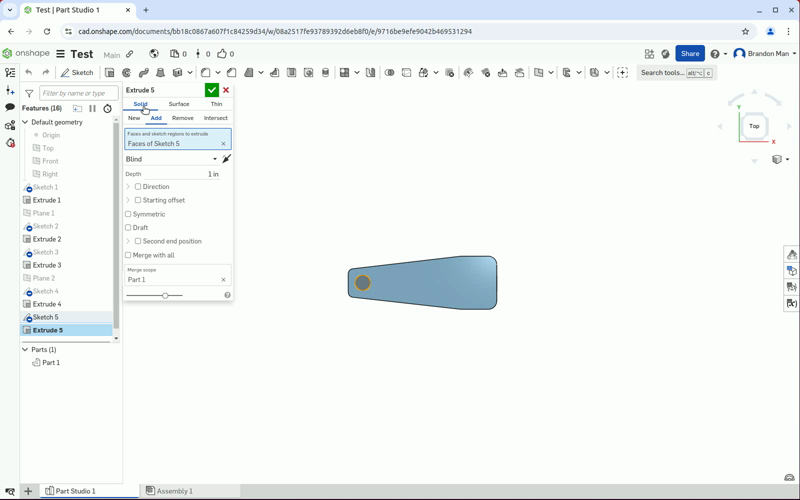
click(143, 106)
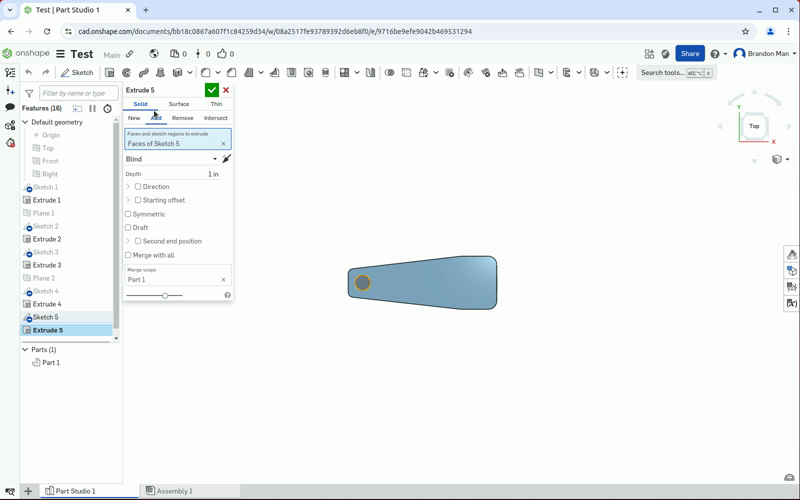
mouse_move(186, 120)
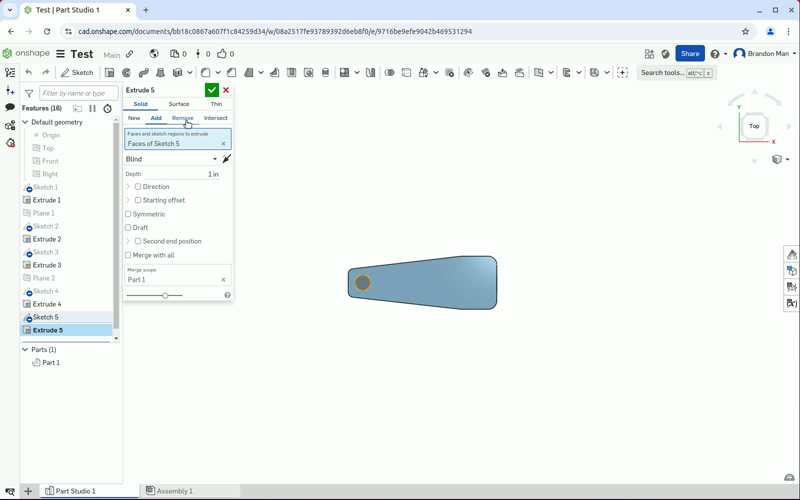
click(186, 120)
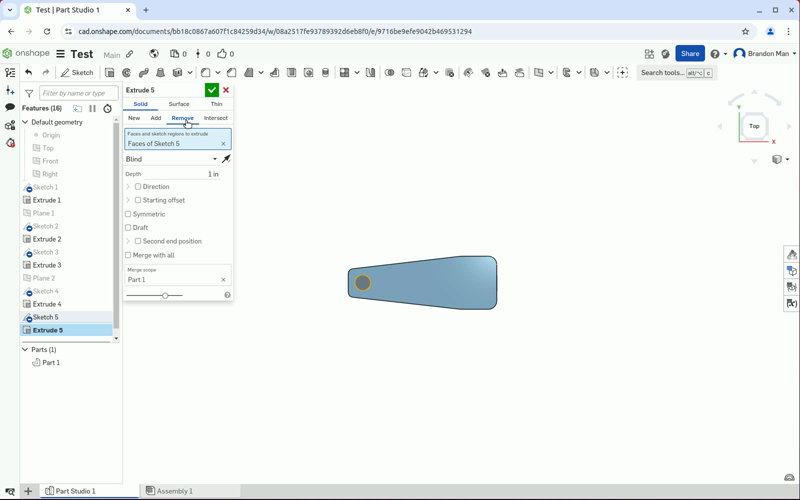
key(tab, 4)
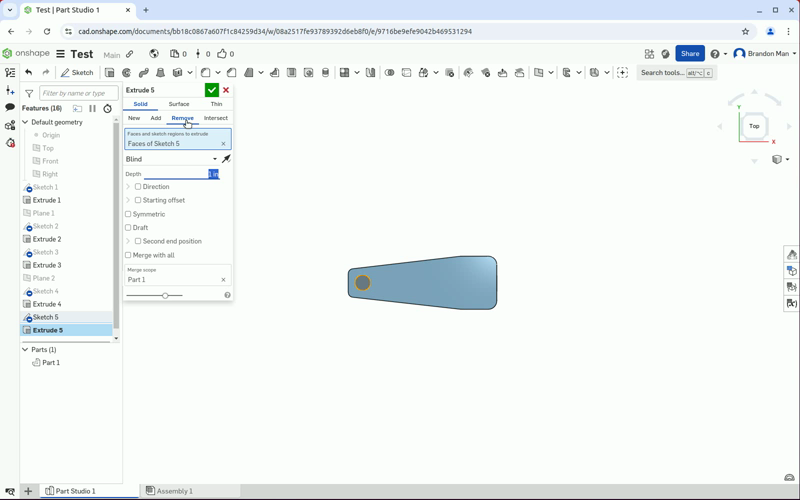
text(23.349)
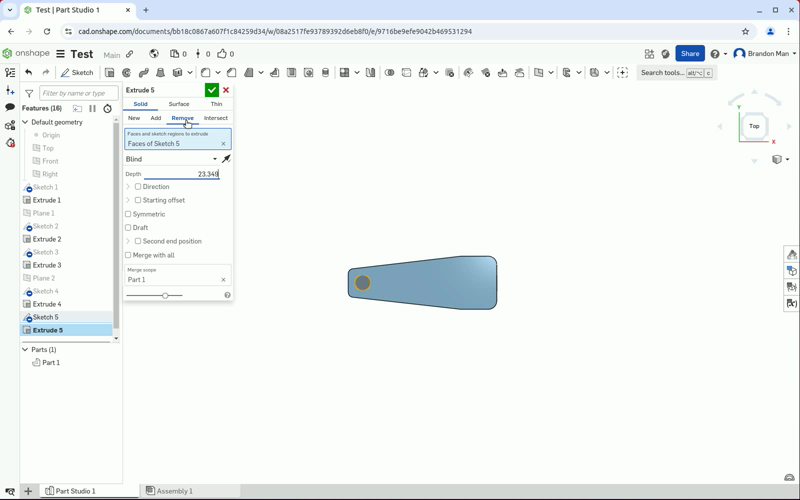
key(tab, 6)
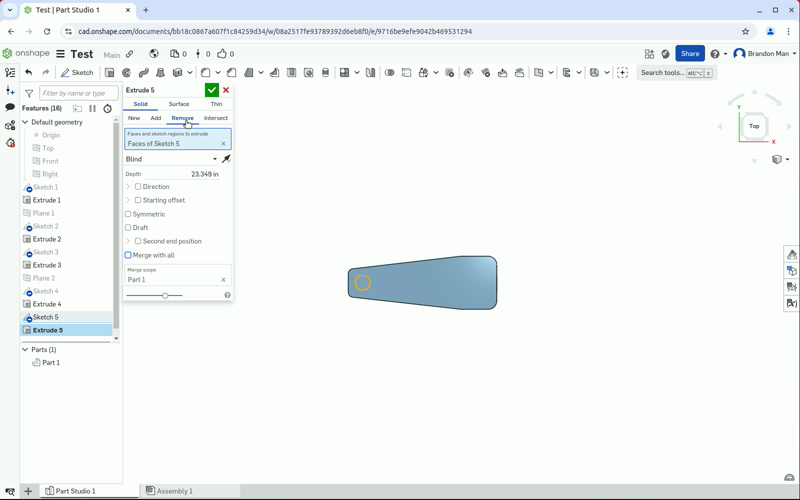
key(space)
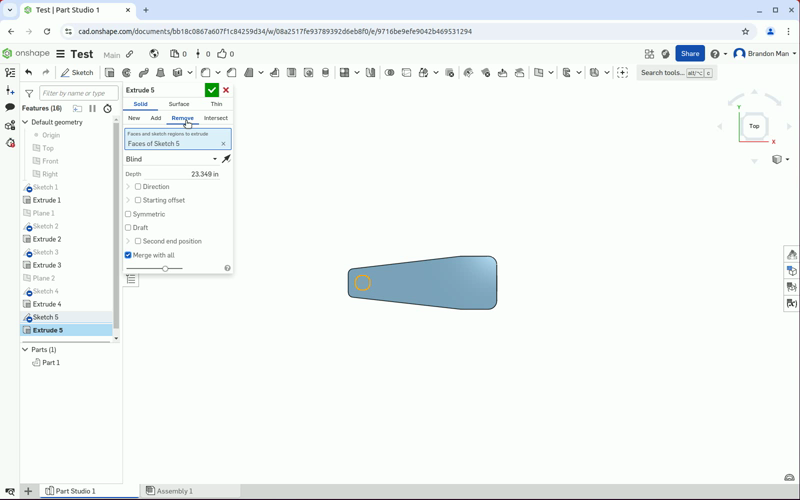
key(enter)
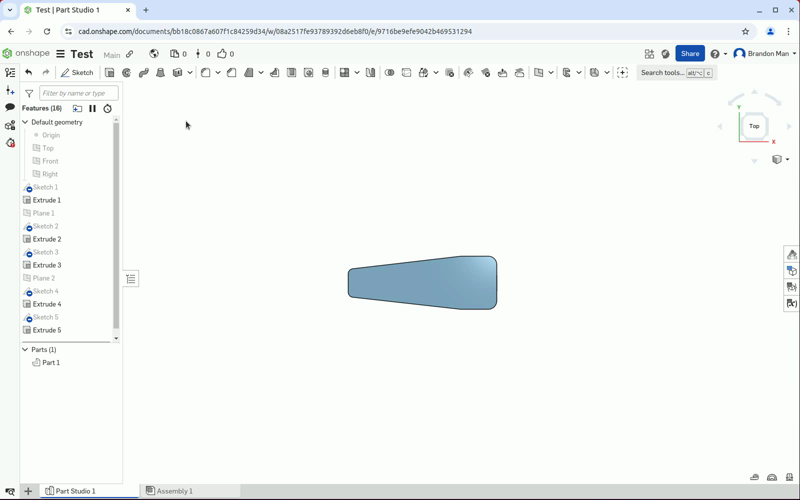
key(shift+h)
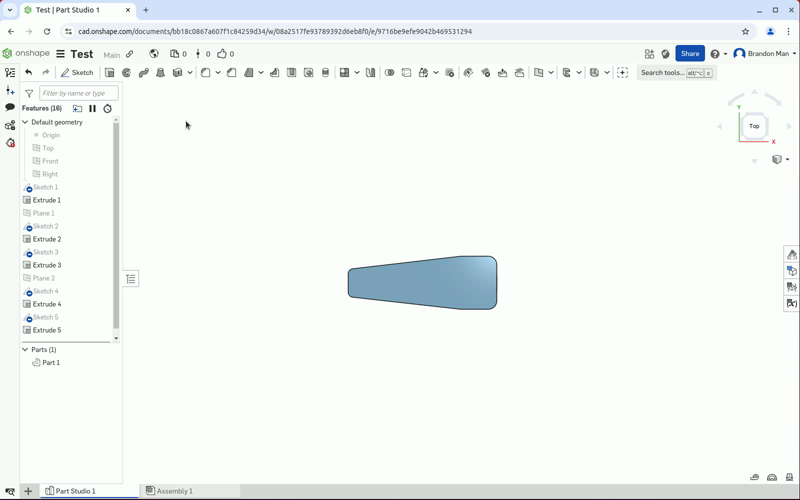
key(shift+h)
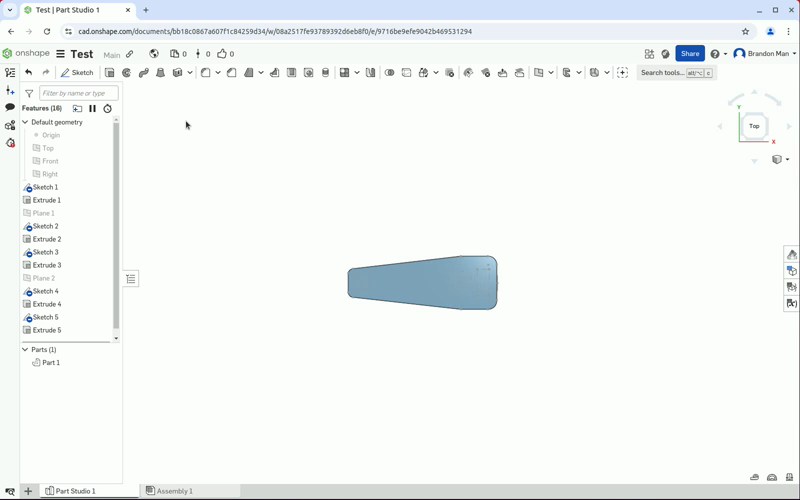
key(shift+7)
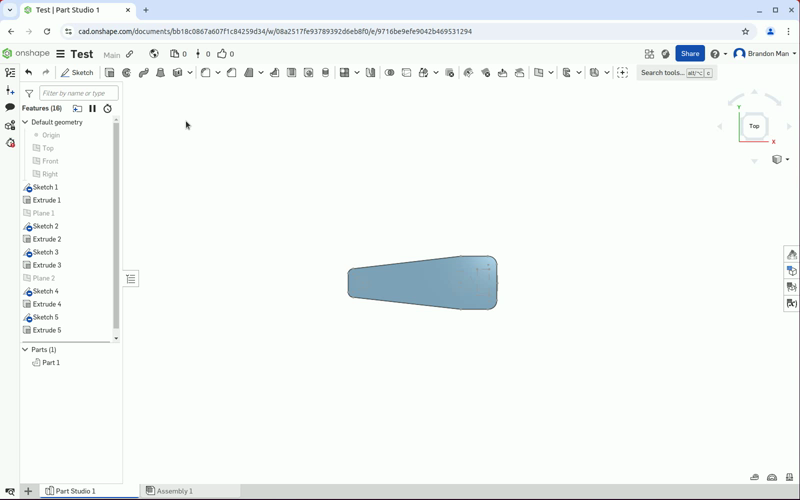
key(up, 3)
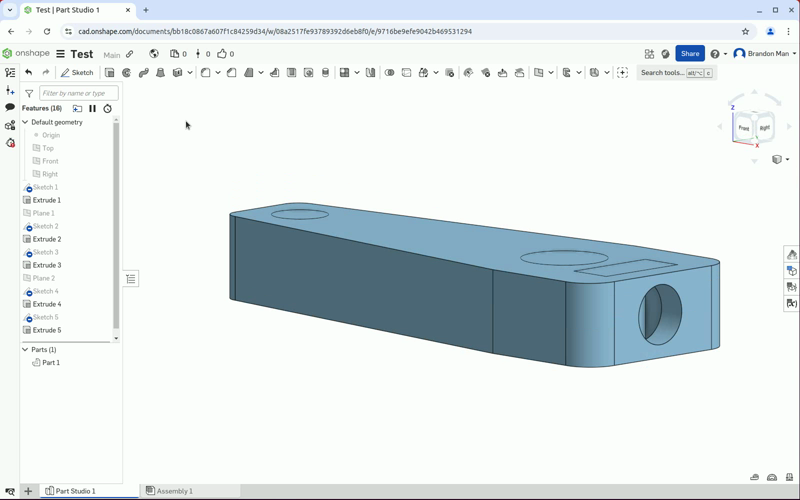
key(left, 3)
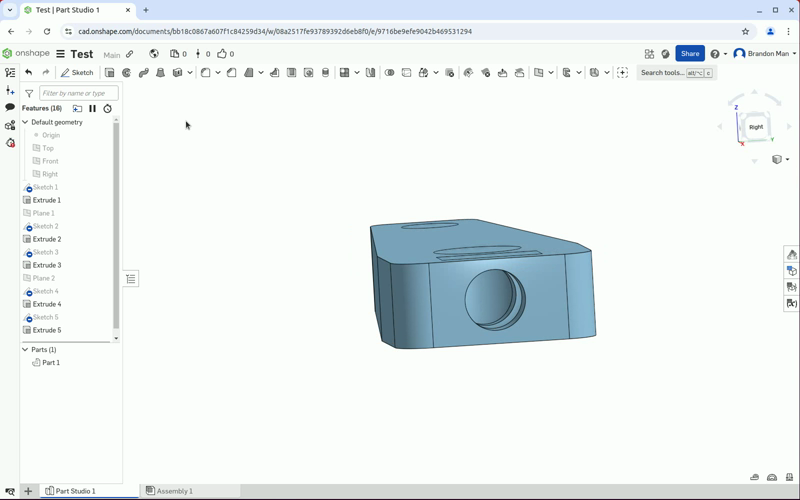
key(right, 3)
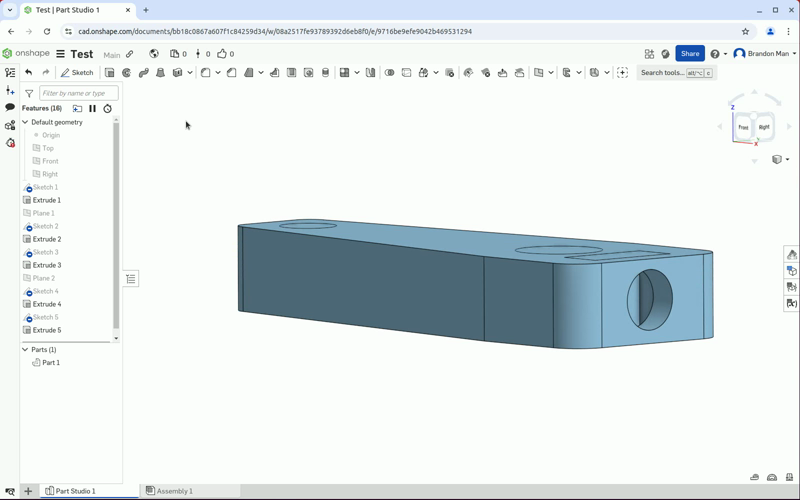
key(down, 3)
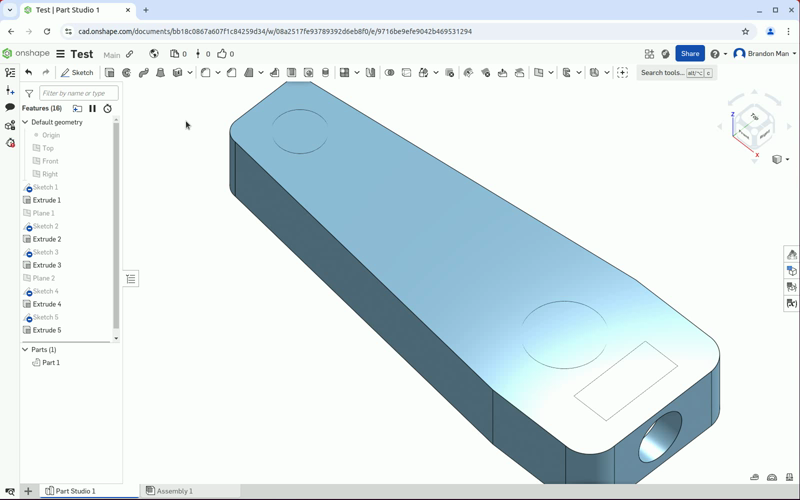
mouse_move(69, 189)
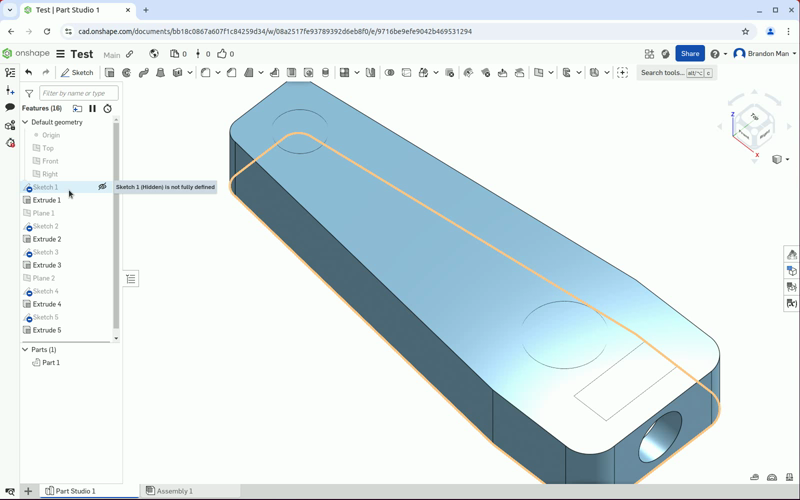
click(69, 189)